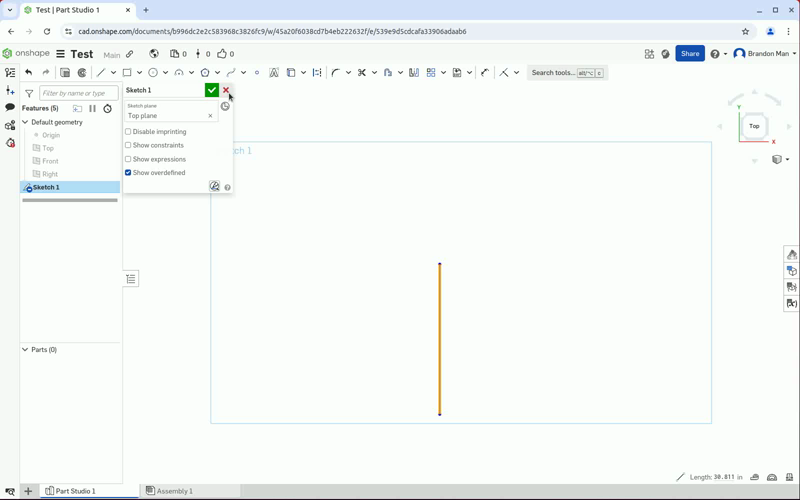
key(shift+h)
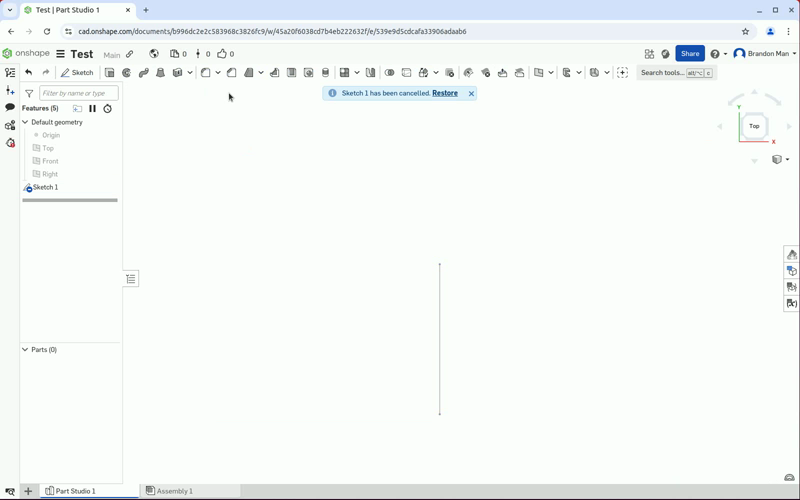
key(shift+s)
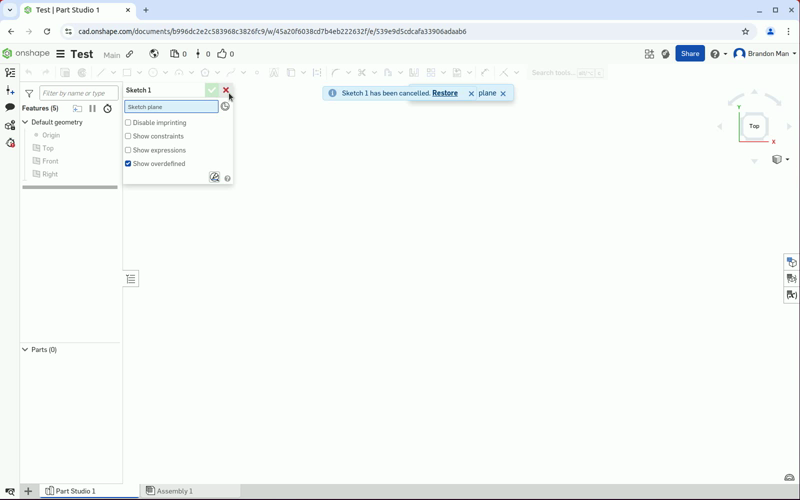
mouse_move(73, 150)
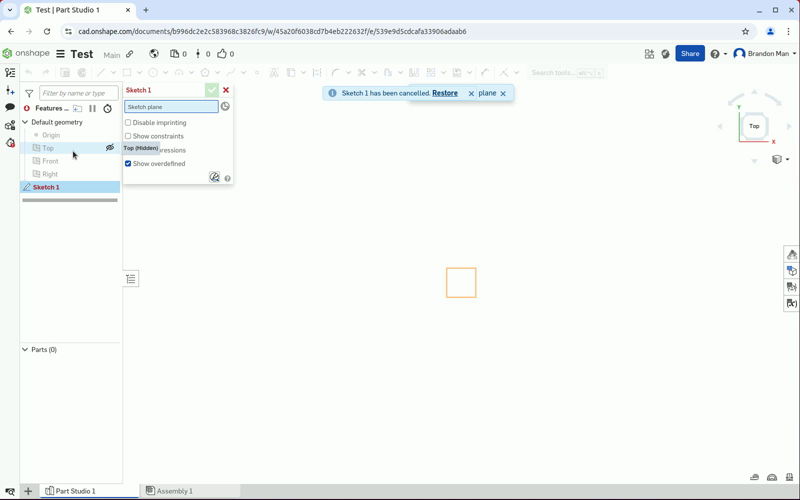
click(73, 150)
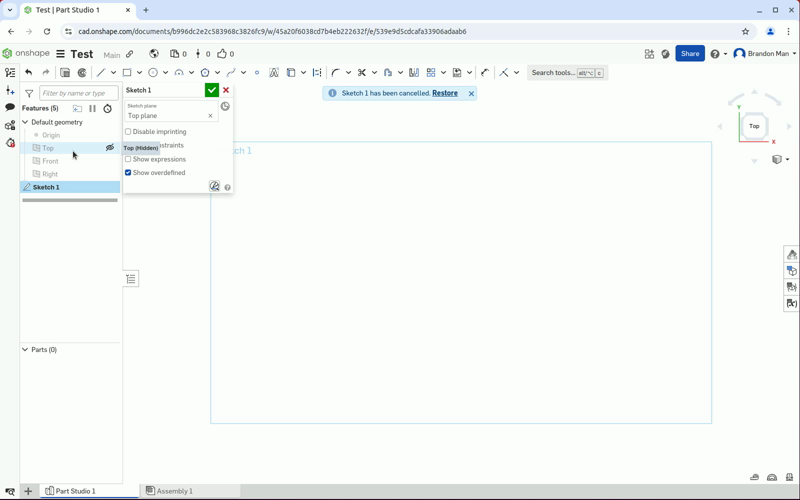
mouse_move(73, 352)
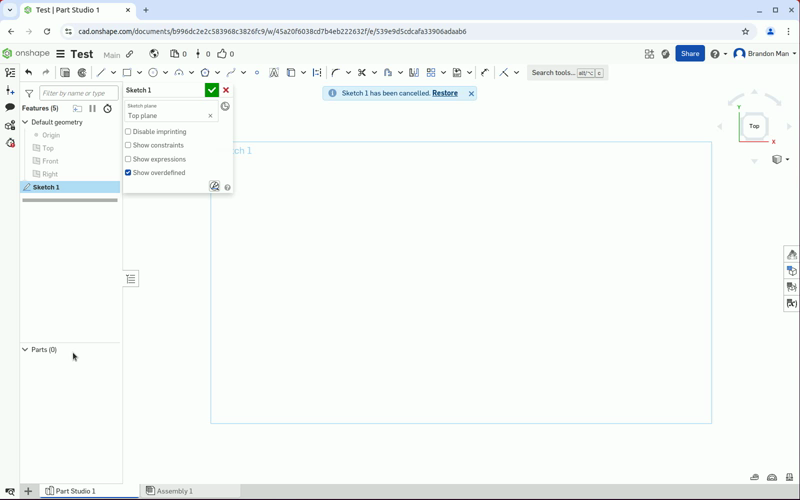
key(y)
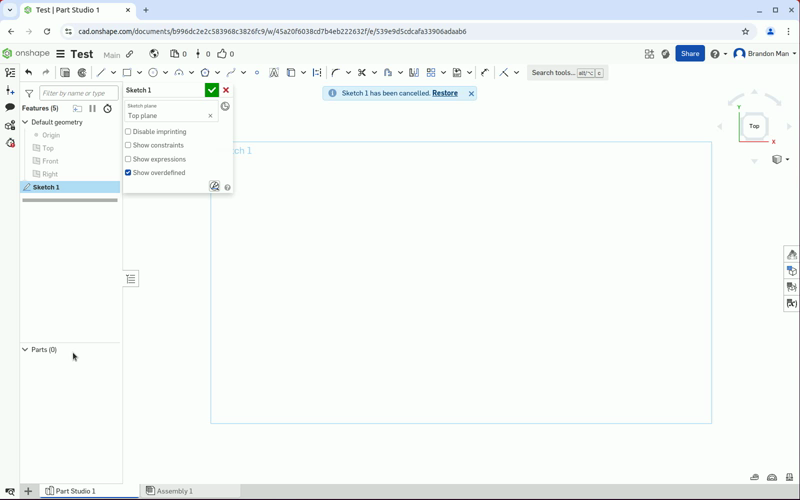
key(l)
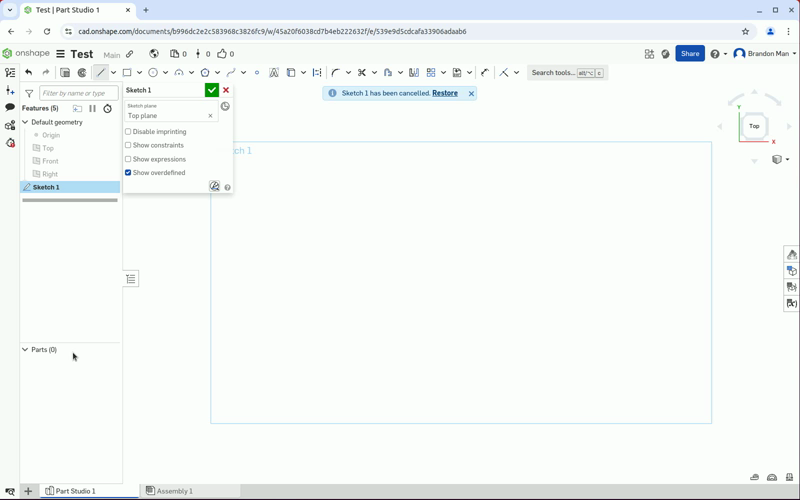
key_down(shift)
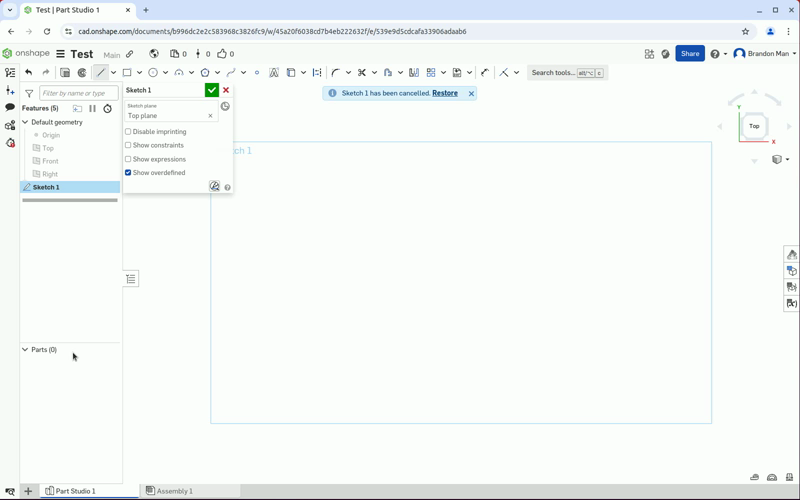
mouse_move(348, 282)
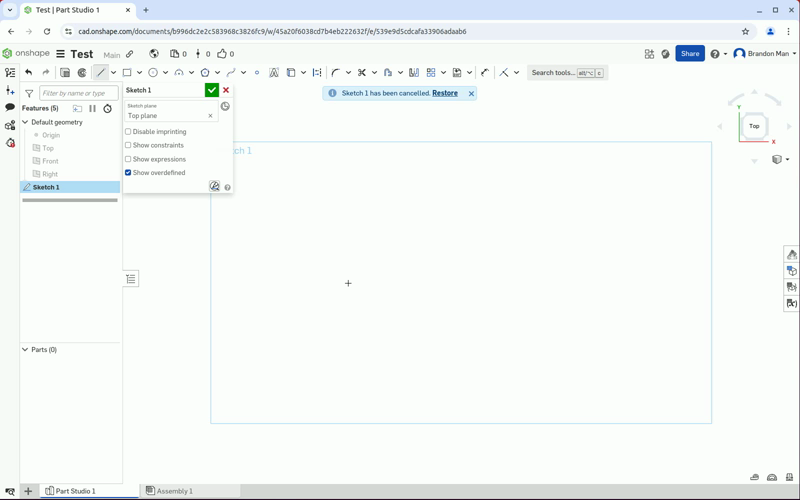
click(348, 282)
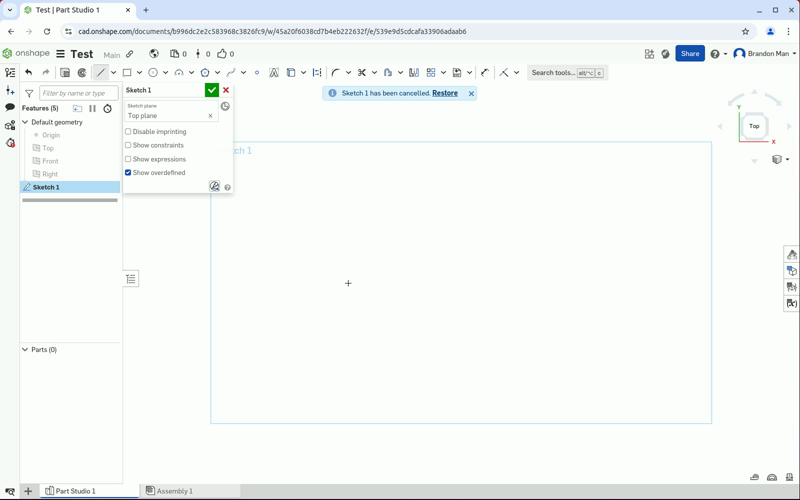
key_up(shift)
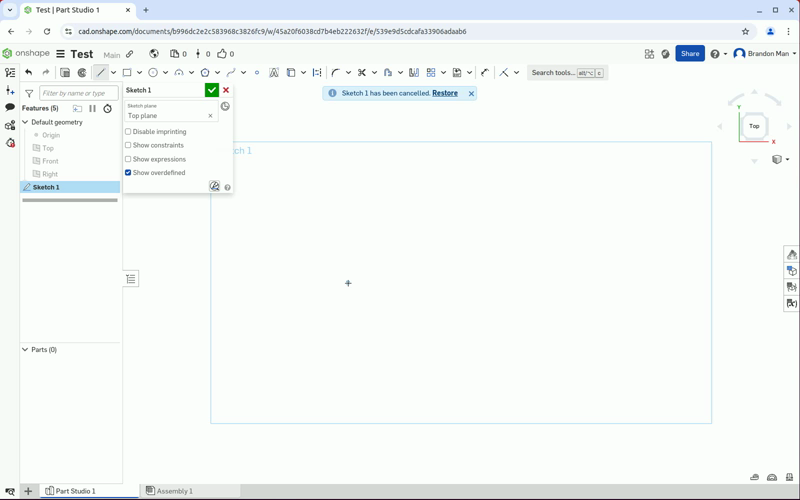
key_down(shift)
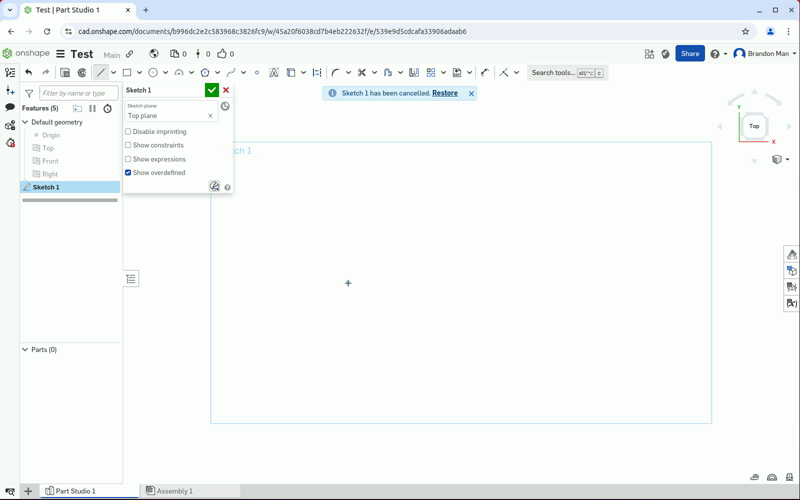
mouse_move(460, 282)
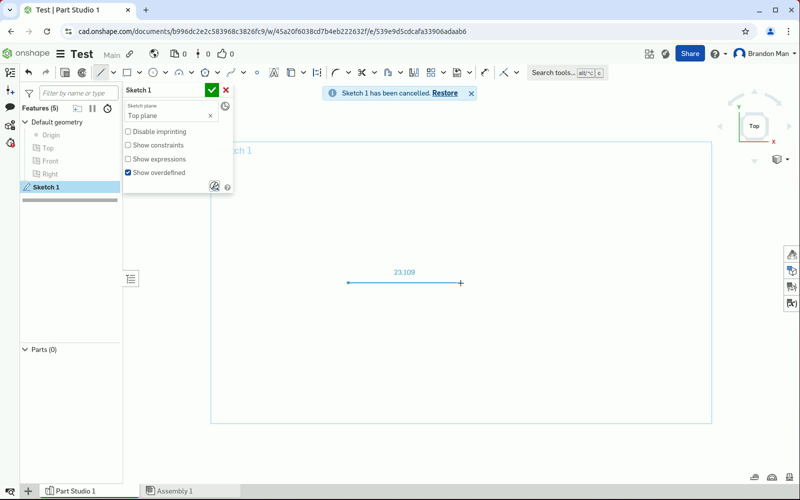
click(460, 282)
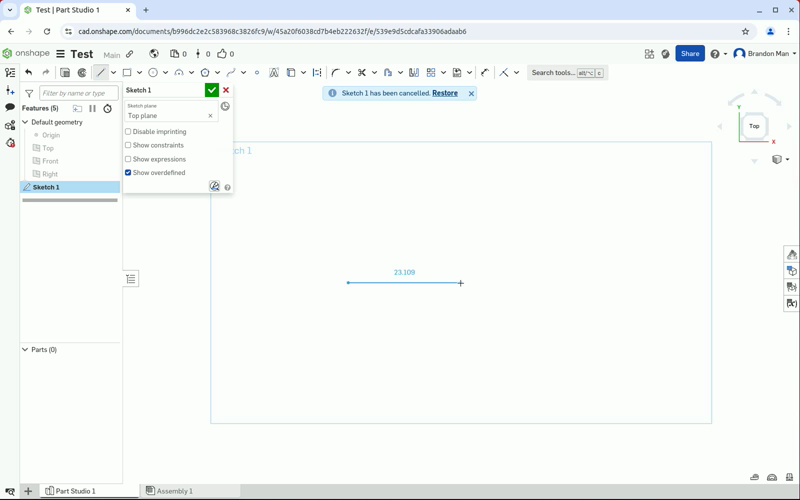
key_up(shift)
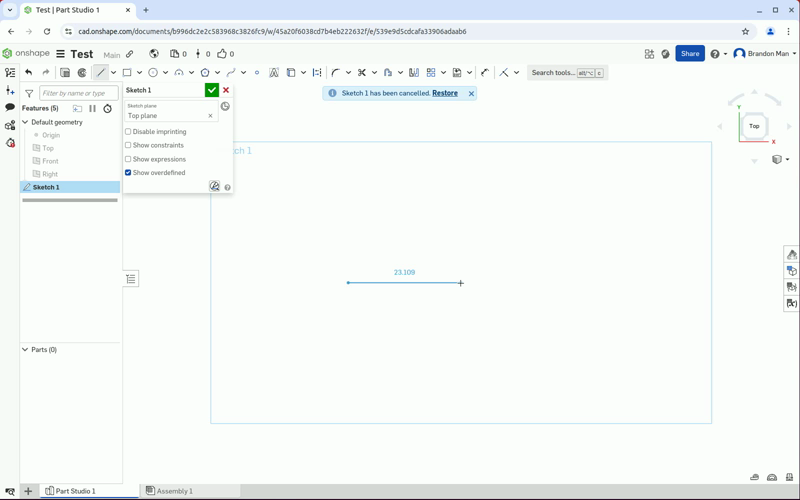
key_down(shift)
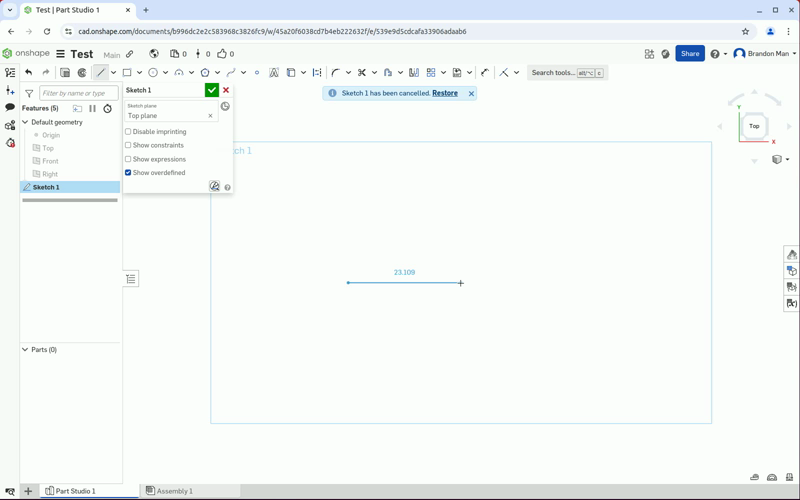
mouse_move(490, 282)
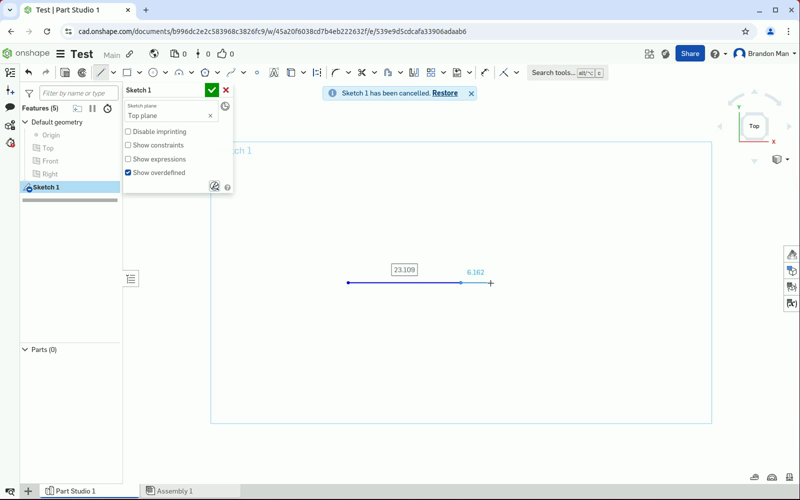
mouse_move(460, 276)
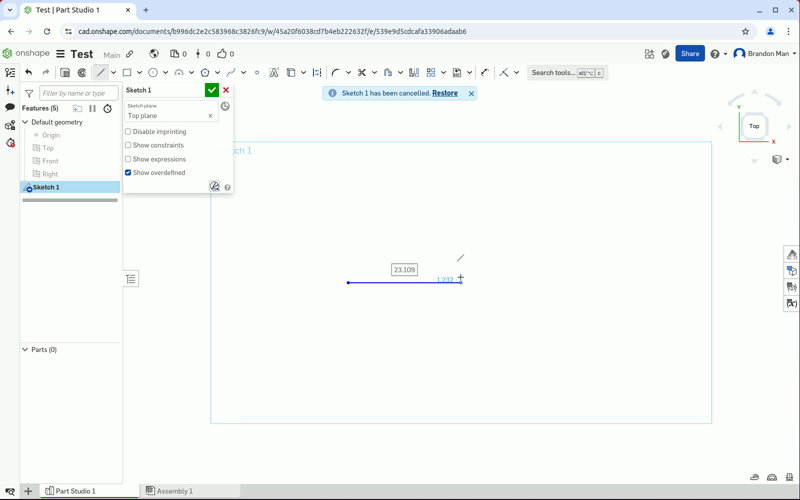
scroll(6)
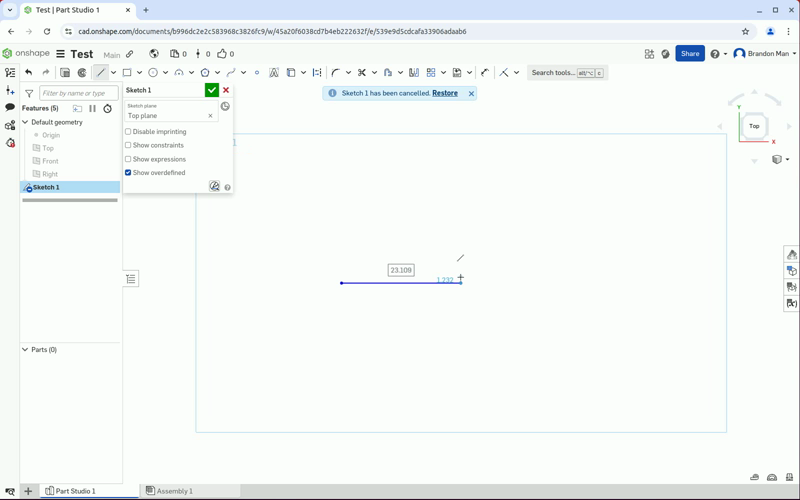
scroll(6)
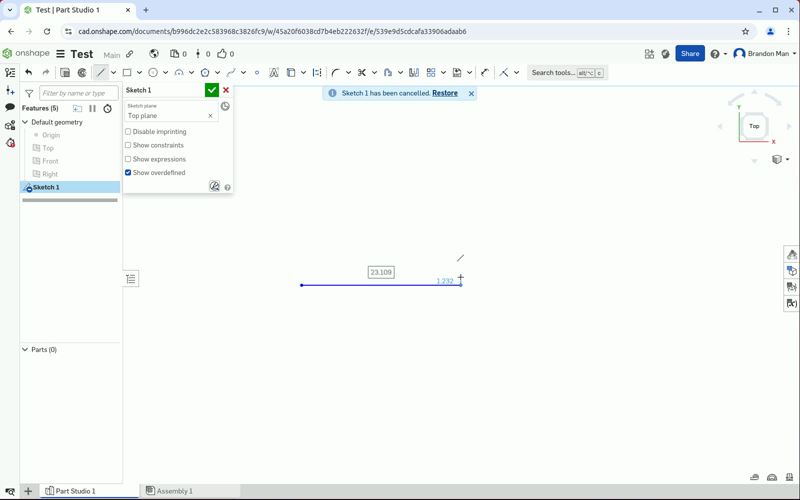
scroll(6)
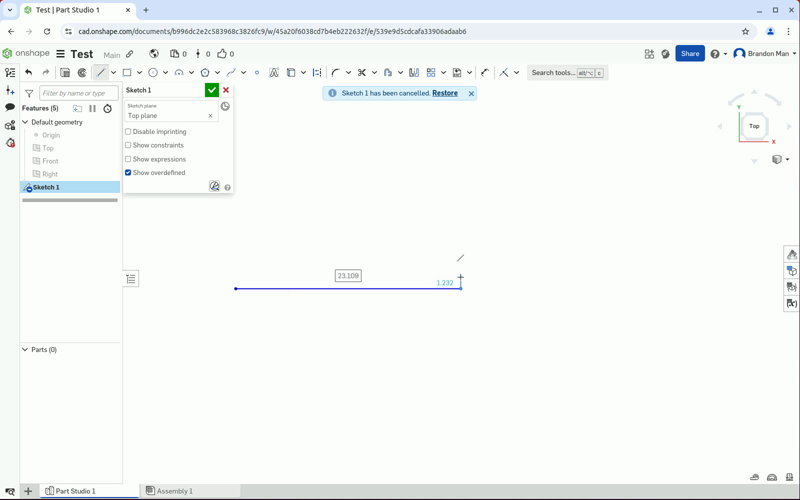
scroll(6)
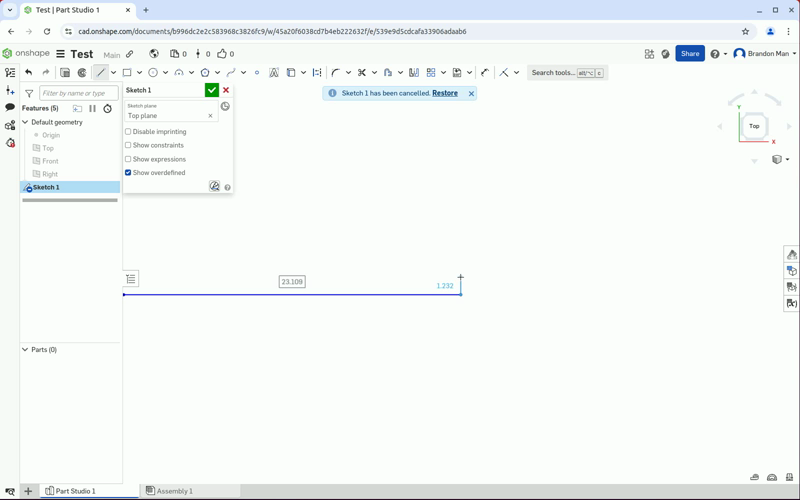
scroll(6)
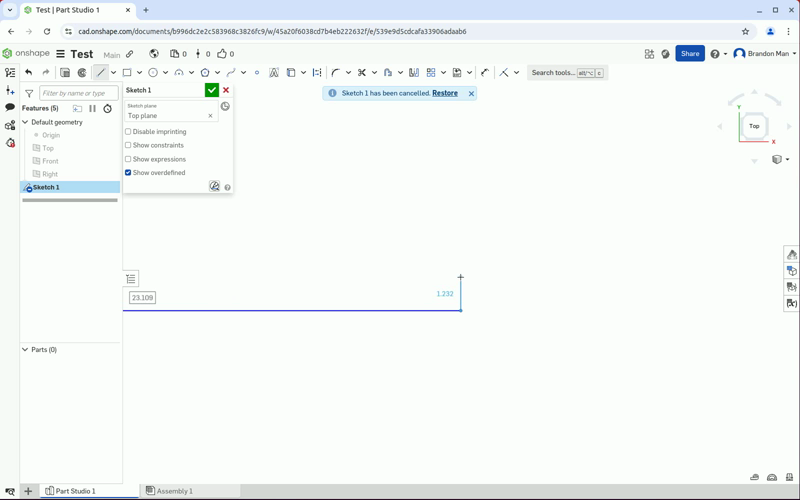
scroll(6)
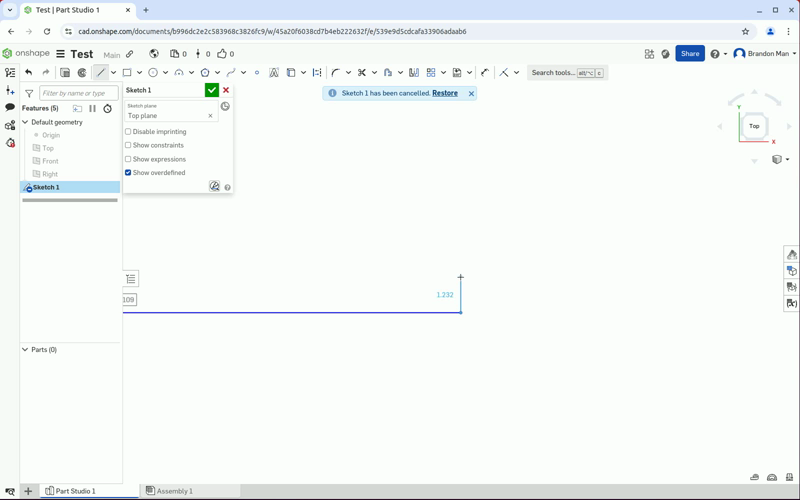
scroll(6)
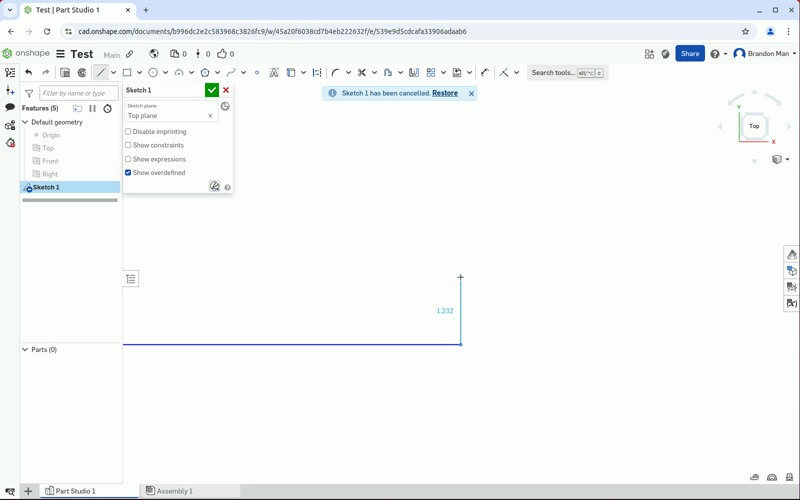
click(460, 276)
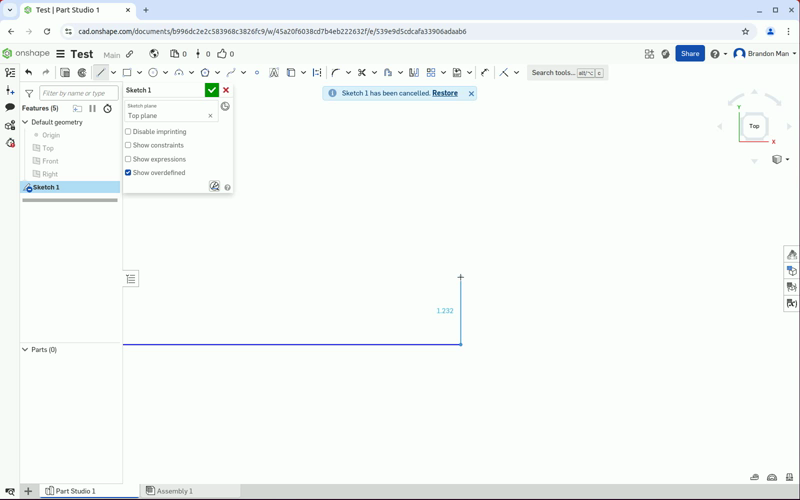
scroll(-6)
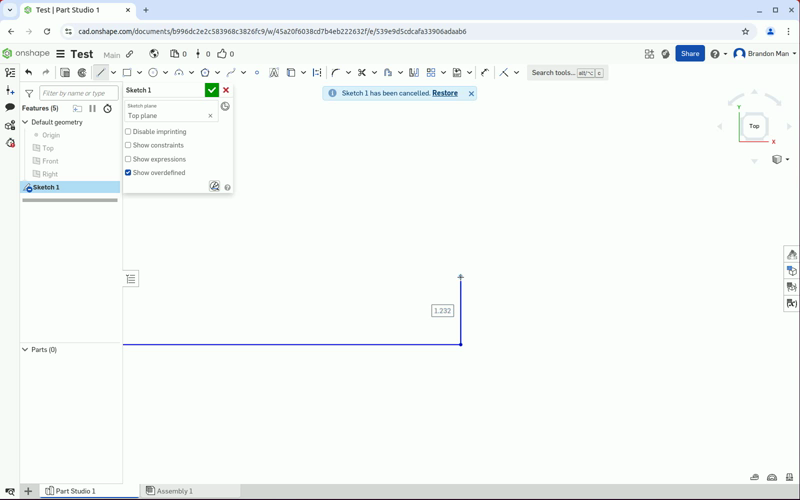
scroll(-6)
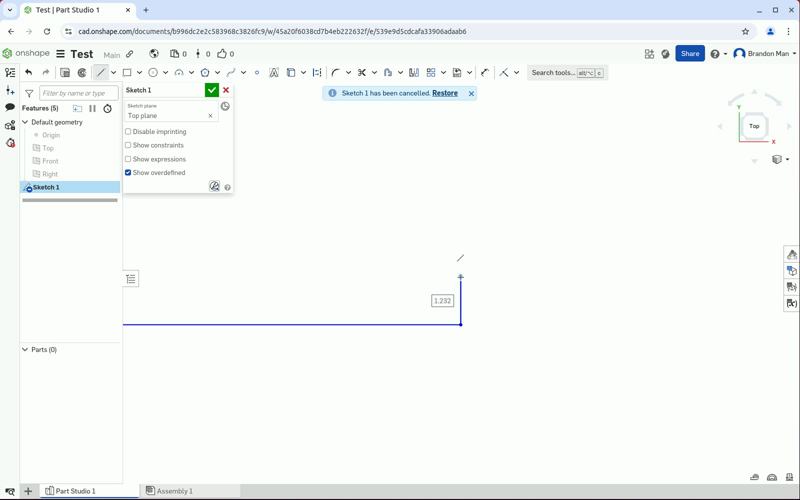
scroll(-6)
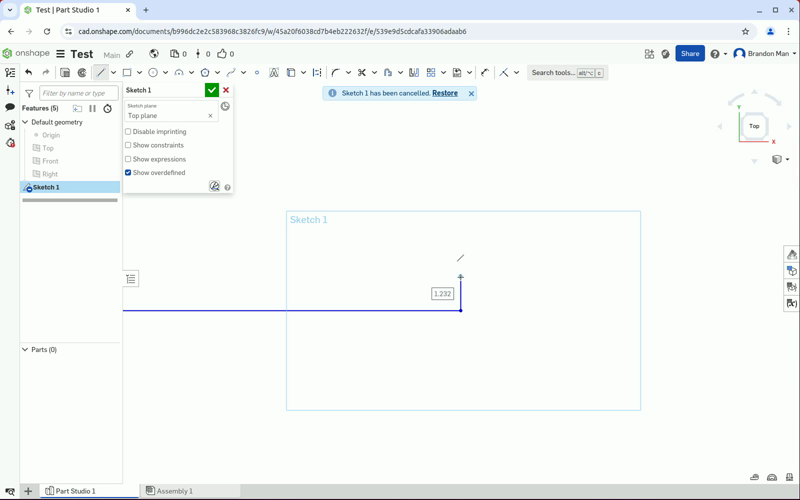
scroll(-6)
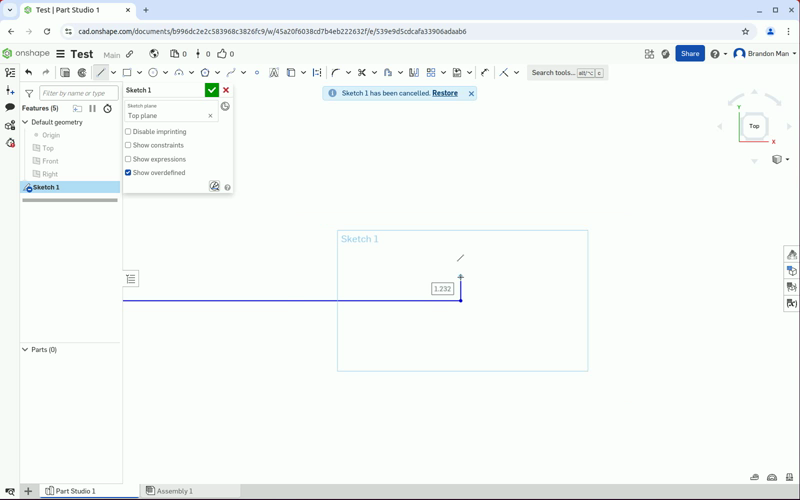
scroll(-6)
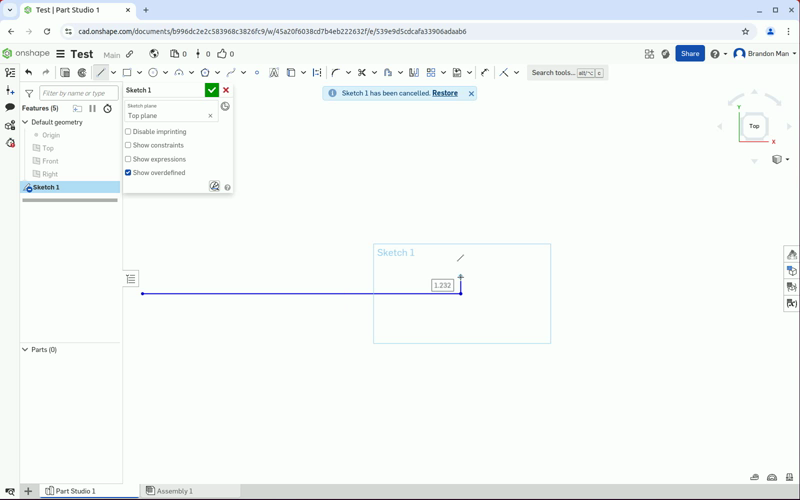
scroll(-6)
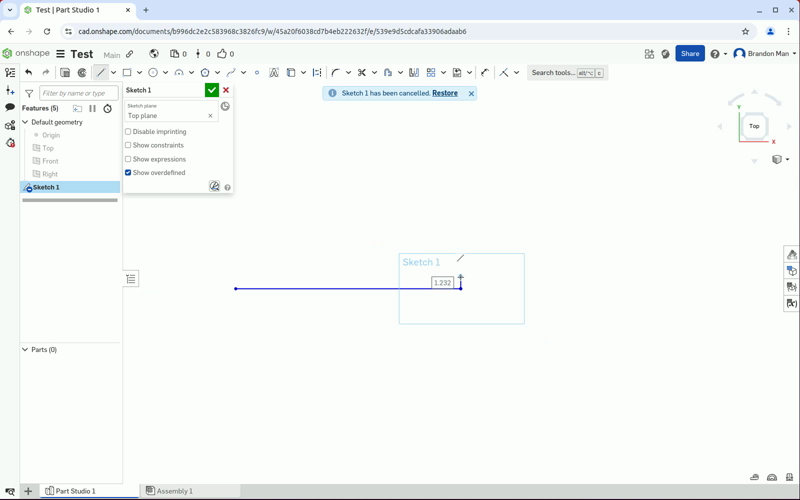
scroll(-6)
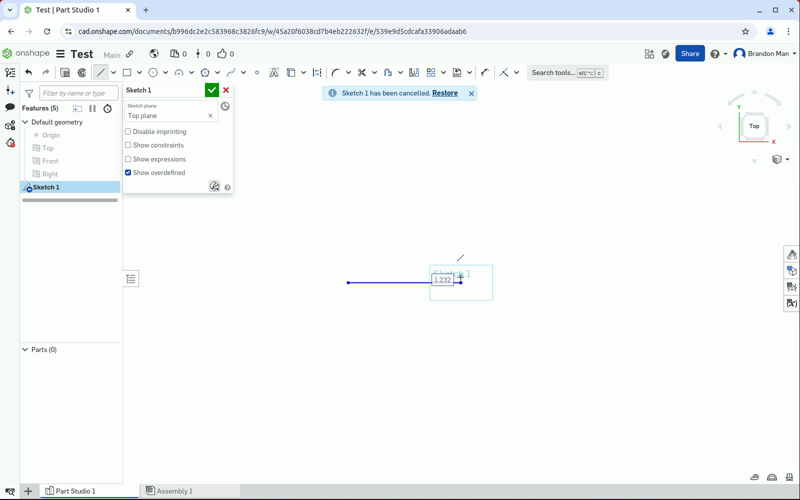
key_up(shift)
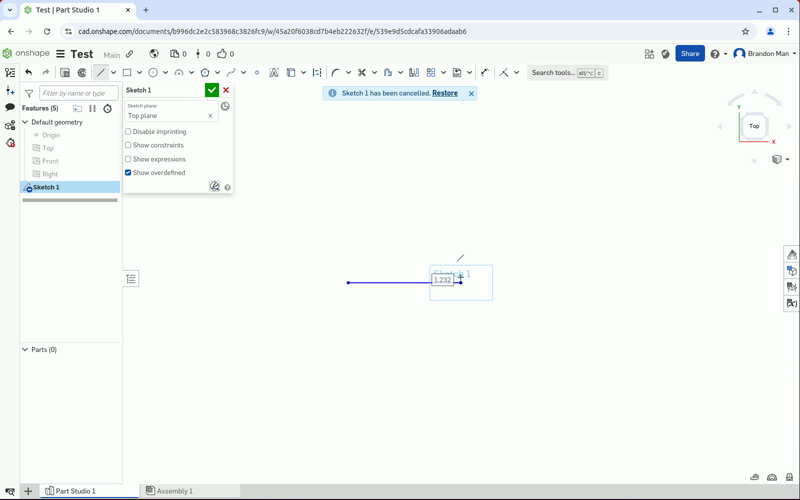
key_down(shift)
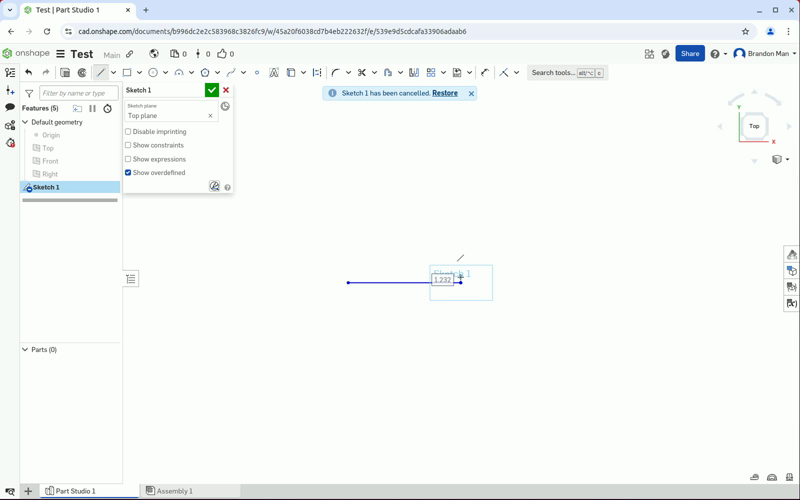
mouse_move(348, 276)
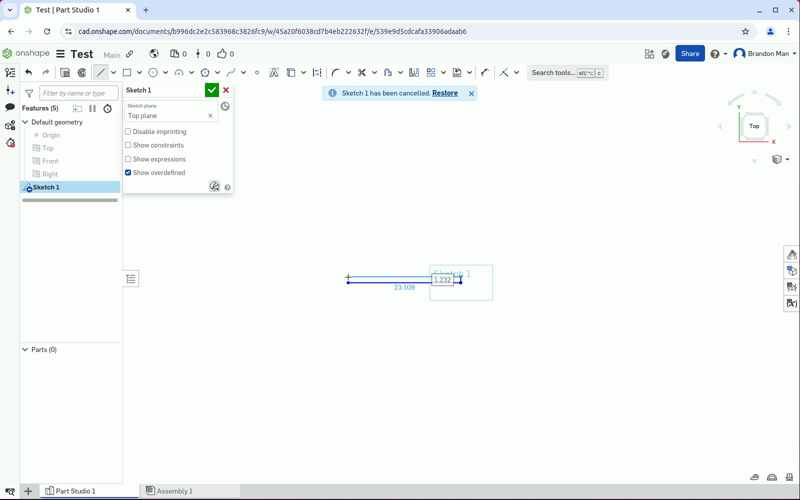
click(348, 276)
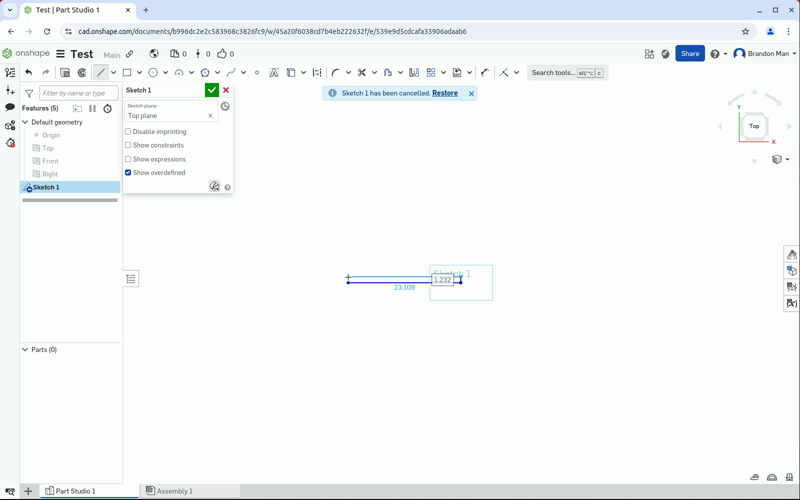
key_up(shift)
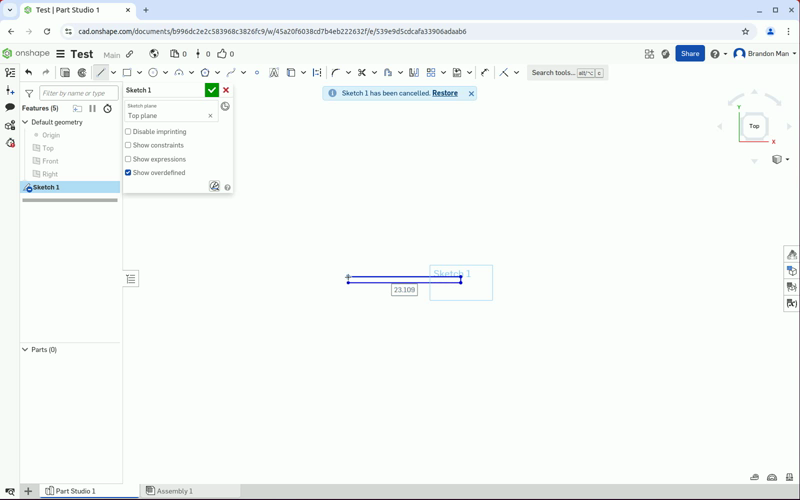
mouse_move(378, 276)
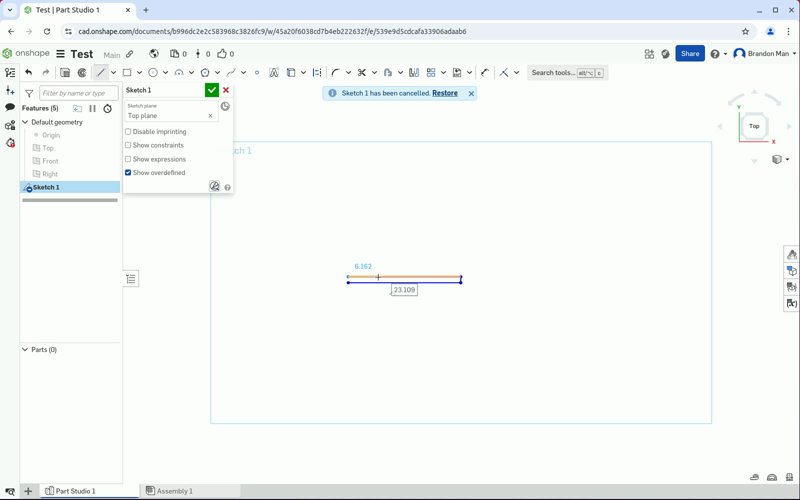
key_down(shift)
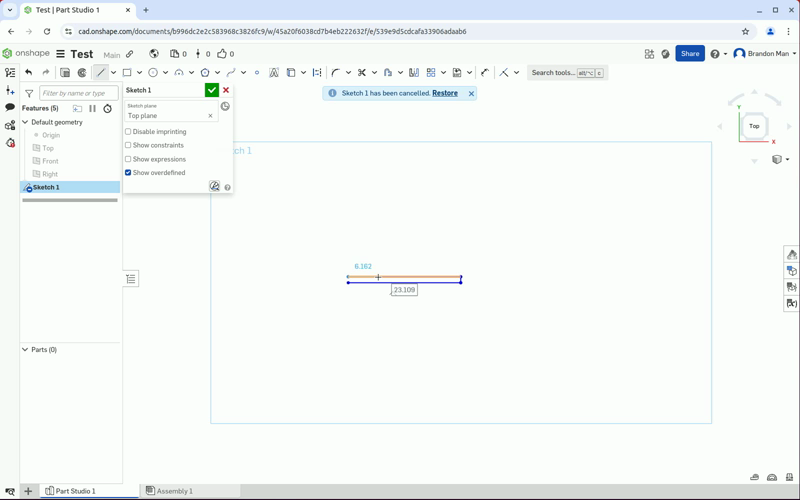
mouse_move(348, 282)
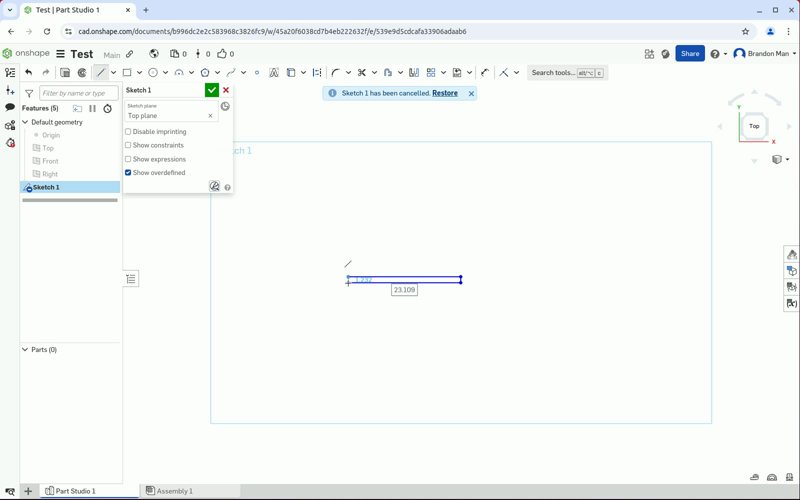
scroll(6)
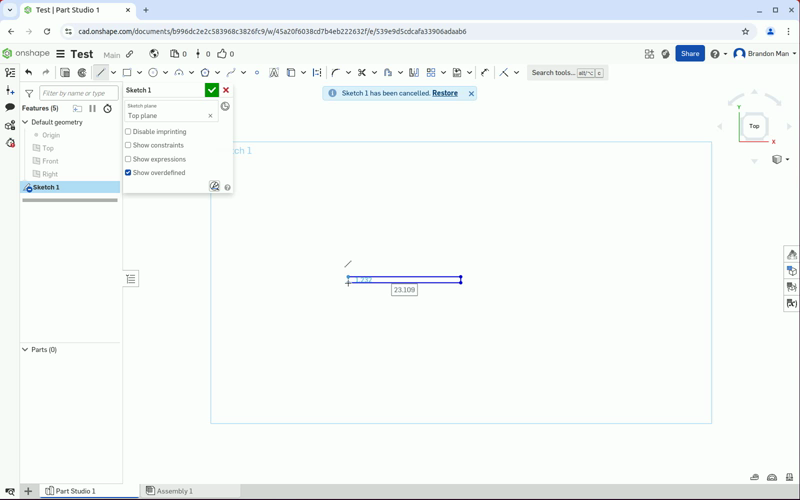
scroll(6)
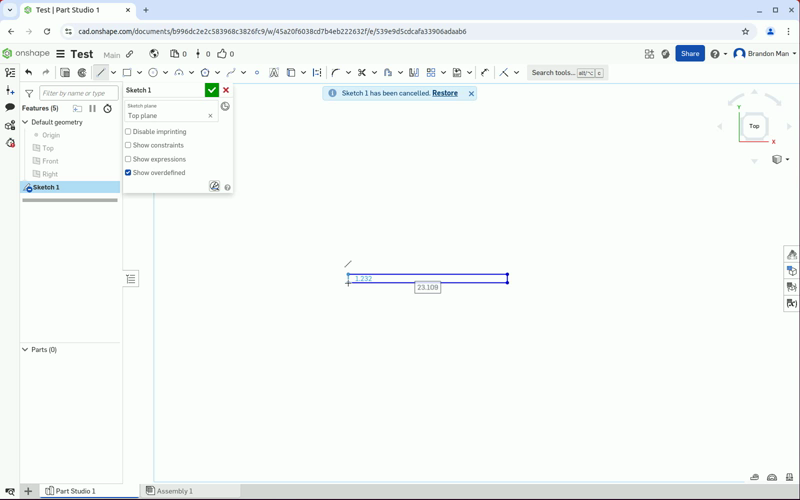
scroll(6)
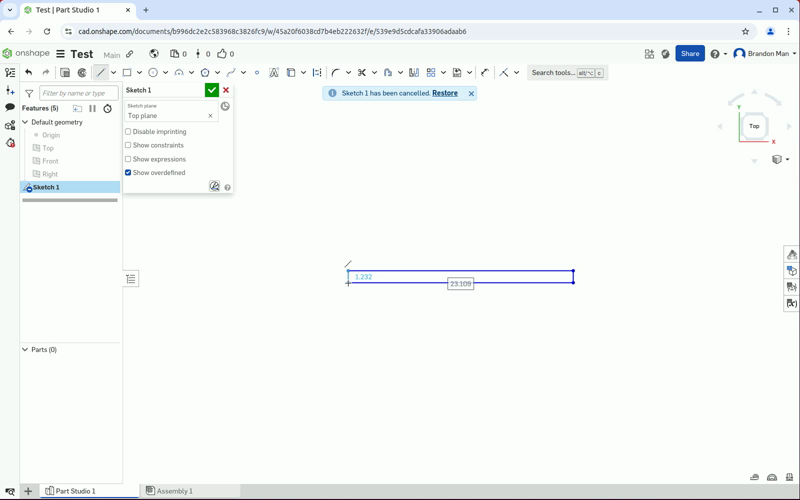
scroll(6)
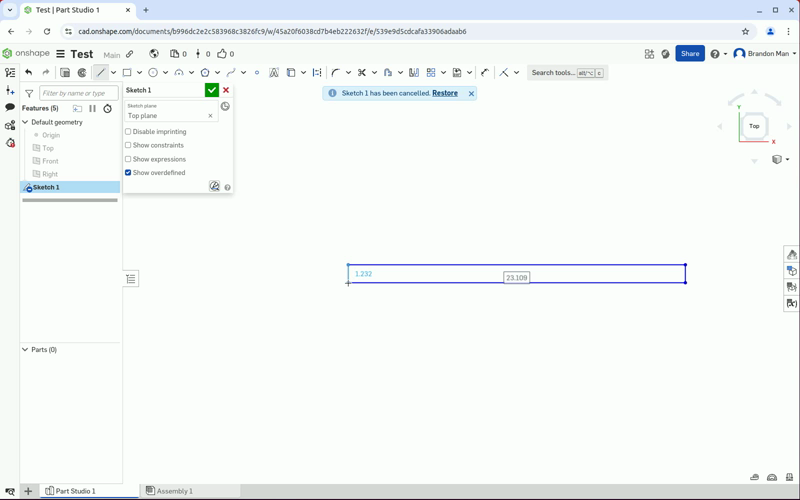
scroll(6)
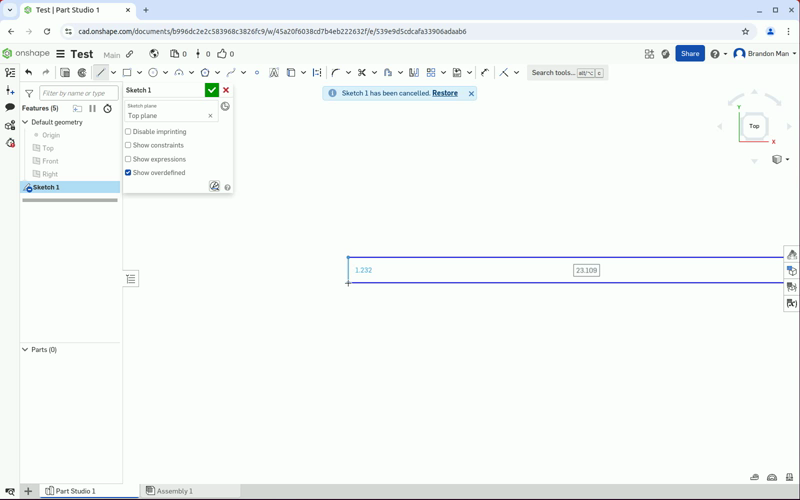
scroll(6)
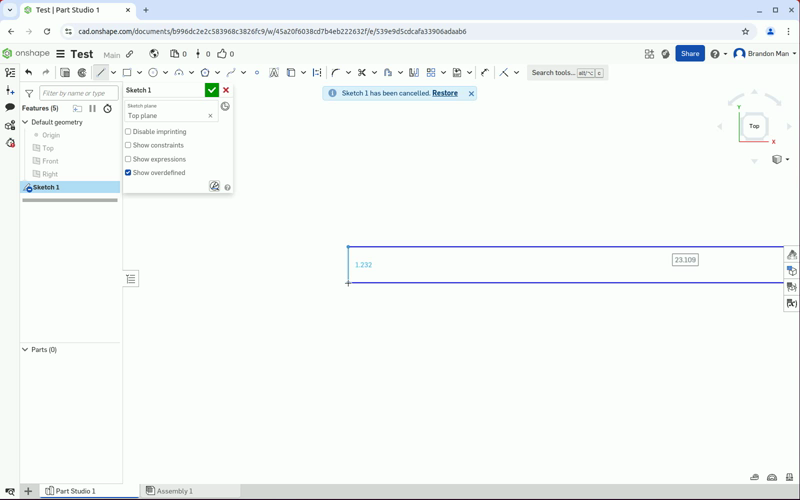
scroll(6)
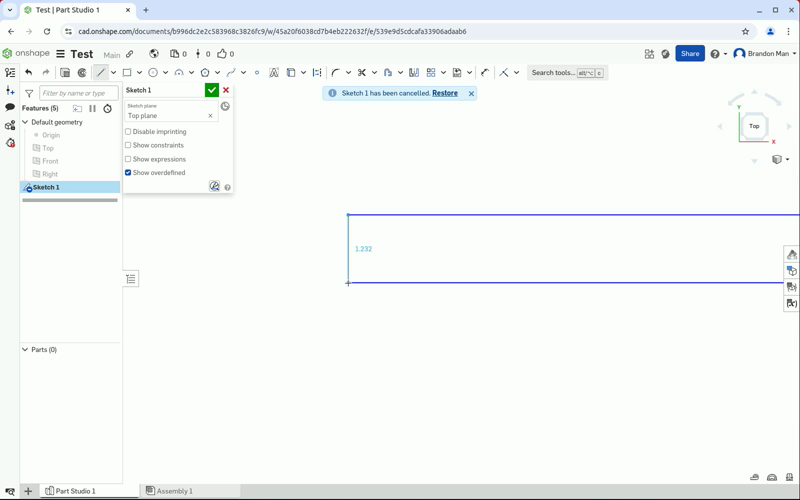
key_up(shift)
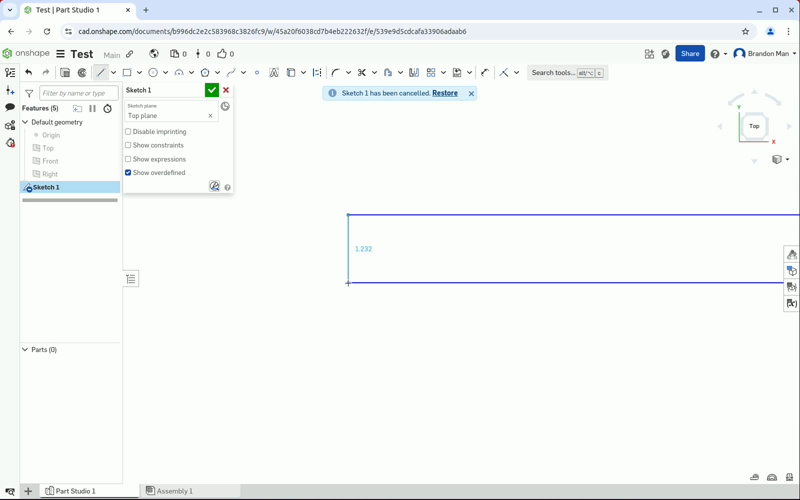
click(348, 282)
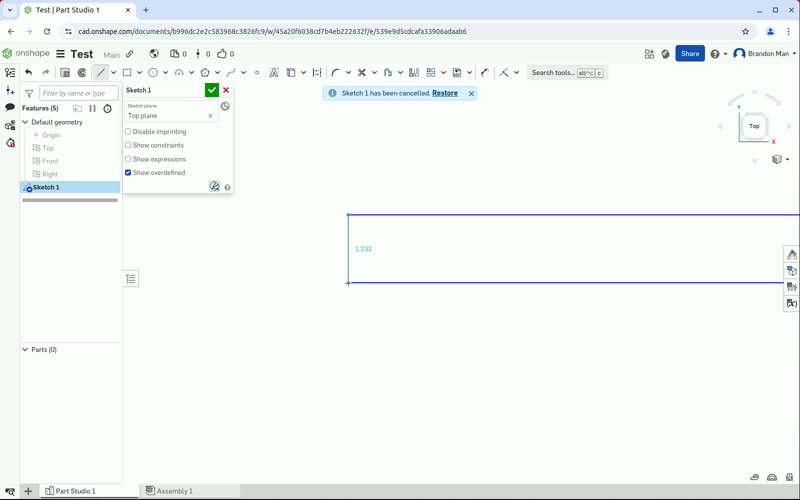
scroll(-6)
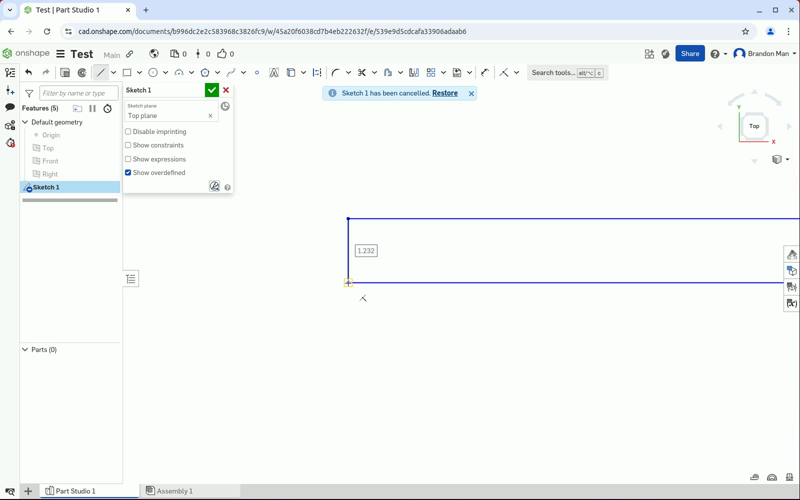
scroll(-6)
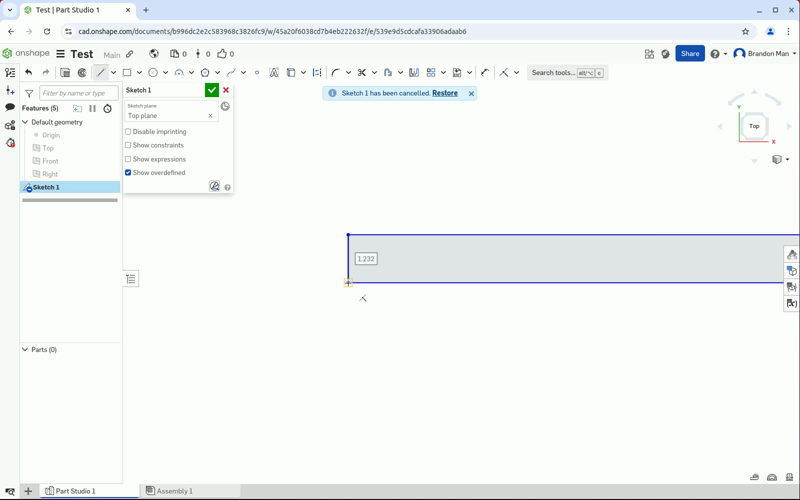
scroll(-6)
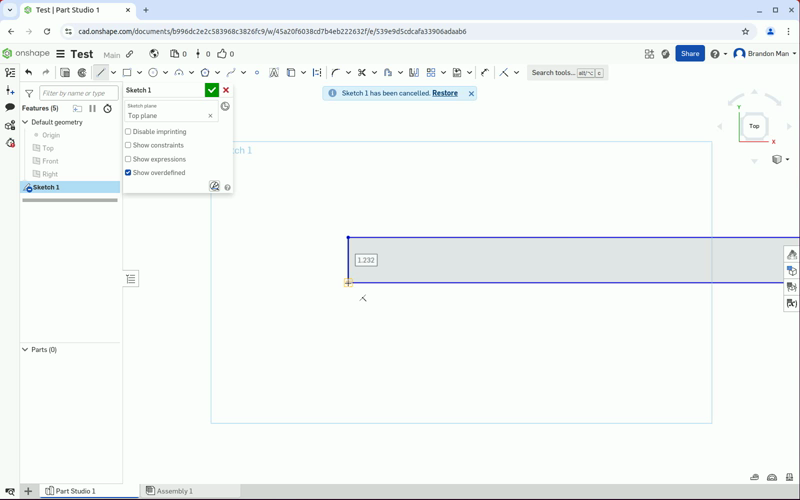
scroll(-6)
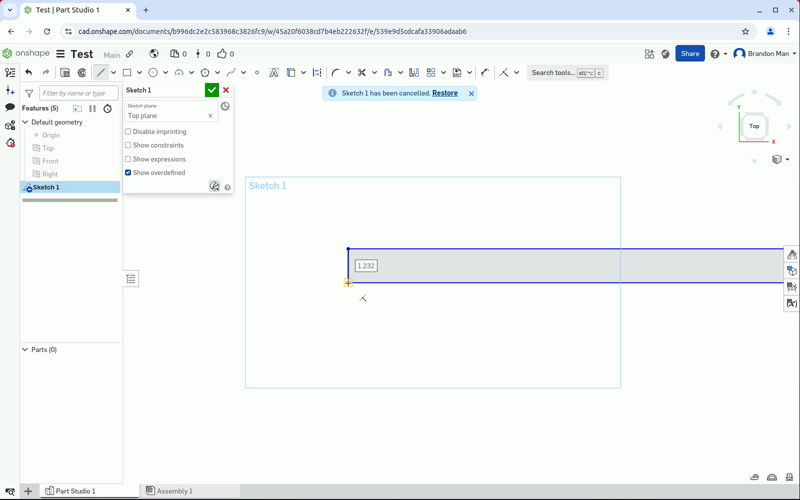
scroll(-6)
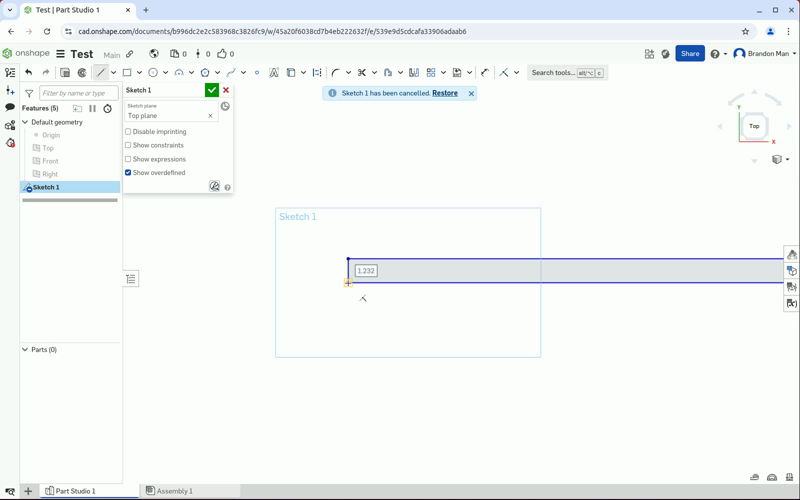
scroll(-6)
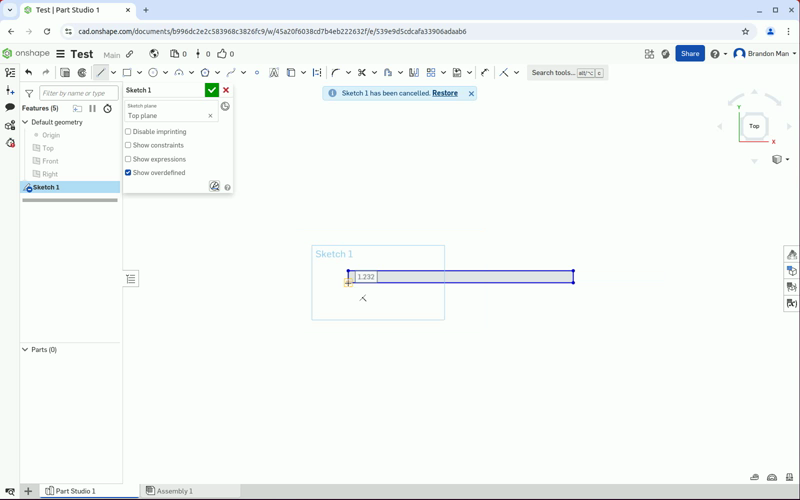
scroll(-6)
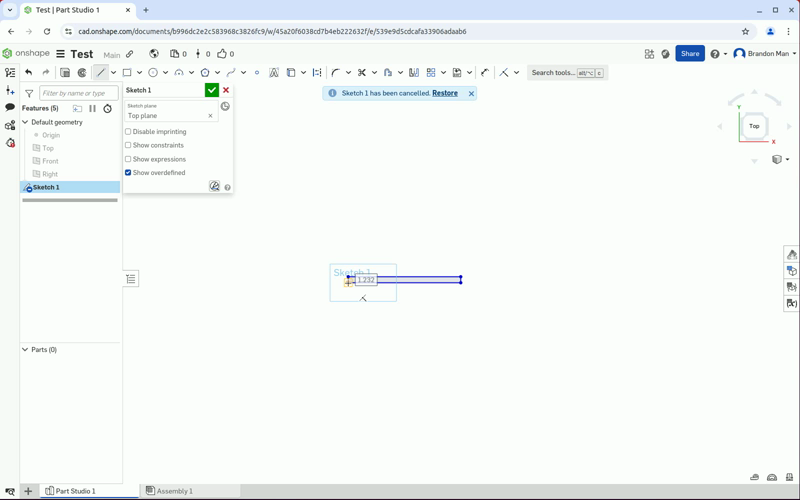
key(esc)
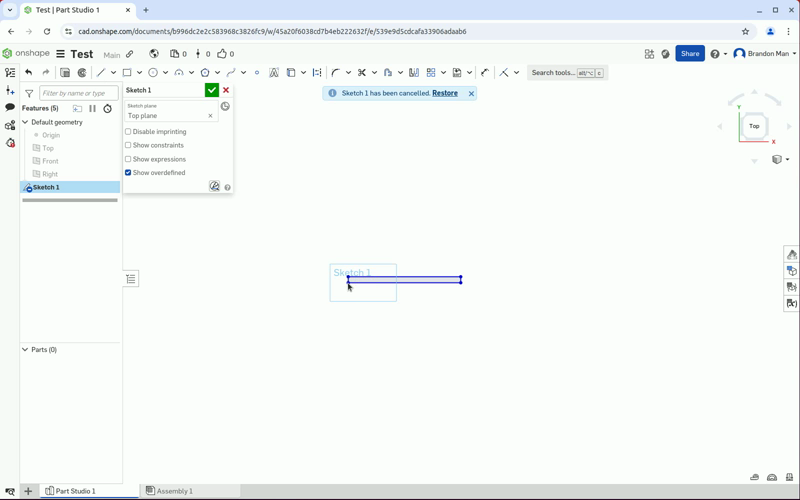
mouse_move(460, 281)
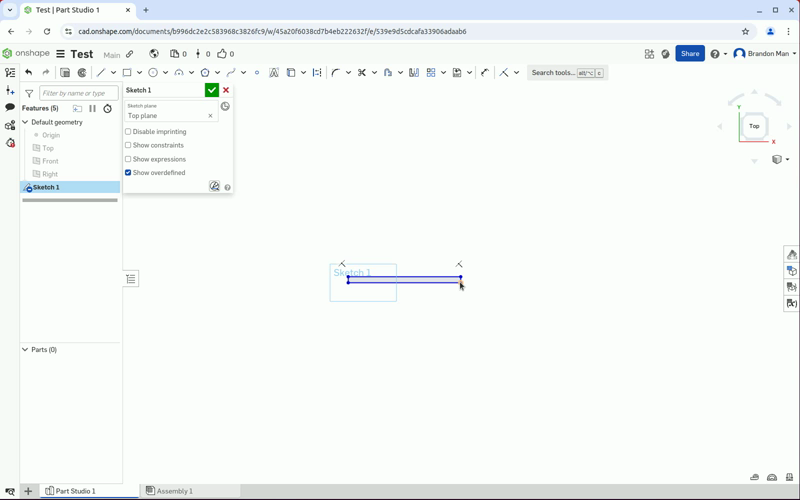
scroll(6)
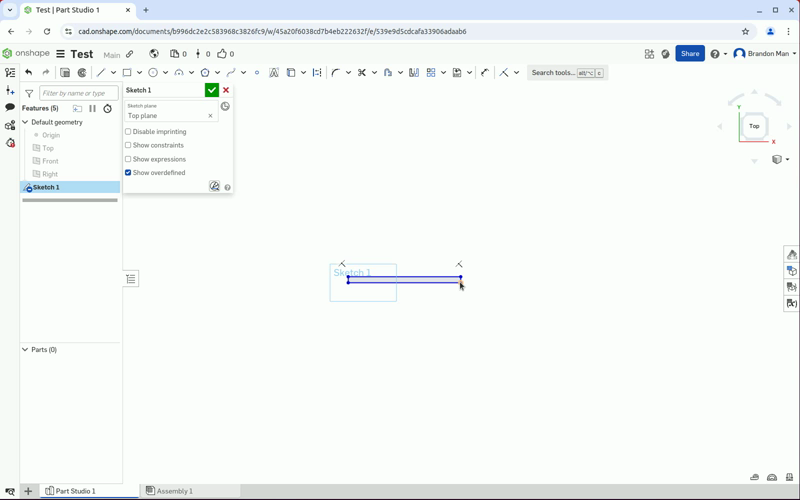
scroll(6)
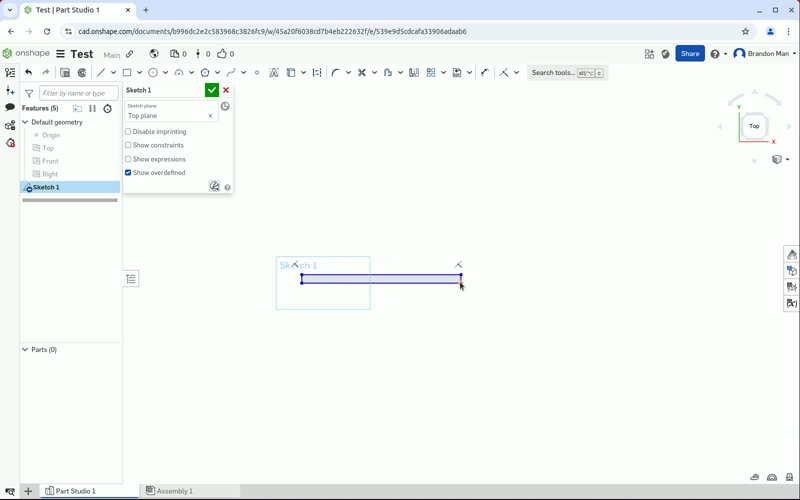
scroll(6)
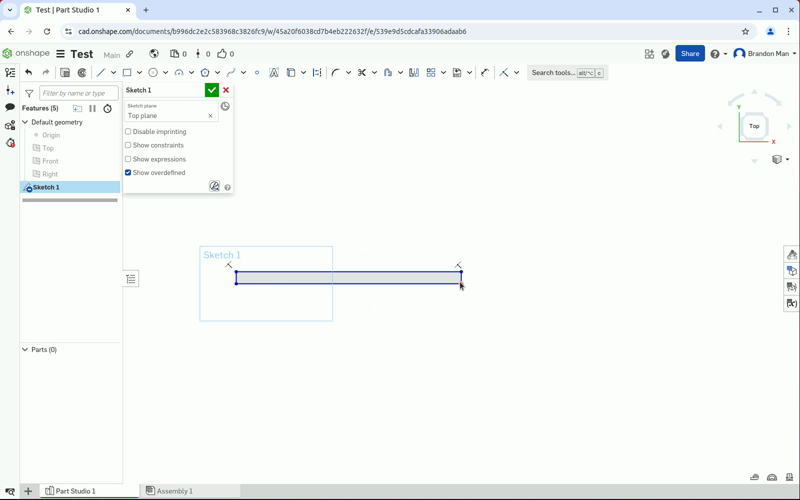
scroll(6)
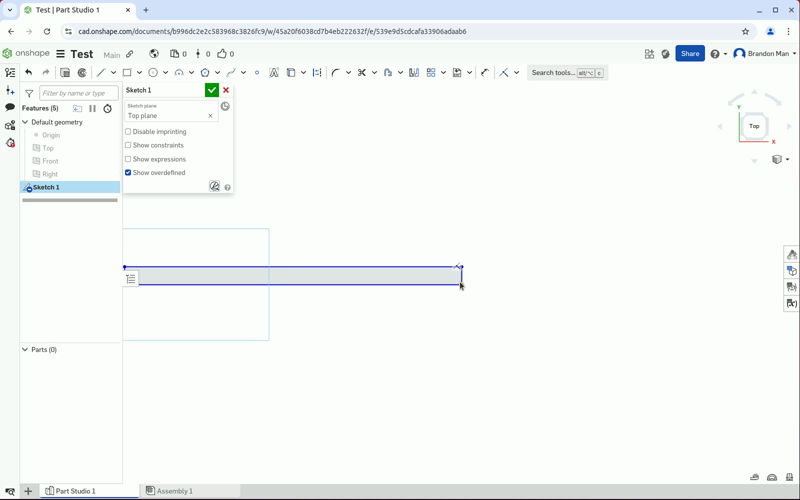
scroll(6)
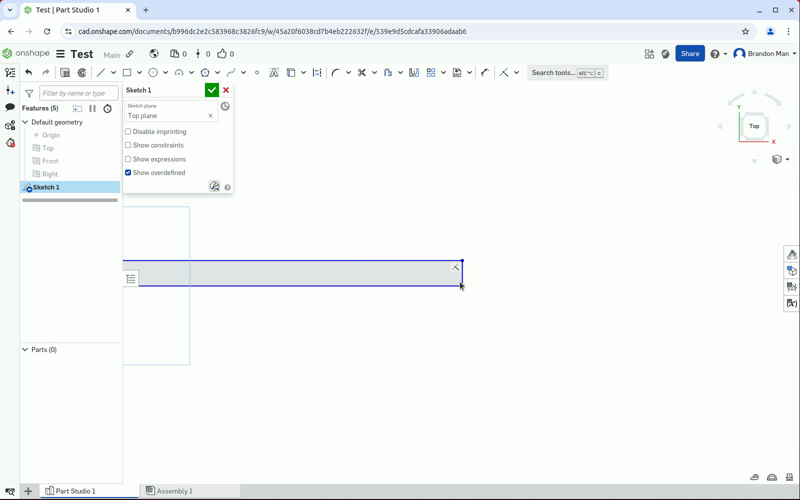
scroll(6)
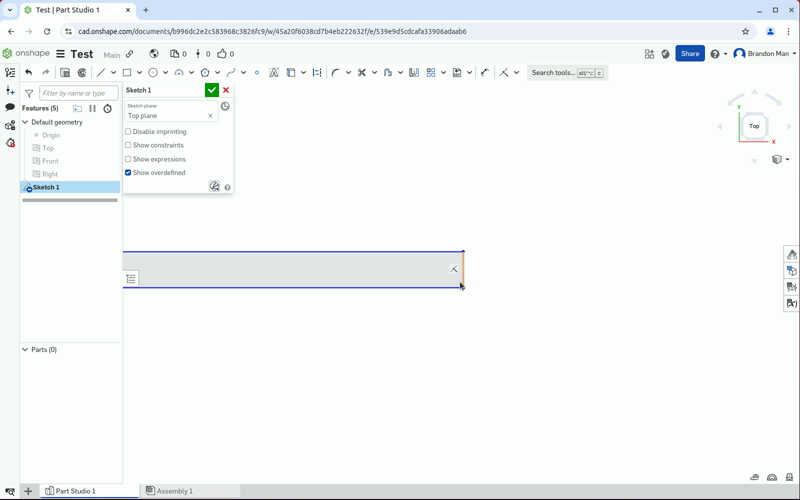
scroll(6)
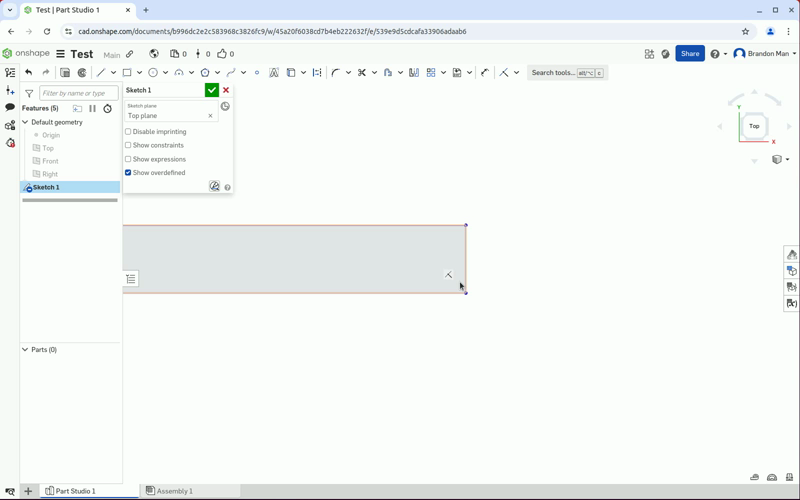
click(460, 281)
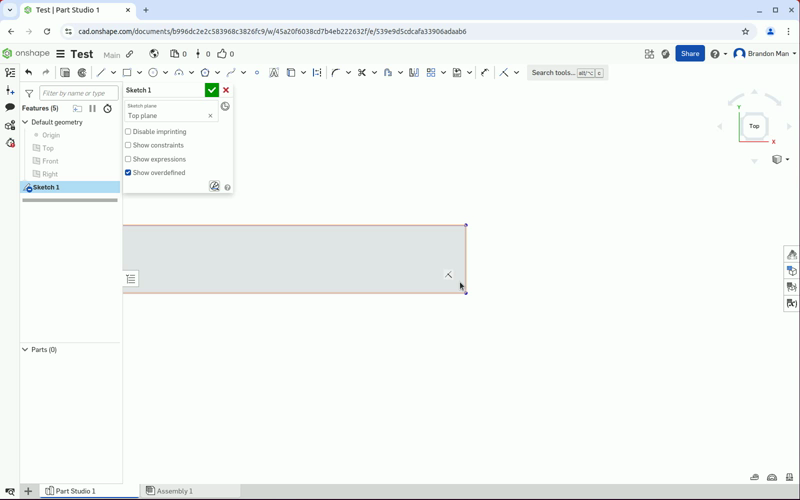
scroll(-6)
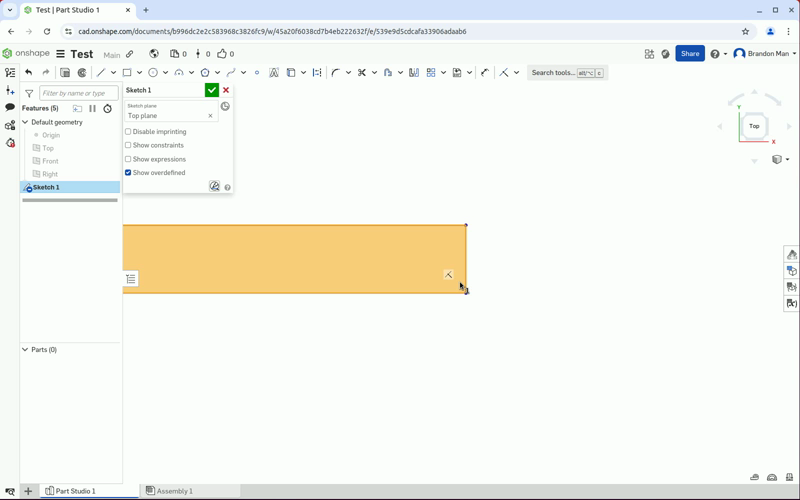
scroll(-6)
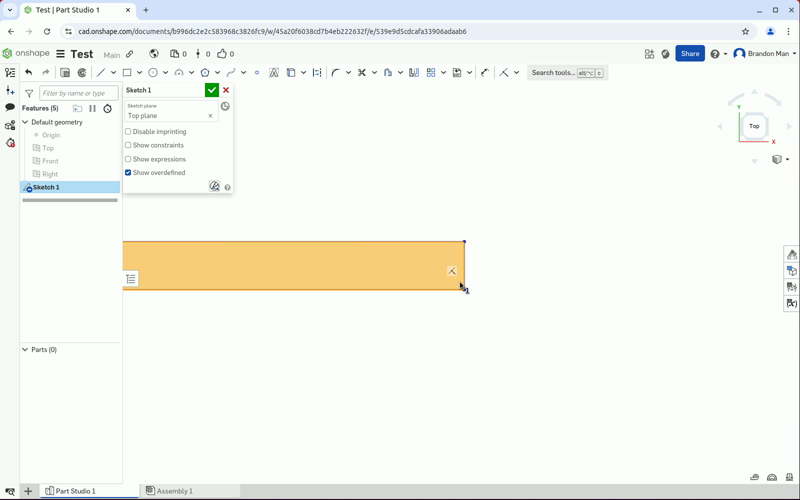
scroll(-6)
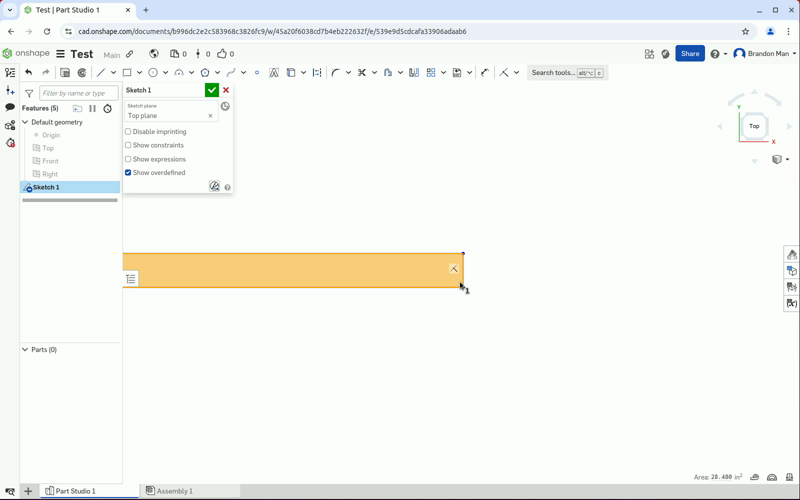
scroll(-6)
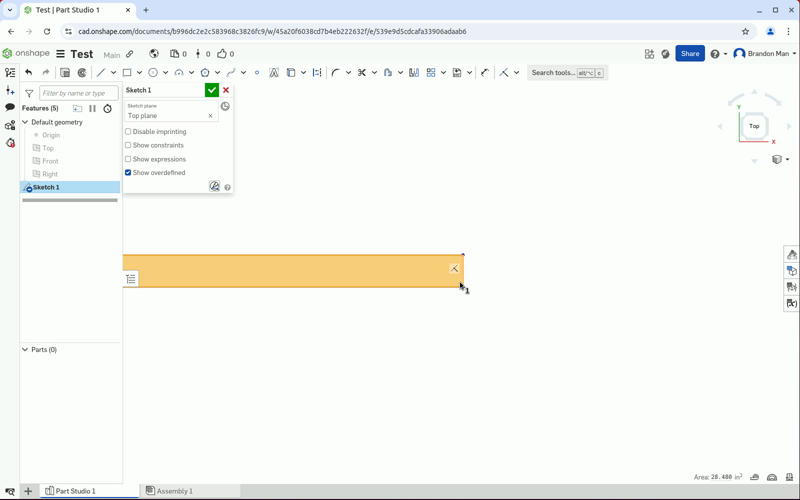
scroll(-6)
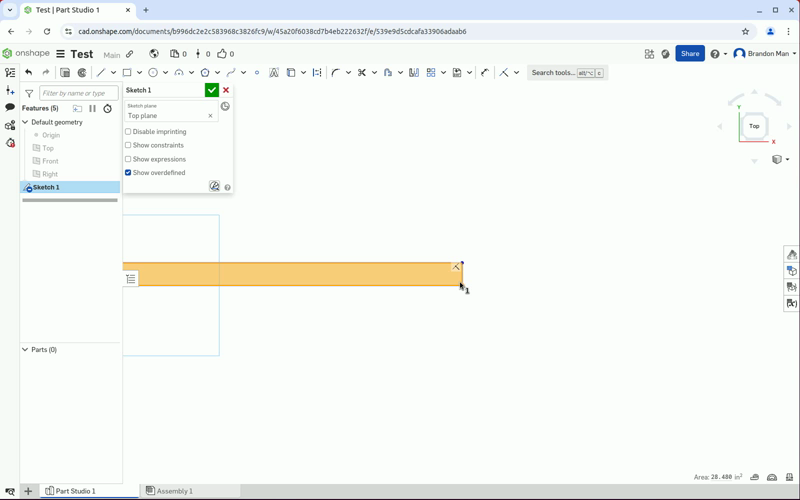
scroll(-6)
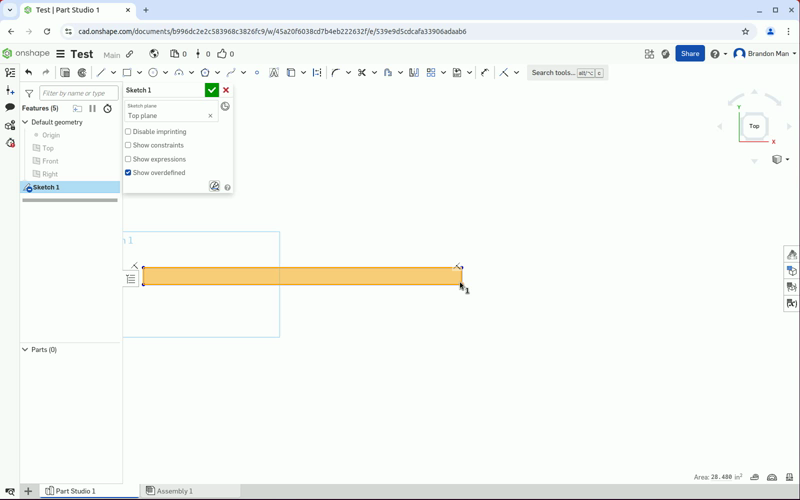
scroll(-6)
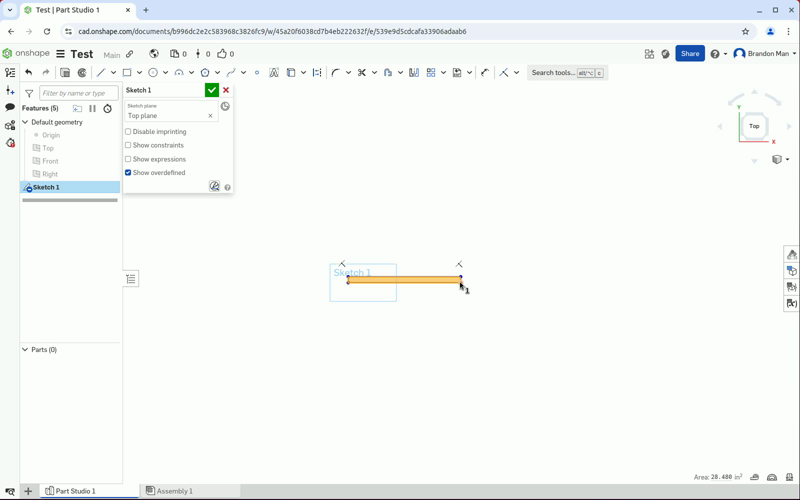
mouse_move(73, 352)
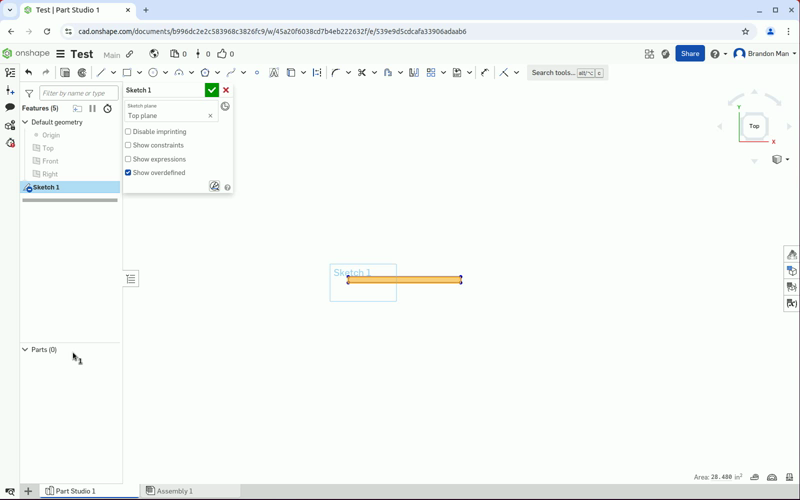
key(shift+y)
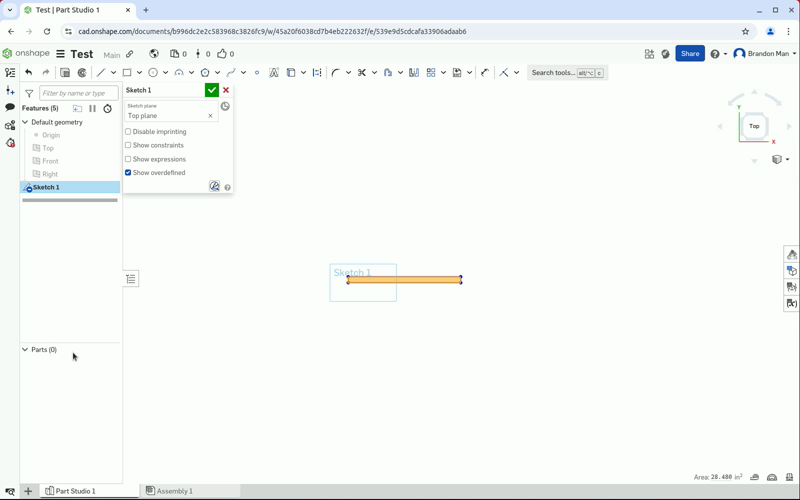
key(shift+e)
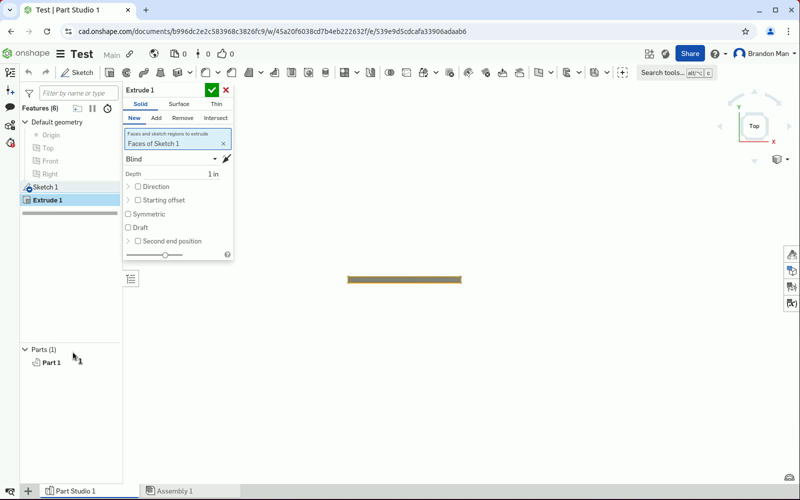
mouse_move(143, 106)
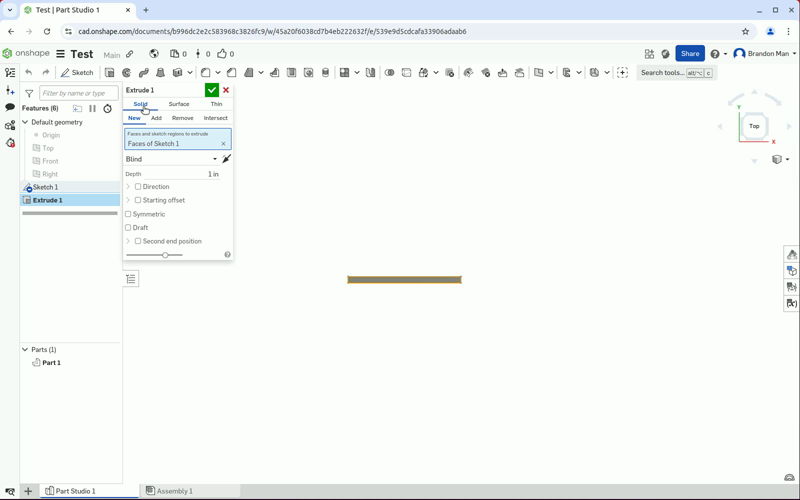
click(143, 106)
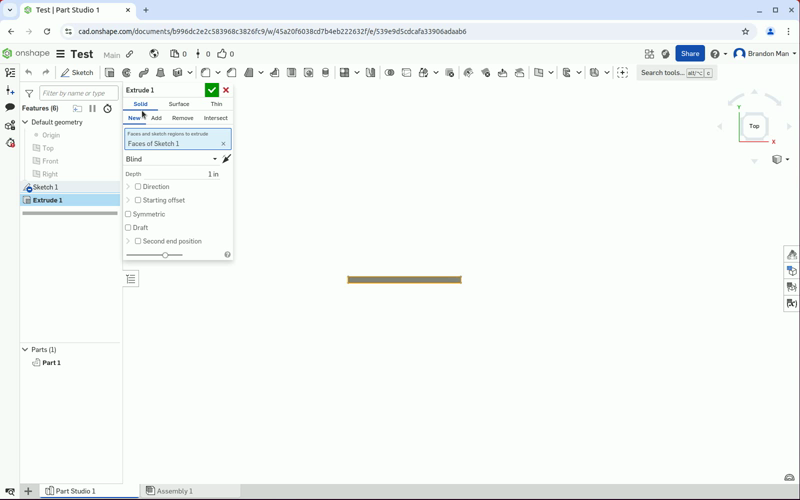
mouse_move(137, 120)
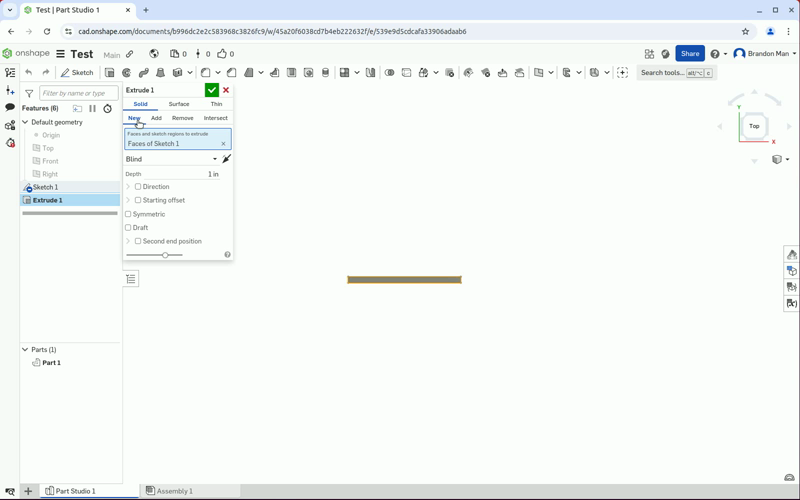
click(137, 120)
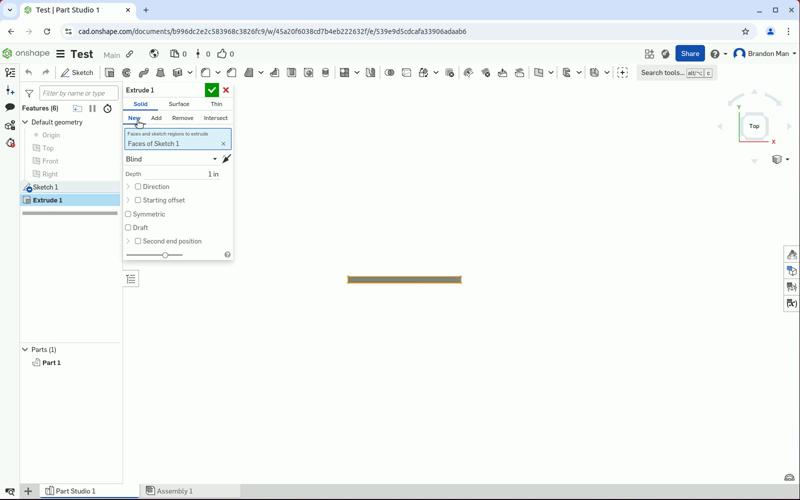
key(tab, 4)
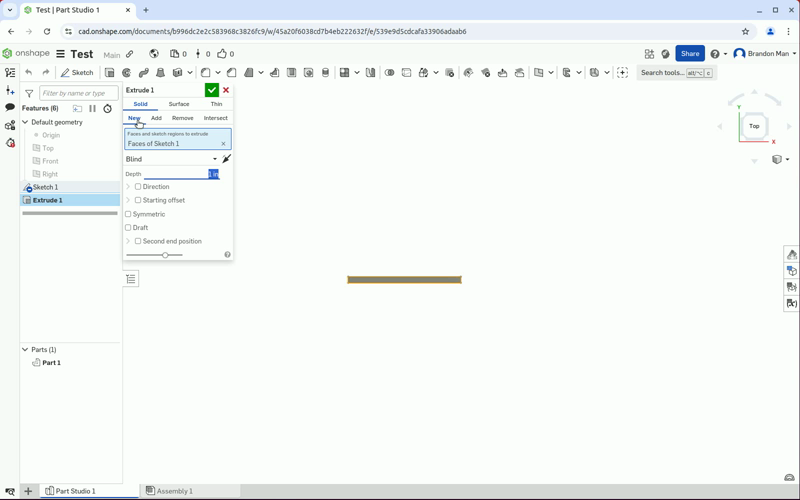
text(1.204)
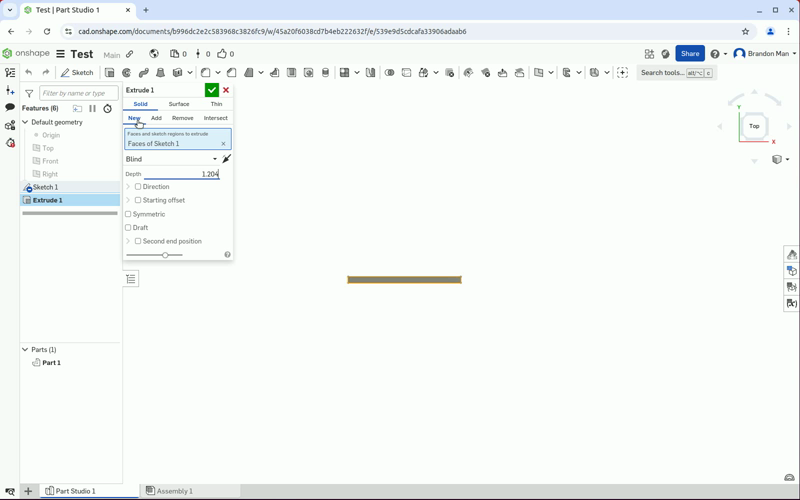
key(enter)
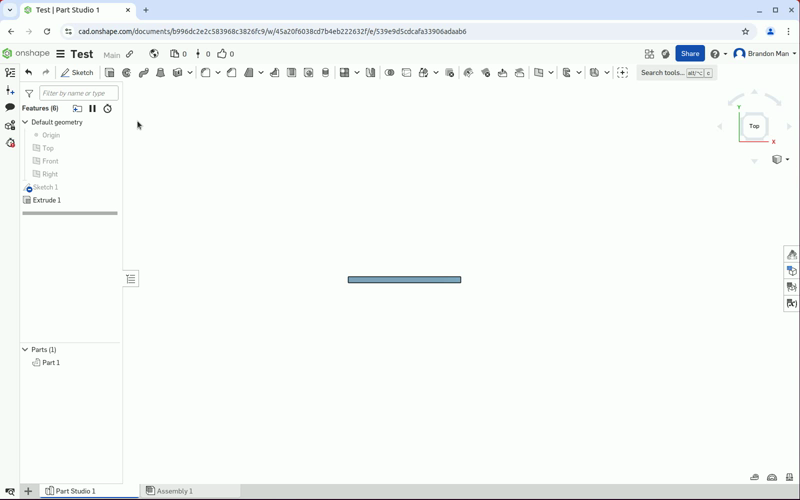
key(shift+h)
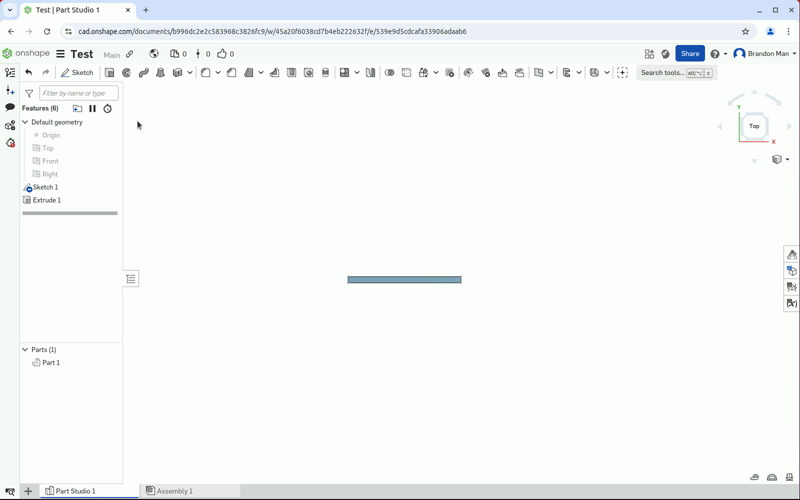
key(shift+h)
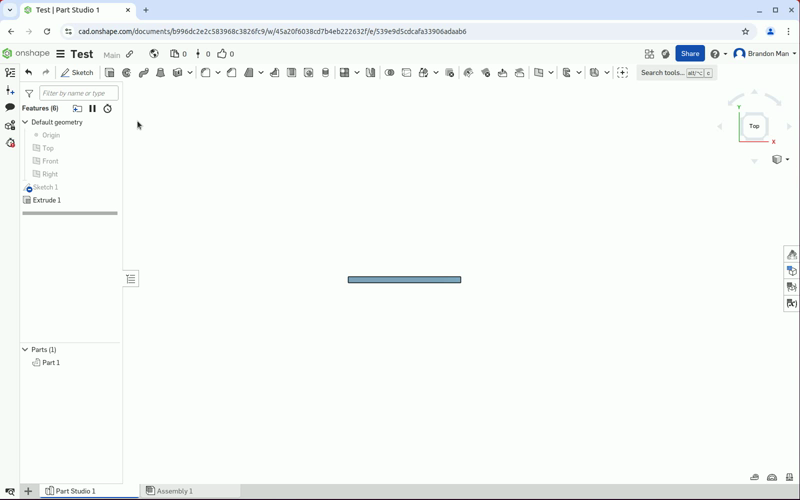
mouse_move(73, 189)
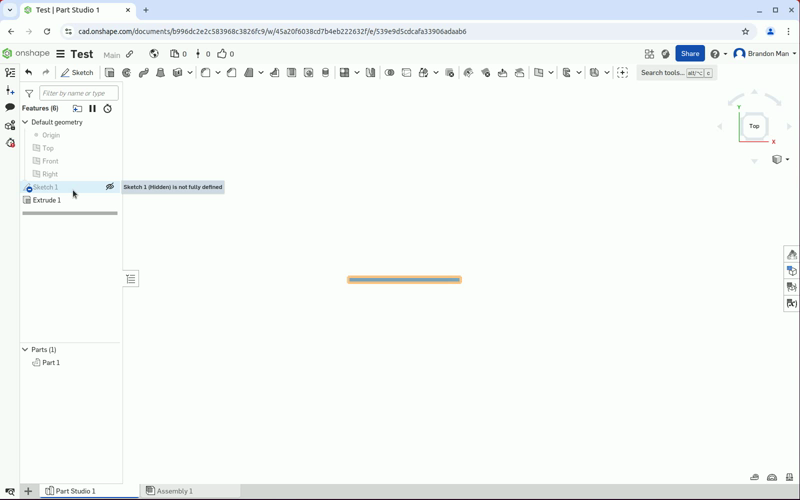
click(73, 189)
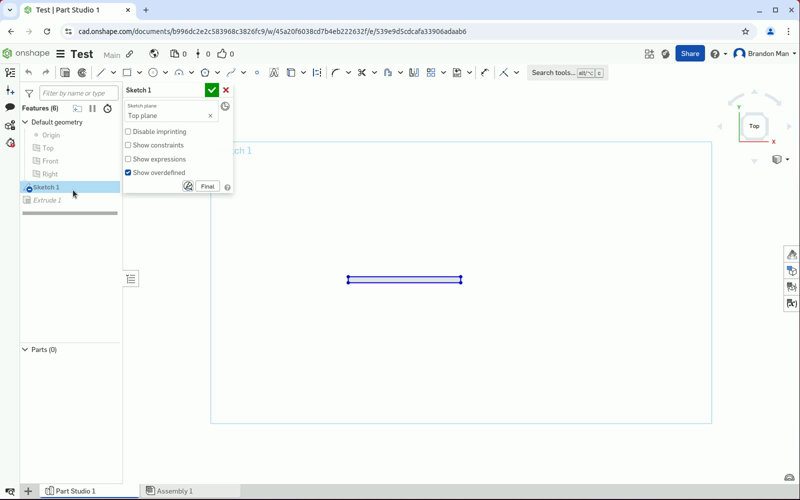
mouse_move(229, 92)
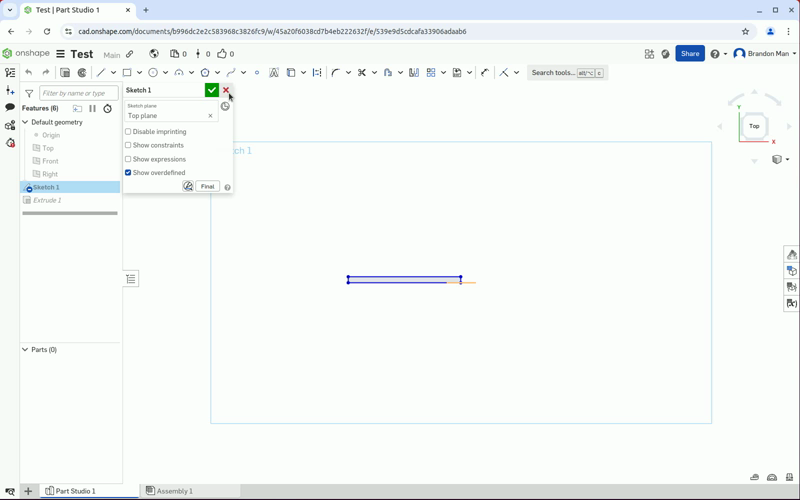
click(229, 92)
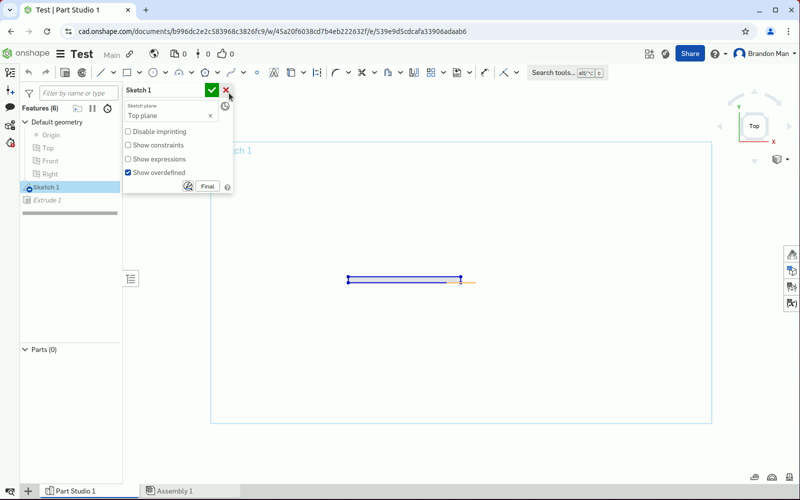
key(shift+s)
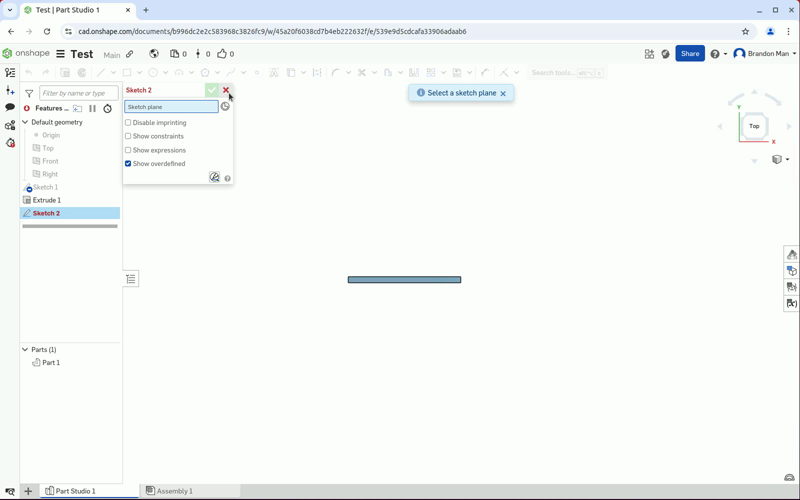
mouse_move(73, 150)
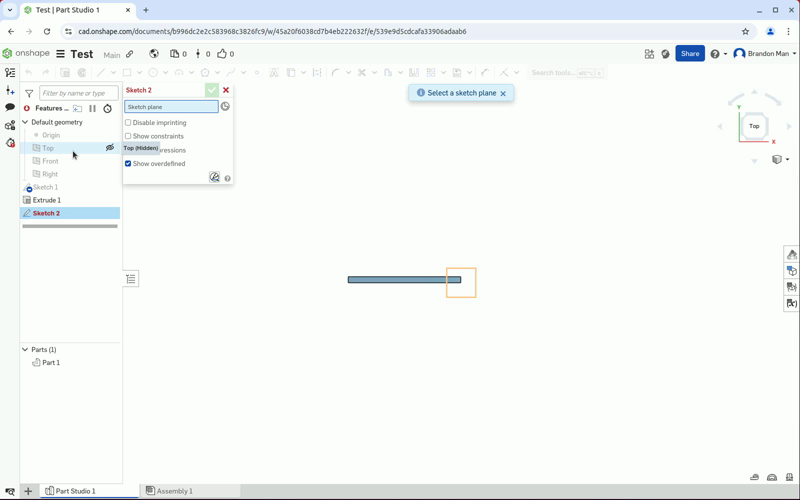
click(73, 150)
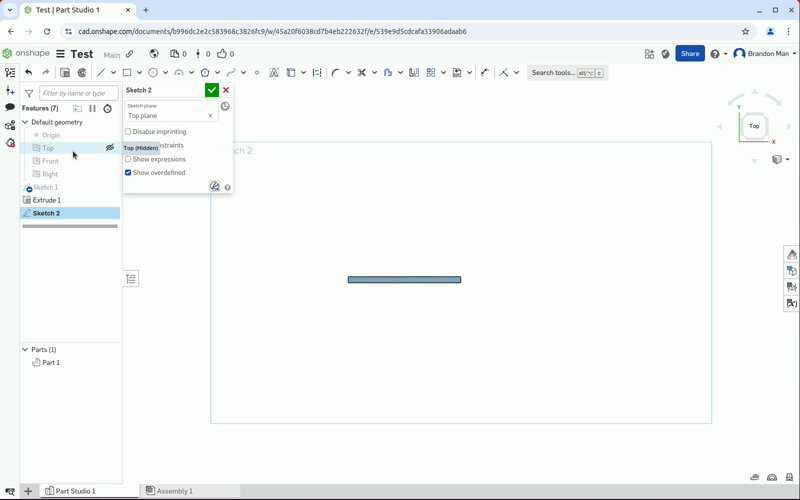
mouse_move(73, 352)
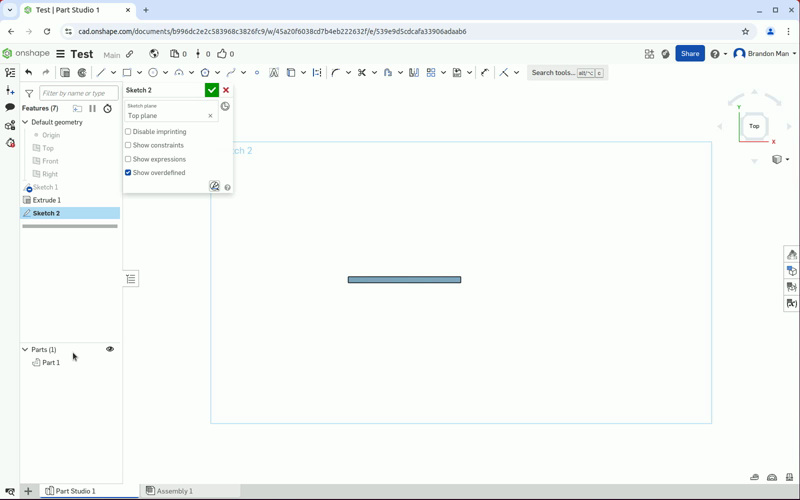
key(y)
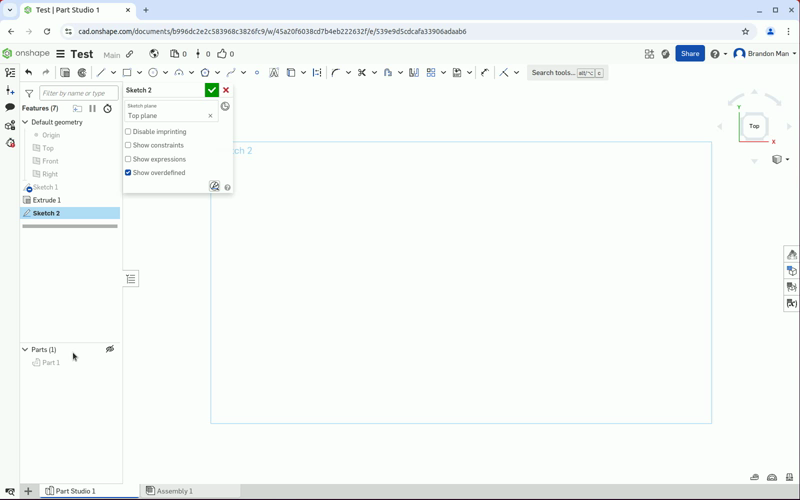
key(l)
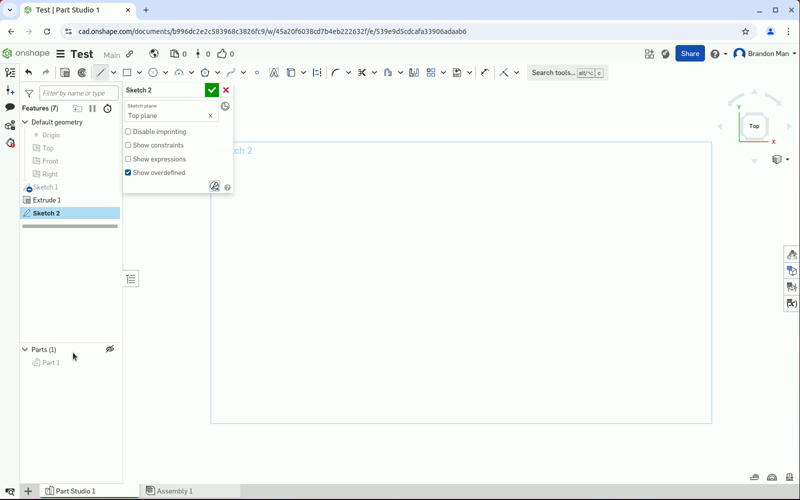
key_down(shift)
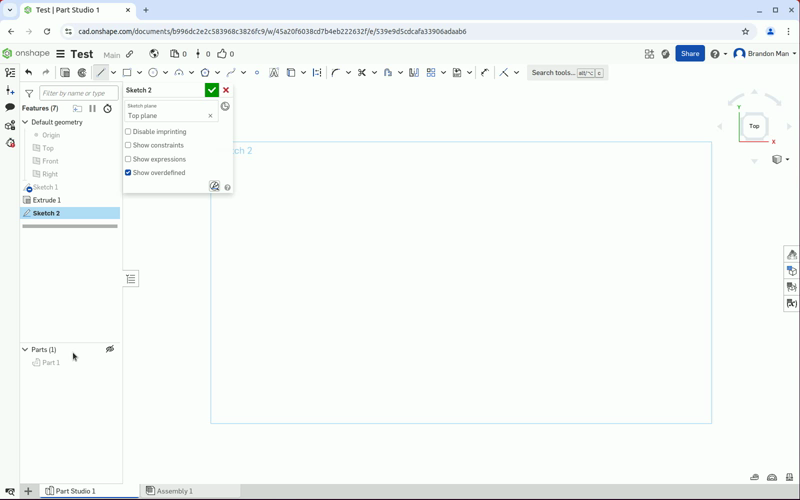
mouse_move(348, 282)
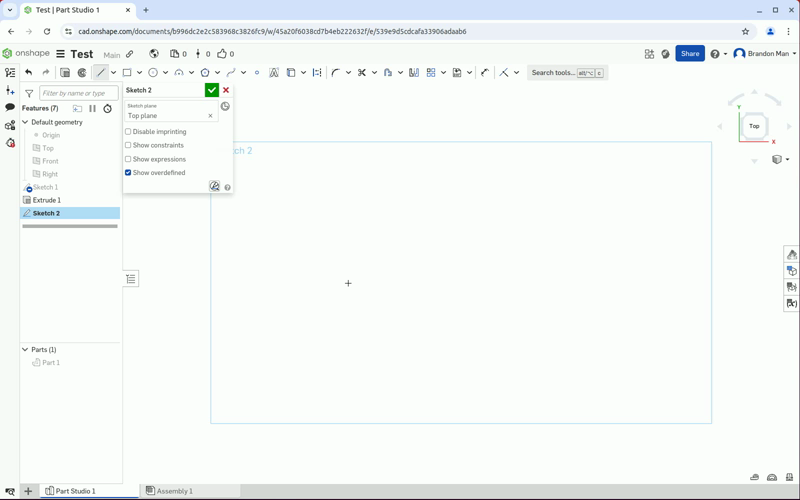
click(348, 282)
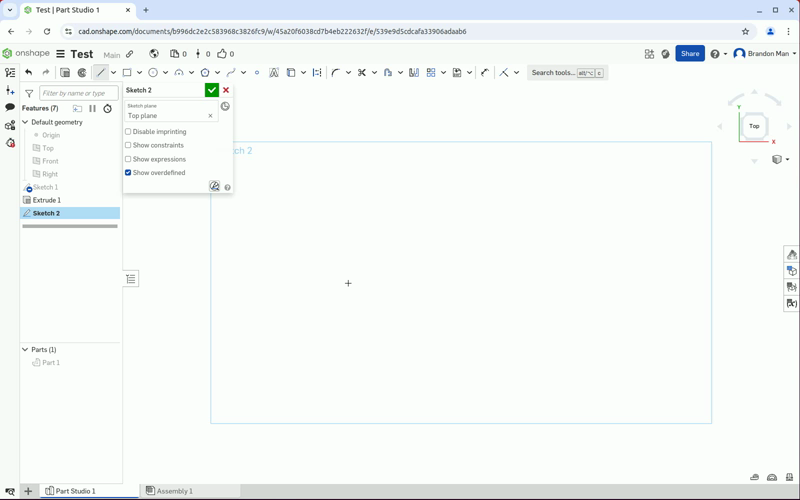
key_up(shift)
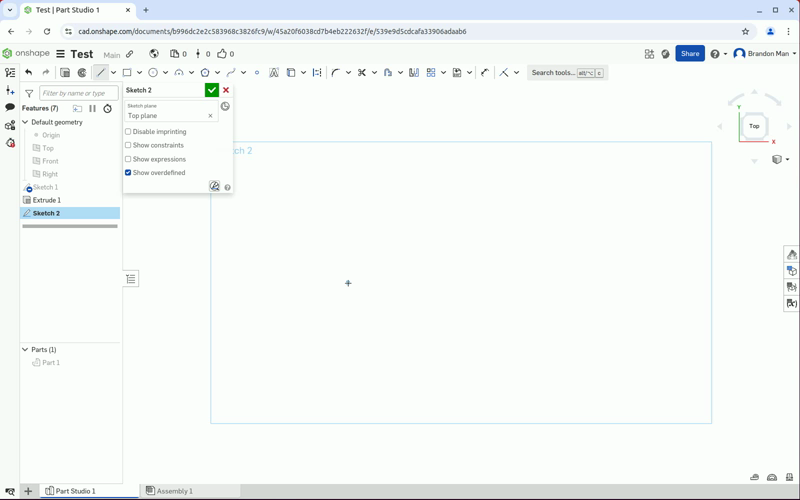
key_down(shift)
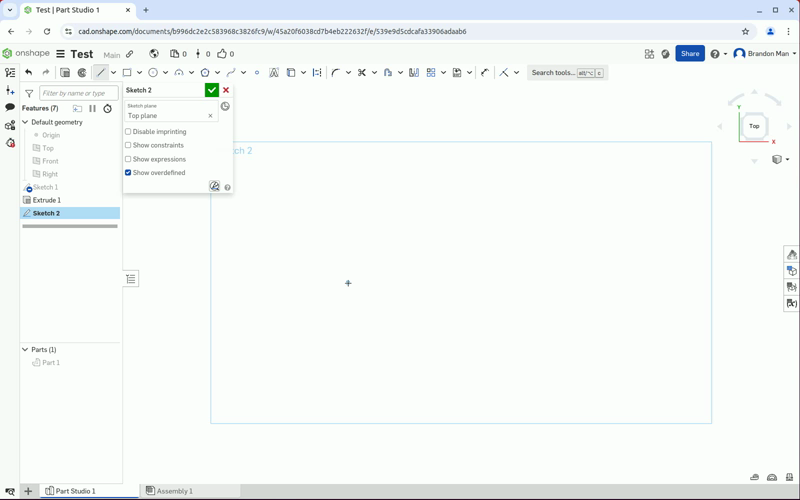
mouse_move(460, 282)
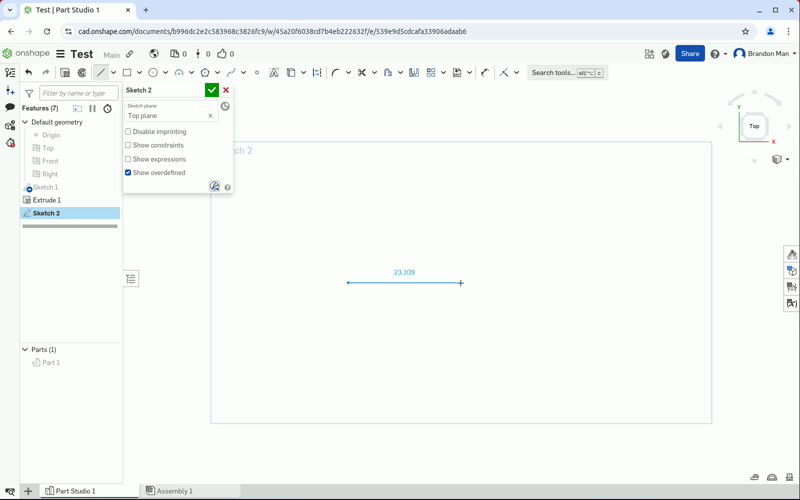
click(460, 282)
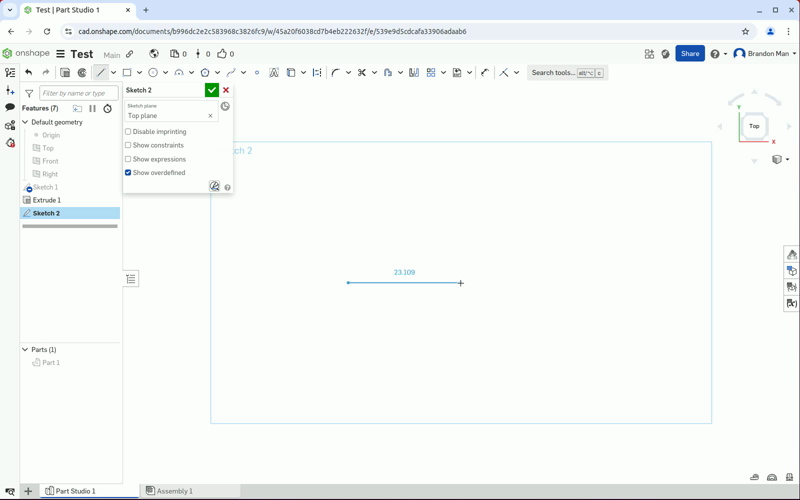
key_up(shift)
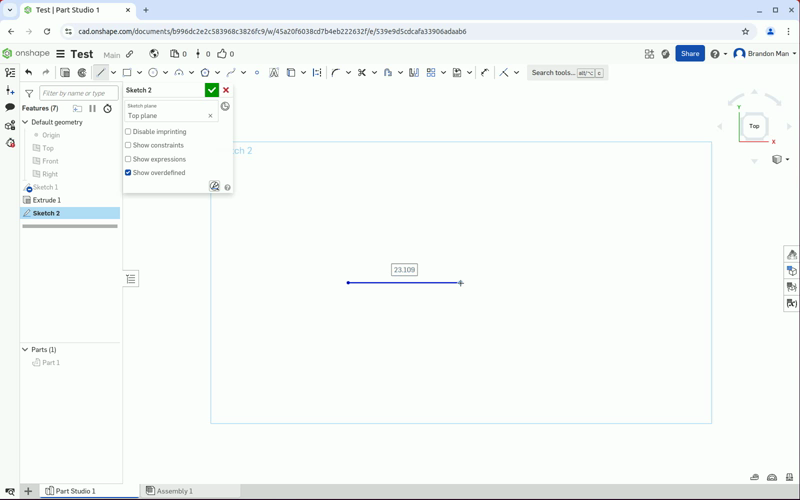
key_down(shift)
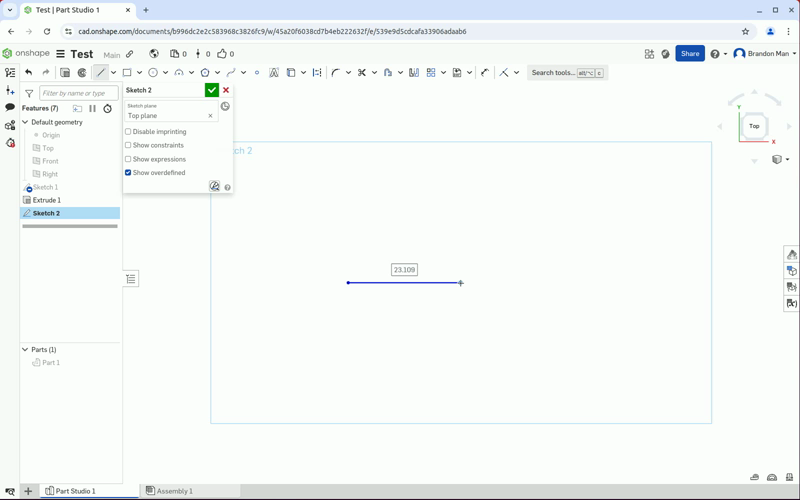
mouse_move(490, 282)
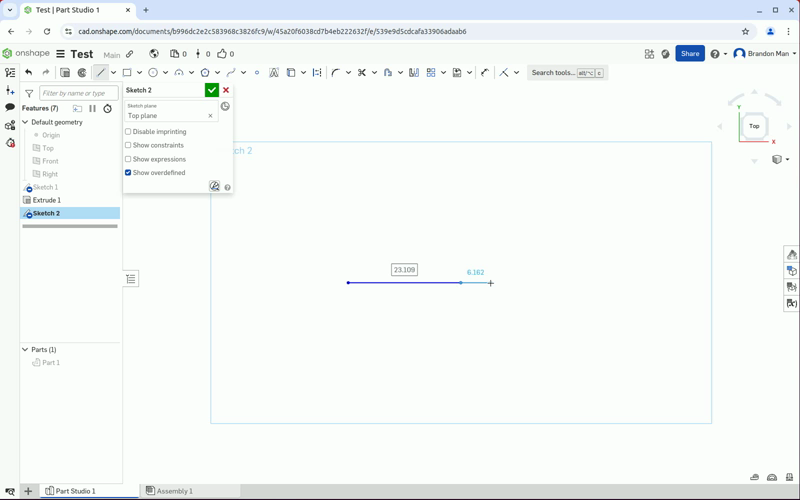
mouse_move(460, 276)
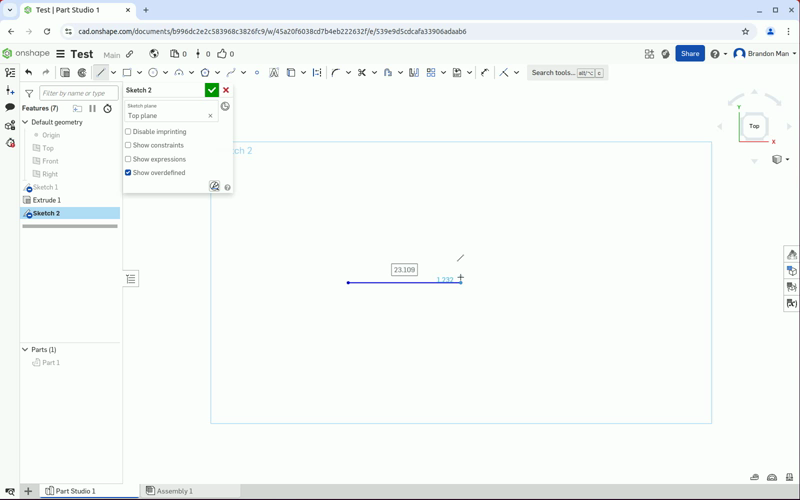
scroll(6)
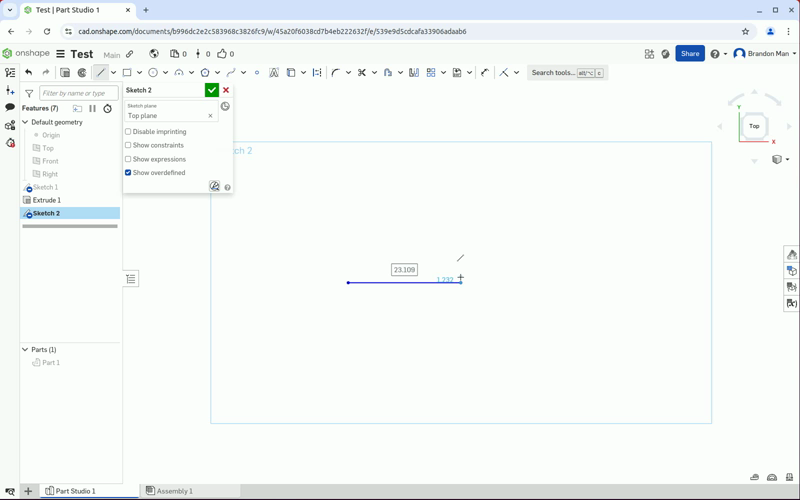
scroll(6)
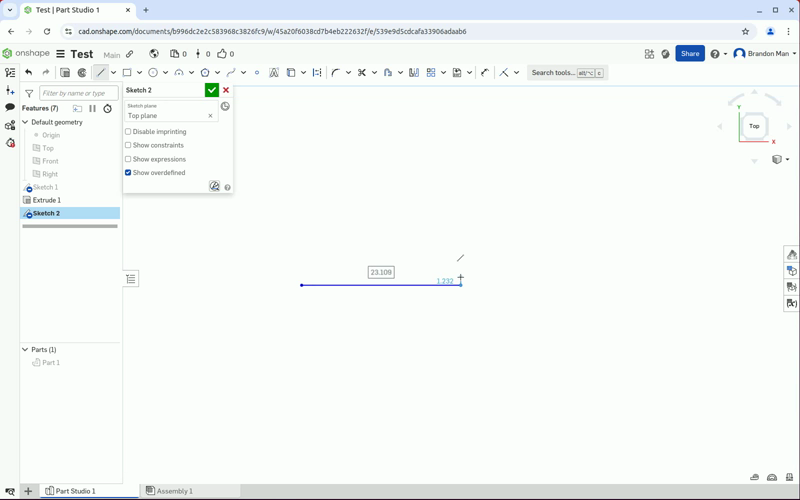
scroll(6)
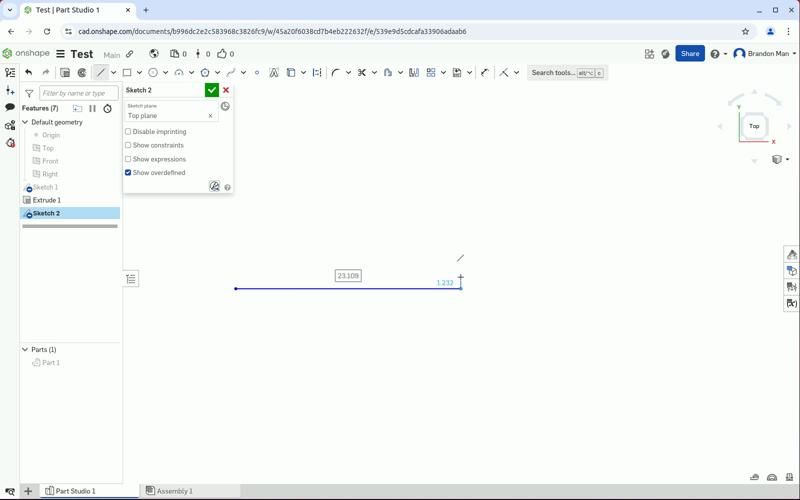
scroll(6)
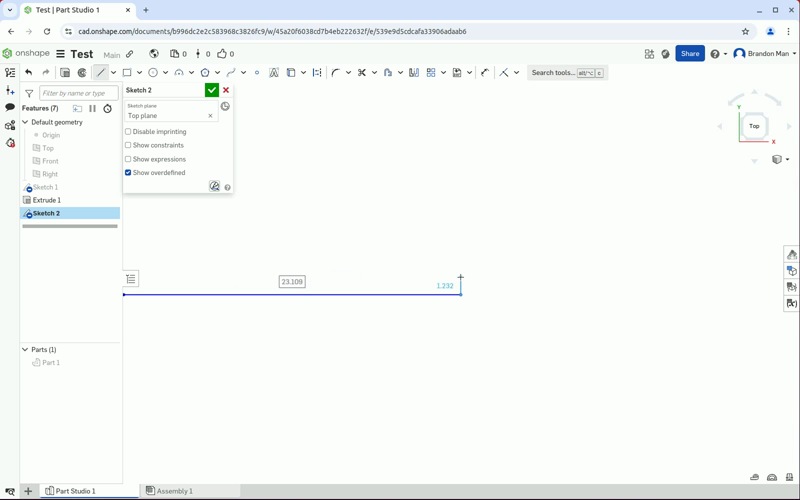
scroll(6)
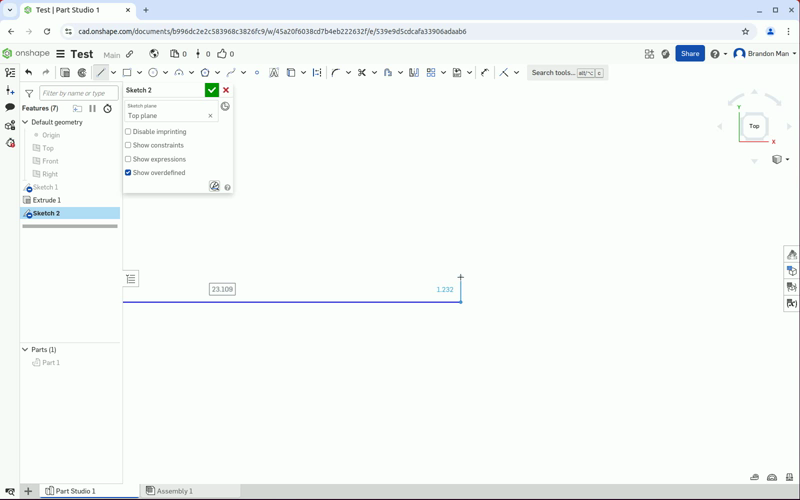
scroll(6)
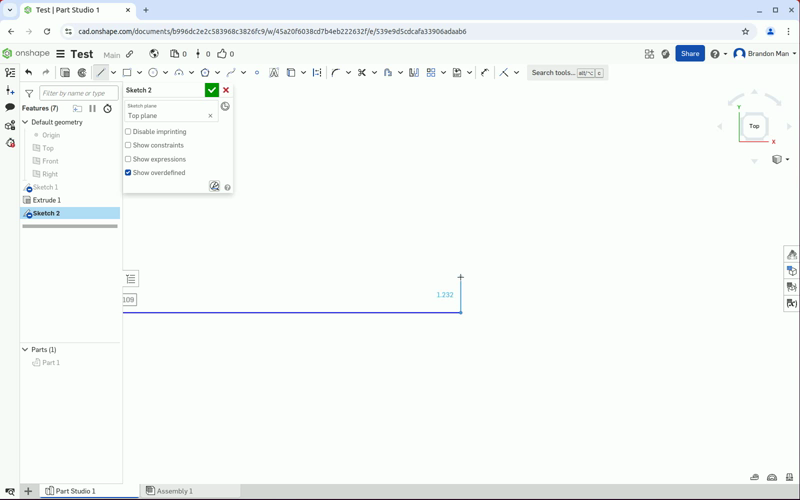
scroll(6)
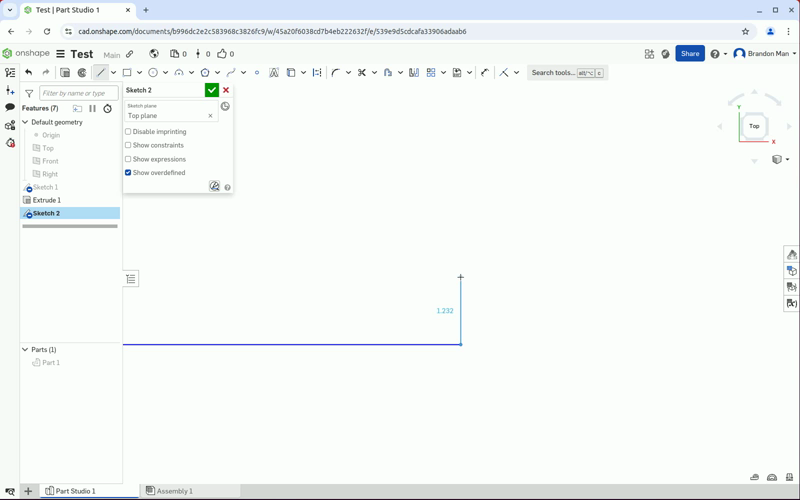
click(460, 276)
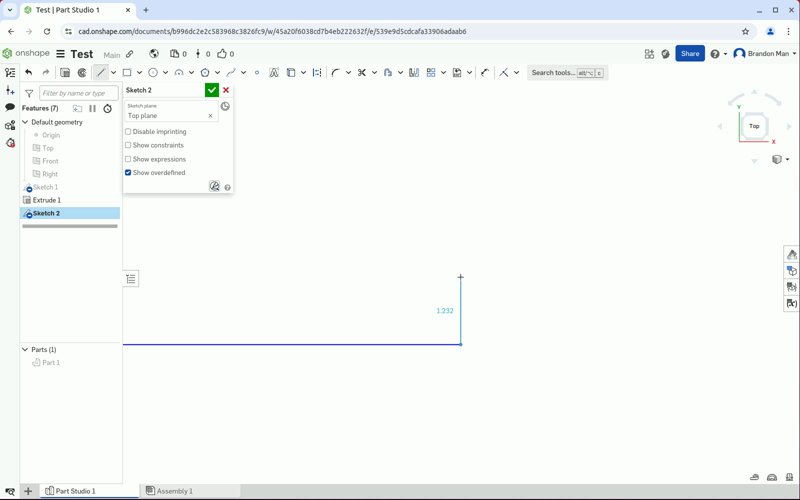
scroll(-6)
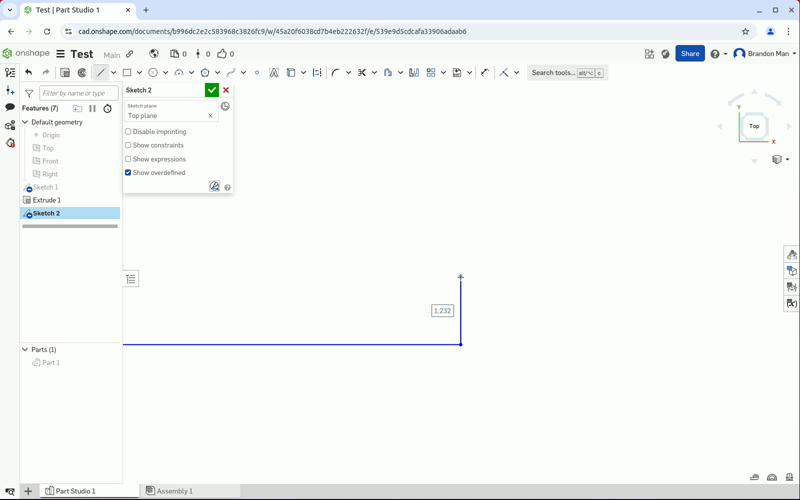
scroll(-6)
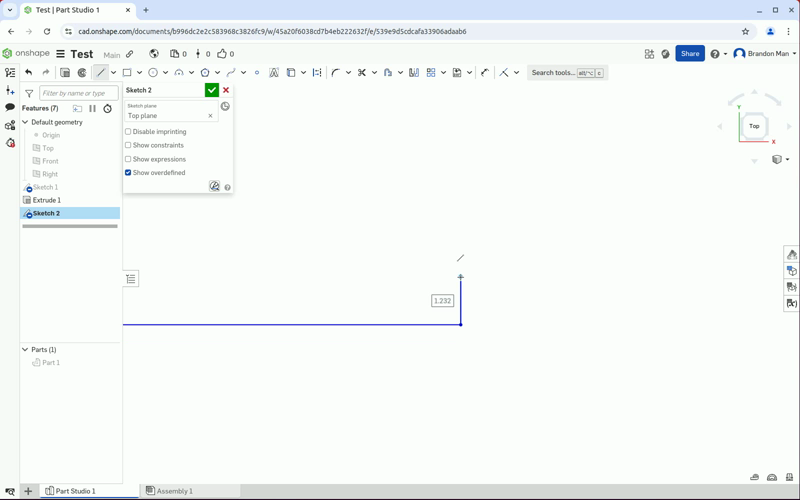
scroll(-6)
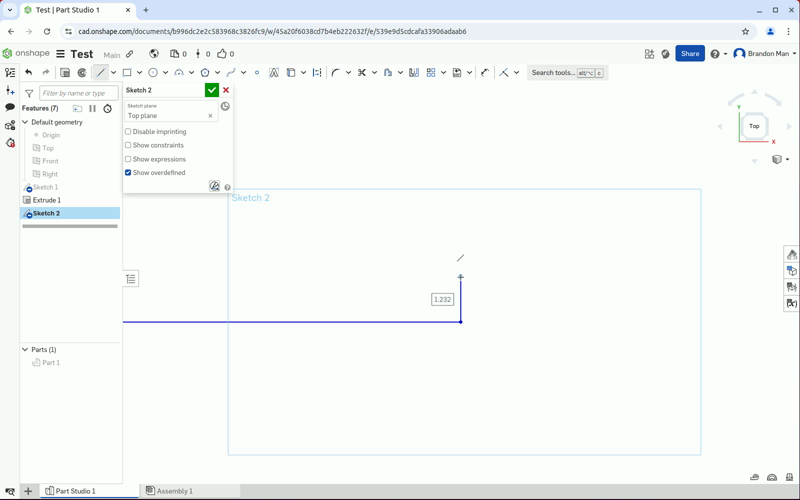
scroll(-6)
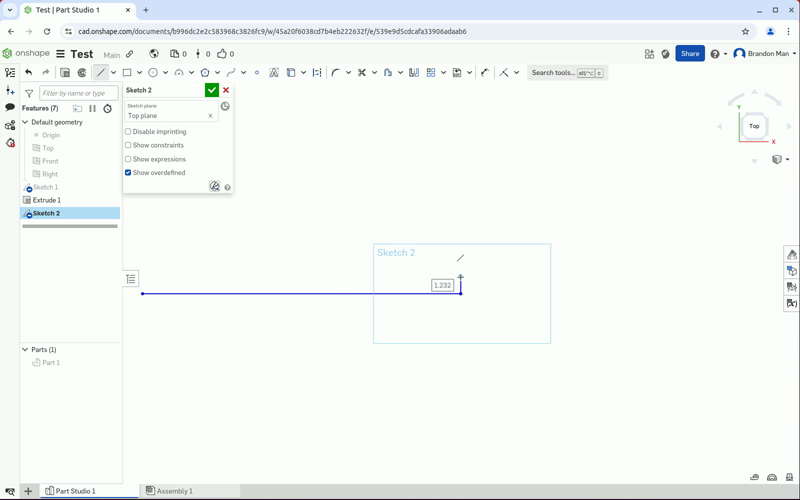
scroll(-6)
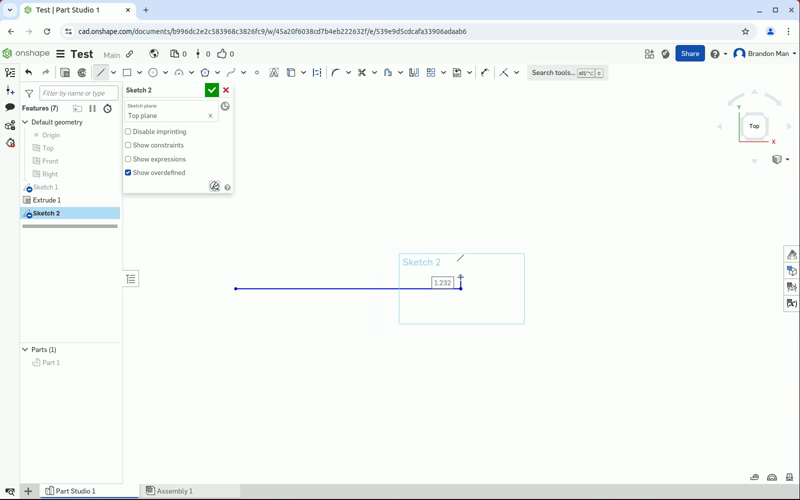
scroll(-6)
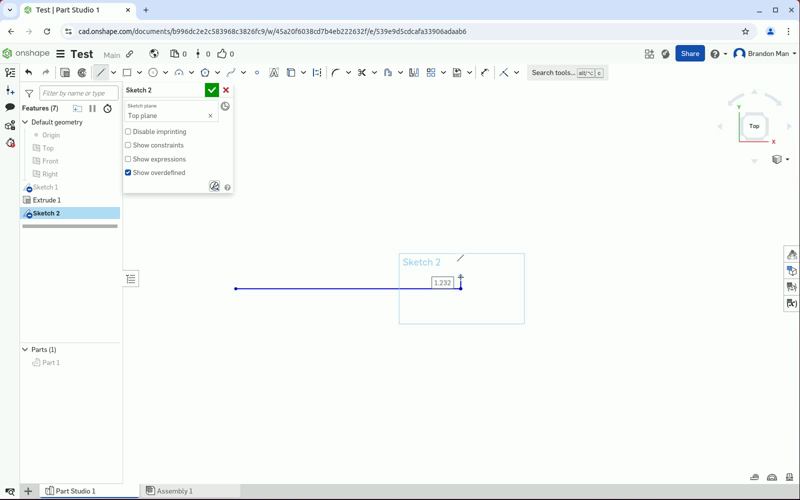
scroll(-6)
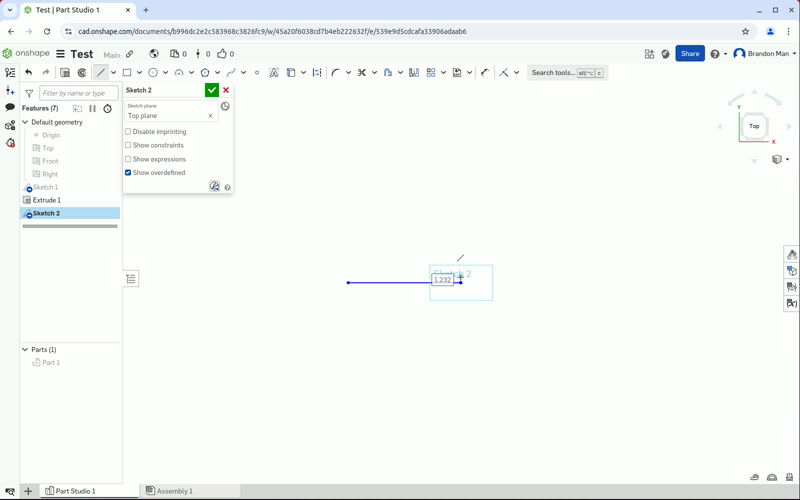
key_up(shift)
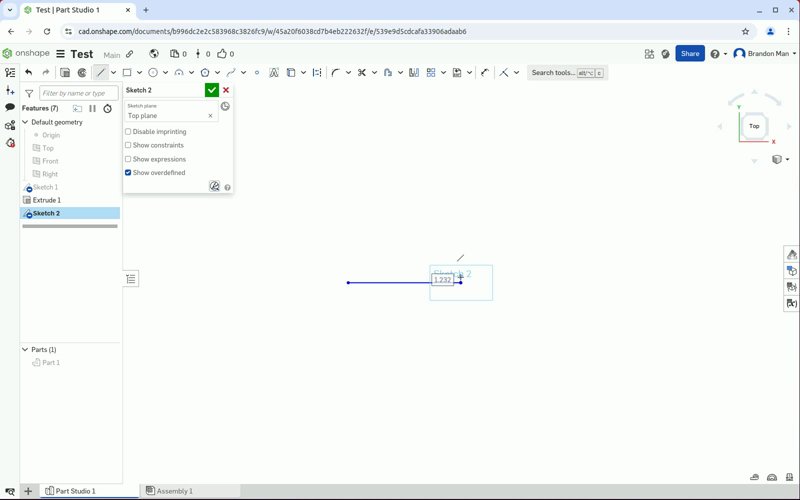
key_down(shift)
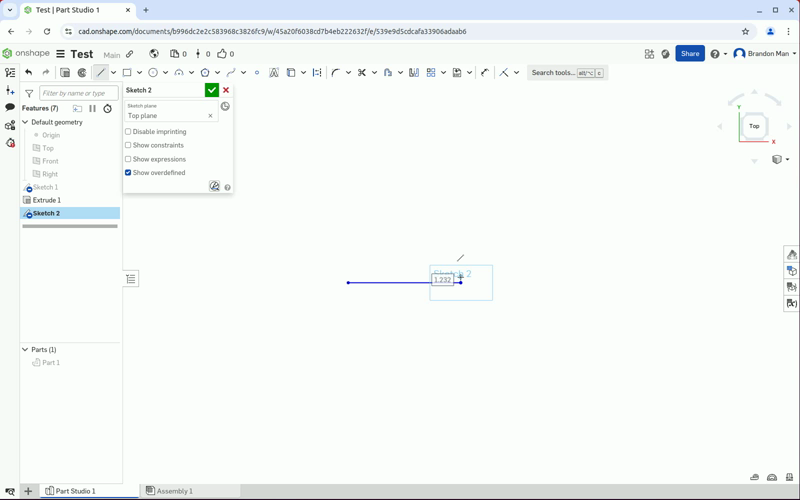
mouse_move(348, 276)
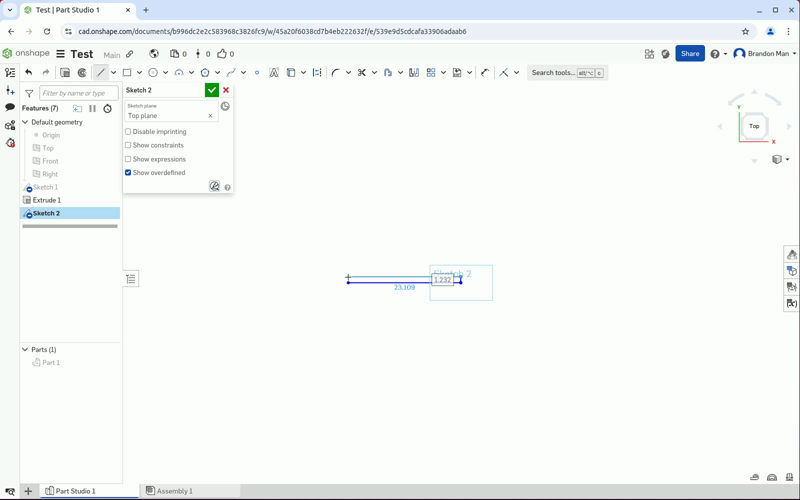
click(348, 276)
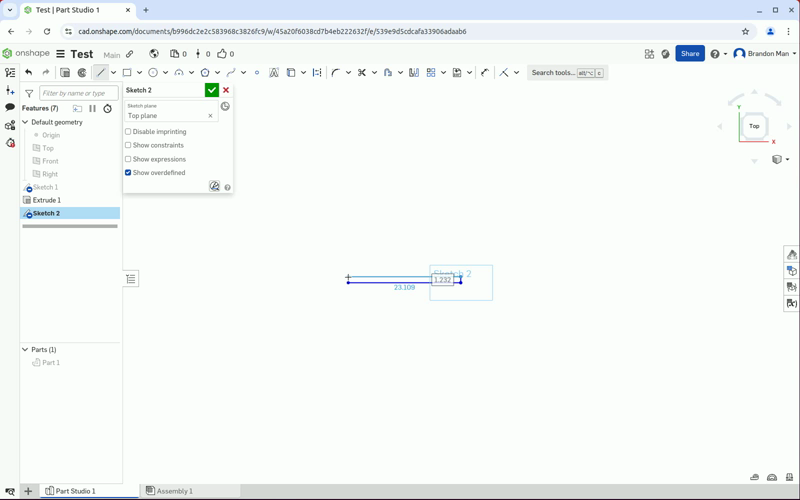
key_up(shift)
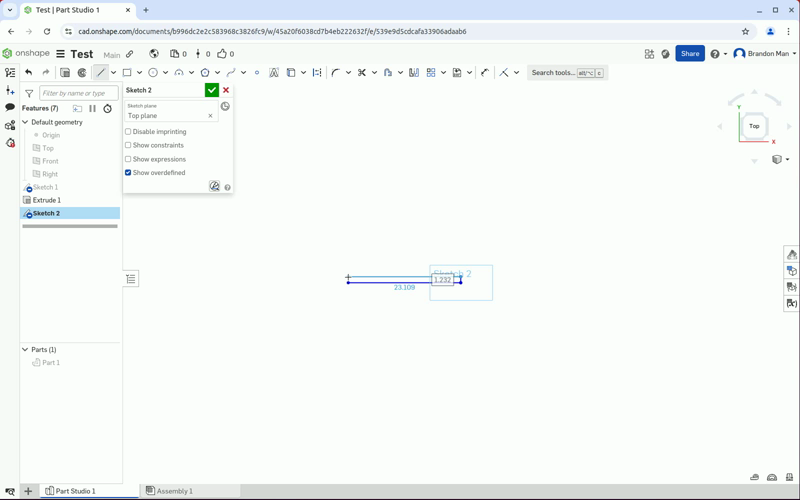
mouse_move(378, 276)
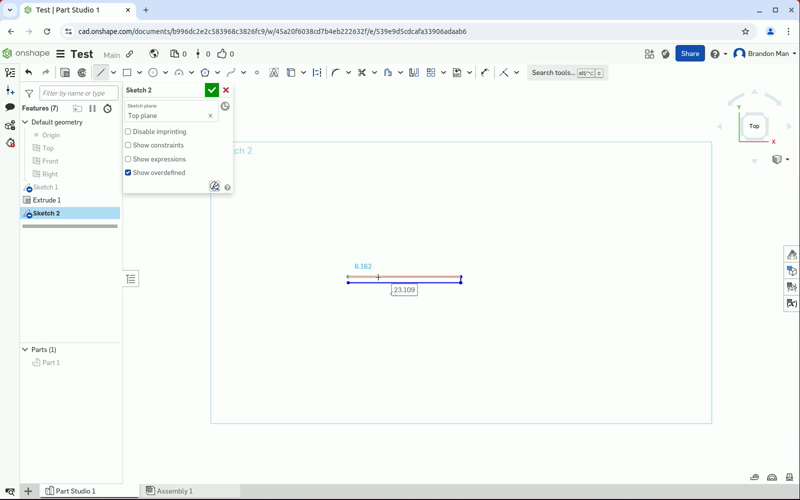
key_down(shift)
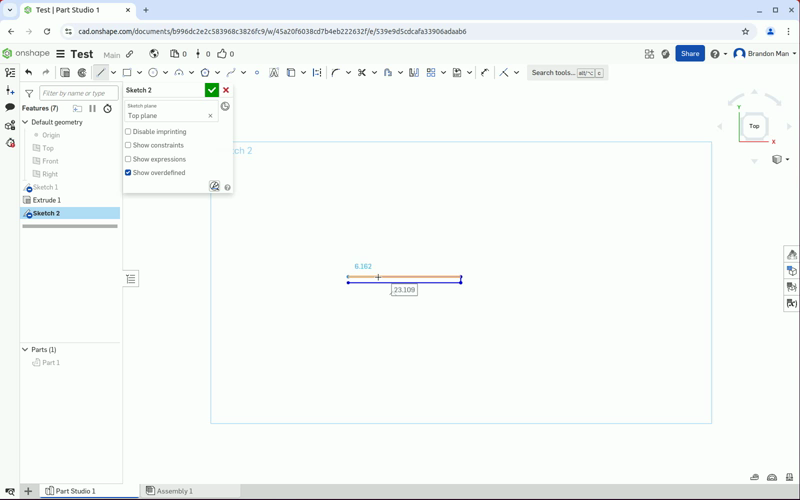
mouse_move(348, 282)
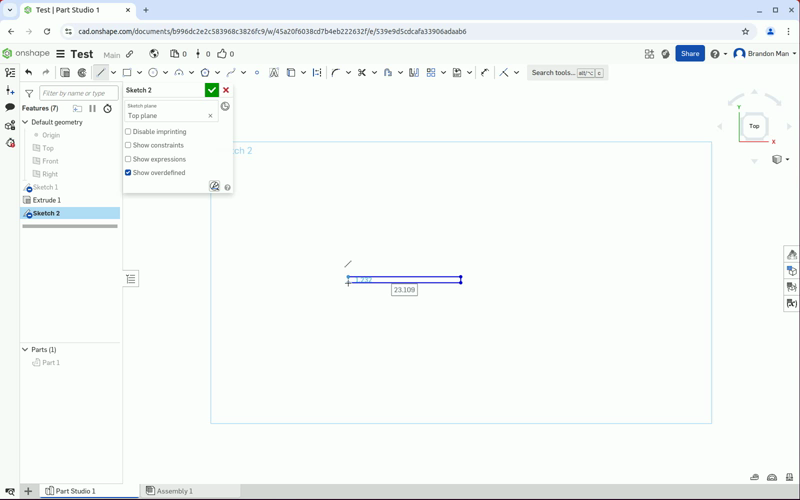
scroll(6)
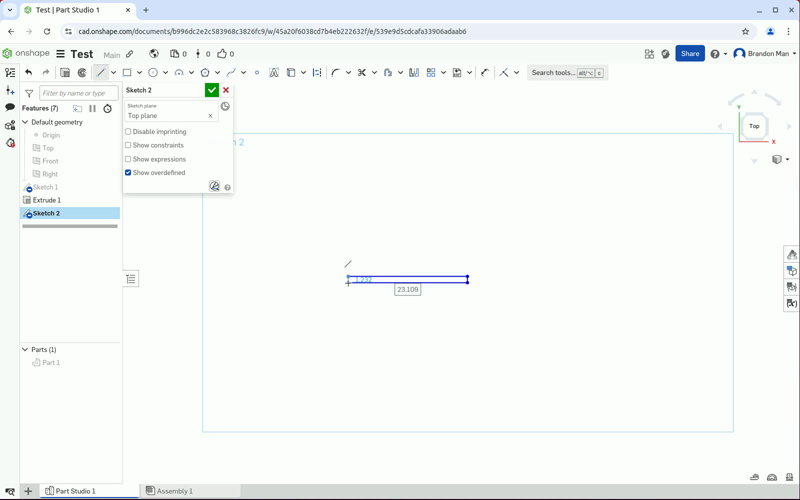
scroll(6)
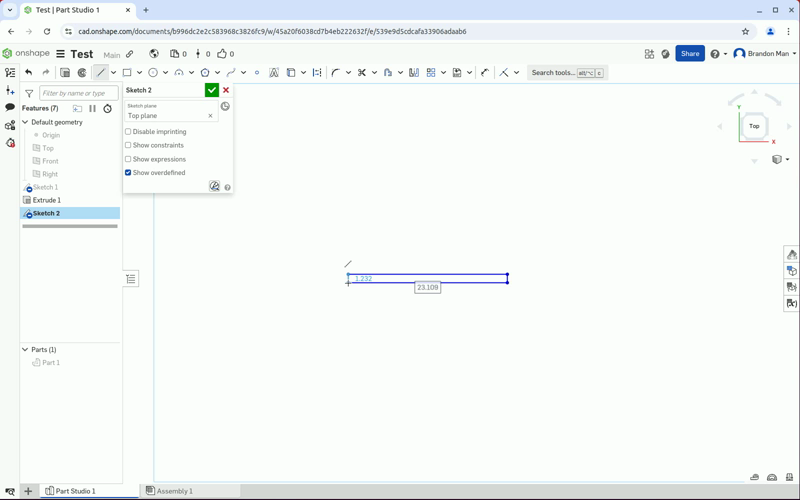
scroll(6)
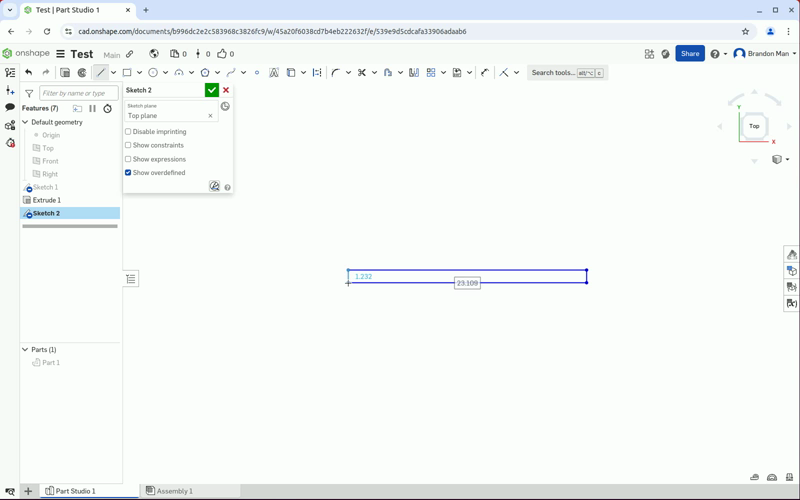
scroll(6)
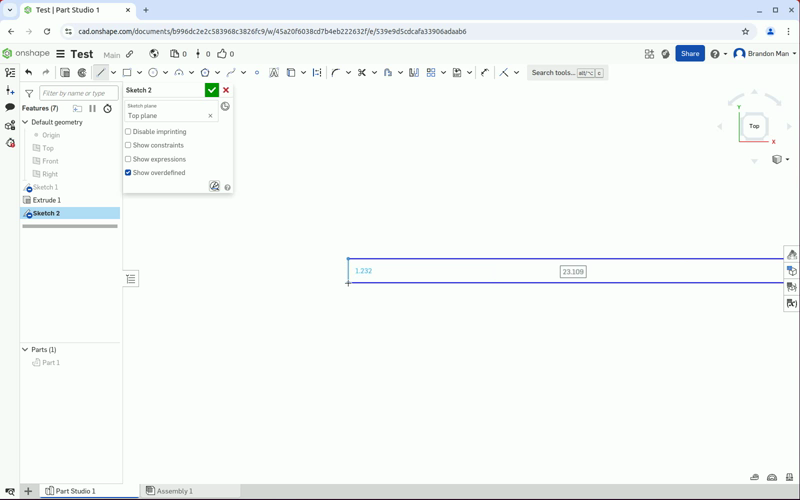
scroll(6)
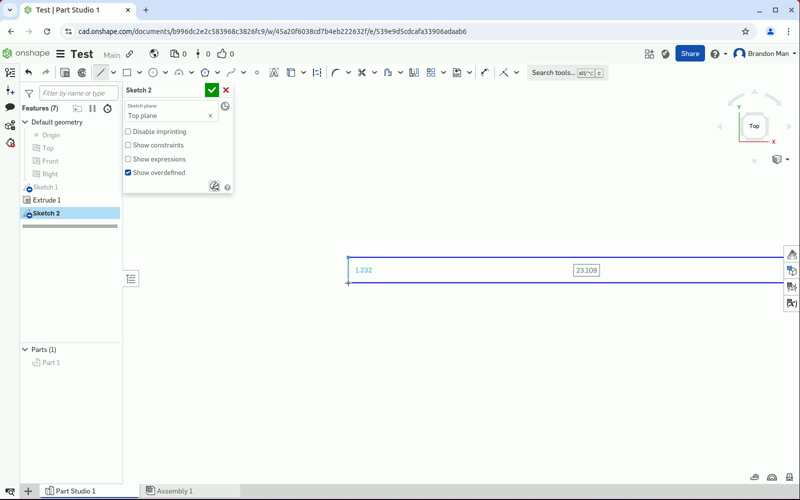
scroll(6)
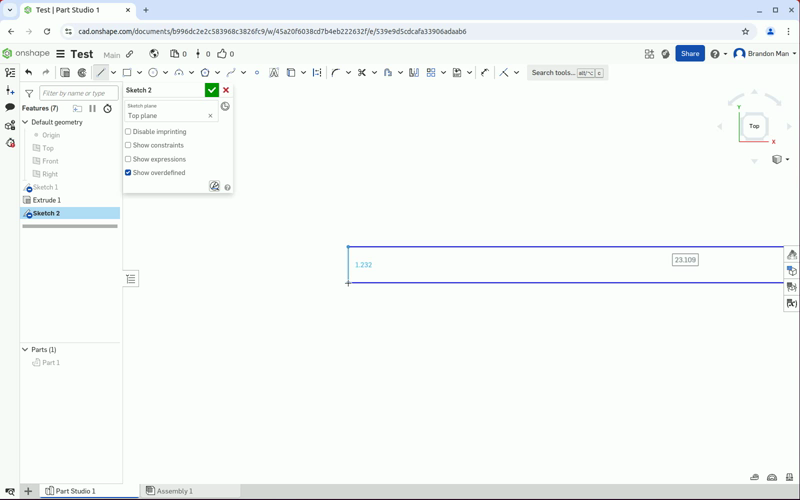
scroll(6)
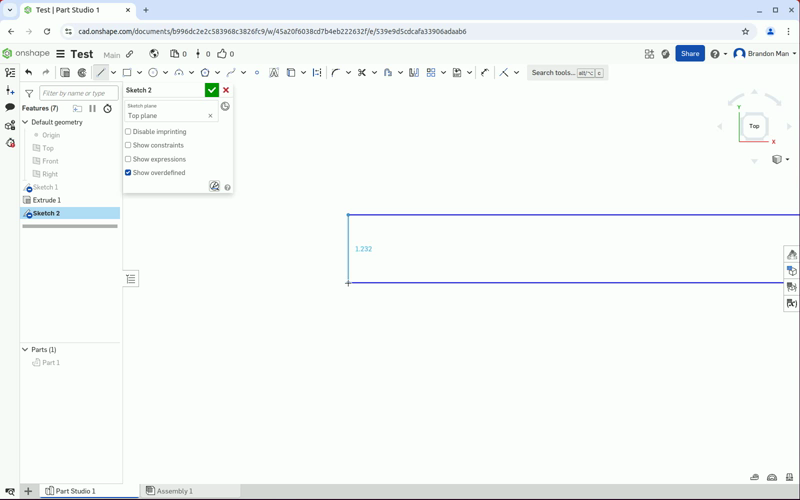
key_up(shift)
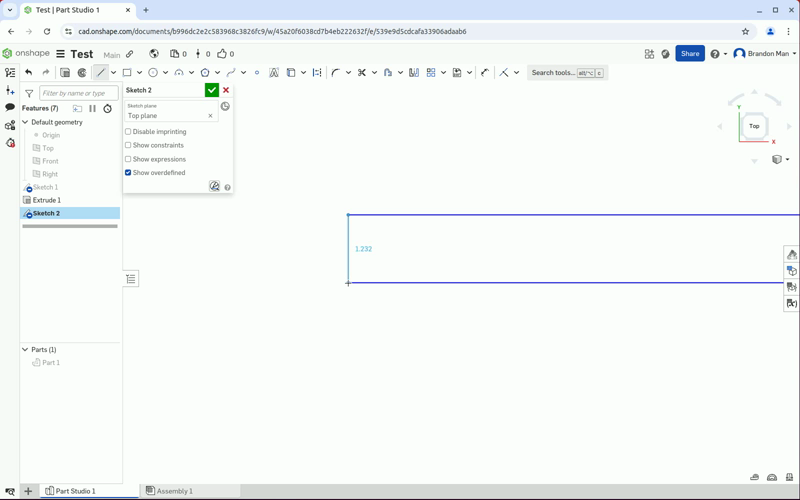
click(348, 282)
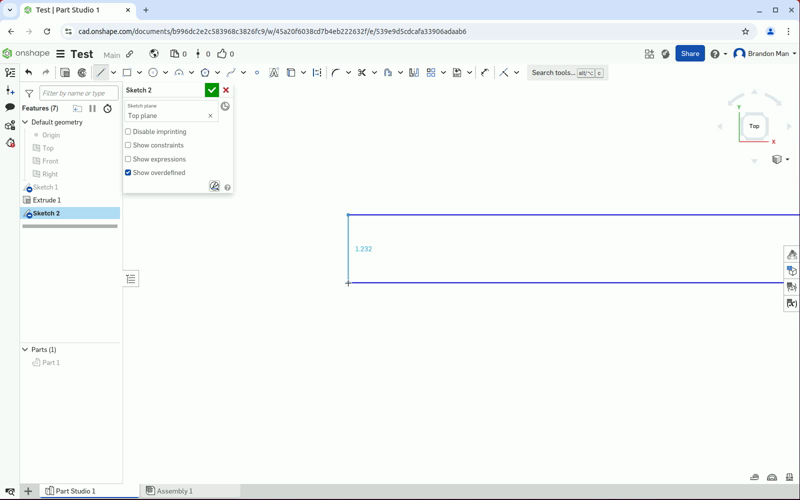
scroll(-6)
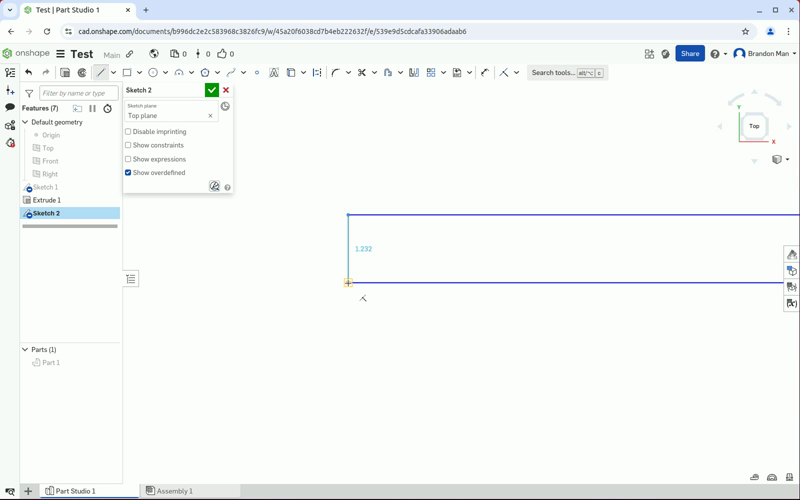
scroll(-6)
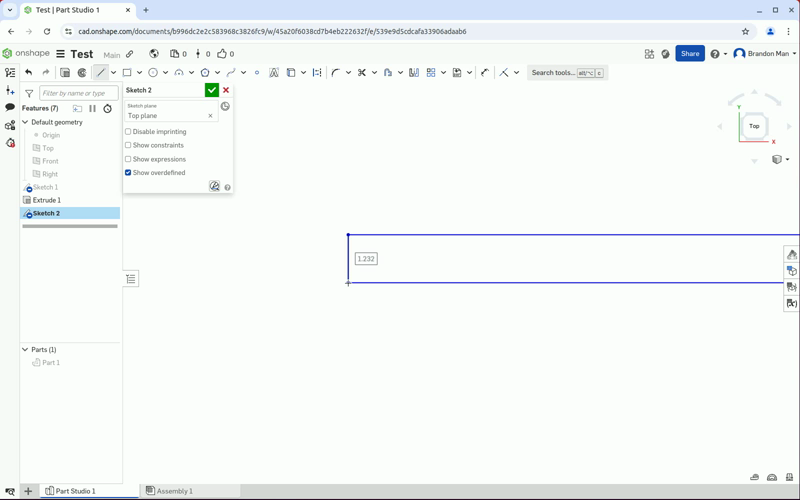
scroll(-6)
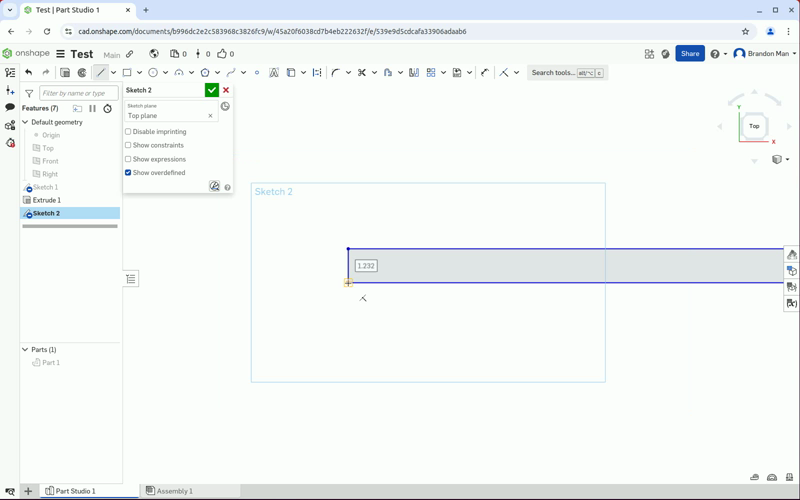
scroll(-6)
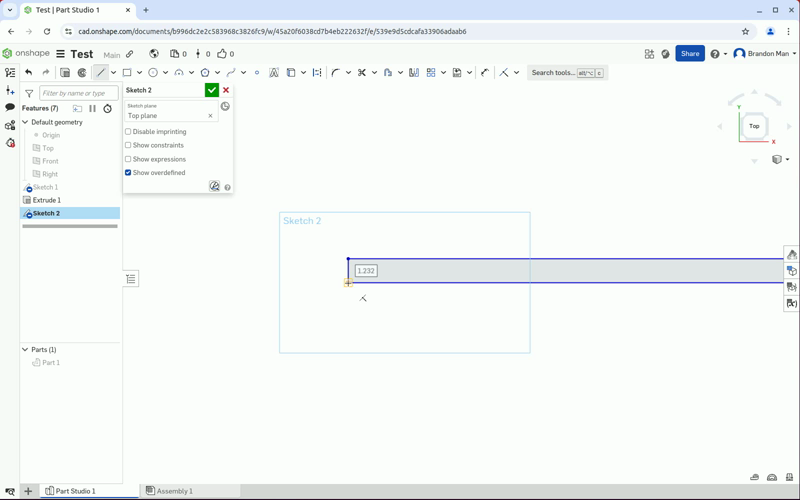
scroll(-6)
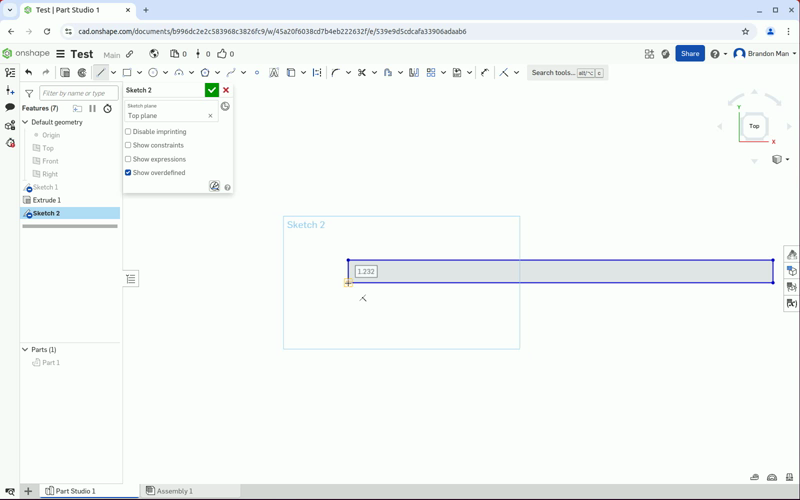
scroll(-6)
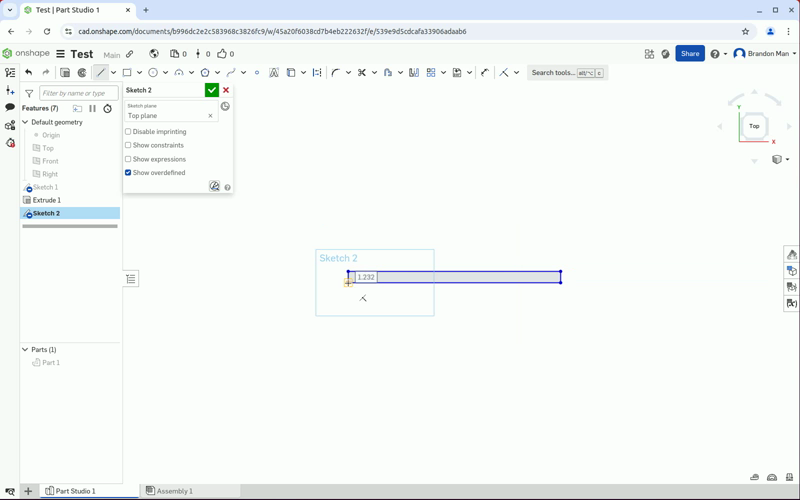
scroll(-6)
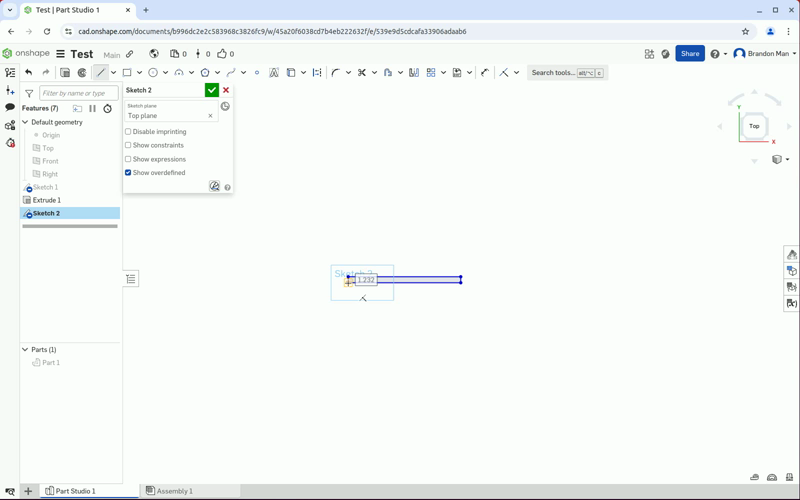
key(esc)
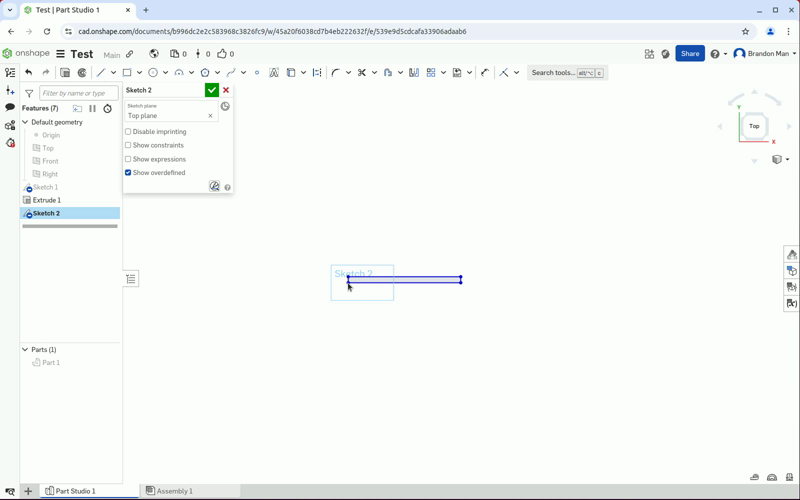
mouse_move(366, 281)
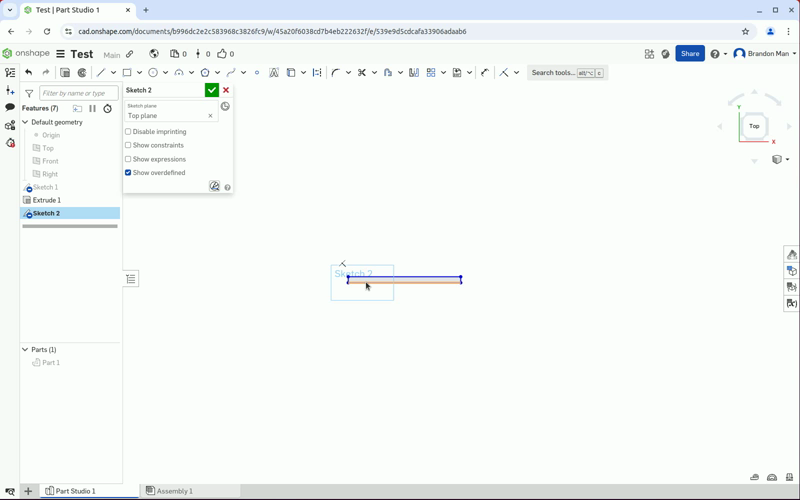
scroll(6)
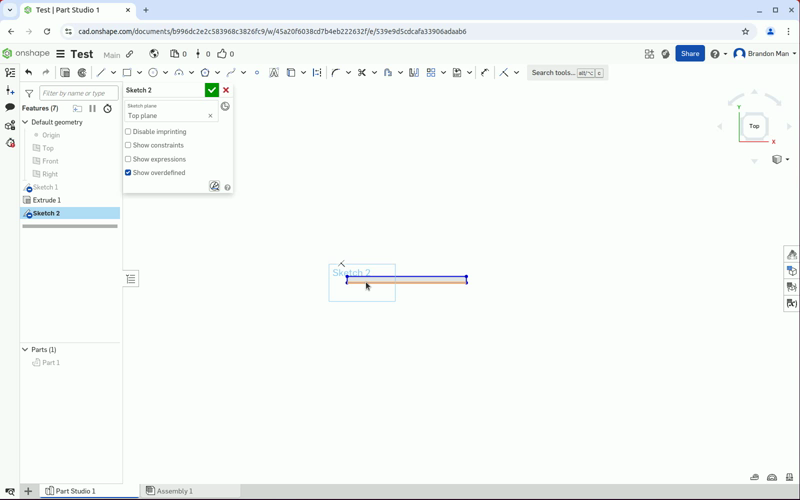
scroll(6)
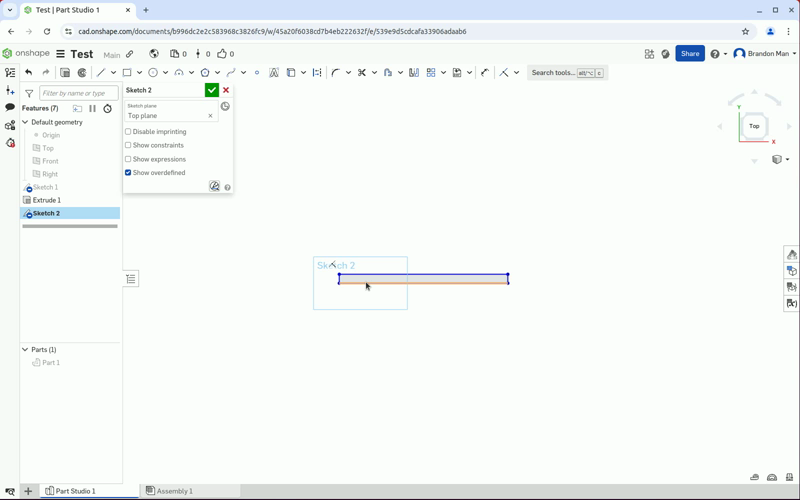
scroll(6)
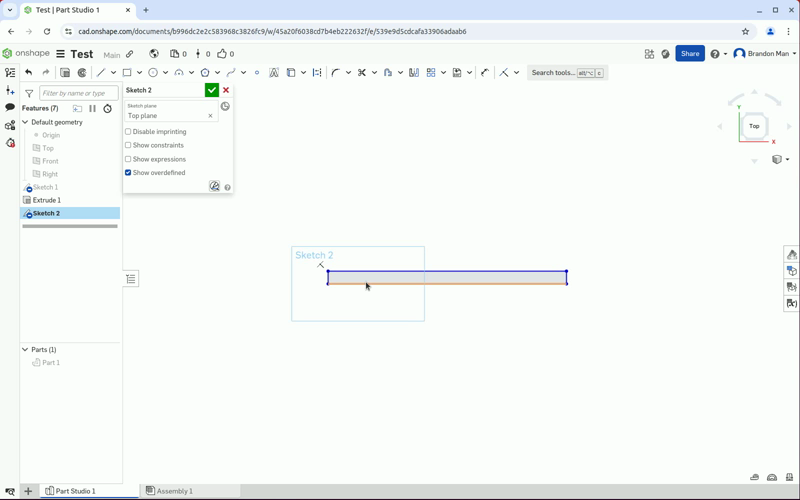
scroll(6)
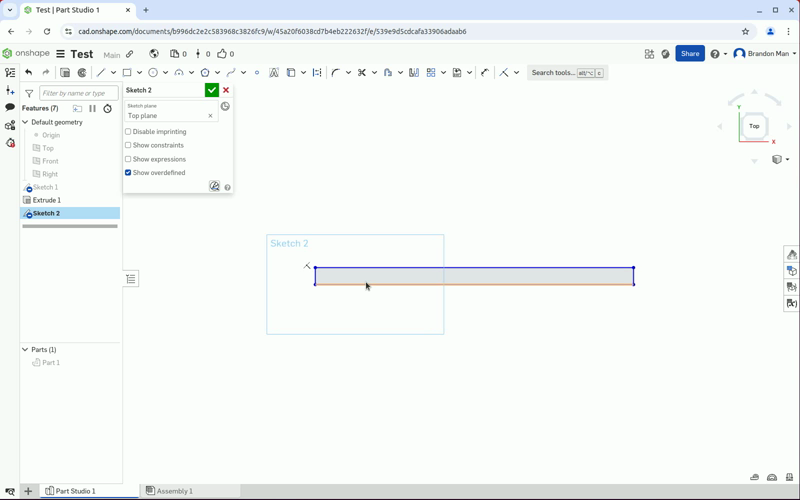
scroll(6)
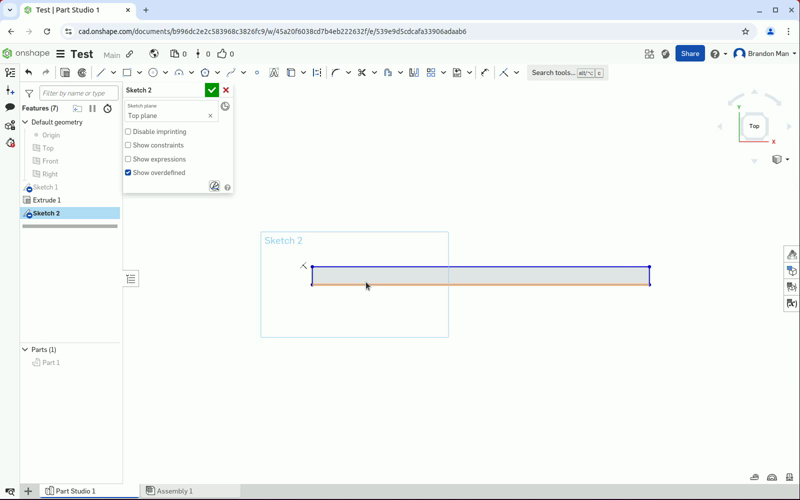
scroll(6)
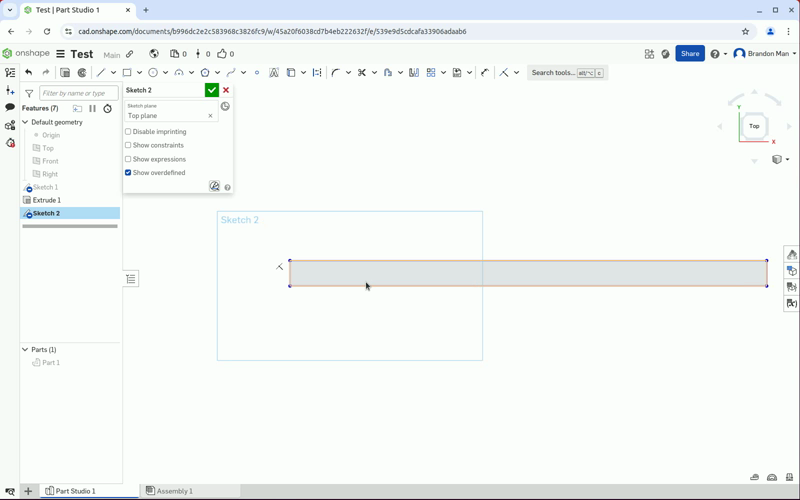
scroll(6)
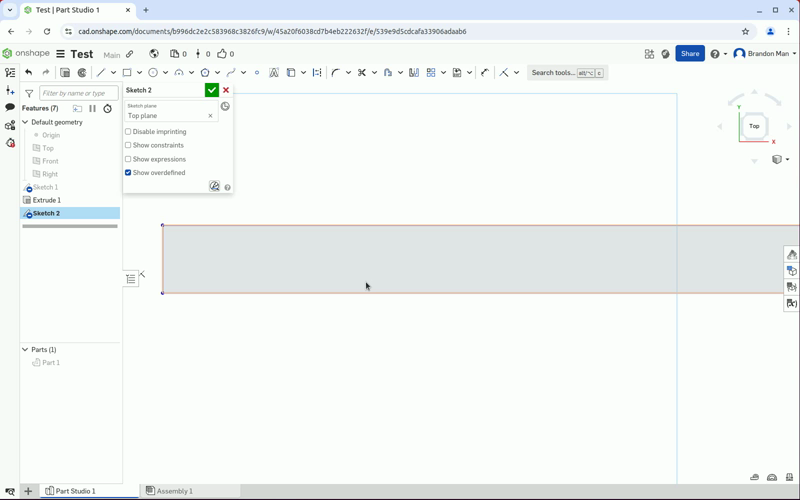
click(366, 281)
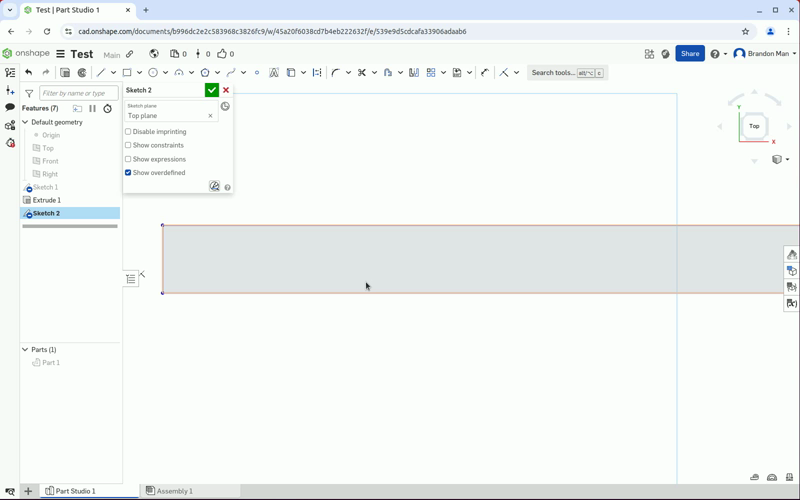
scroll(-6)
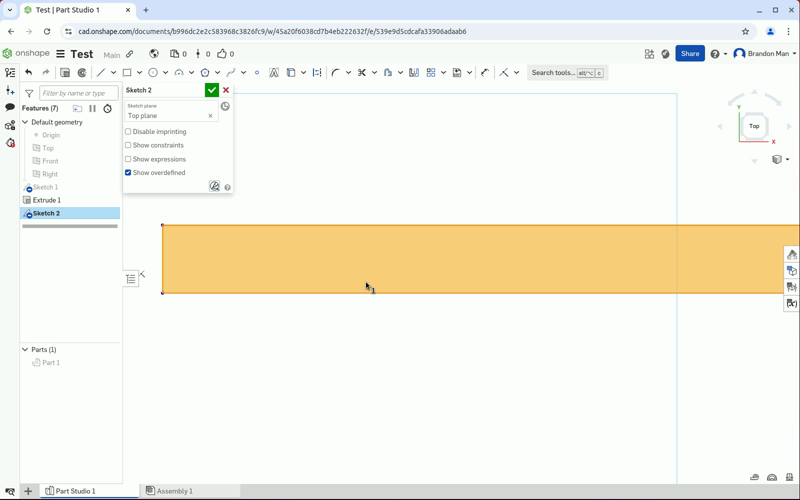
scroll(-6)
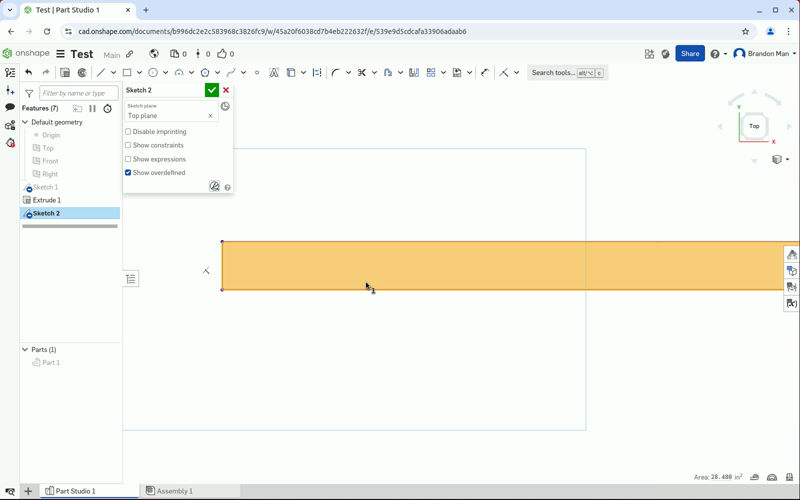
scroll(-6)
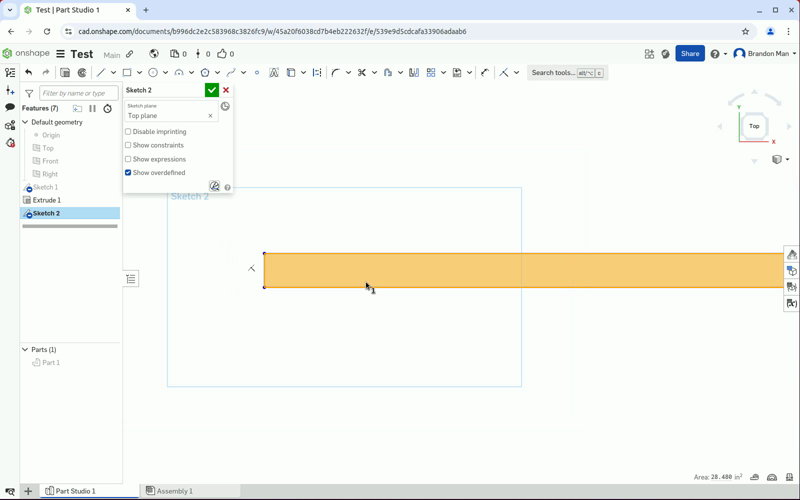
scroll(-6)
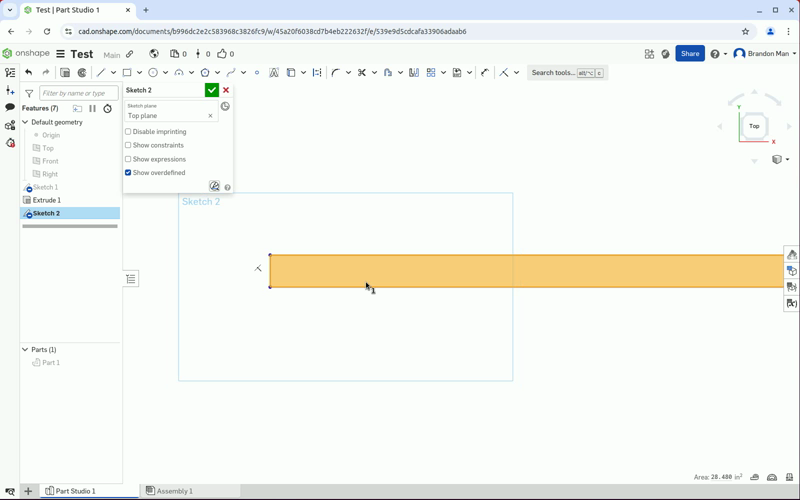
scroll(-6)
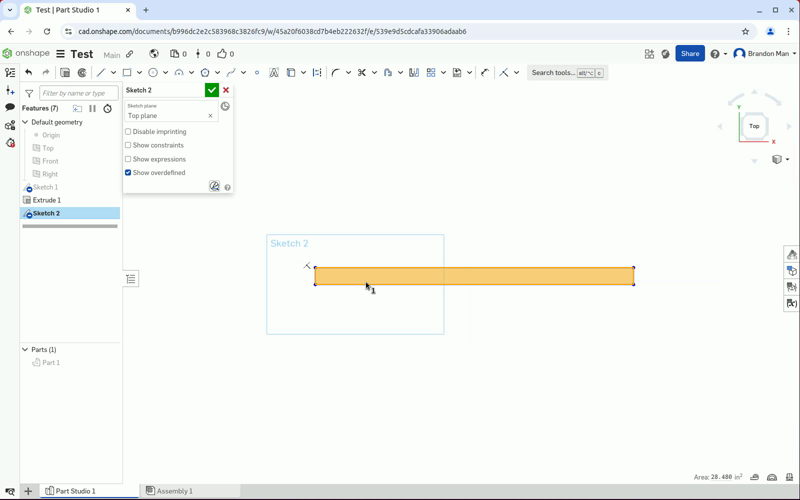
scroll(-6)
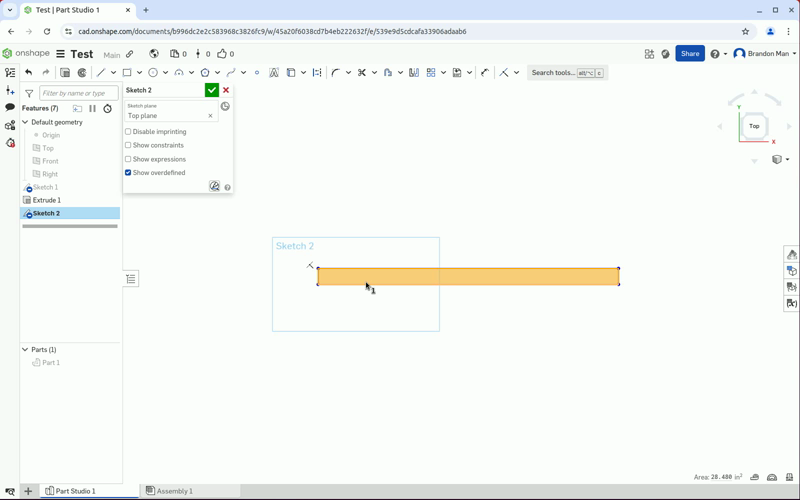
scroll(-6)
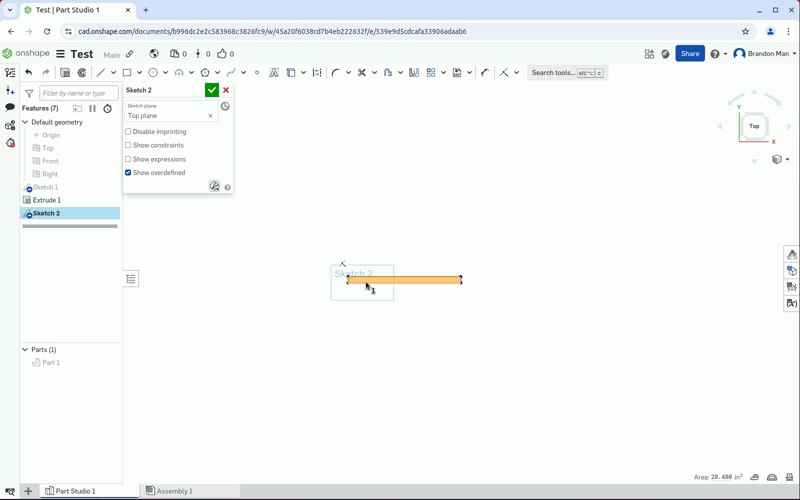
mouse_move(73, 352)
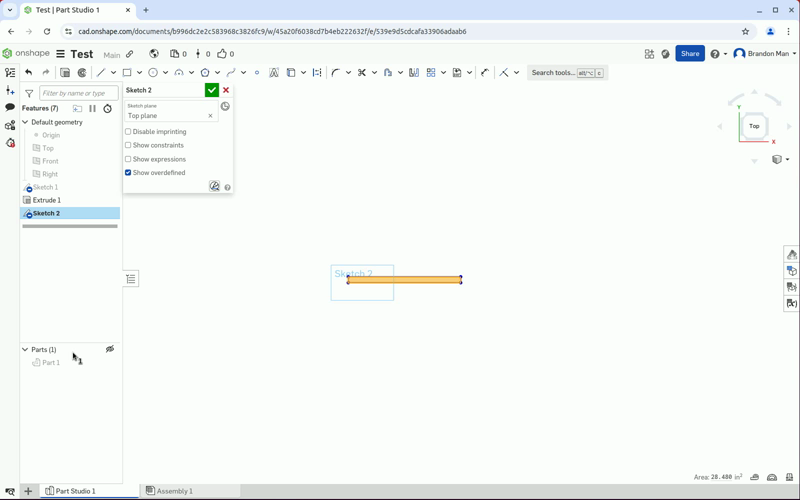
key(shift+y)
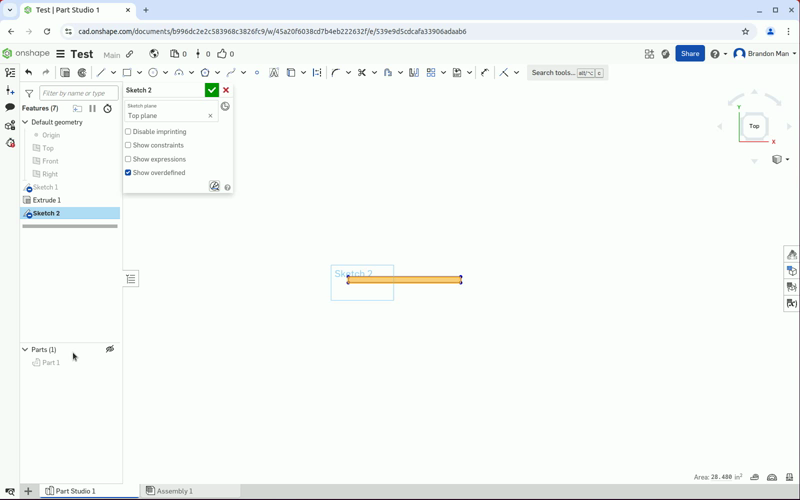
key(shift+e)
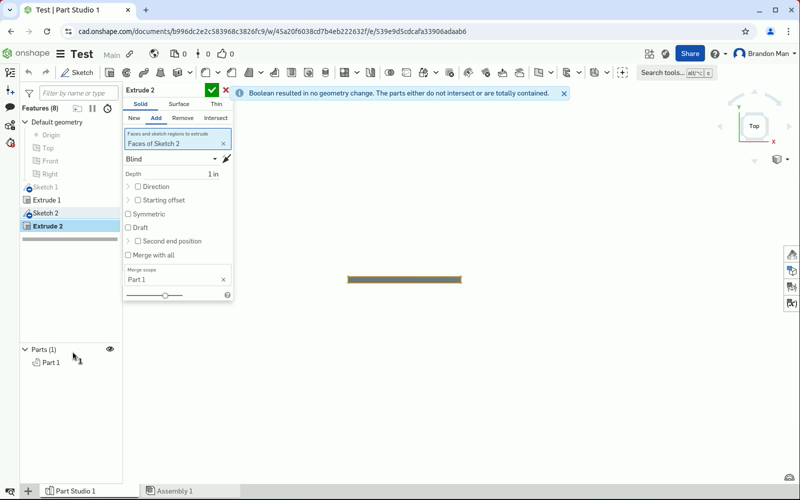
mouse_move(143, 106)
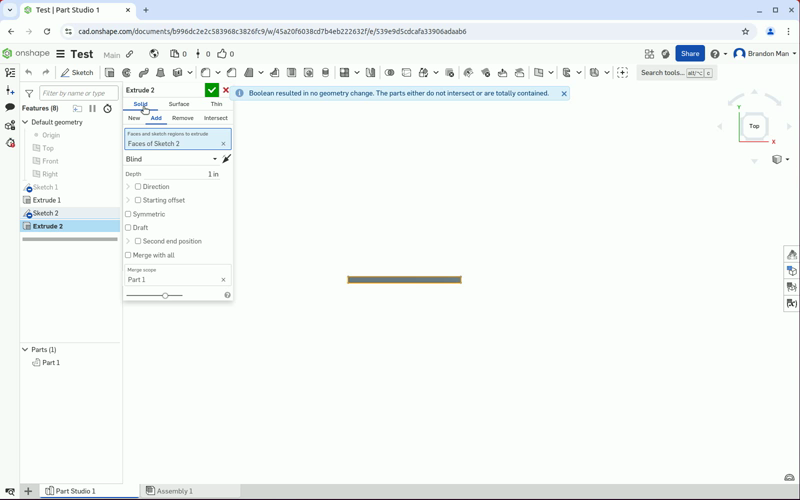
click(143, 106)
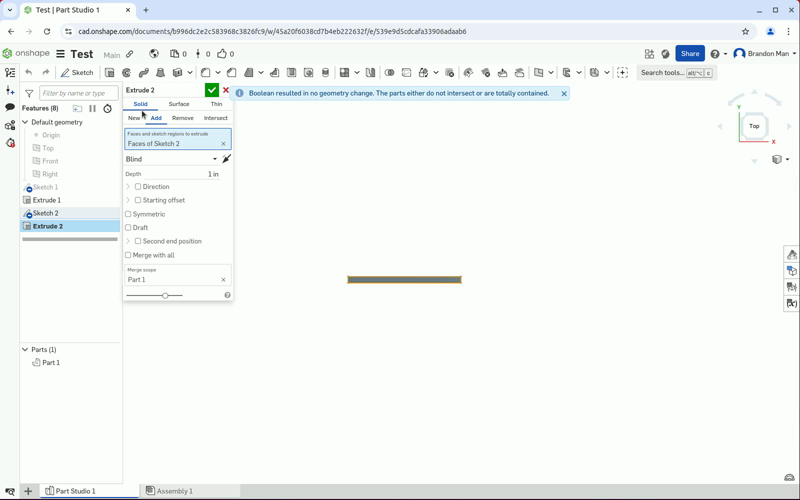
mouse_move(137, 120)
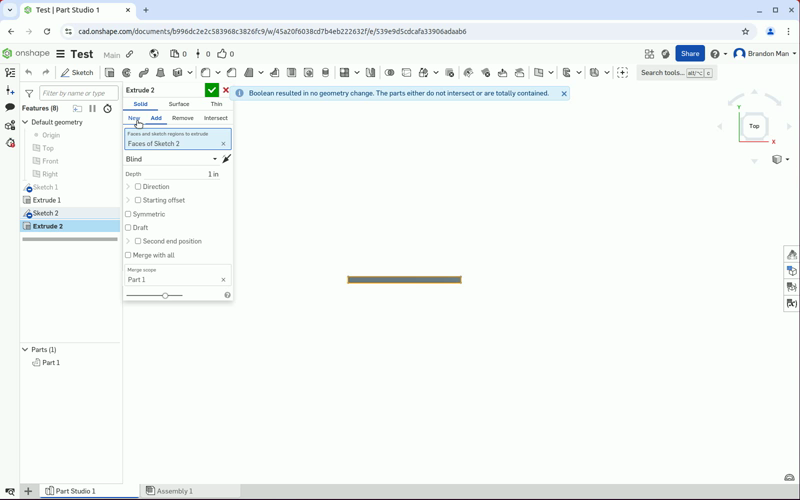
click(137, 120)
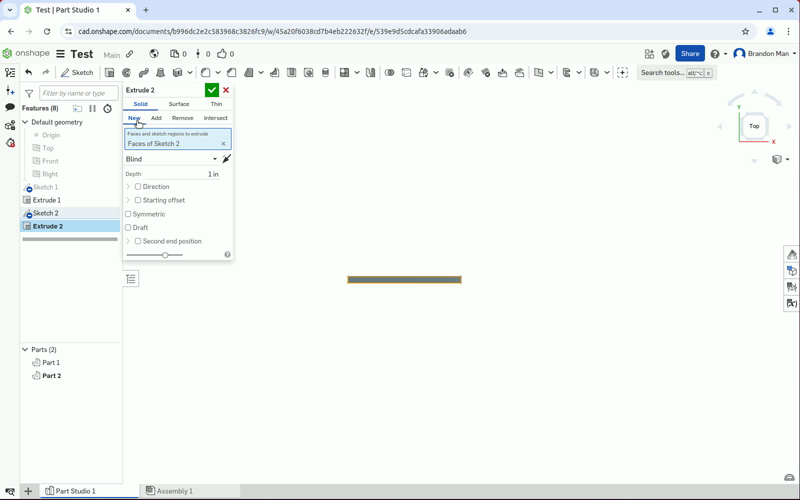
key(tab, 4)
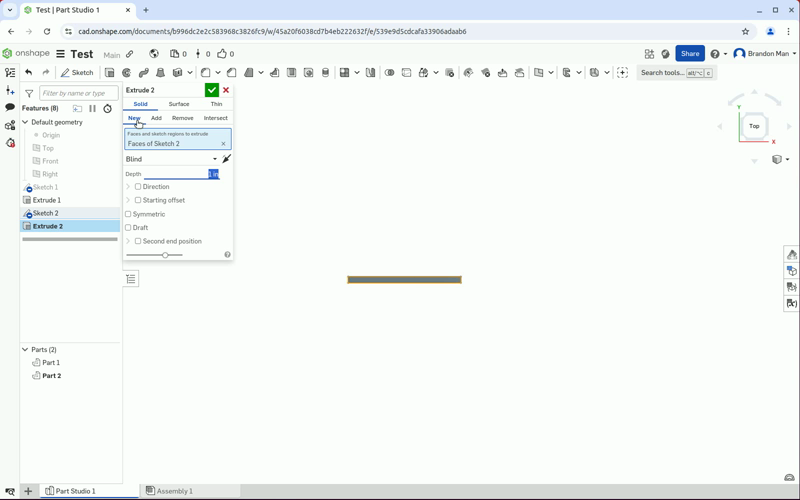
text(-3.37)
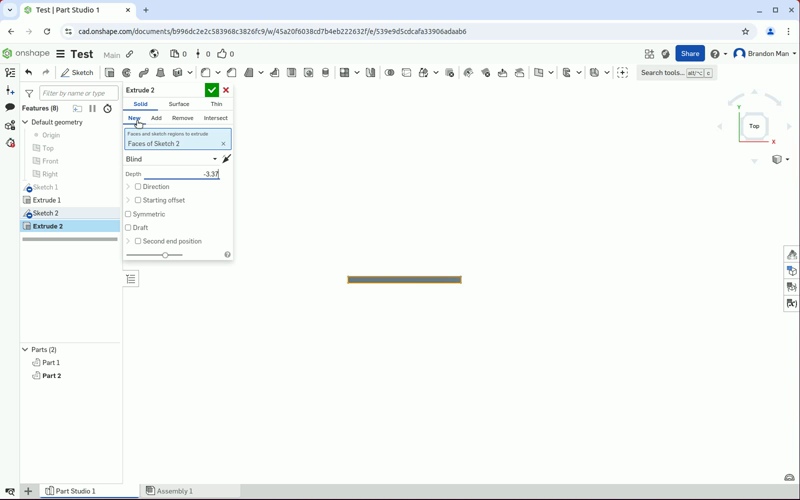
key(enter)
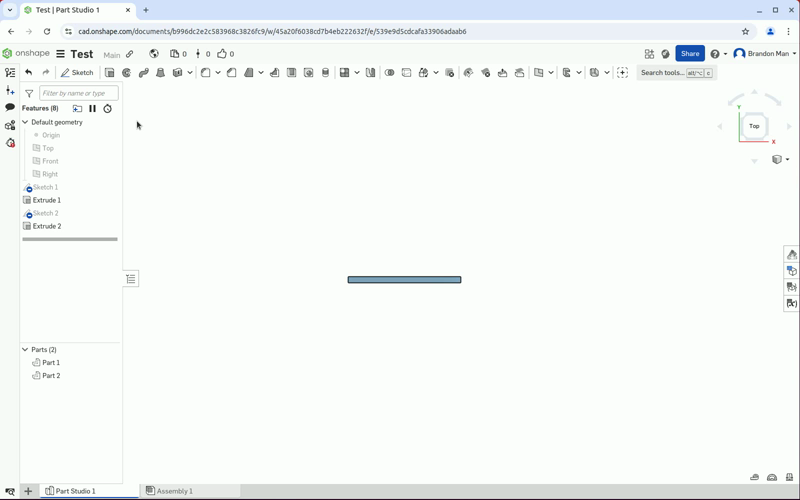
key(shift+h)
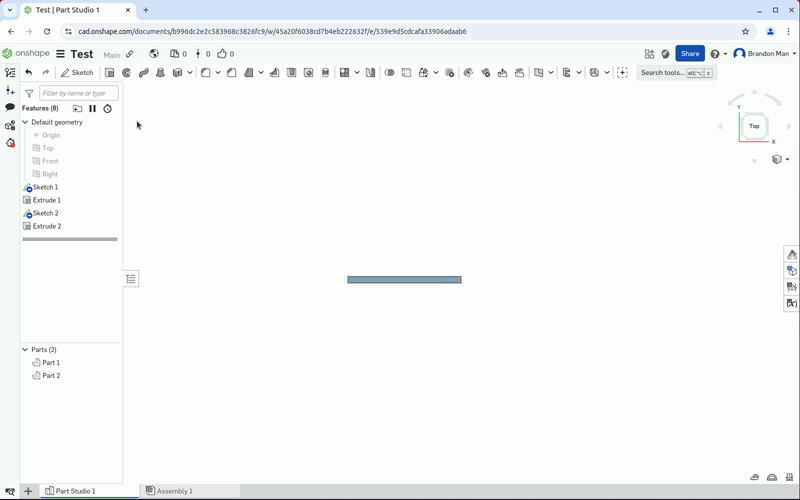
key(shift+h)
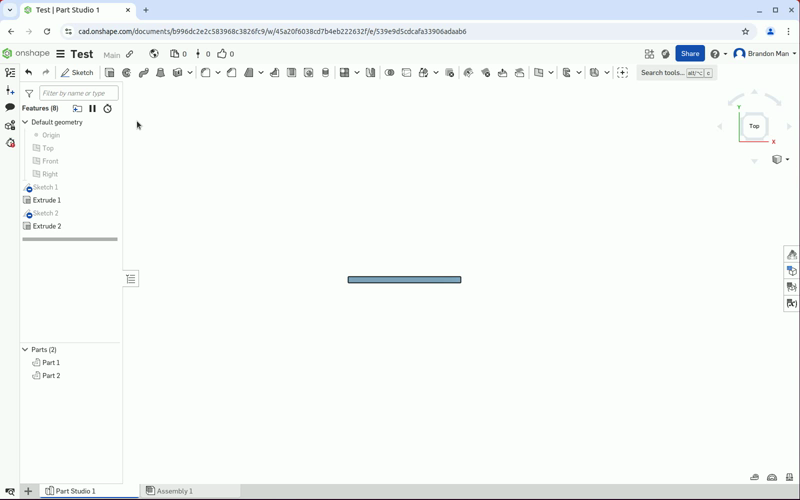
mouse_move(73, 189)
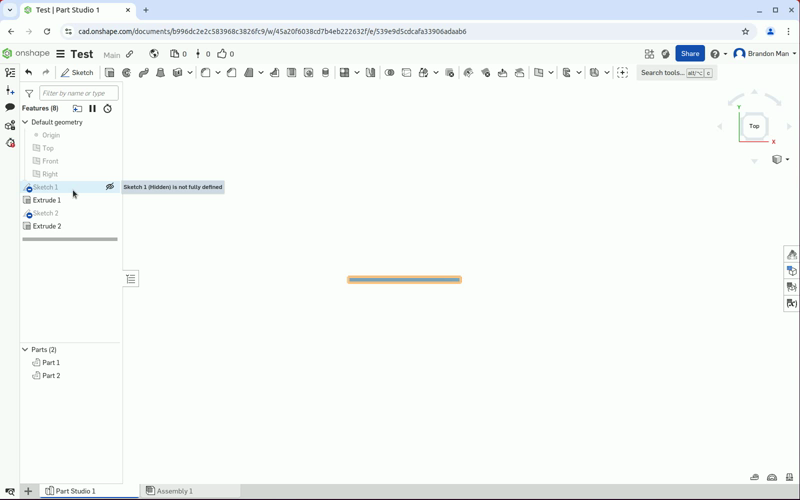
click(73, 189)
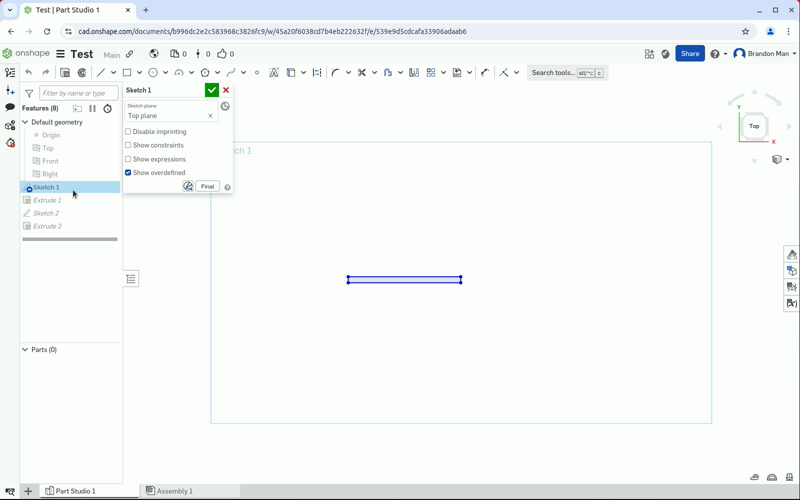
mouse_move(229, 92)
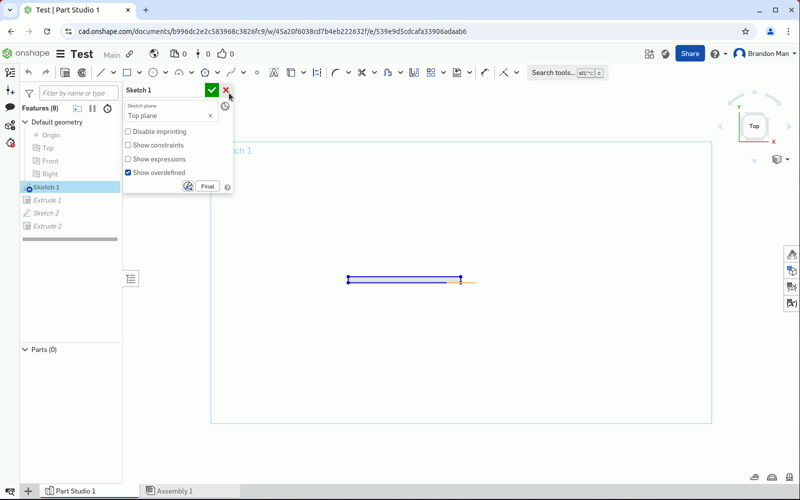
click(229, 92)
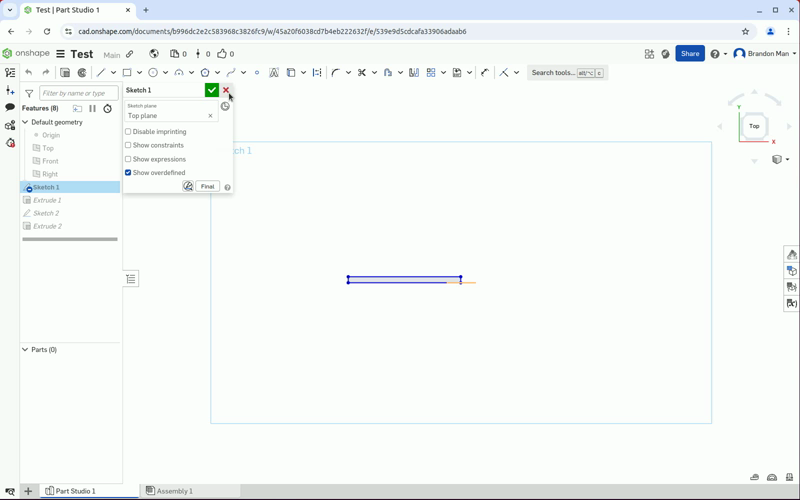
key(shift+s)
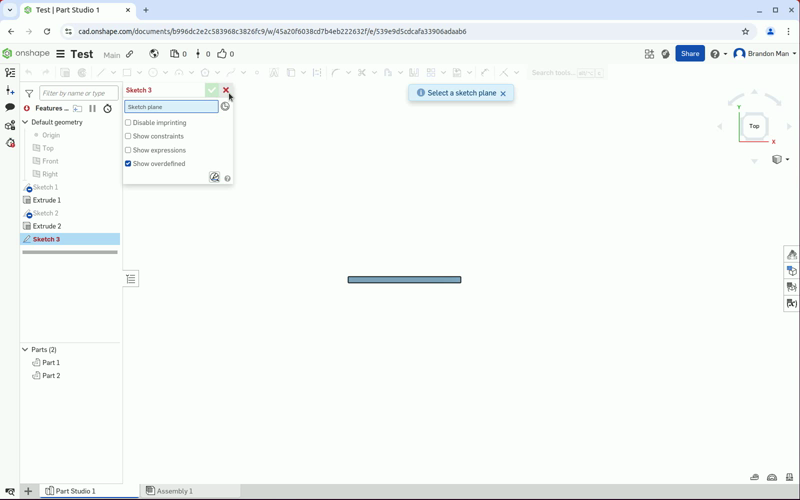
mouse_move(73, 150)
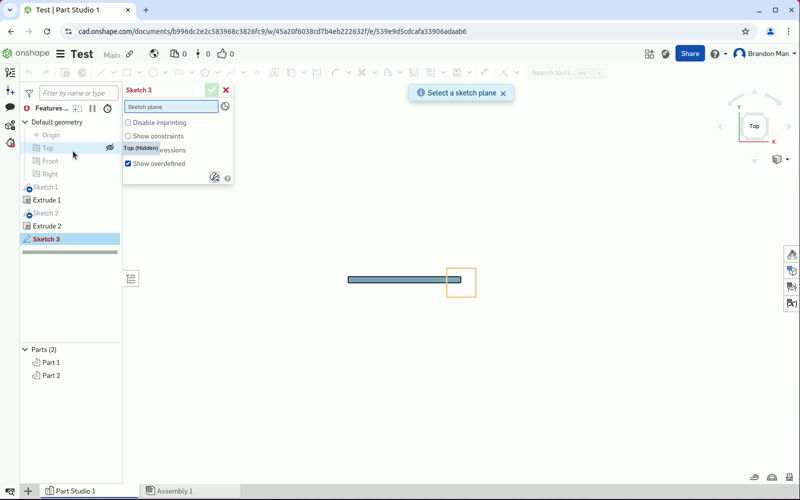
click(73, 150)
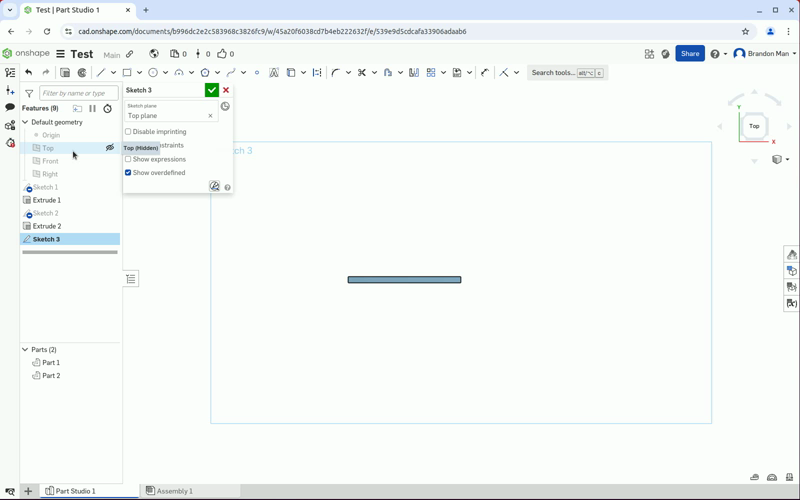
mouse_move(73, 352)
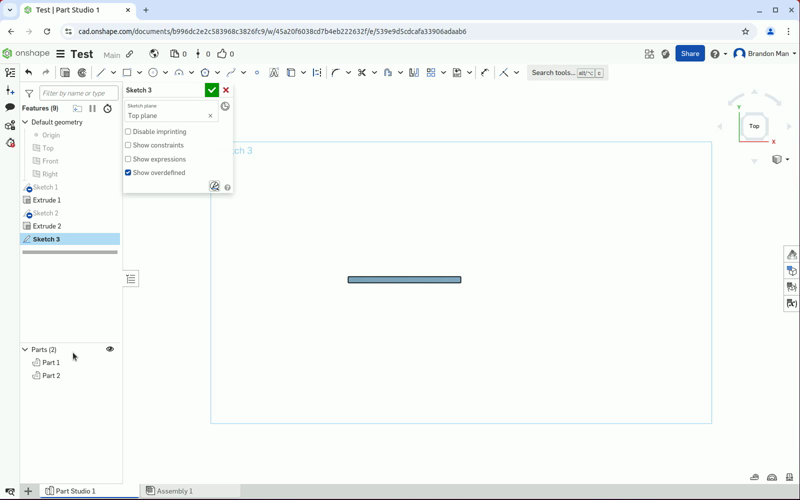
key(y)
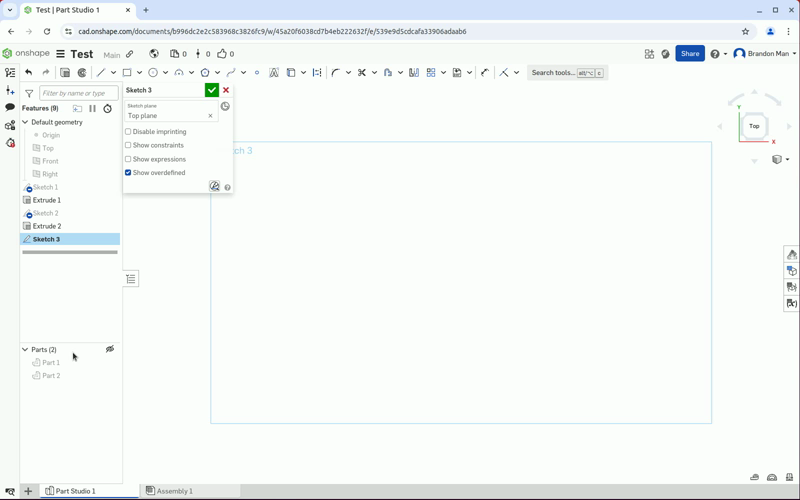
key(l)
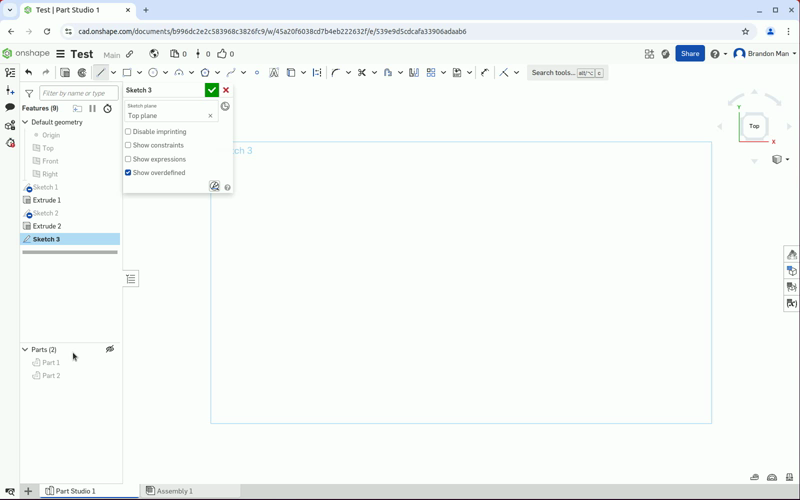
key_down(shift)
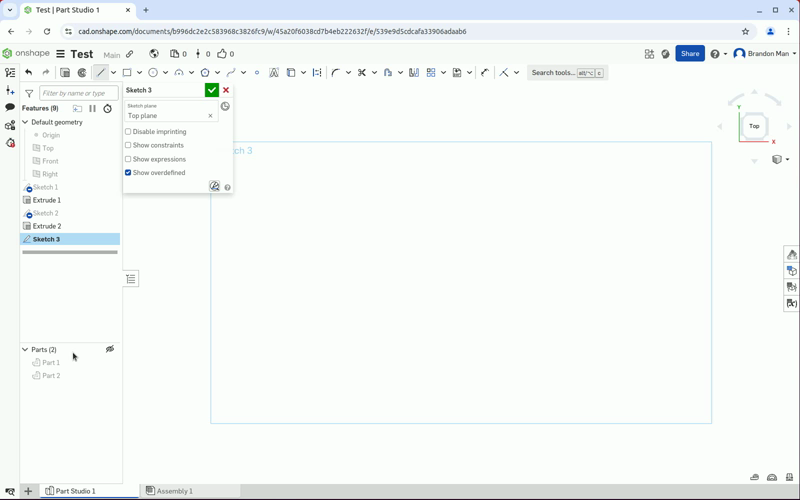
mouse_move(460, 308)
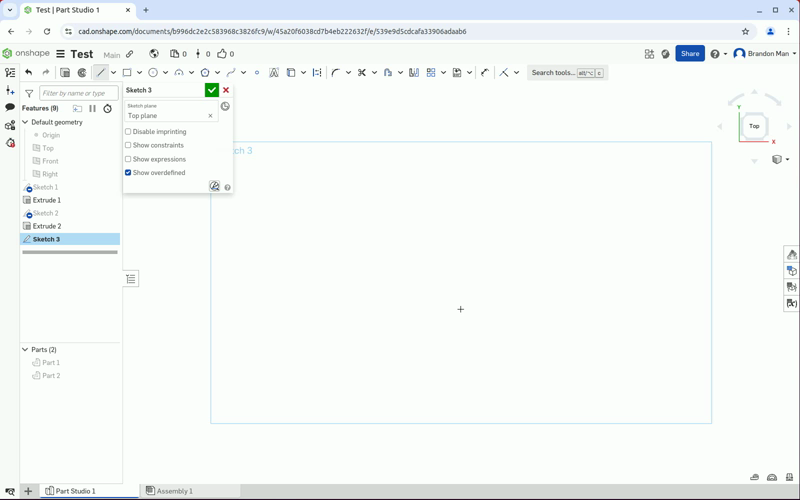
click(460, 308)
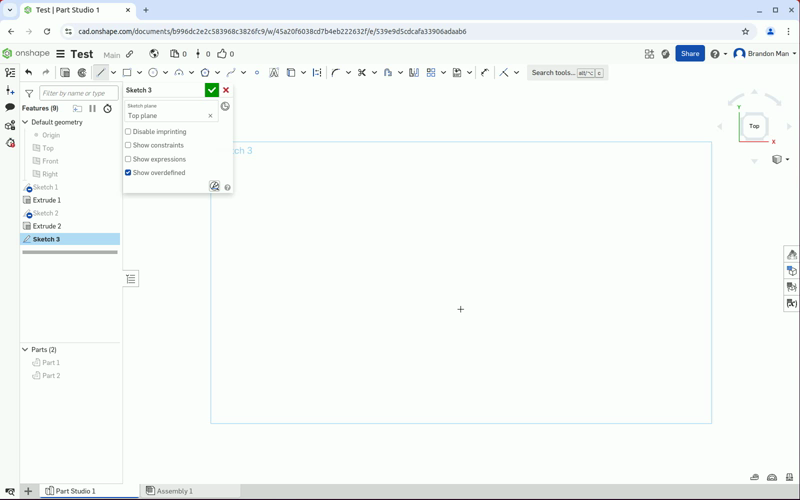
key_up(shift)
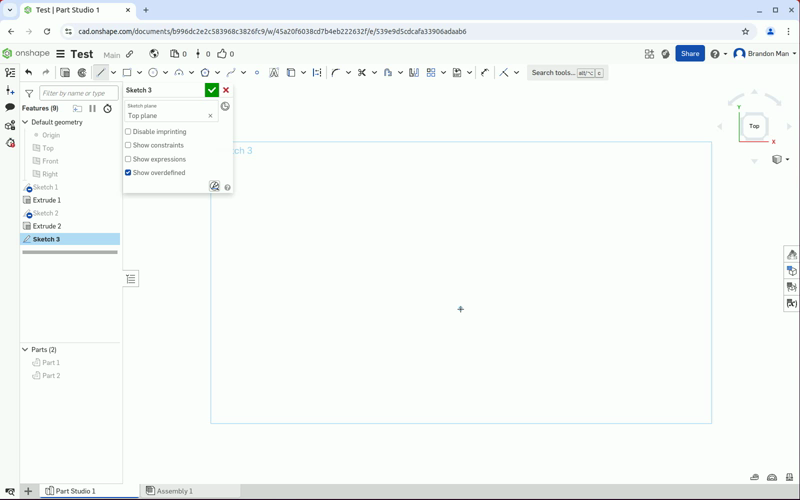
key_down(shift)
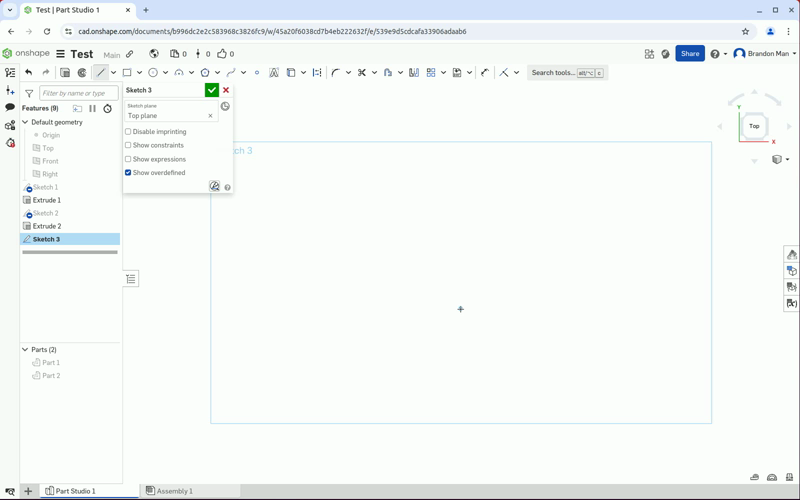
mouse_move(523, 308)
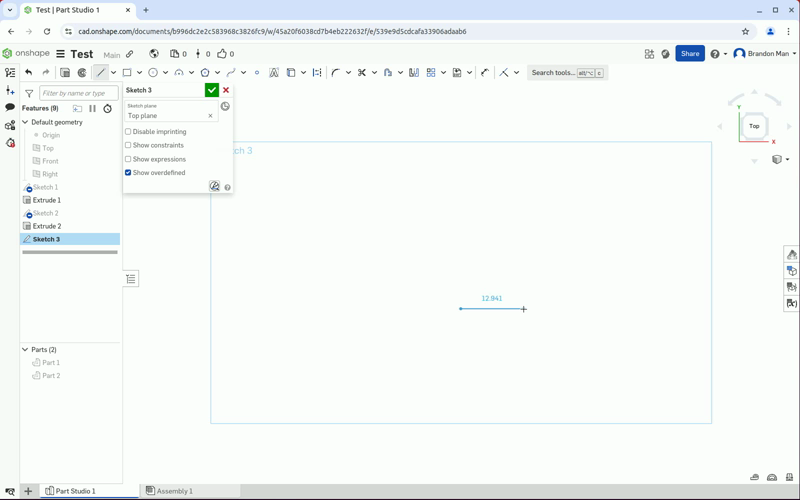
click(523, 308)
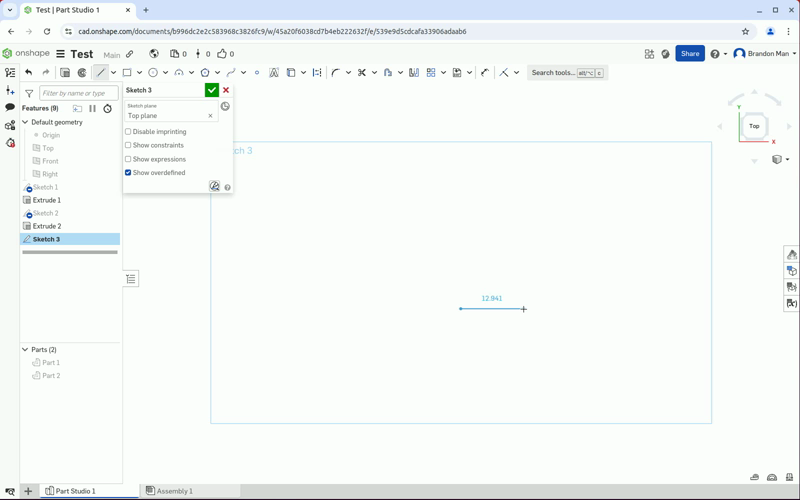
key_up(shift)
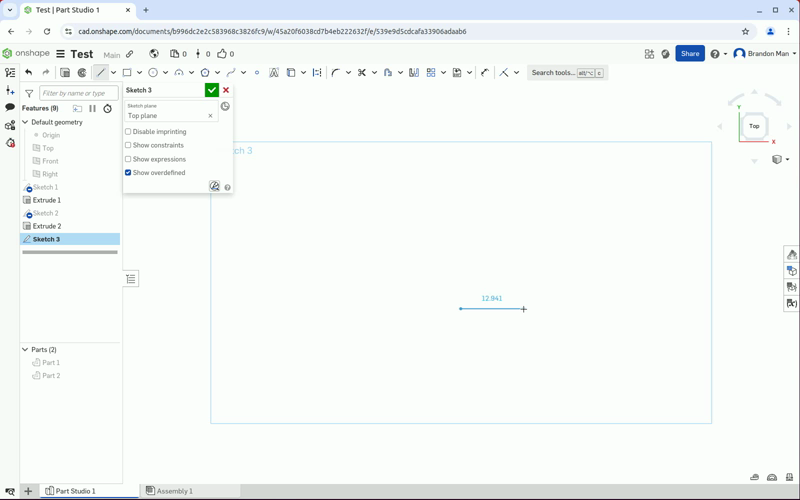
key_down(shift)
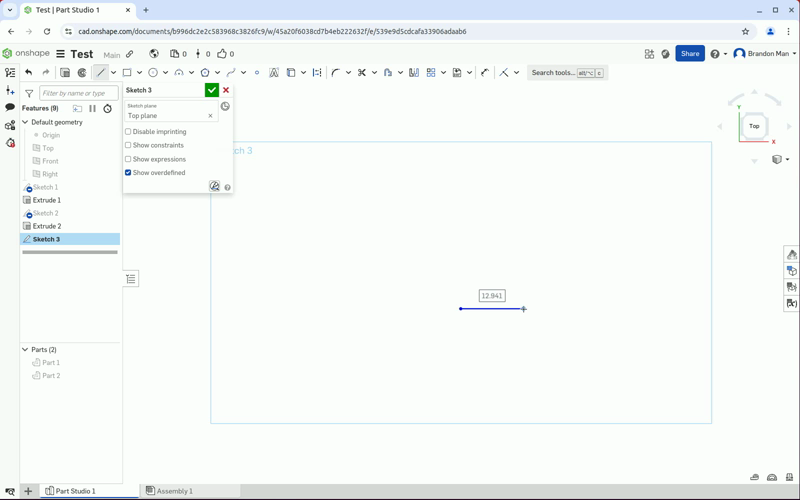
mouse_move(553, 308)
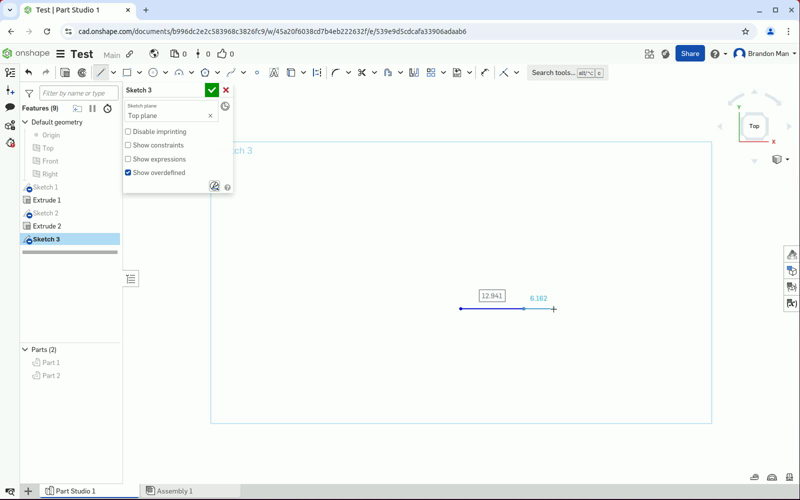
mouse_move(523, 282)
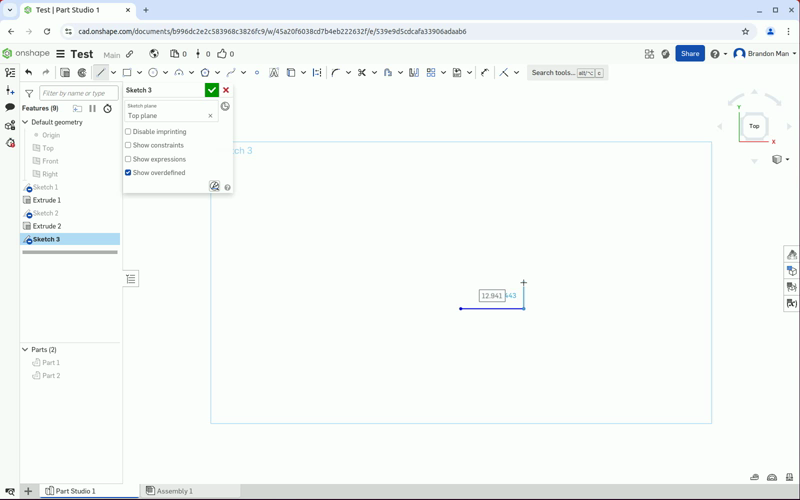
click(523, 282)
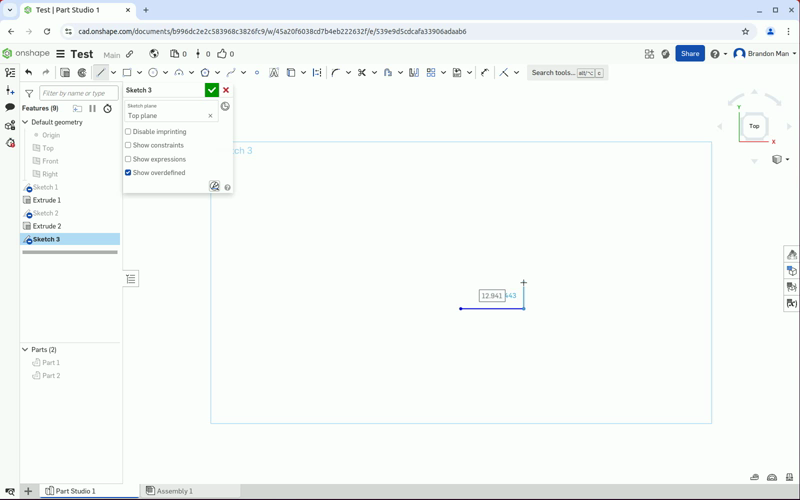
key_up(shift)
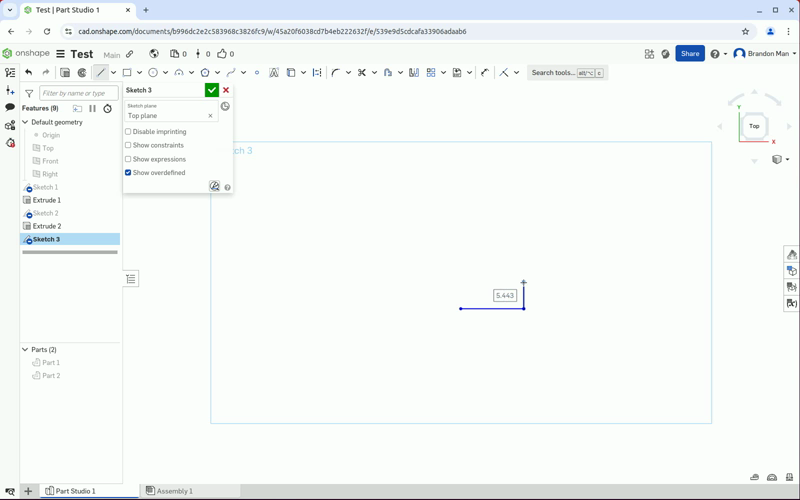
key_down(shift)
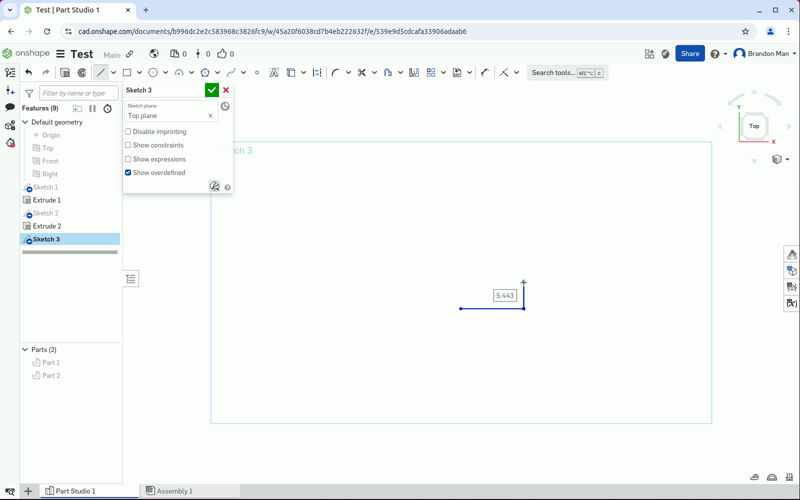
mouse_move(460, 282)
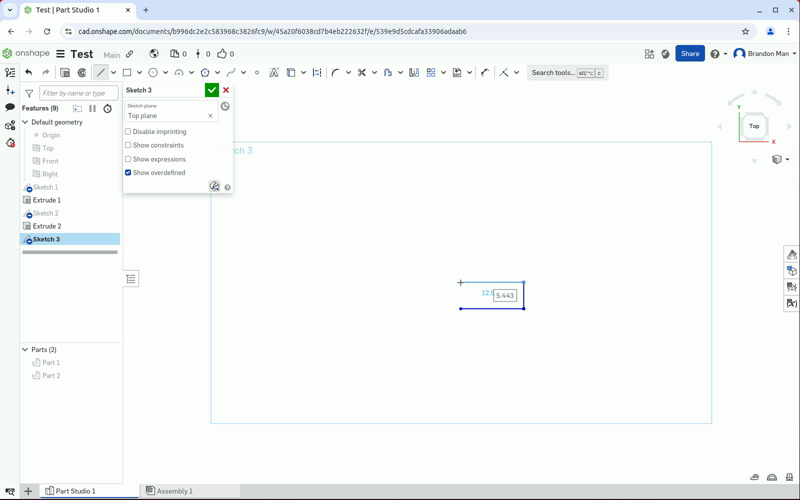
click(460, 282)
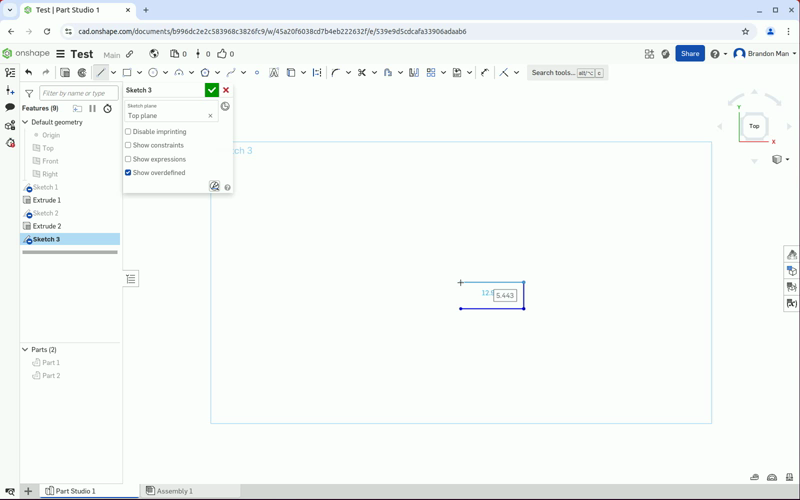
key_up(shift)
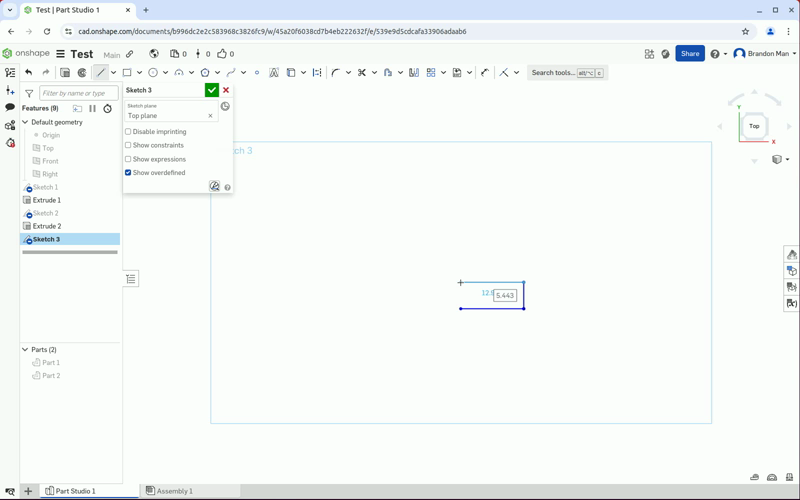
mouse_move(490, 282)
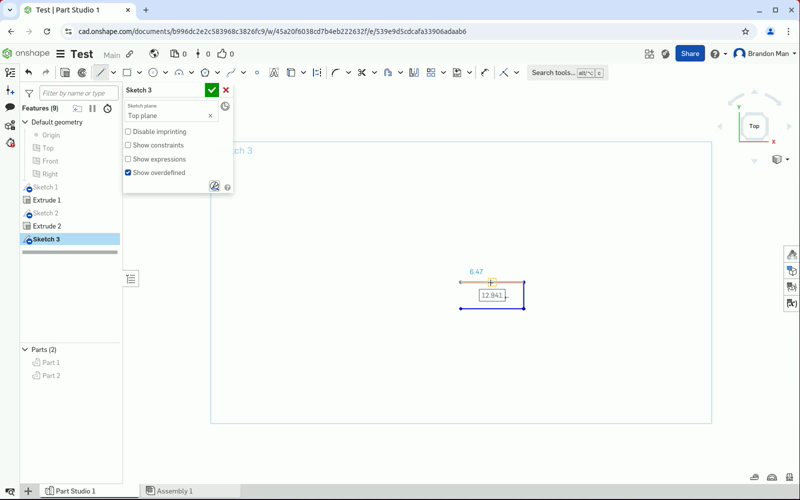
key_down(shift)
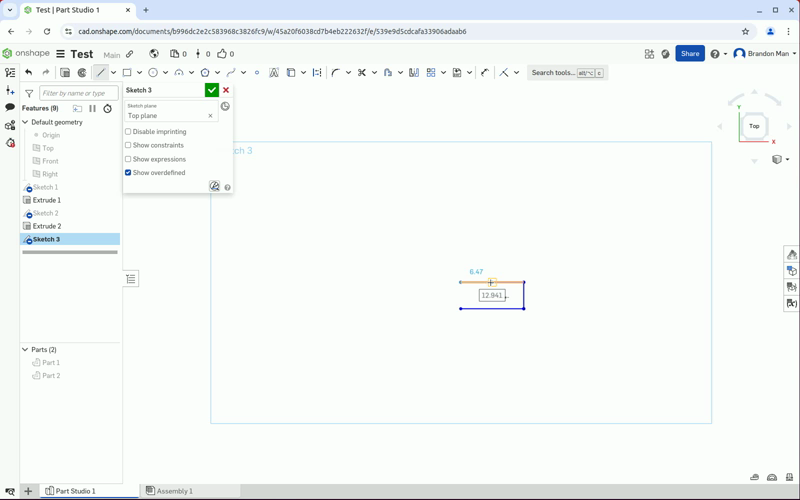
mouse_move(460, 308)
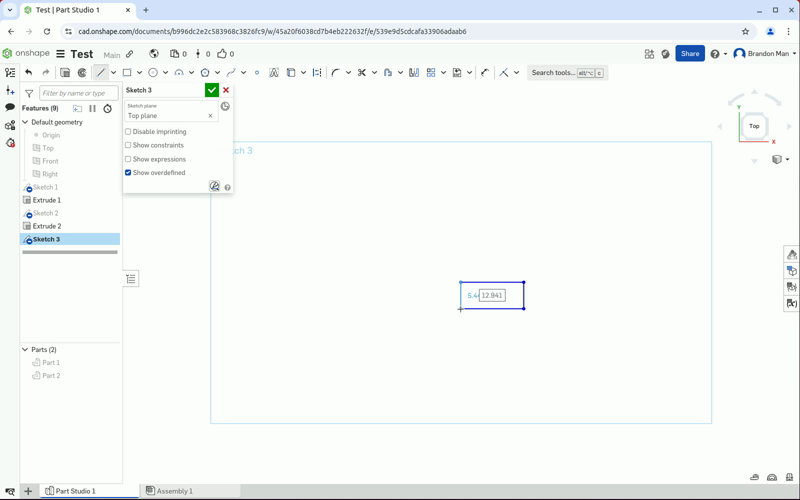
key_up(shift)
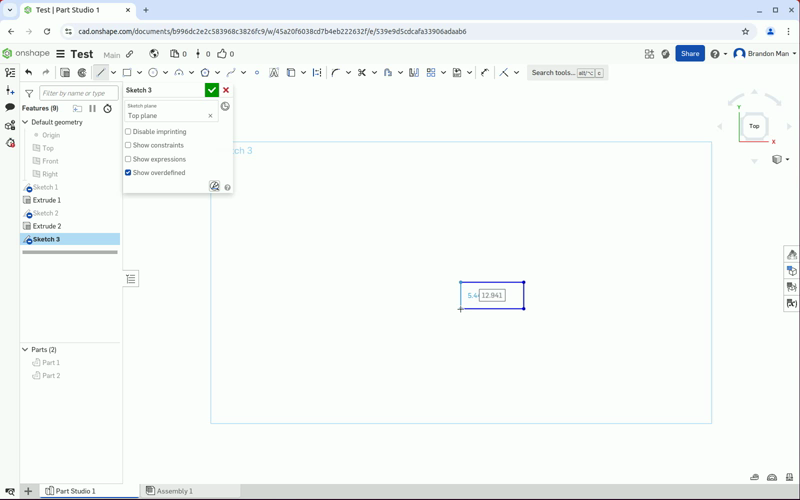
click(460, 308)
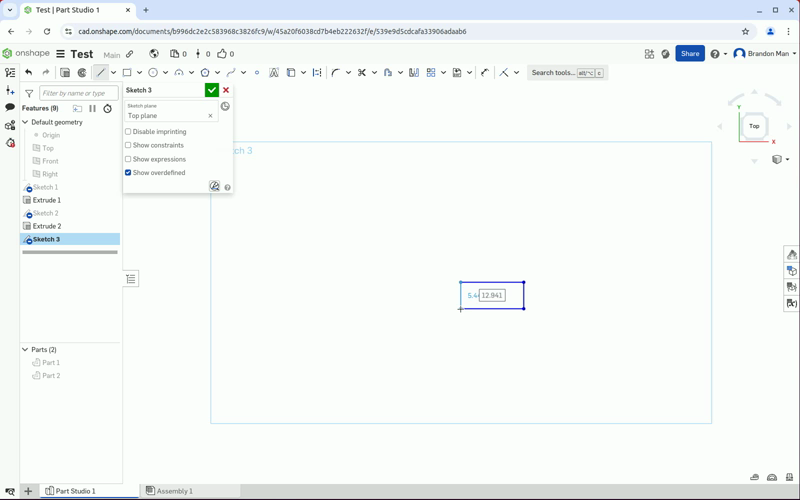
key(esc)
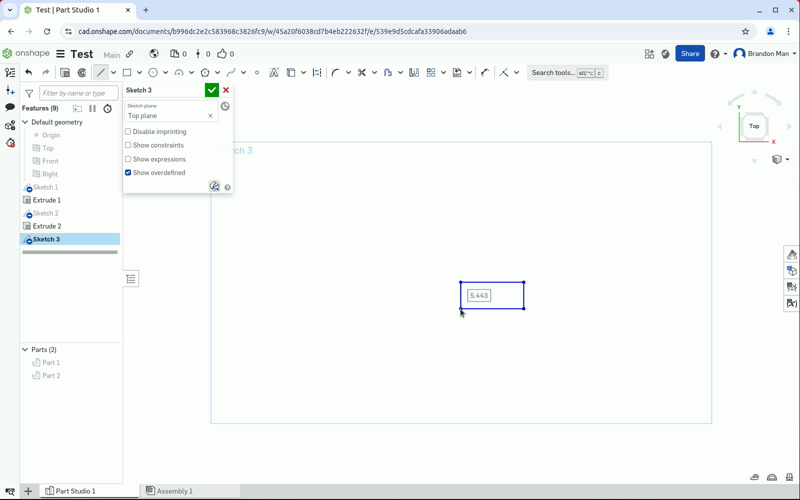
mouse_move(466, 295)
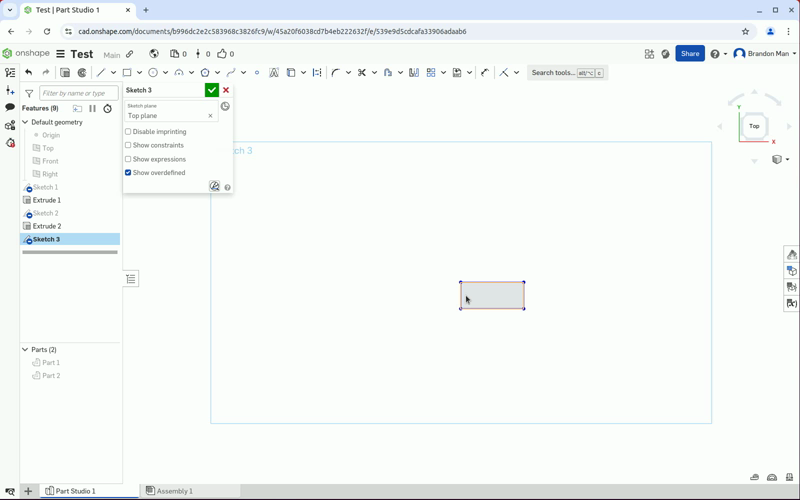
scroll(6)
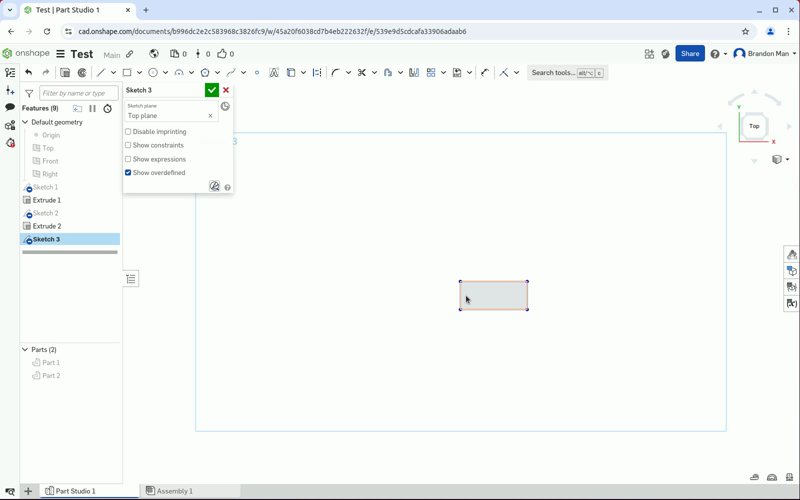
scroll(6)
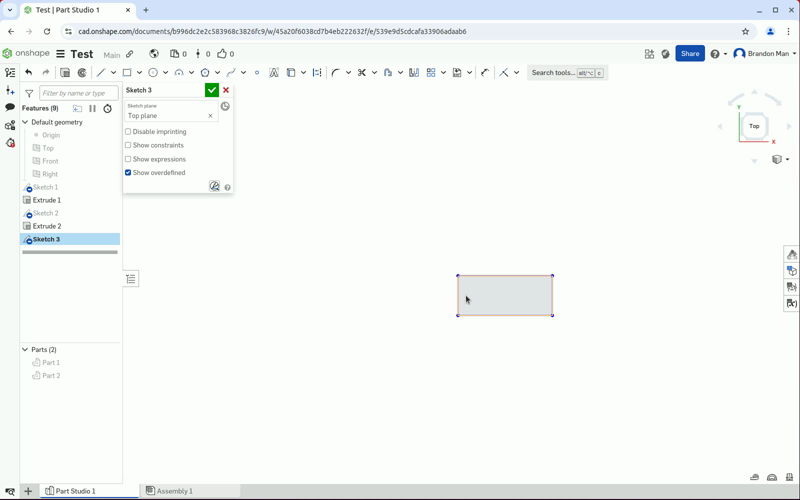
scroll(6)
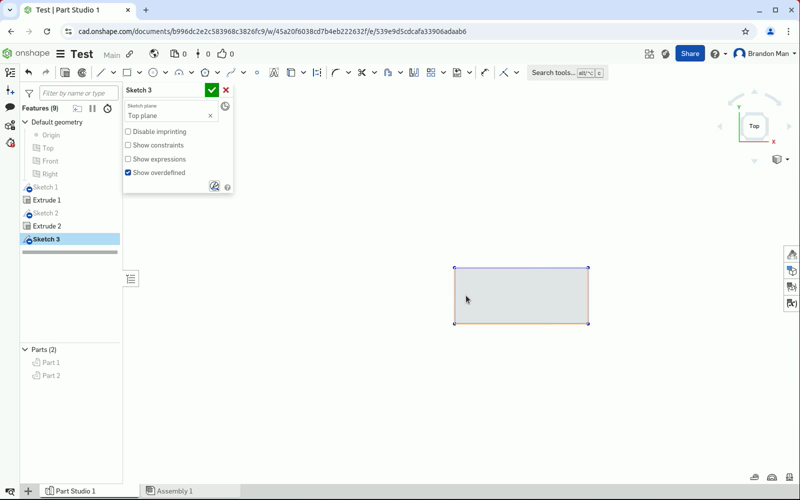
scroll(6)
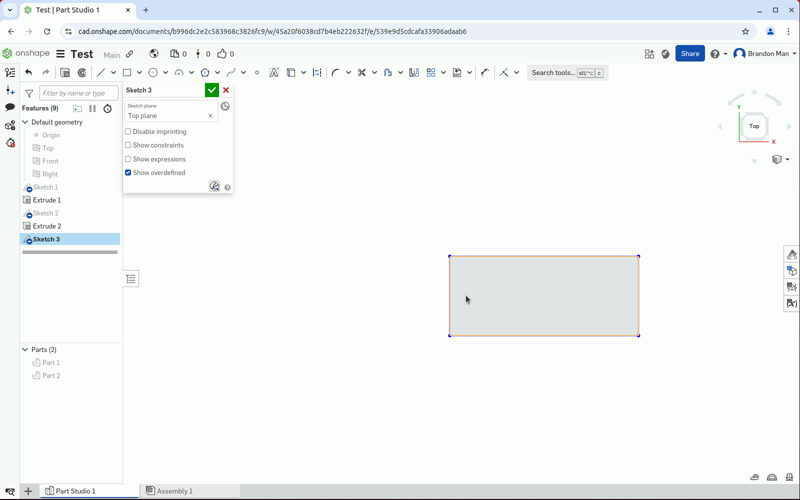
scroll(6)
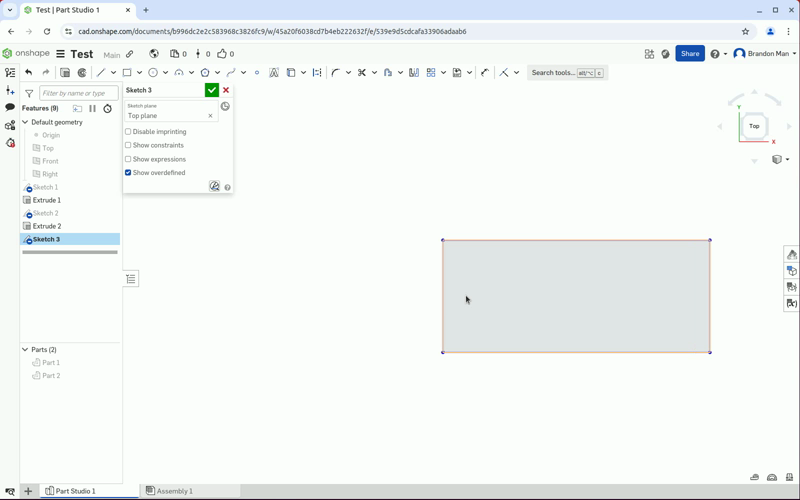
scroll(6)
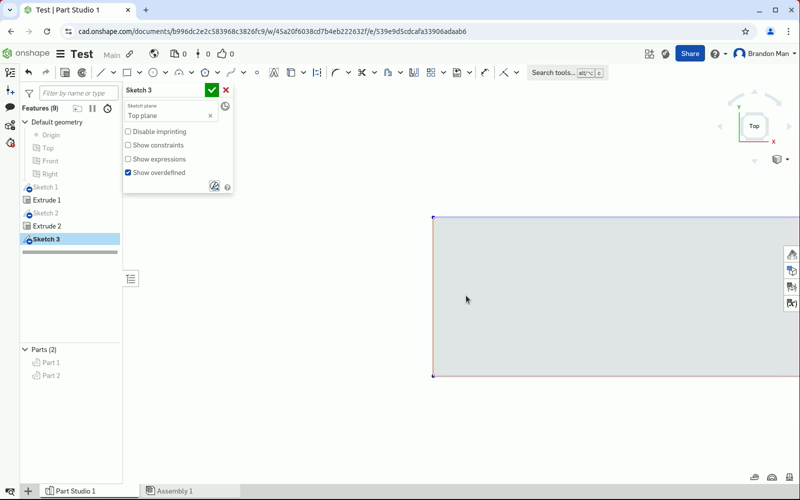
scroll(6)
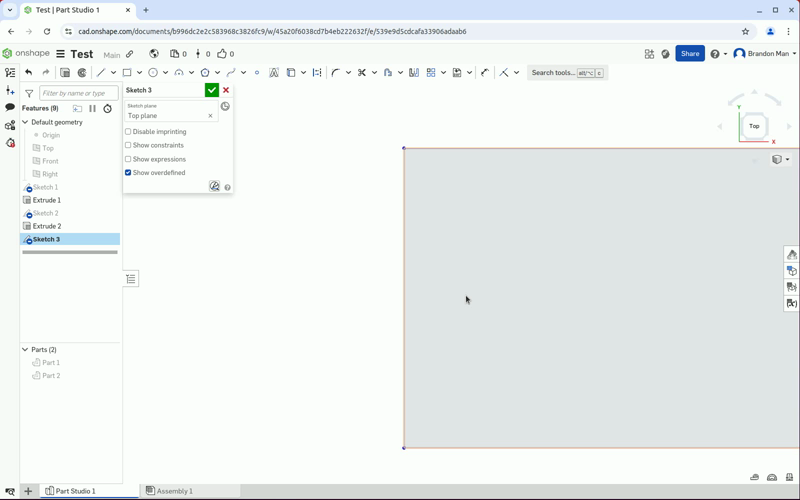
click(466, 295)
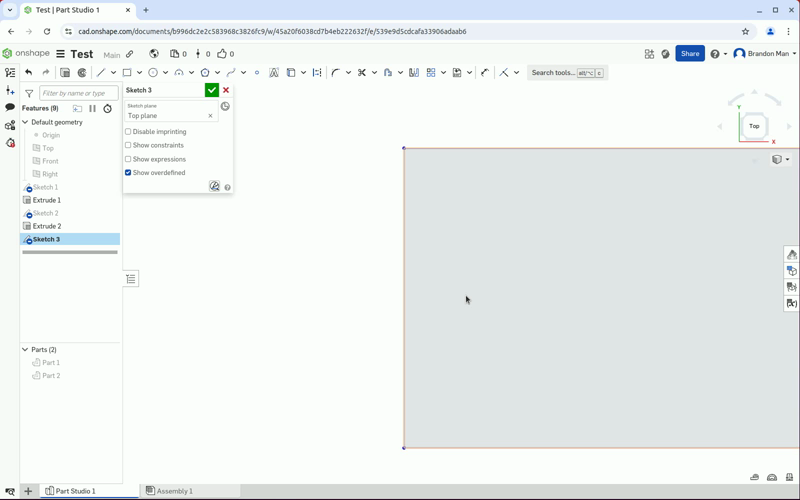
scroll(-6)
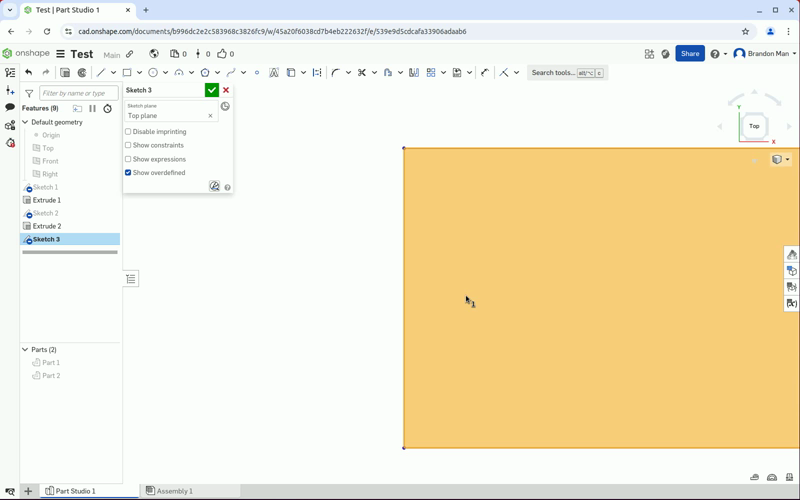
scroll(-6)
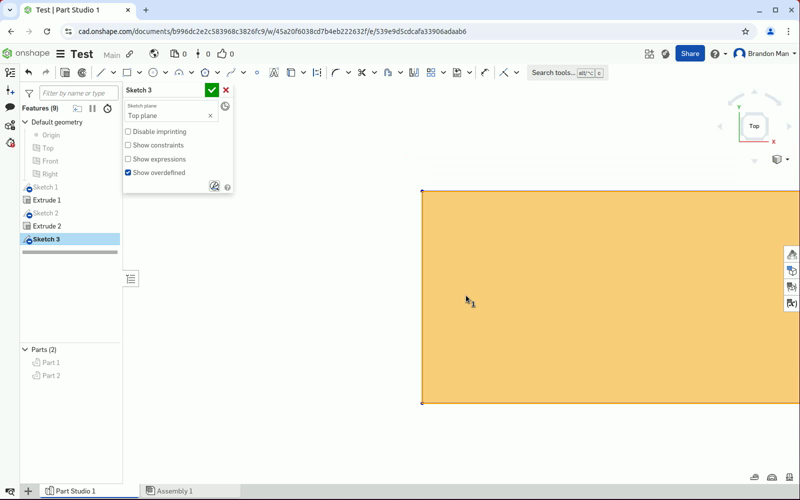
scroll(-6)
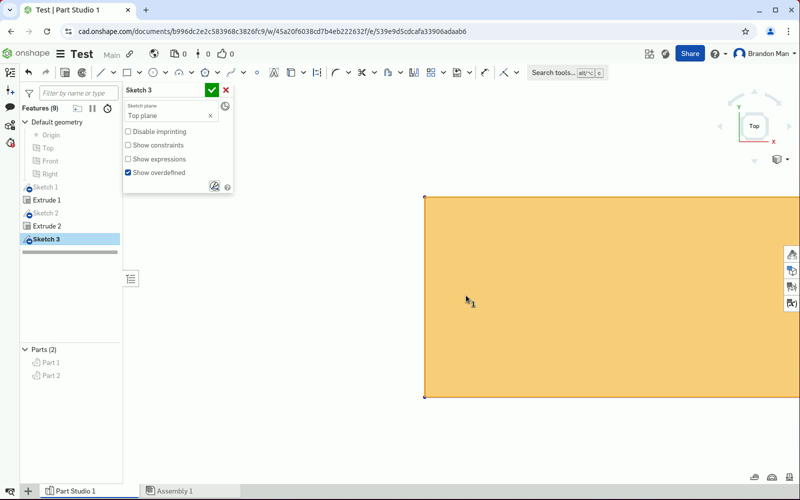
scroll(-6)
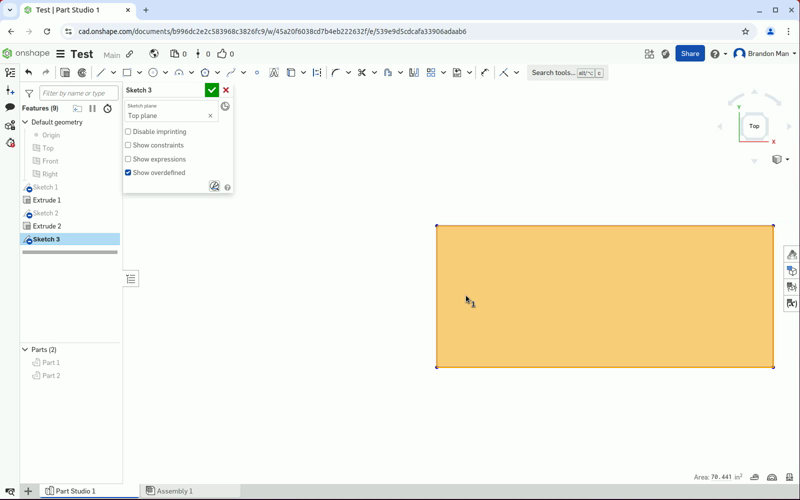
scroll(-6)
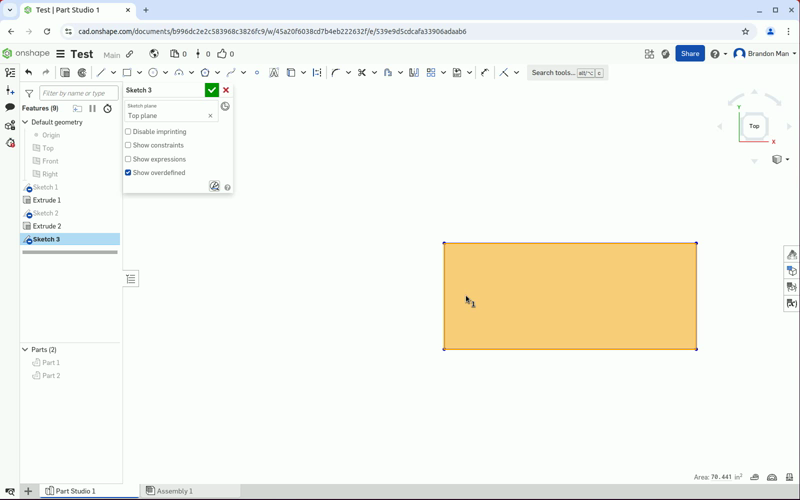
scroll(-6)
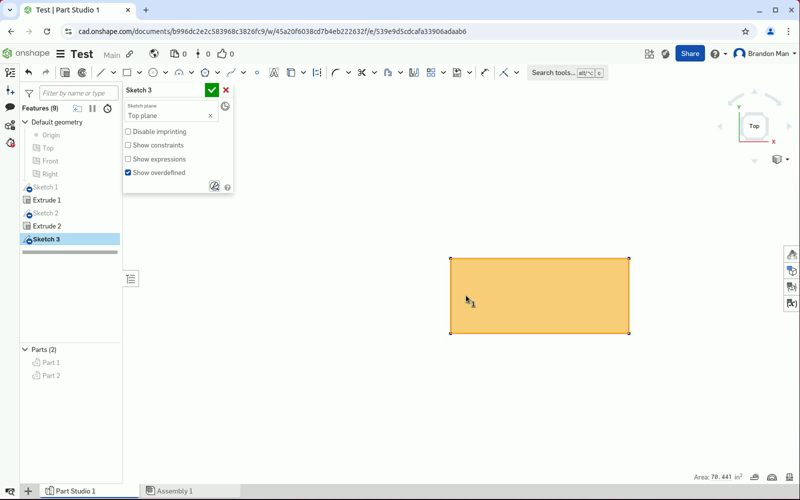
scroll(-6)
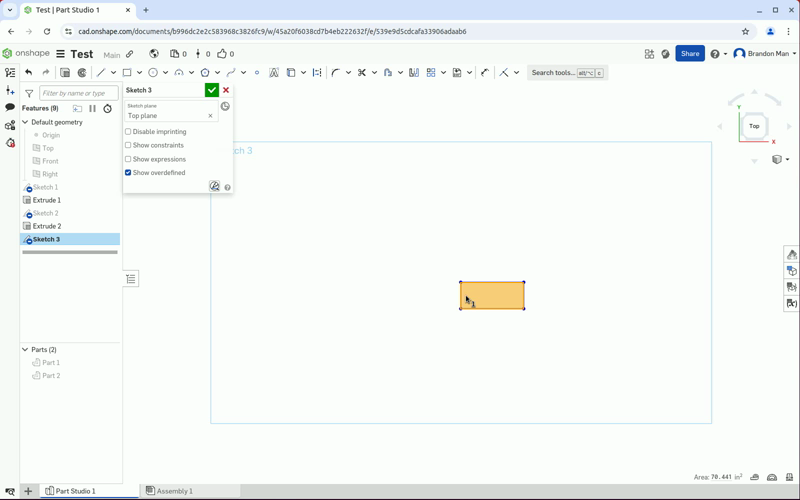
mouse_move(73, 352)
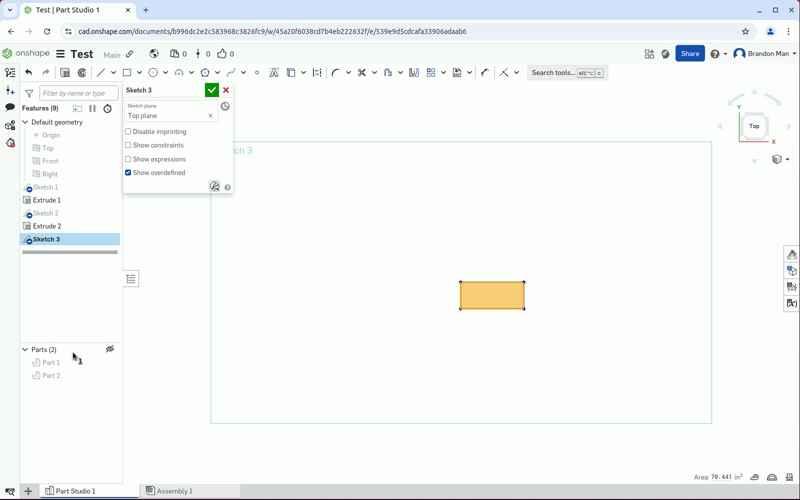
key(shift+y)
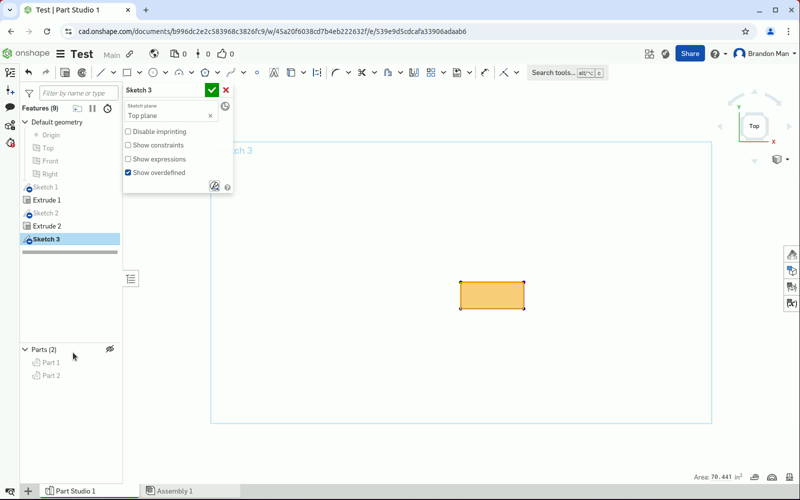
key(shift+e)
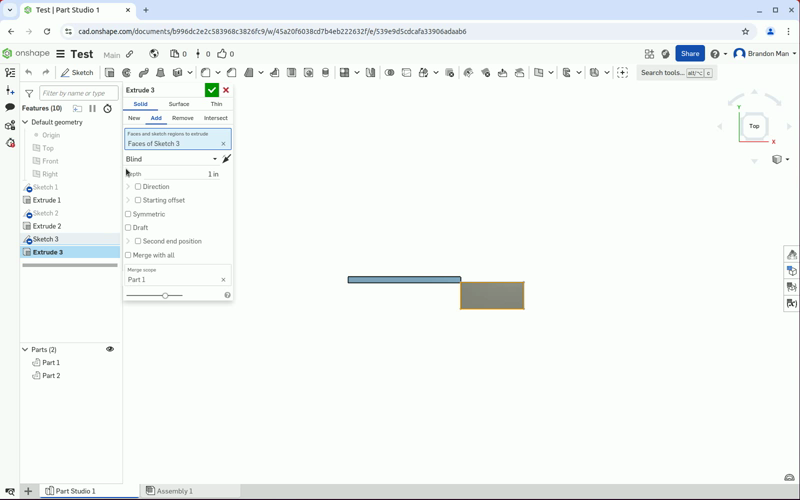
mouse_move(143, 106)
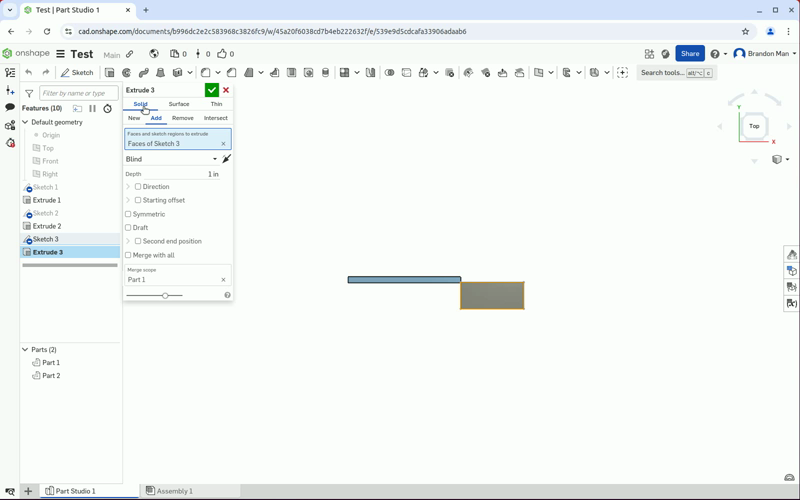
click(143, 106)
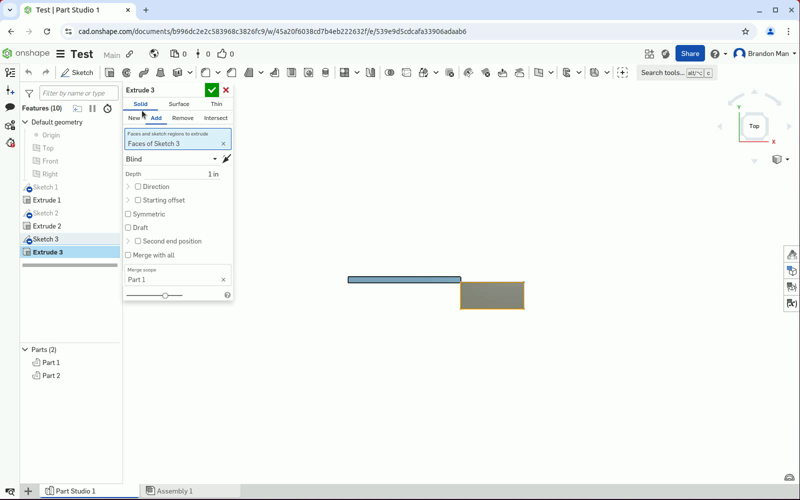
mouse_move(137, 120)
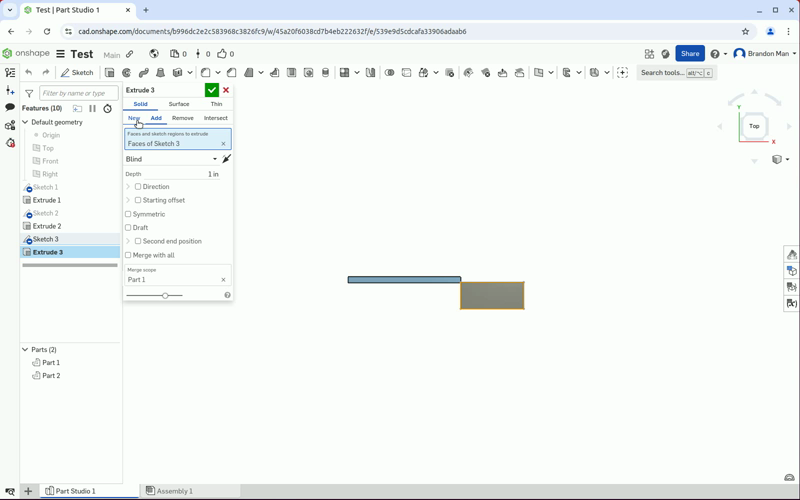
click(137, 120)
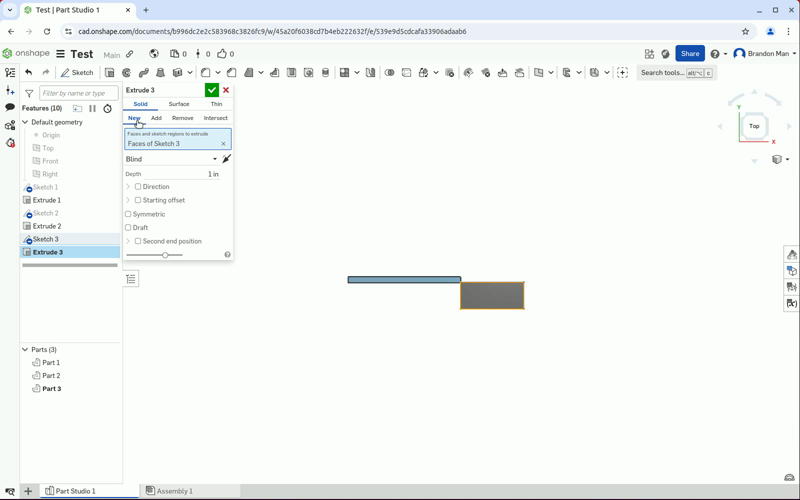
key(tab, 4)
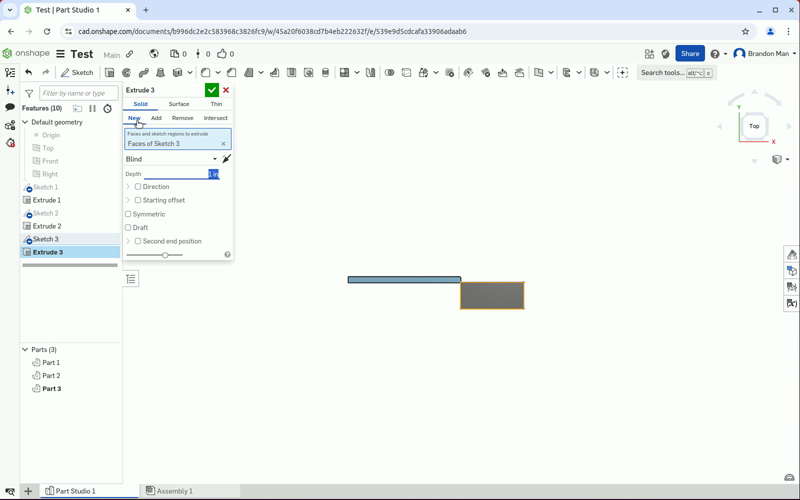
text(-3.37)
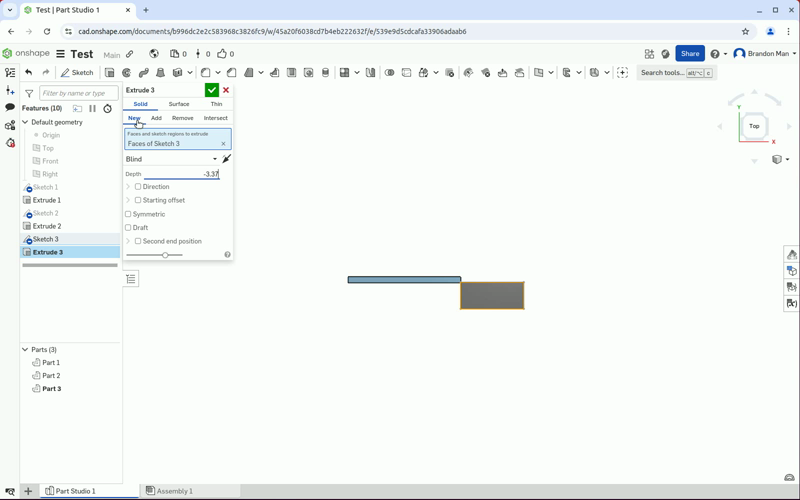
key(enter)
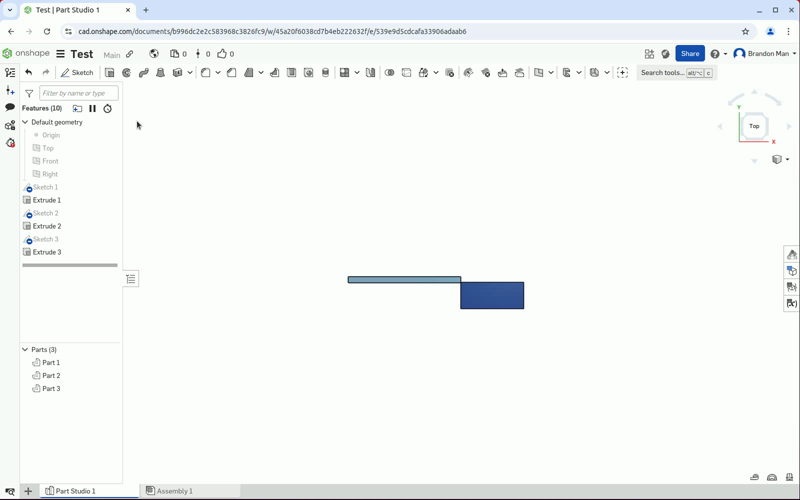
key(shift+h)
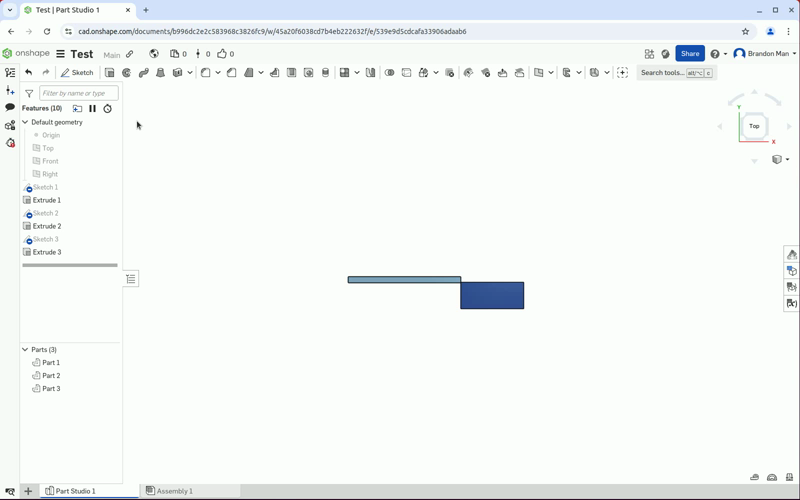
key(shift+h)
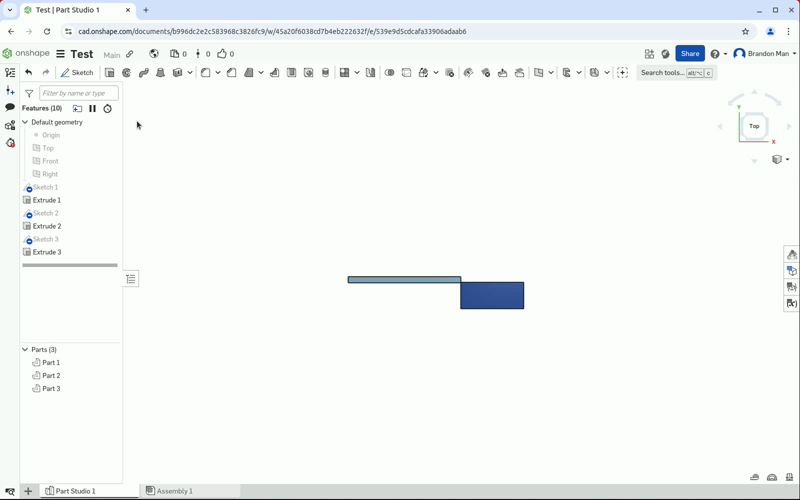
mouse_move(73, 189)
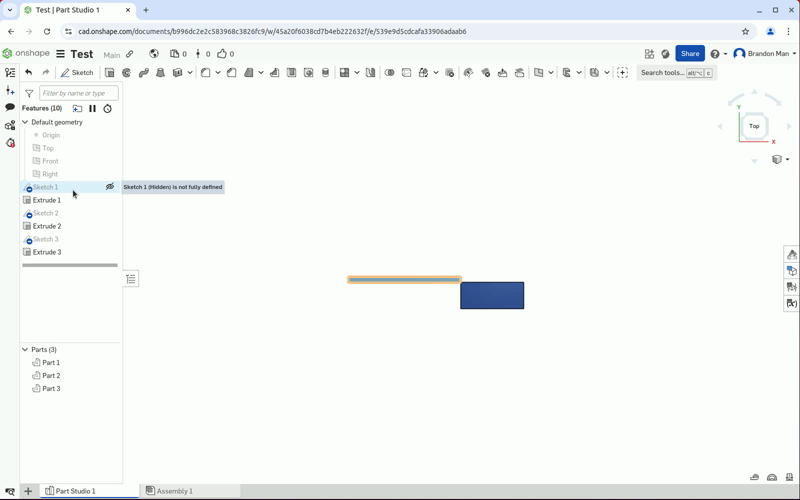
click(73, 189)
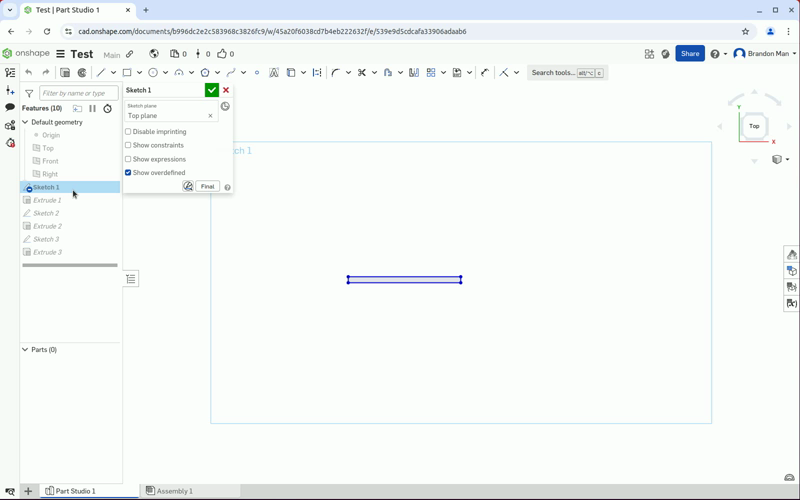
mouse_move(229, 92)
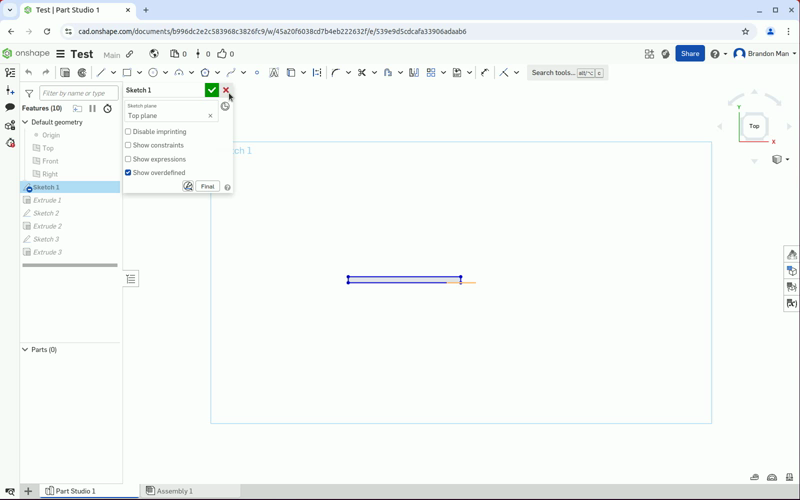
click(229, 92)
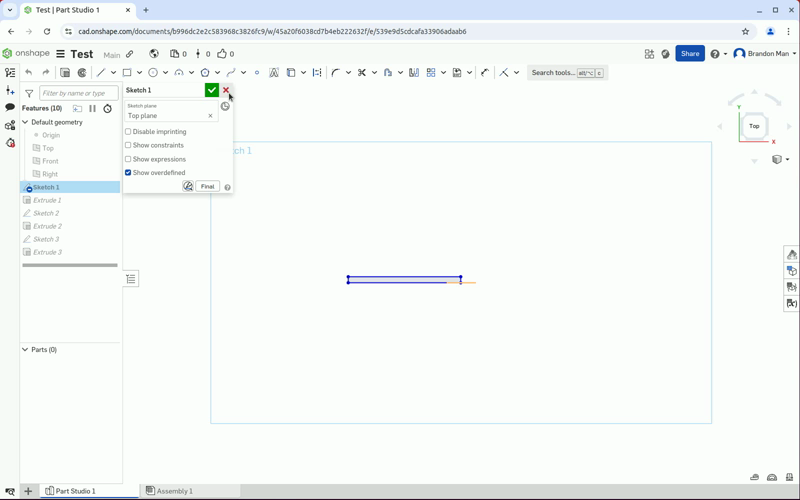
key(shift+s)
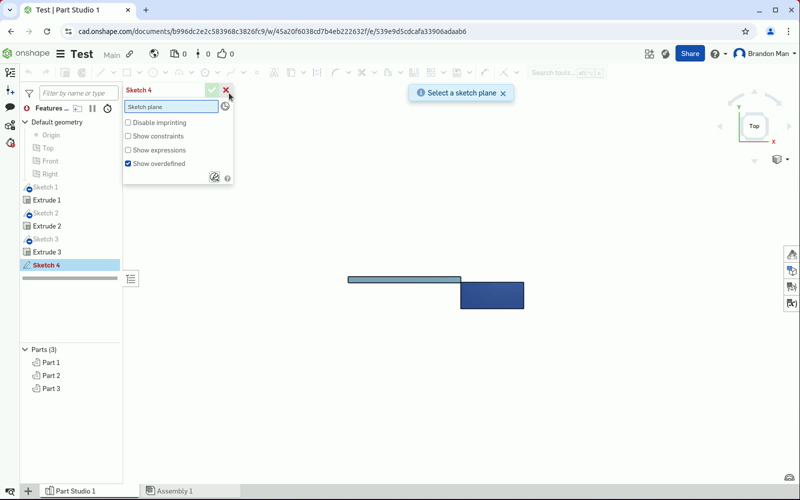
mouse_move(73, 150)
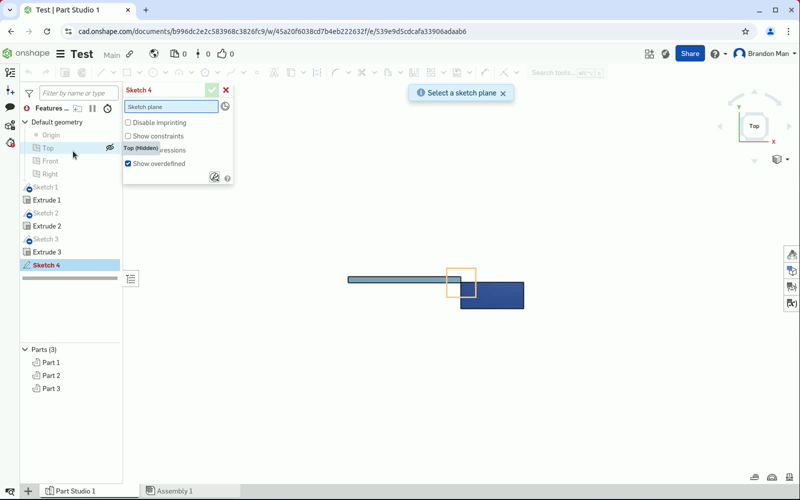
click(73, 150)
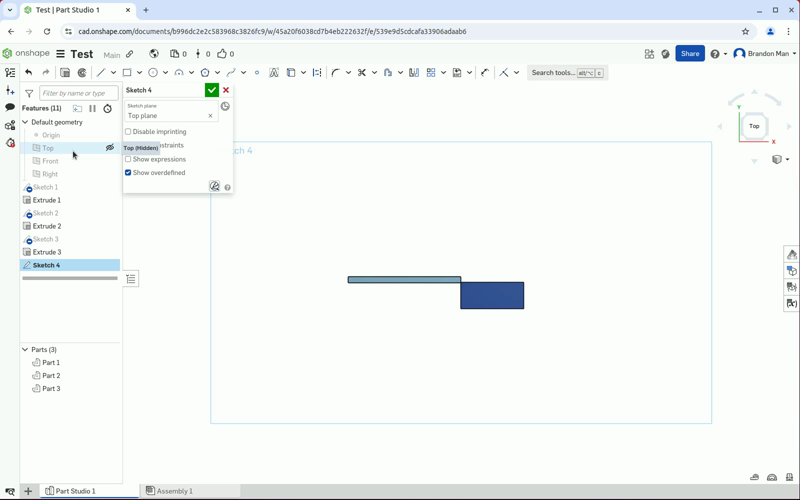
mouse_move(73, 352)
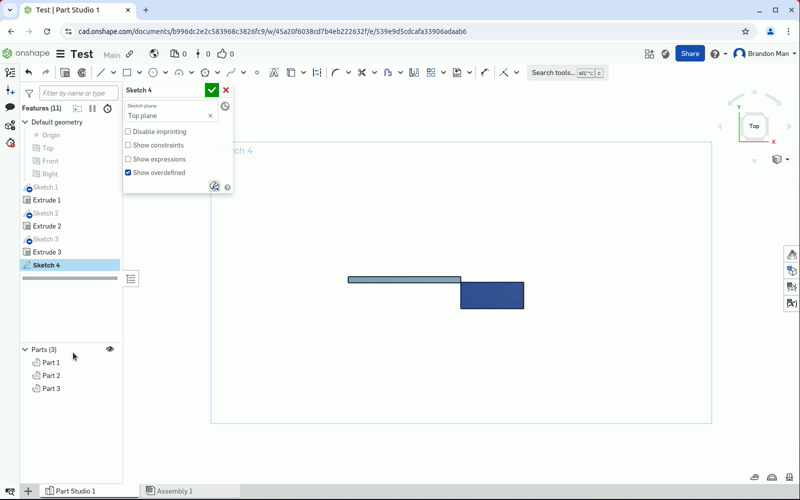
key(y)
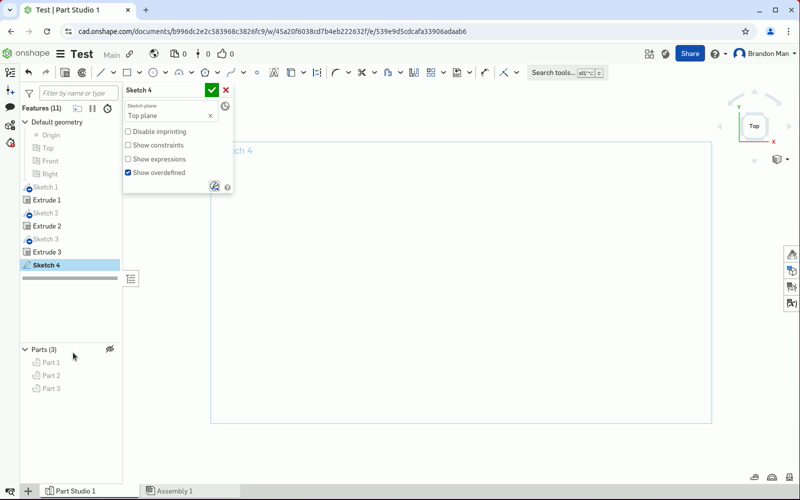
key(l)
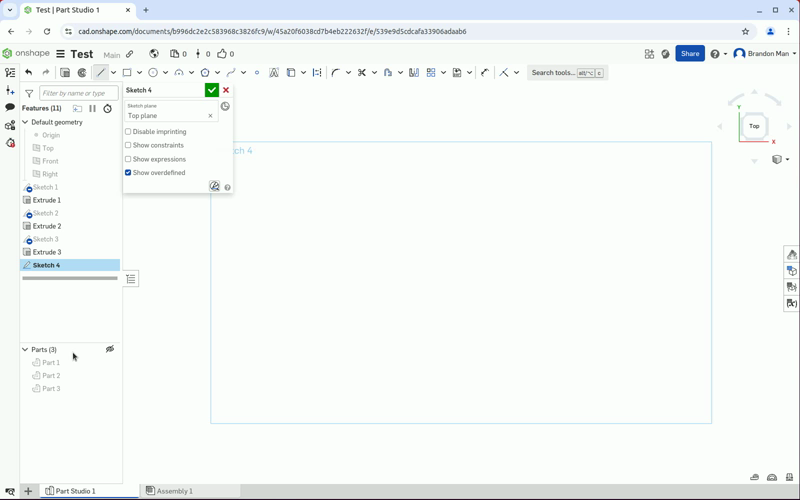
key_down(shift)
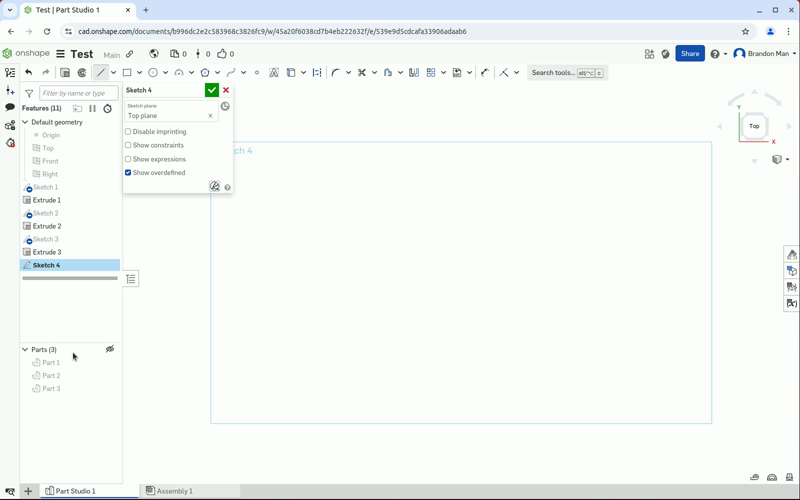
mouse_move(420, 324)
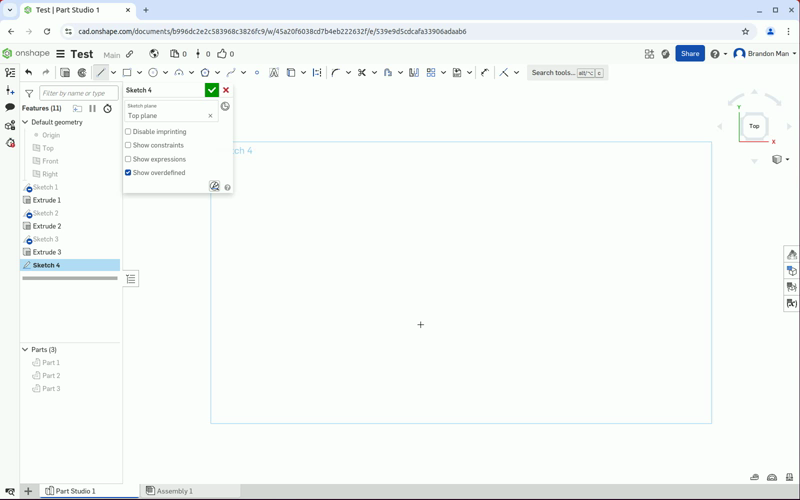
click(420, 324)
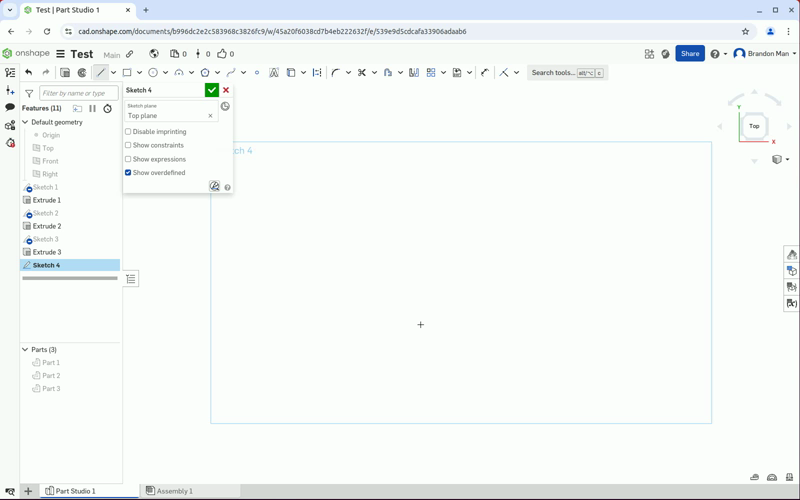
key_up(shift)
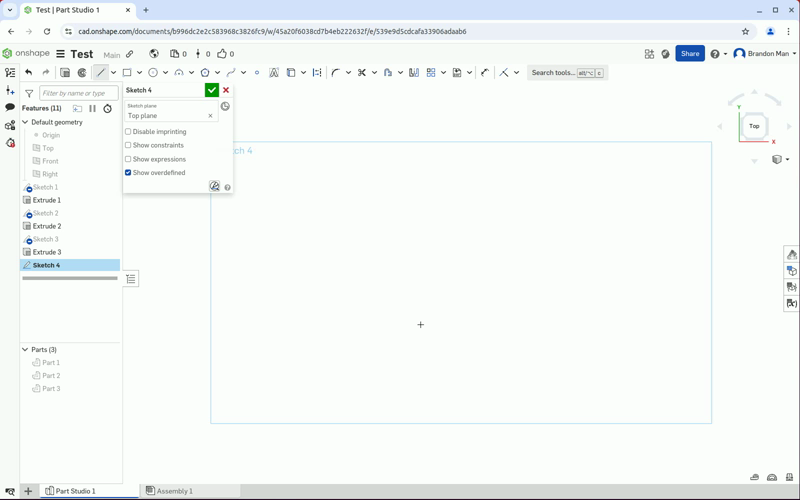
key_down(shift)
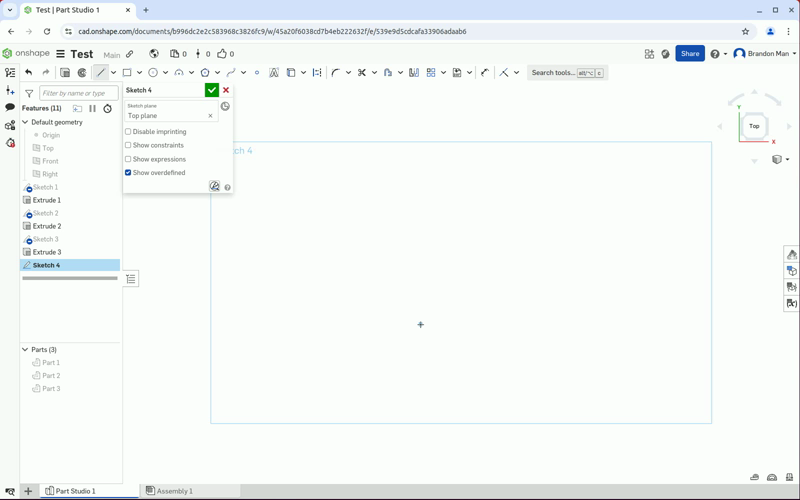
mouse_move(450, 324)
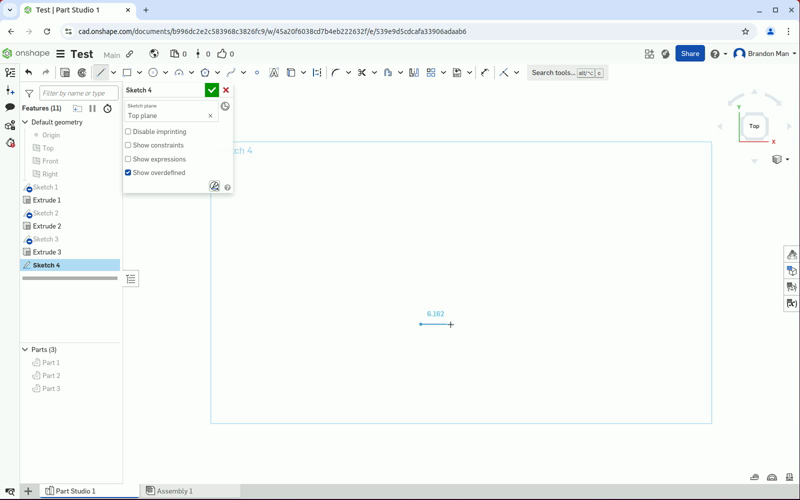
mouse_move(425, 324)
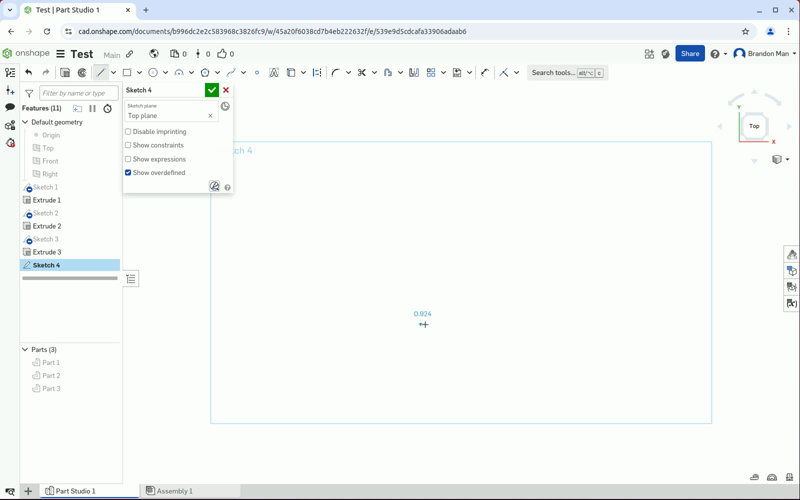
scroll(6)
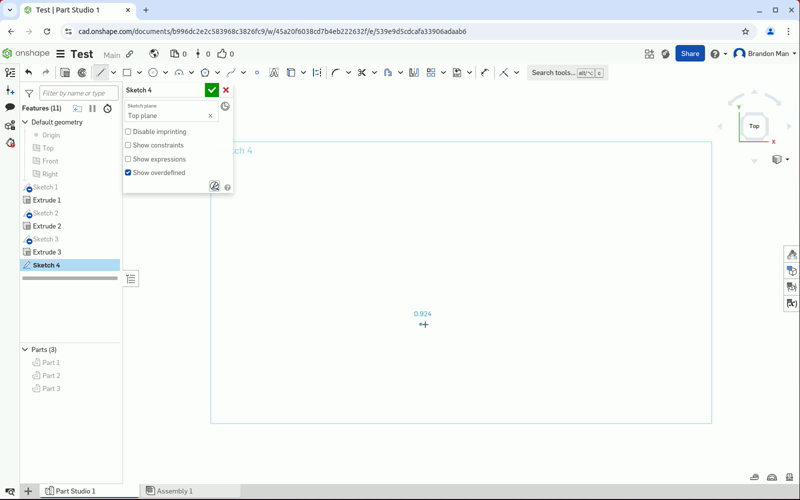
scroll(6)
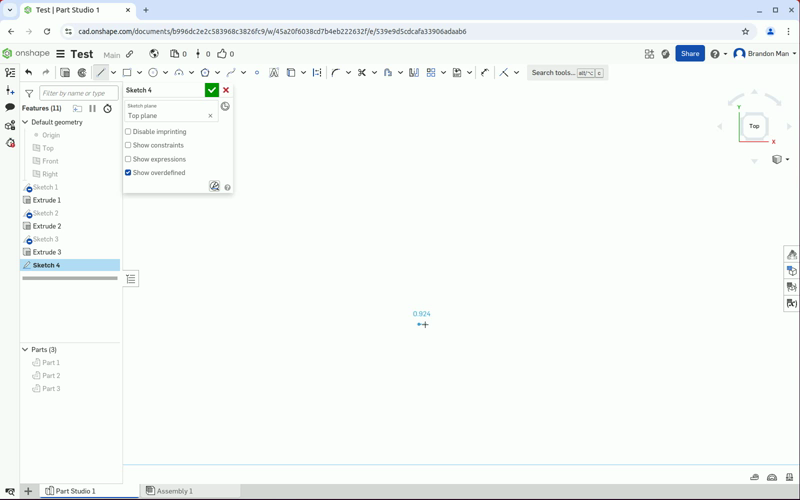
scroll(6)
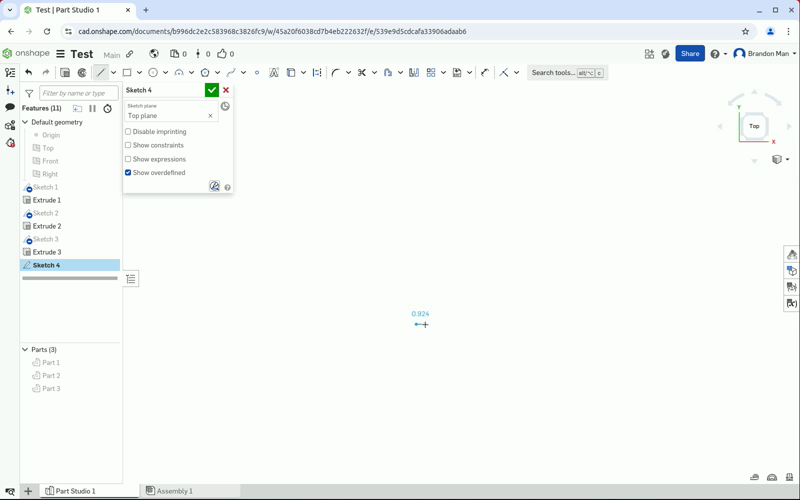
scroll(6)
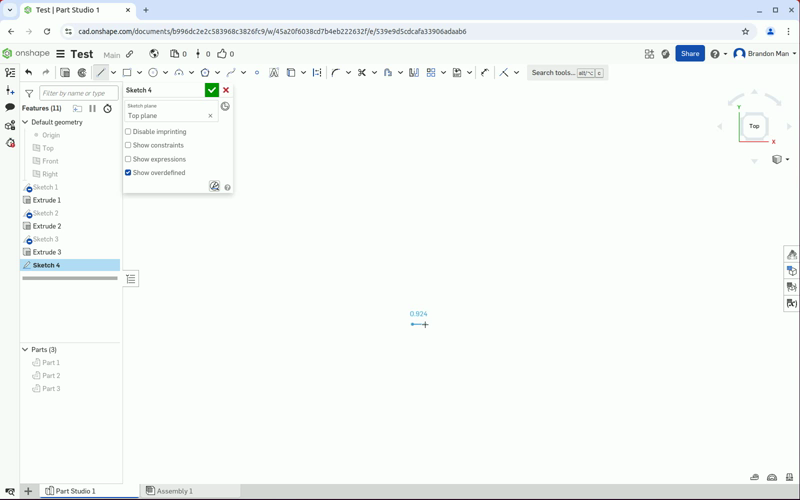
scroll(6)
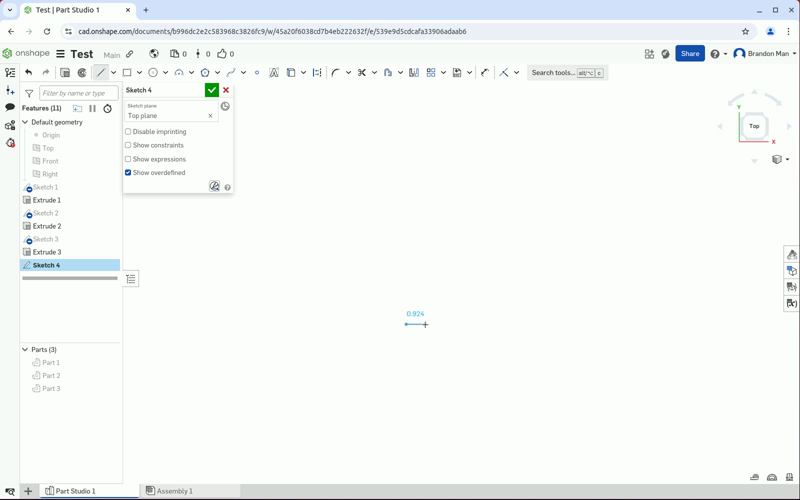
scroll(6)
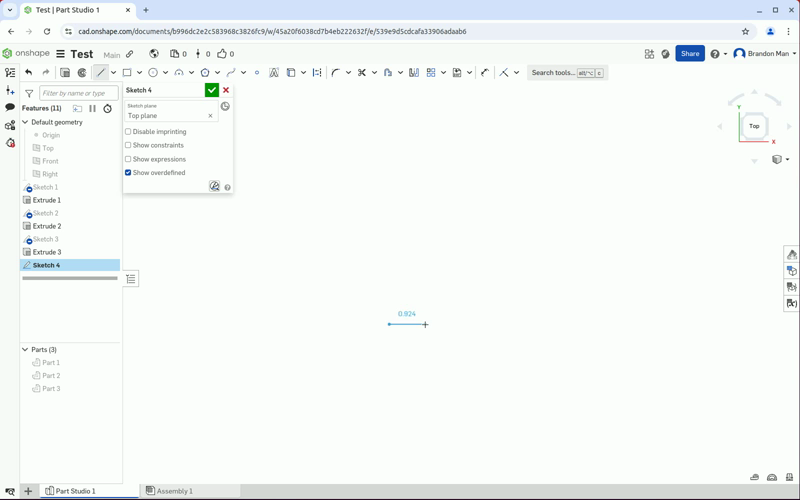
scroll(6)
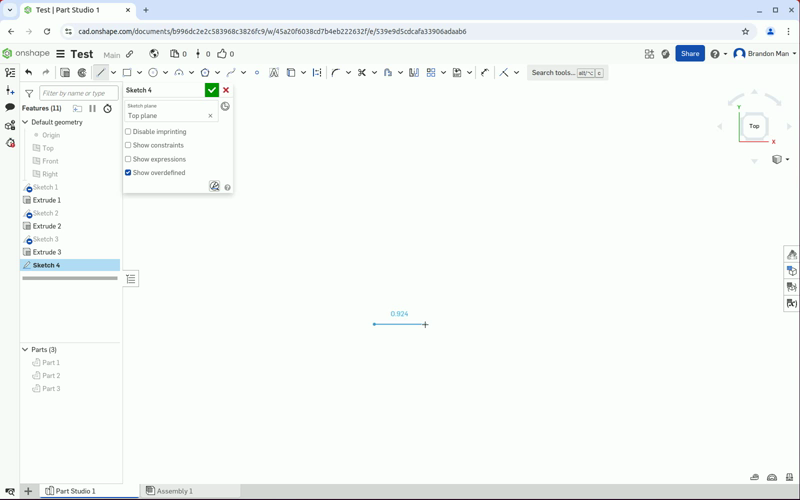
click(425, 324)
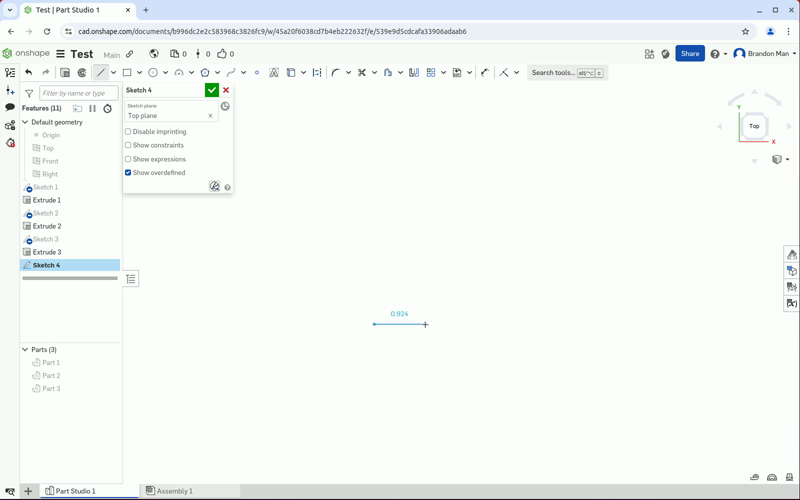
scroll(-6)
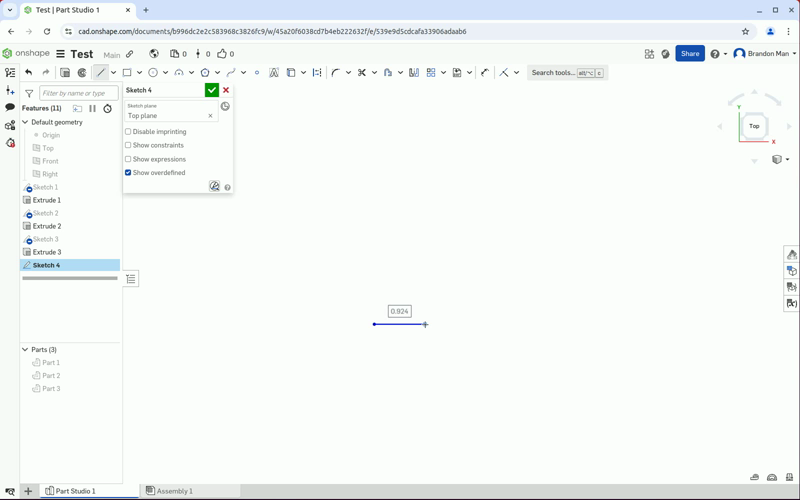
scroll(-6)
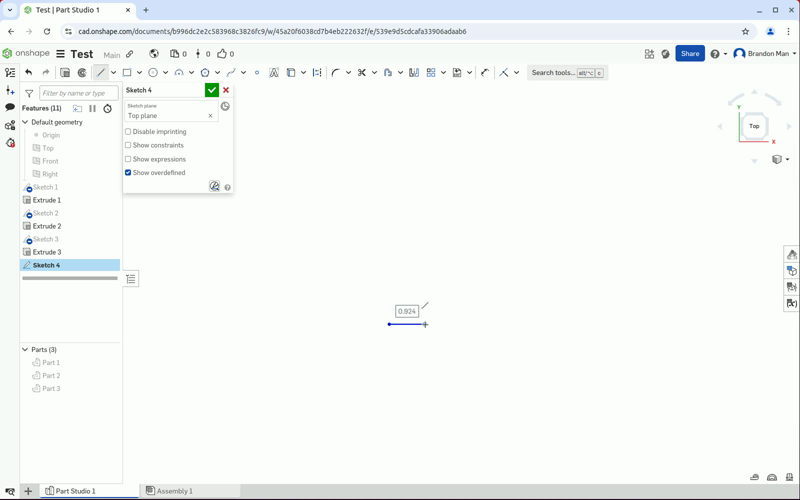
scroll(-6)
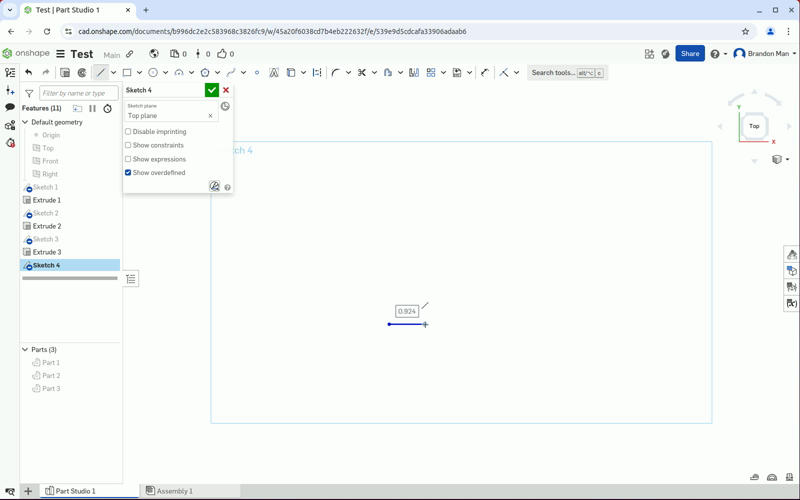
scroll(-6)
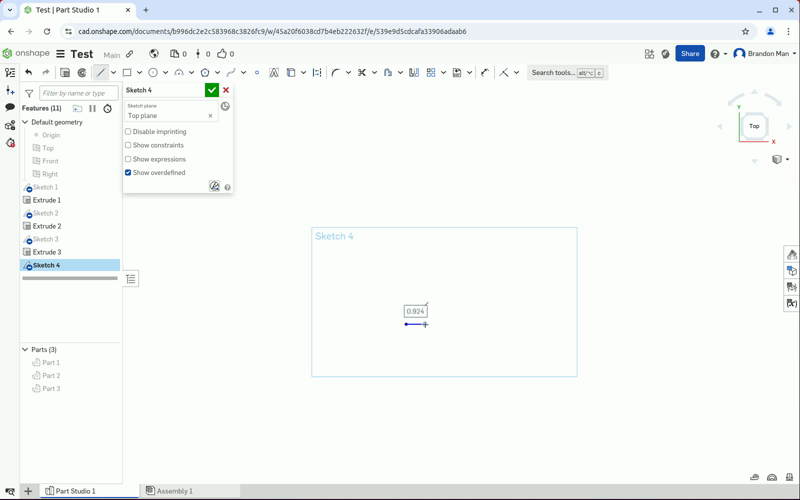
scroll(-6)
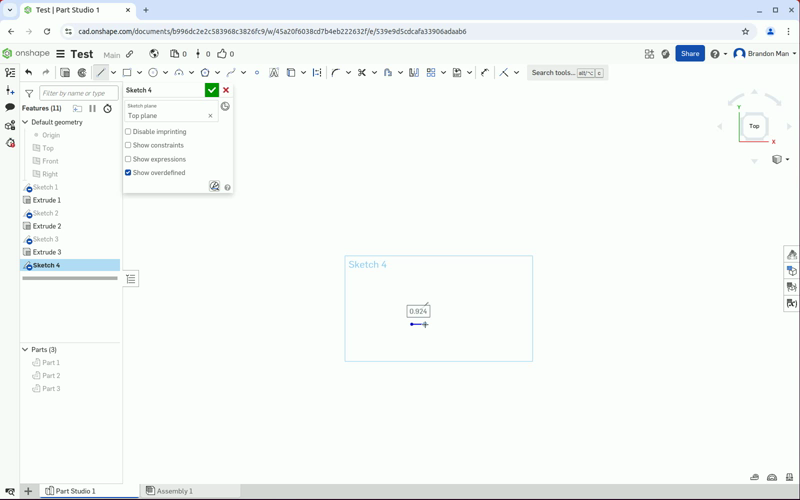
scroll(-6)
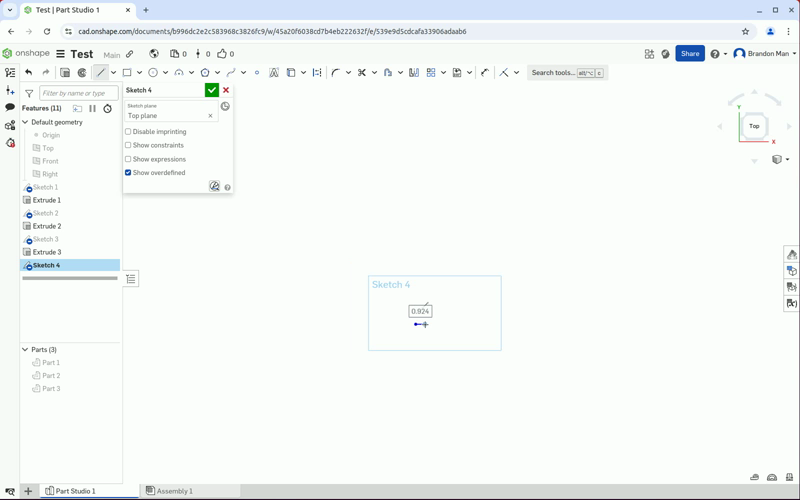
scroll(-6)
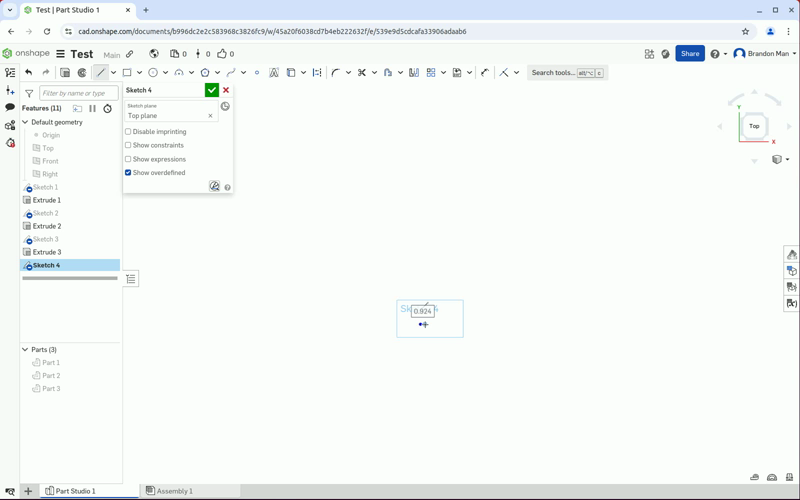
key_up(shift)
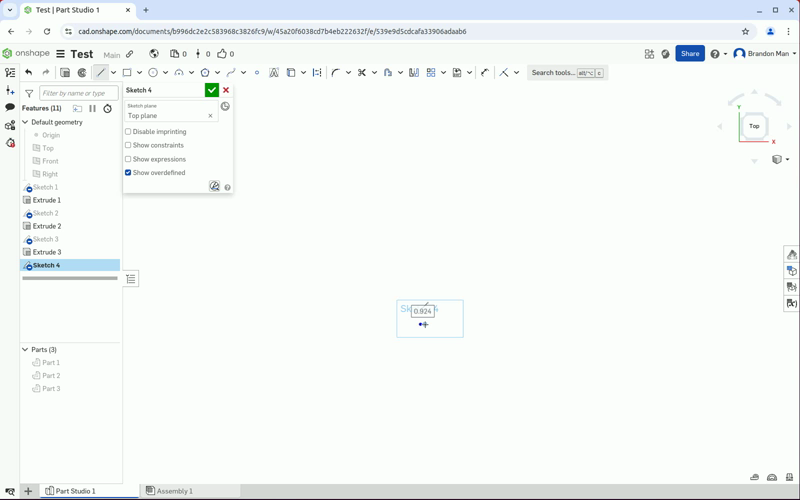
key_down(shift)
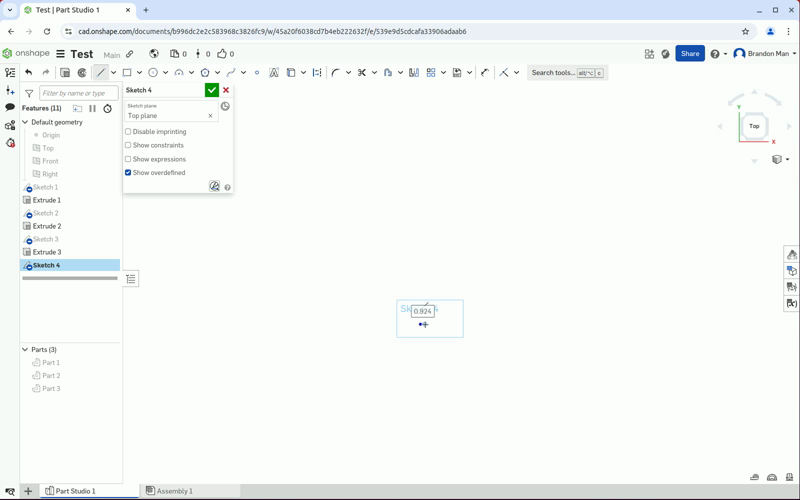
mouse_move(455, 324)
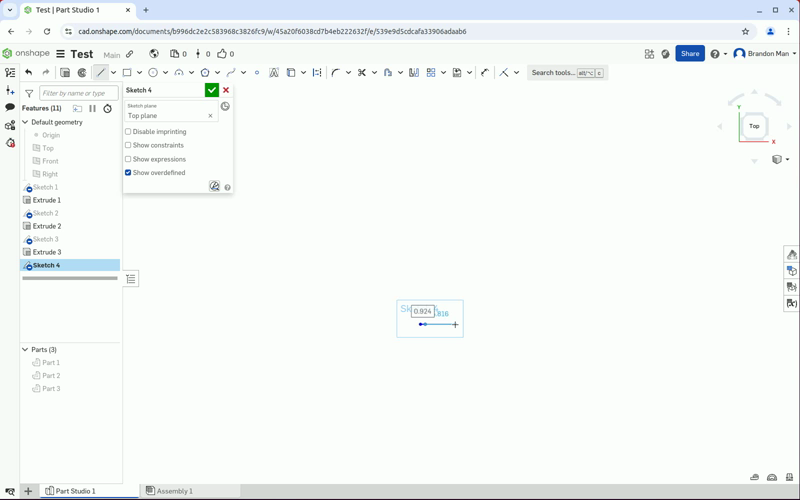
mouse_move(425, 300)
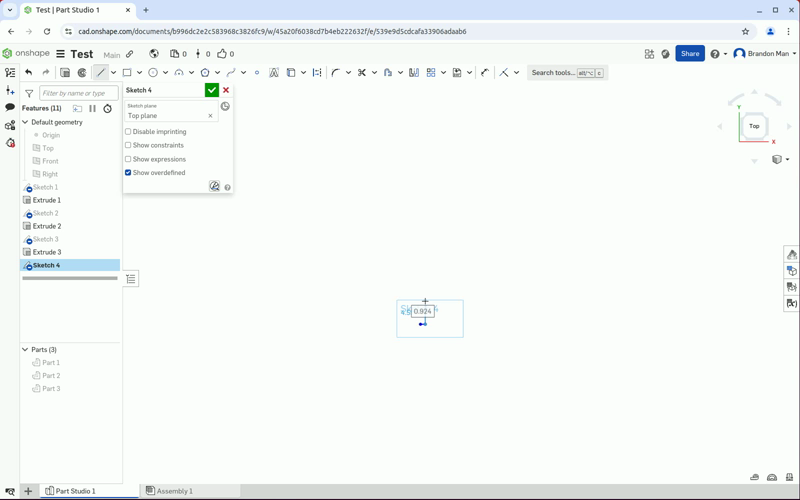
click(425, 300)
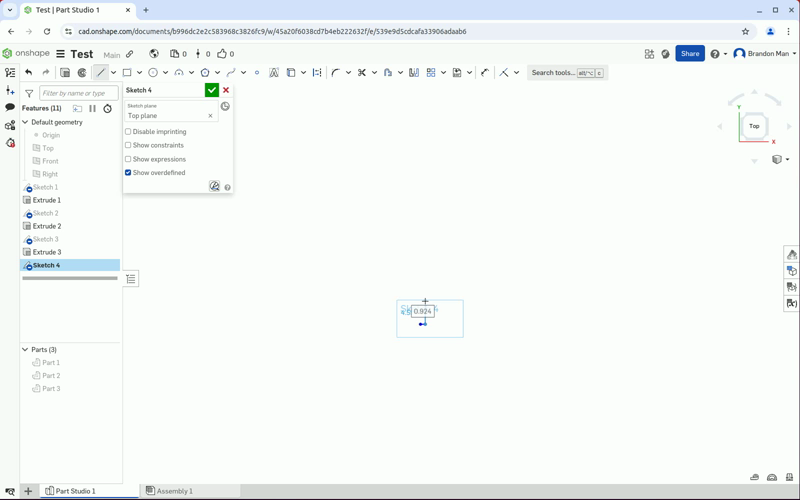
key_up(shift)
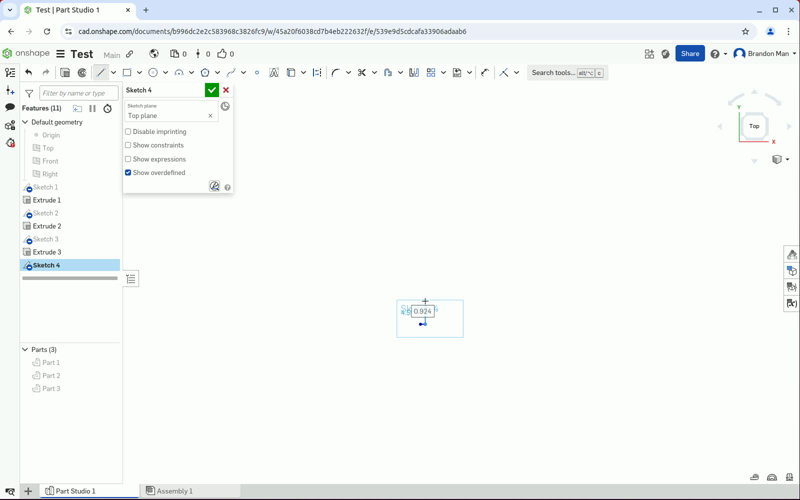
key_down(shift)
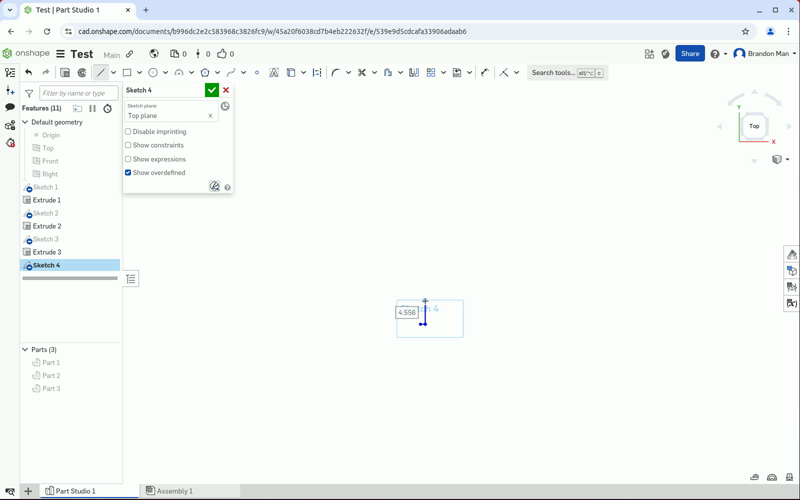
mouse_move(455, 300)
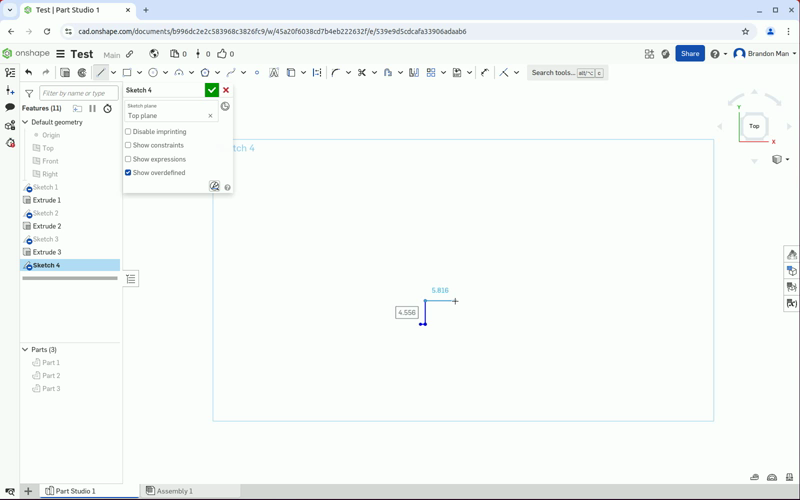
mouse_move(420, 300)
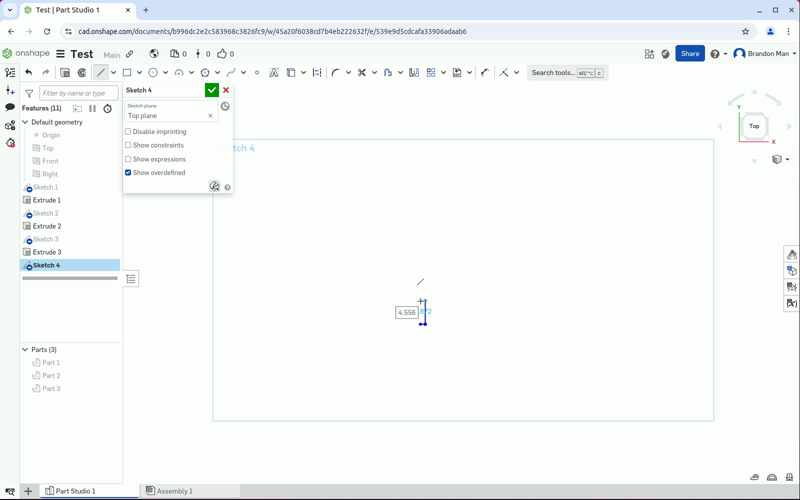
scroll(6)
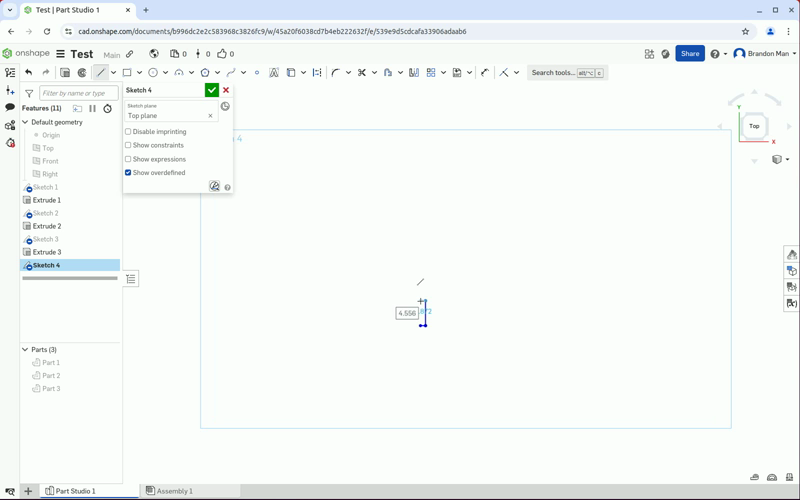
scroll(6)
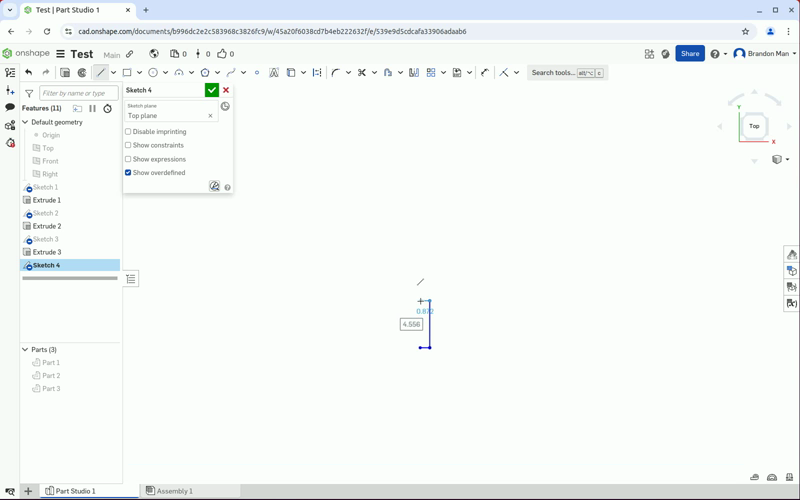
scroll(6)
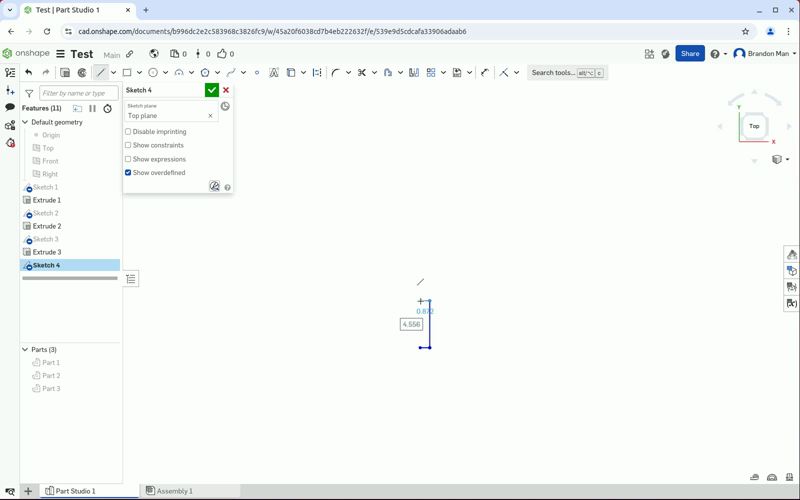
scroll(6)
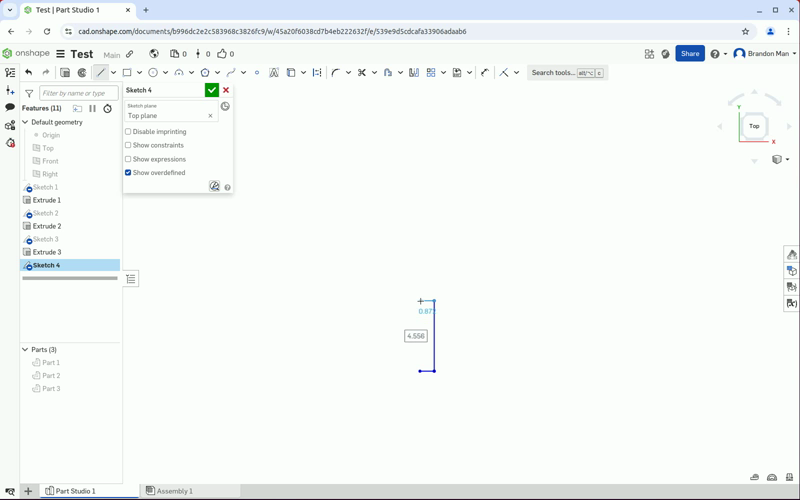
scroll(6)
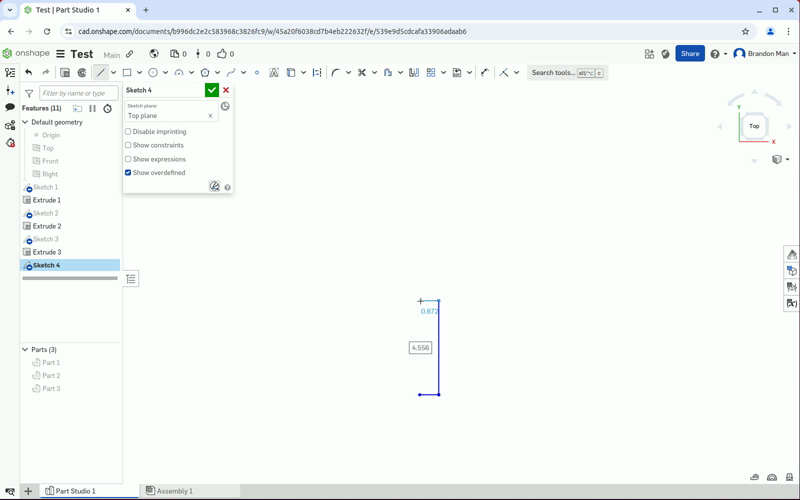
scroll(6)
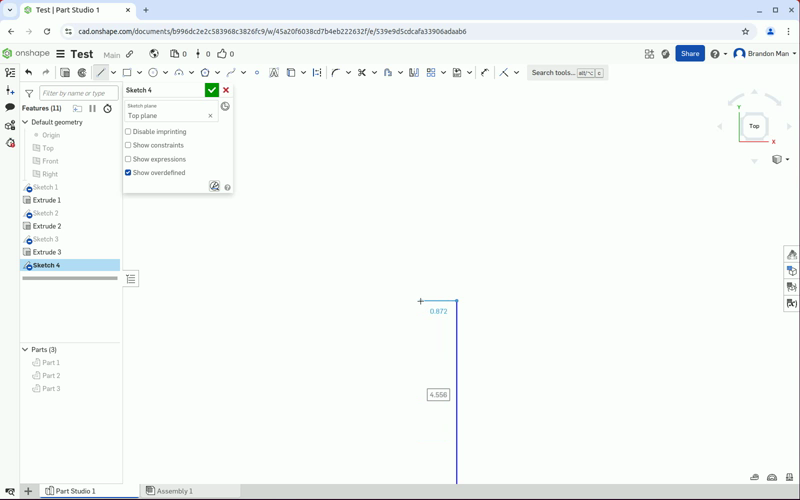
scroll(6)
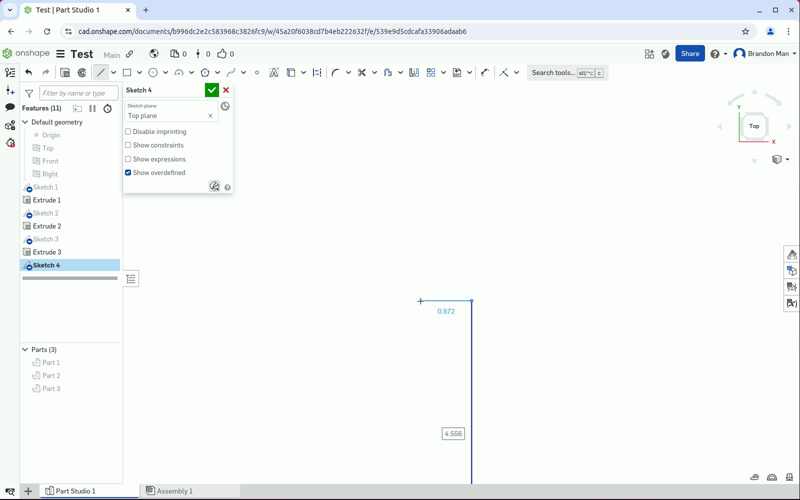
click(420, 300)
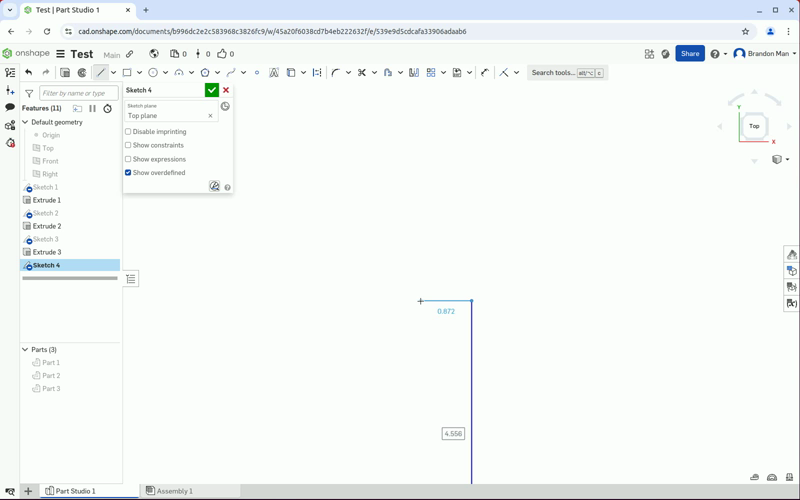
scroll(-6)
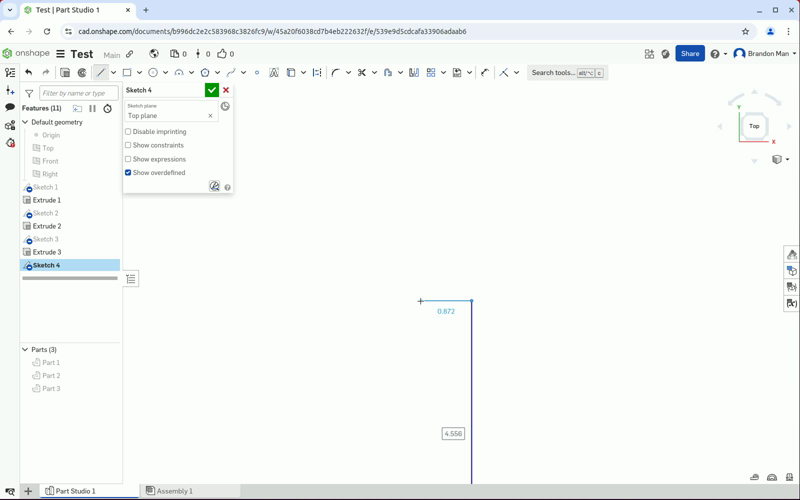
scroll(-6)
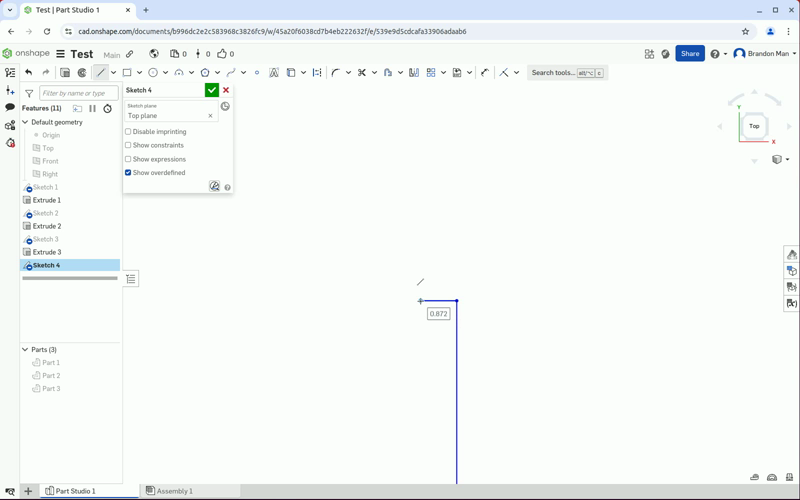
scroll(-6)
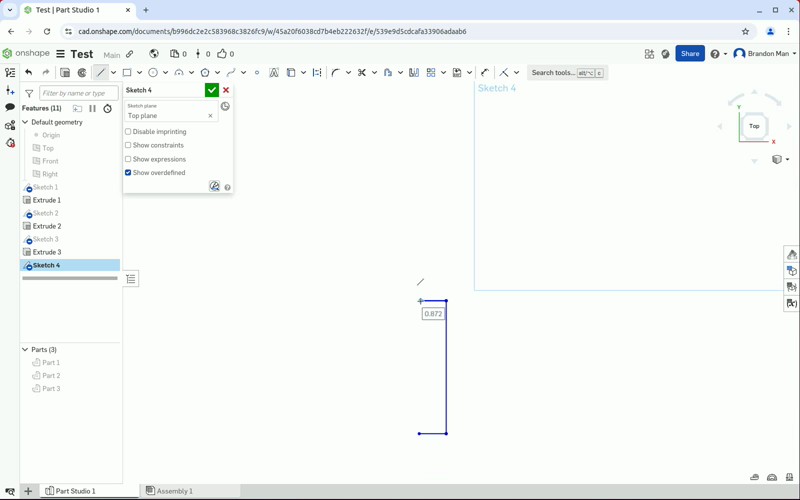
scroll(-6)
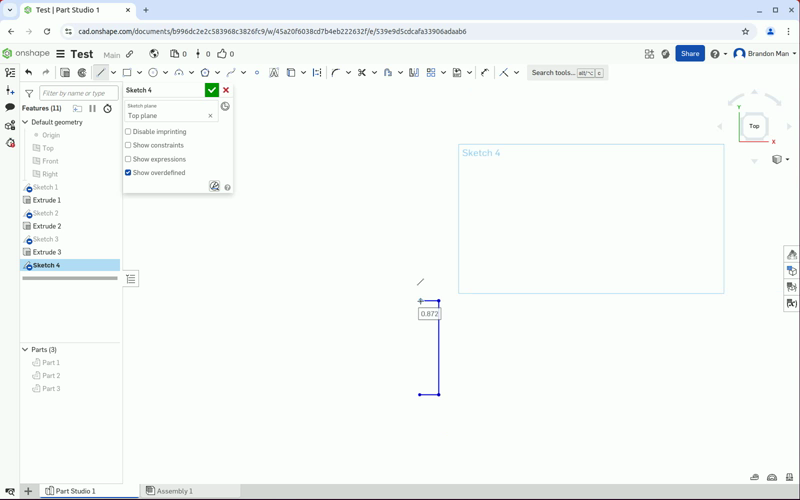
scroll(-6)
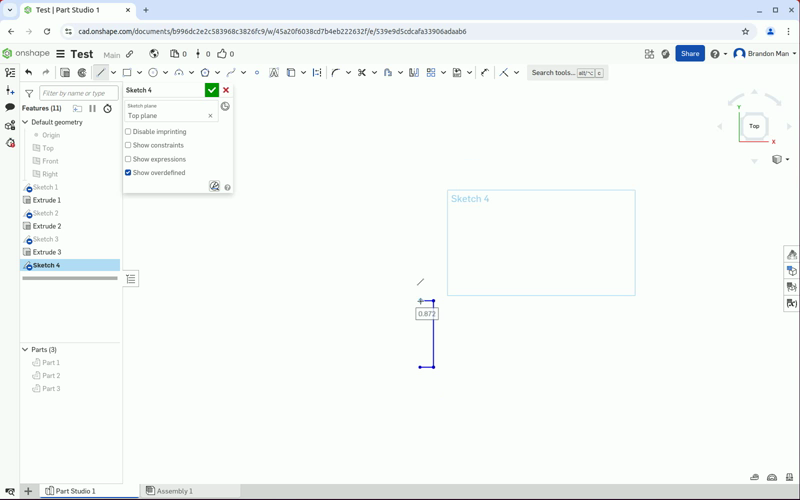
scroll(-6)
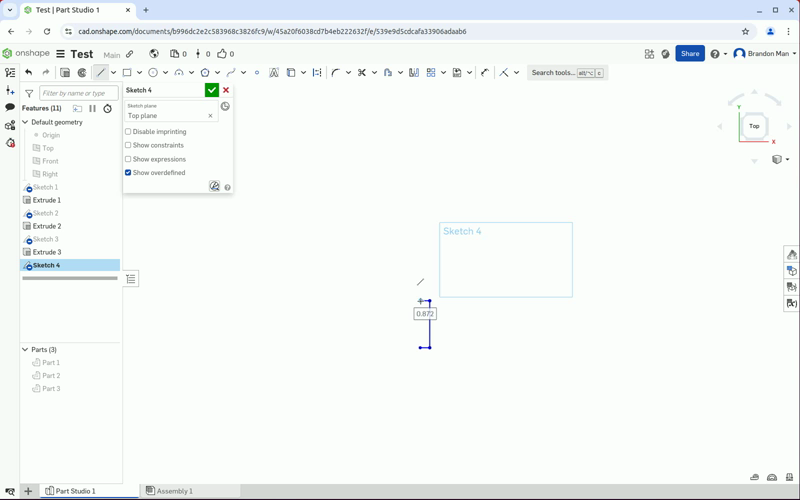
scroll(-6)
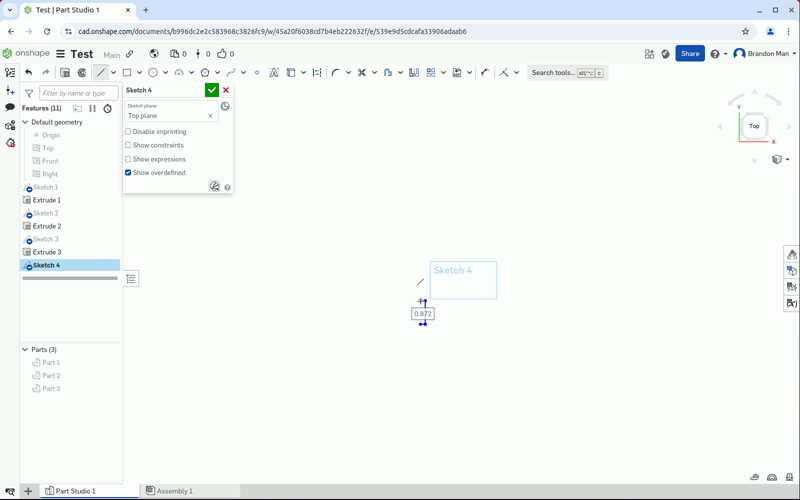
key_up(shift)
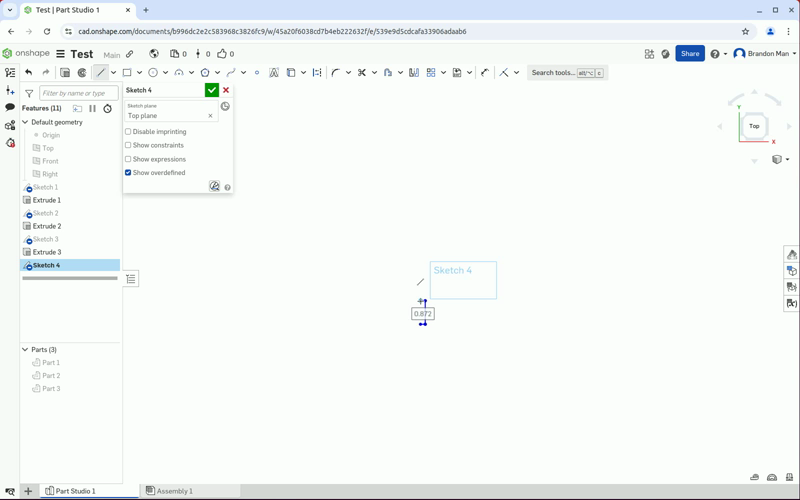
mouse_move(450, 300)
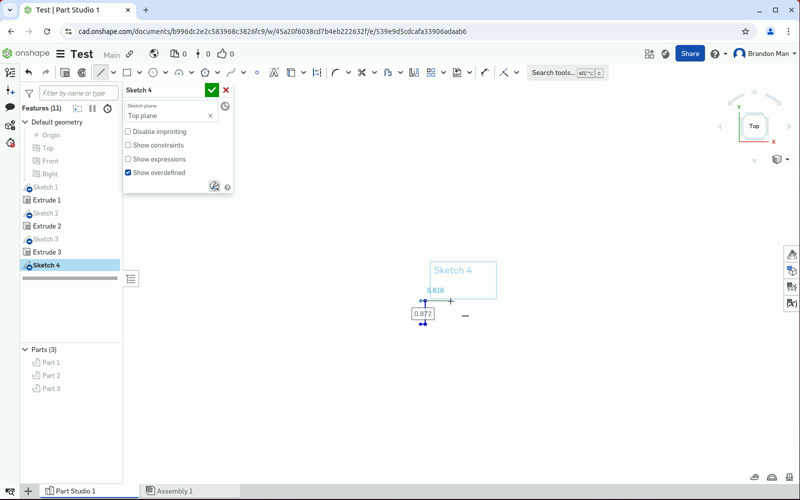
key_down(shift)
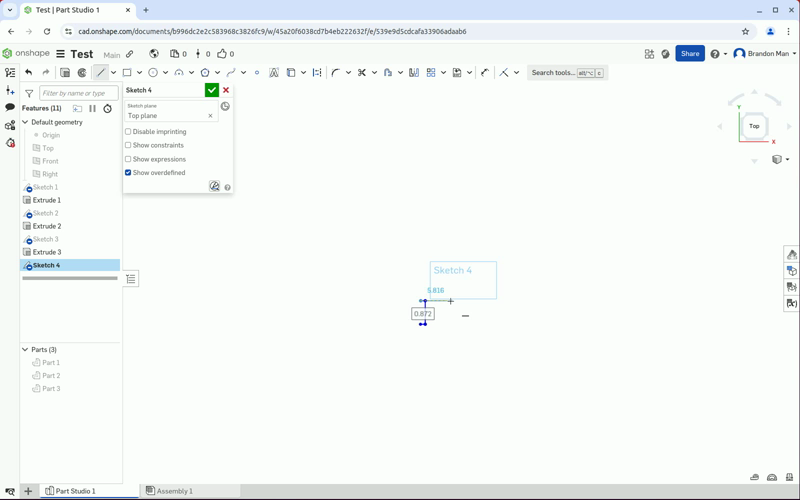
mouse_move(420, 324)
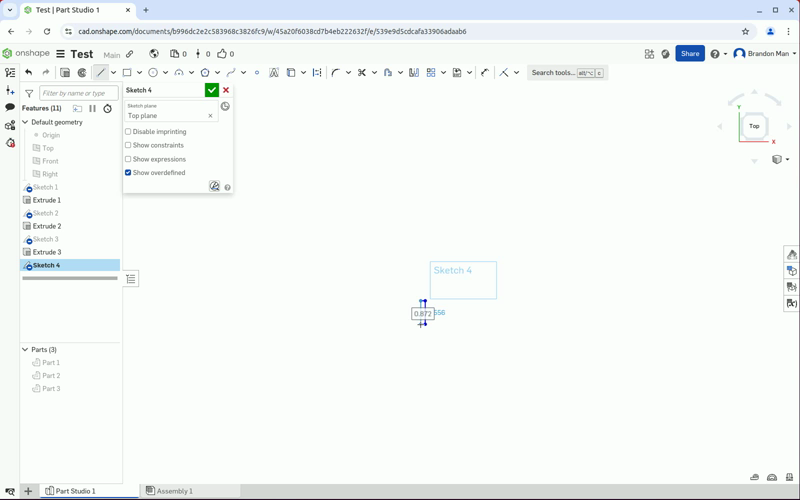
scroll(6)
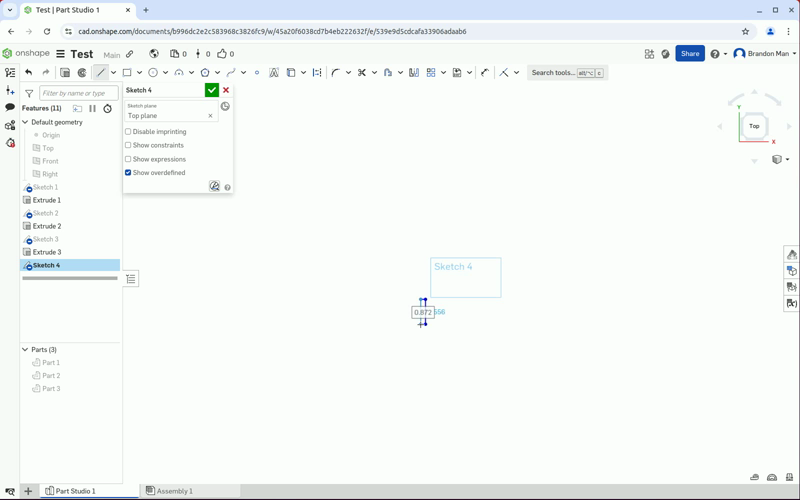
scroll(6)
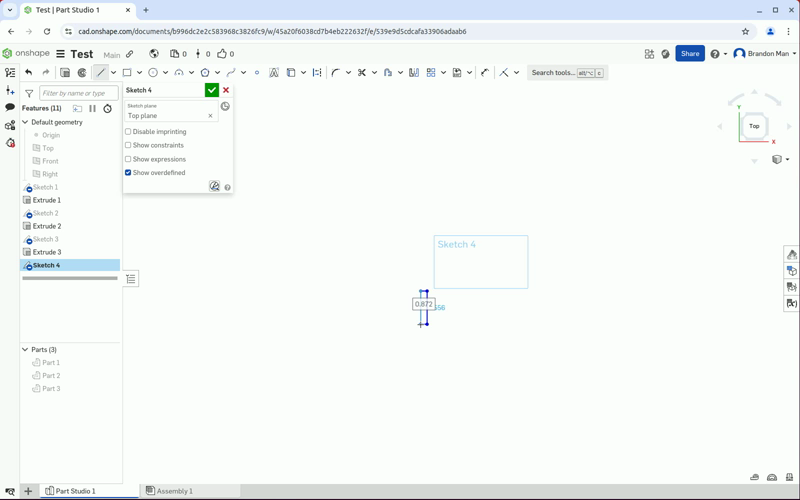
scroll(6)
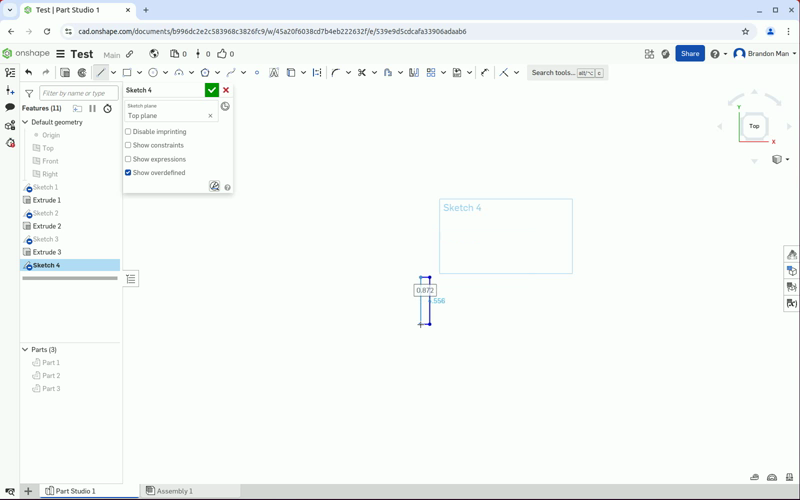
scroll(6)
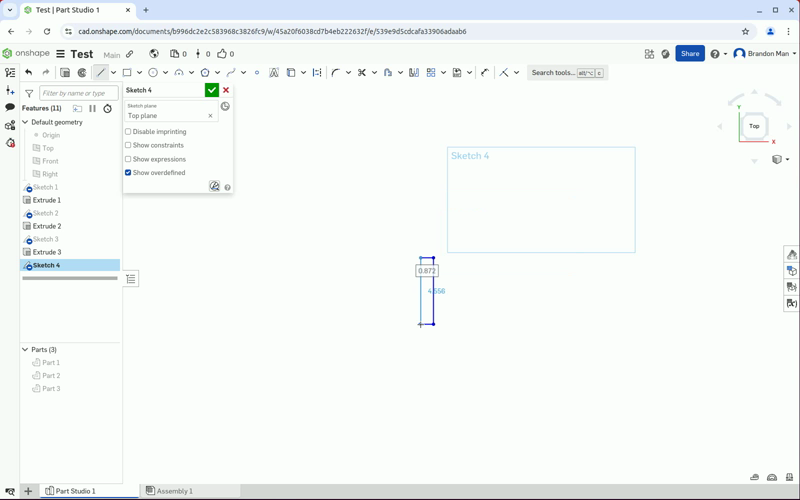
scroll(6)
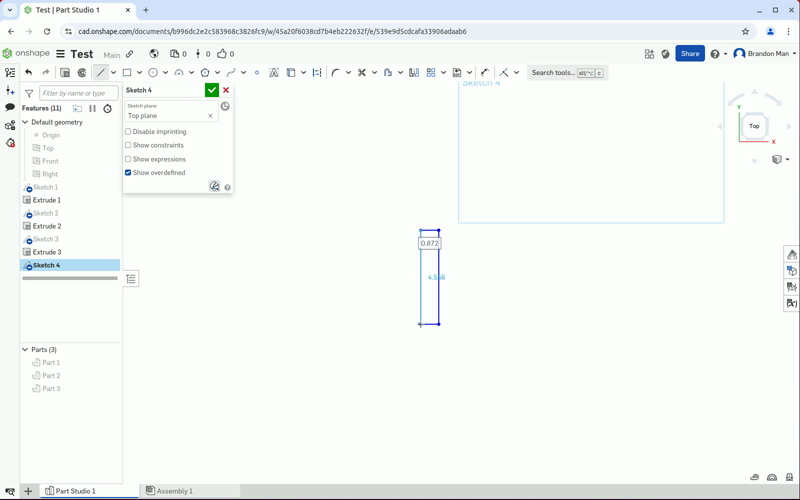
scroll(6)
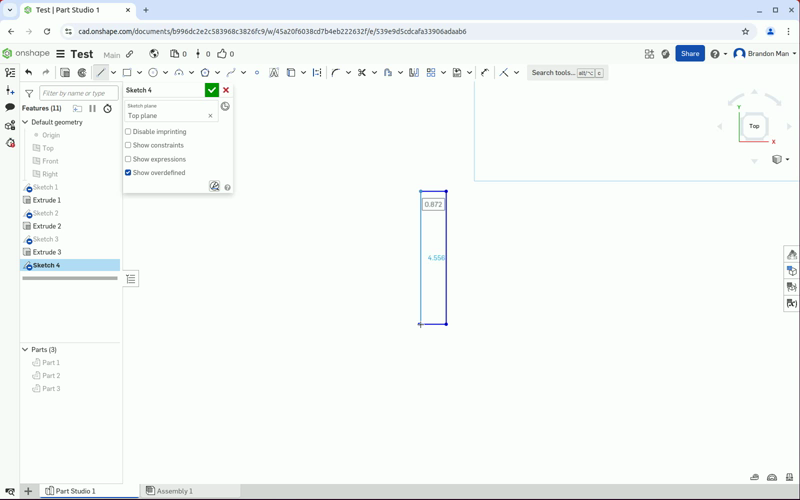
scroll(6)
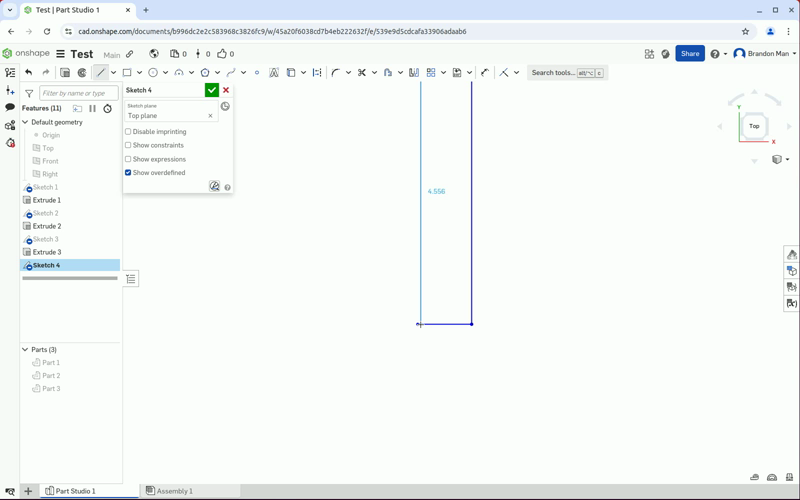
key_up(shift)
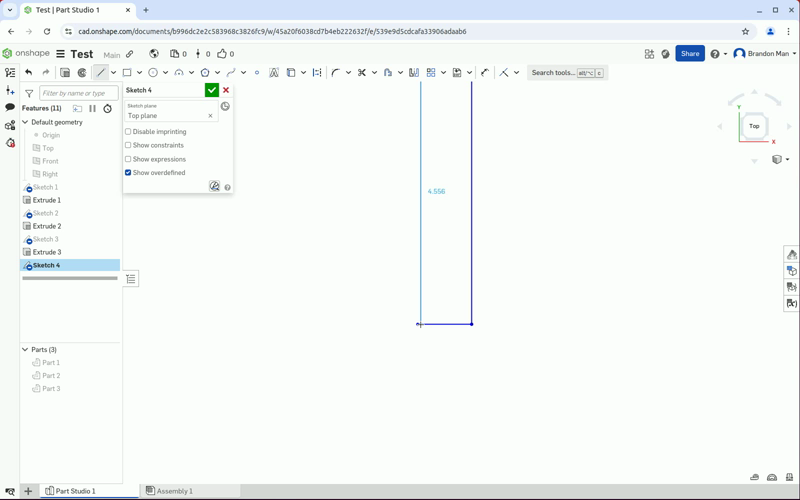
click(420, 324)
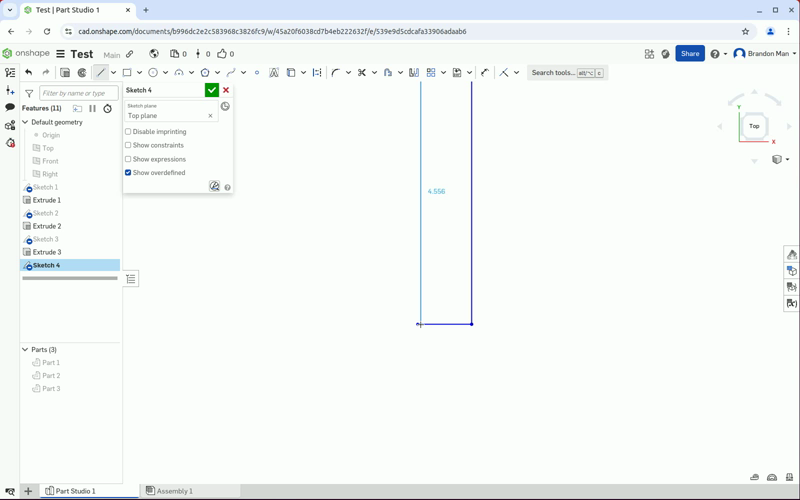
scroll(-6)
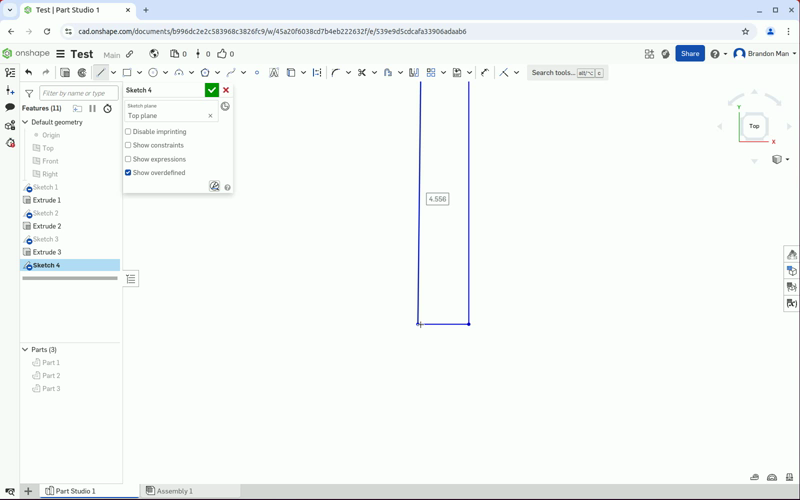
scroll(-6)
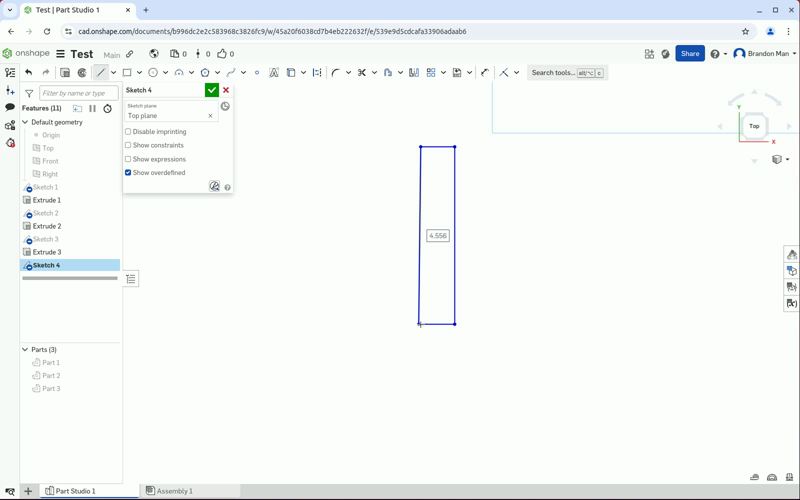
scroll(-6)
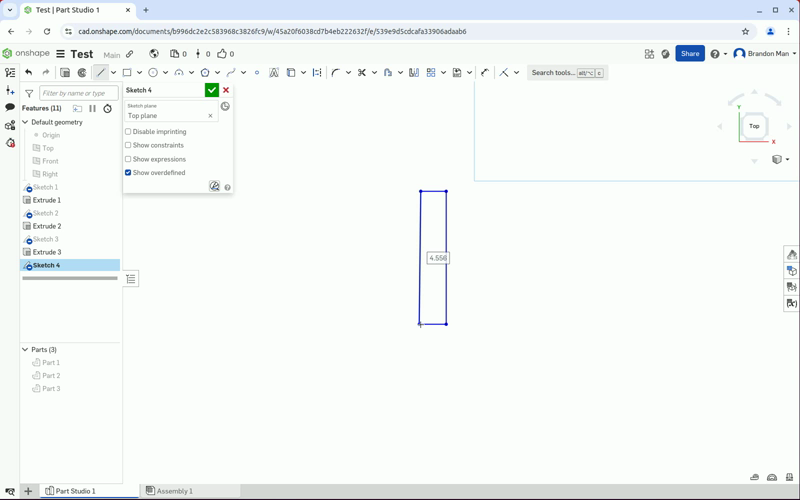
scroll(-6)
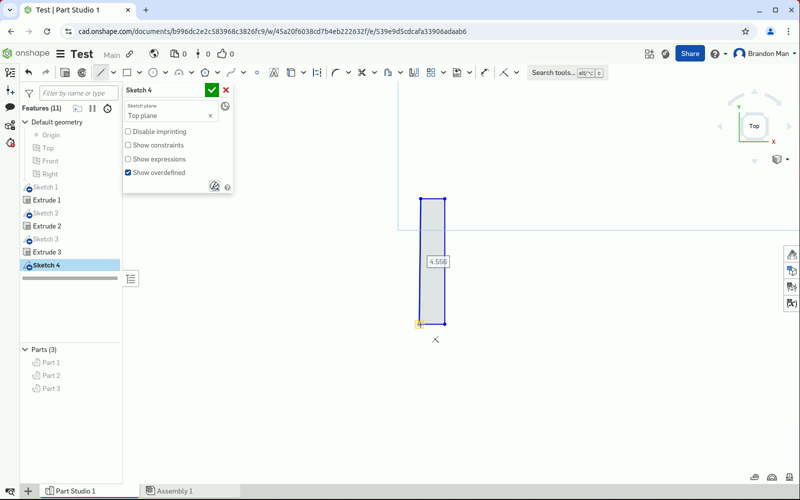
scroll(-6)
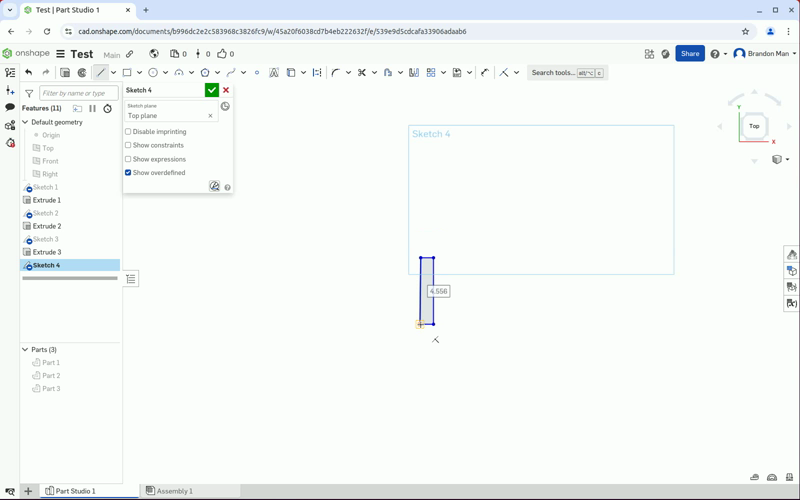
scroll(-6)
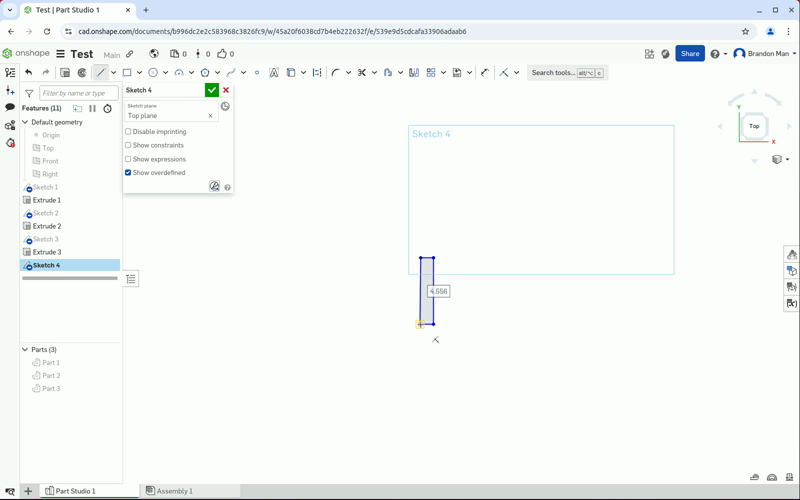
scroll(-6)
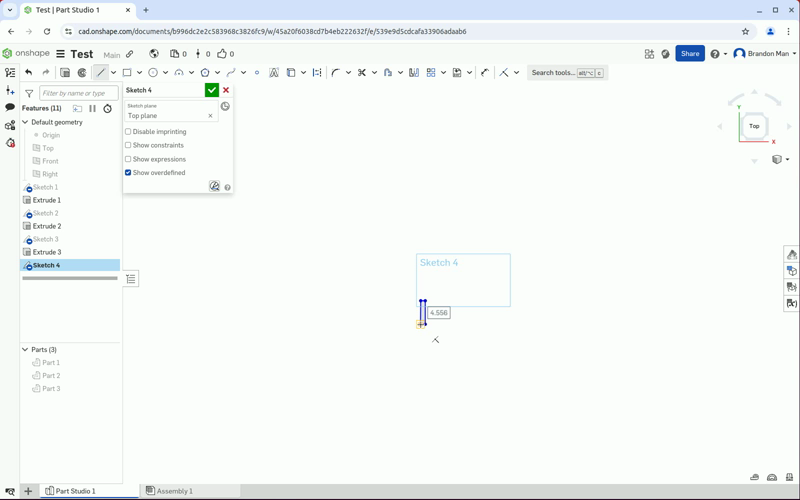
key(esc)
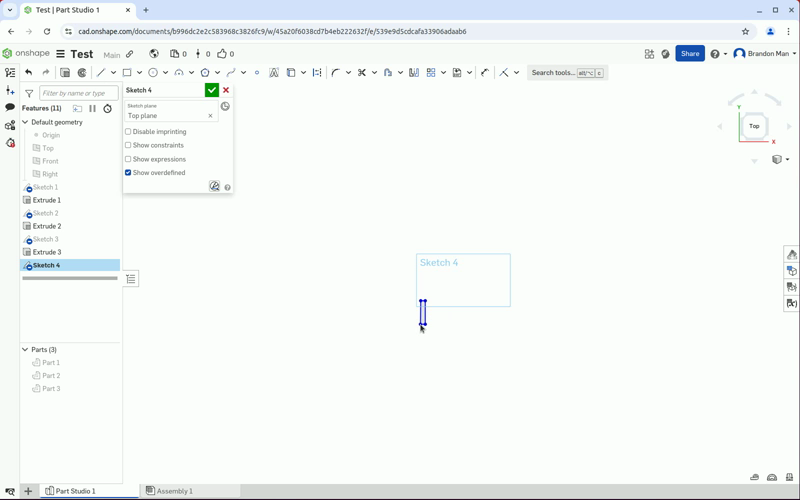
mouse_move(421, 313)
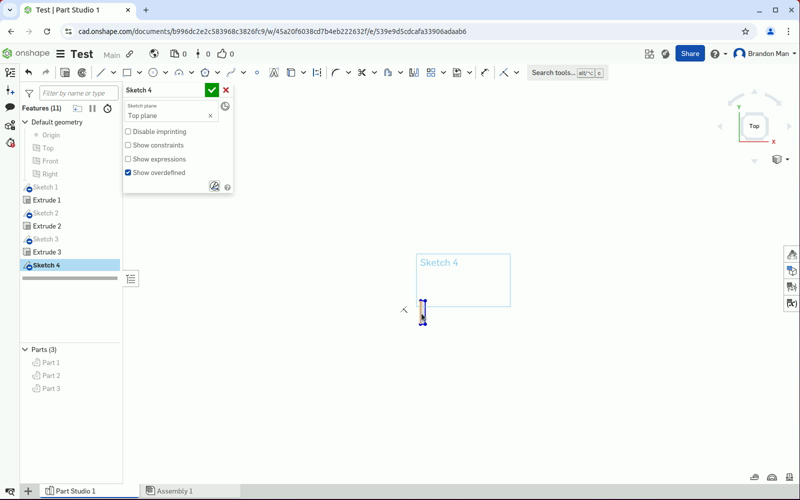
scroll(6)
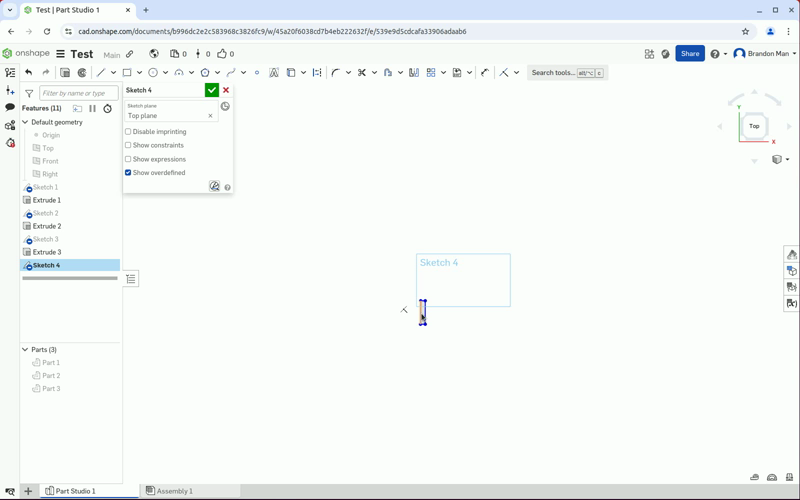
scroll(6)
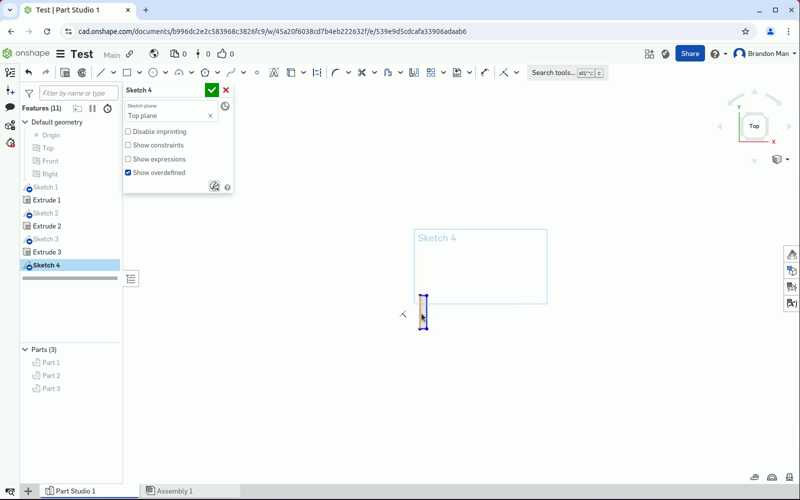
scroll(6)
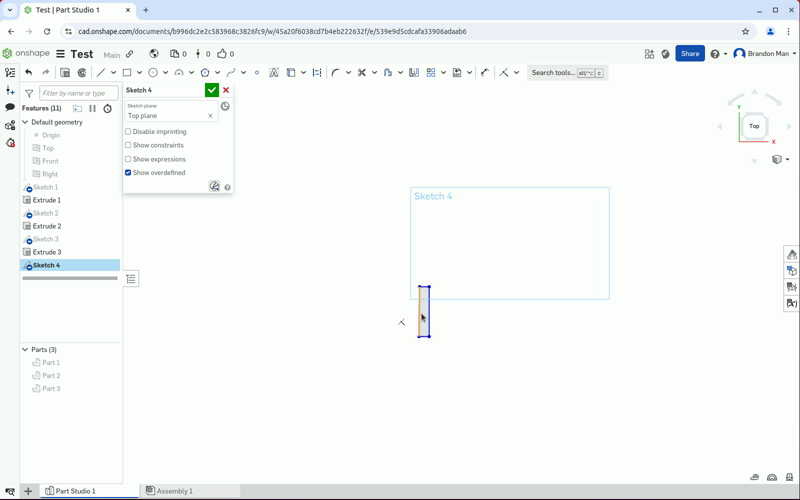
scroll(6)
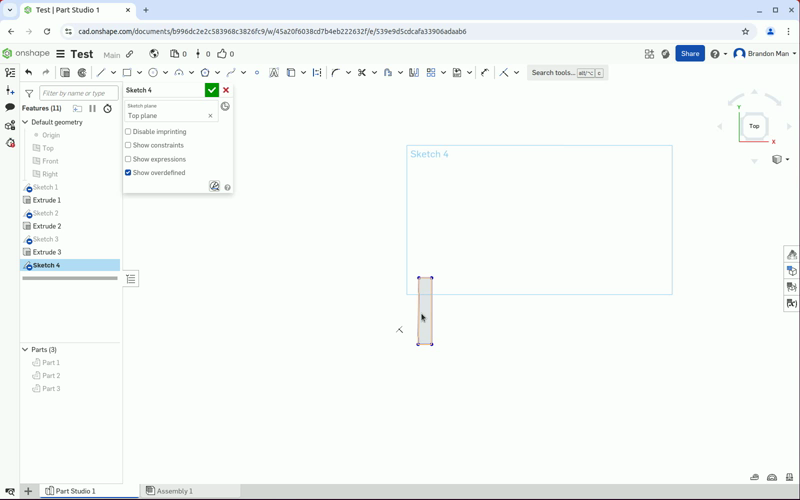
scroll(6)
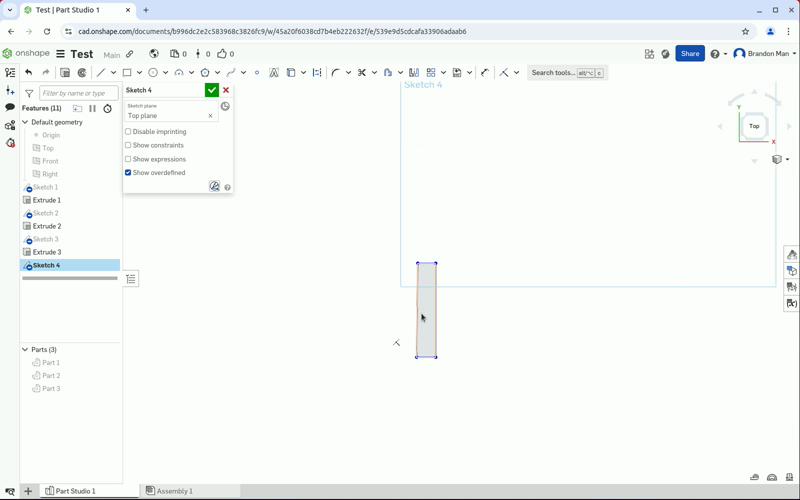
scroll(6)
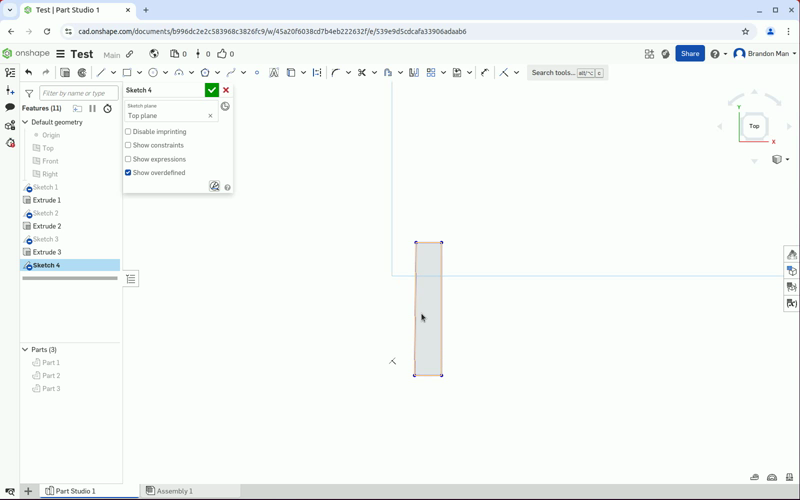
scroll(6)
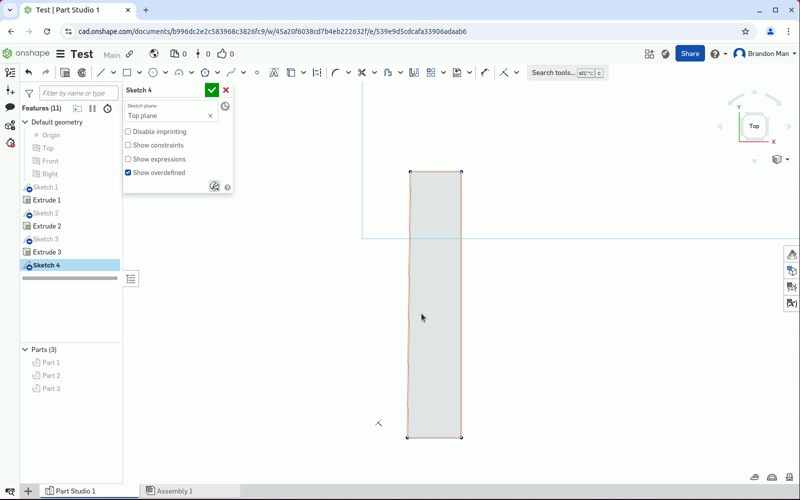
click(421, 313)
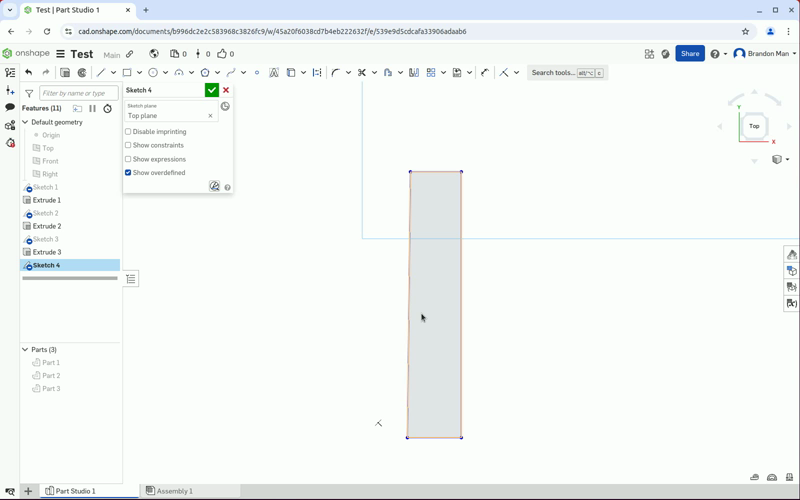
scroll(-6)
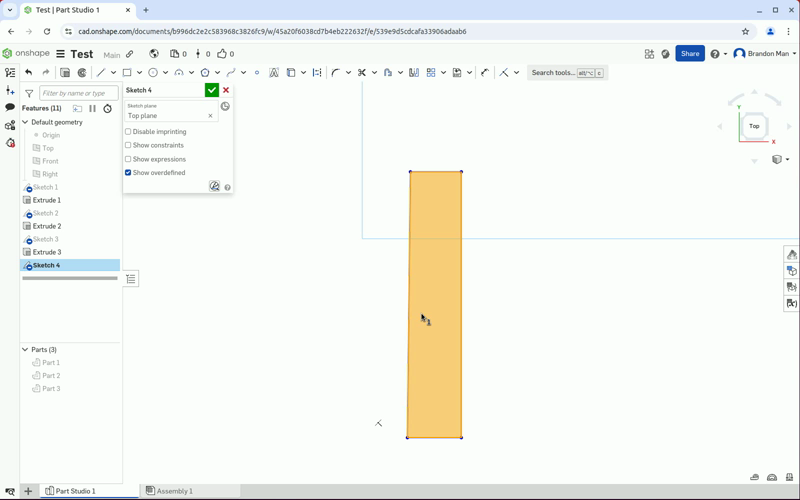
scroll(-6)
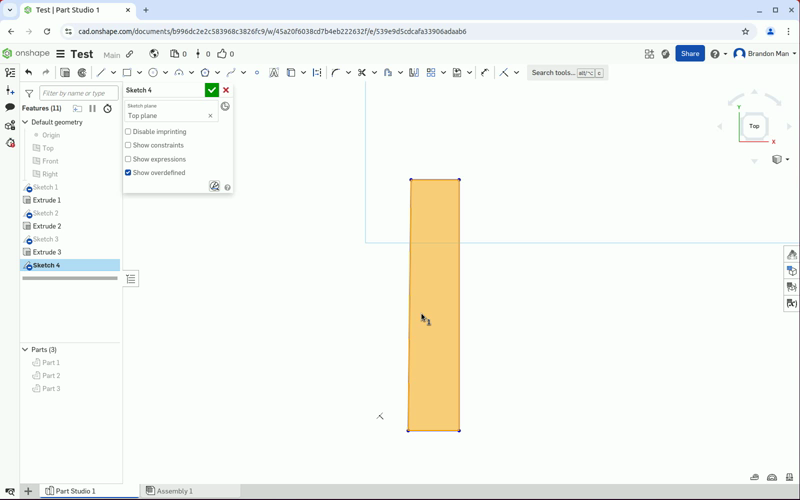
scroll(-6)
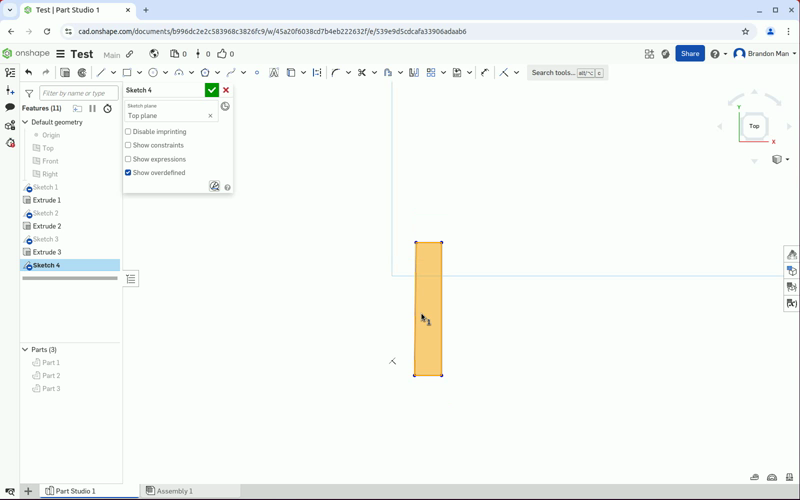
scroll(-6)
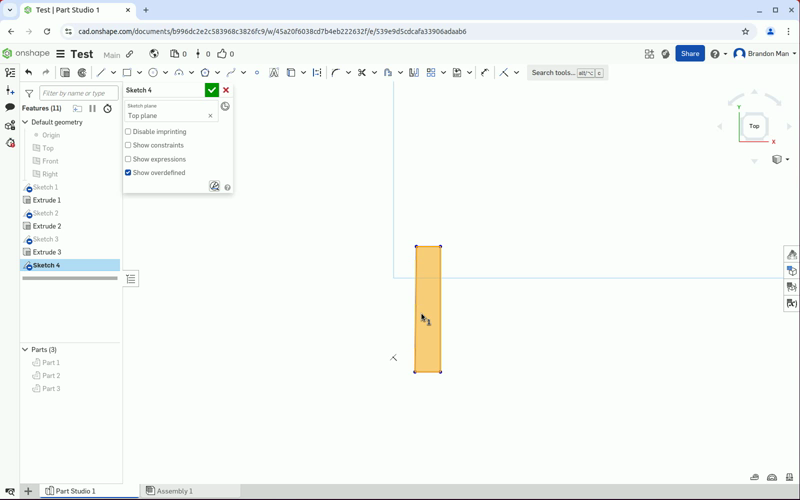
scroll(-6)
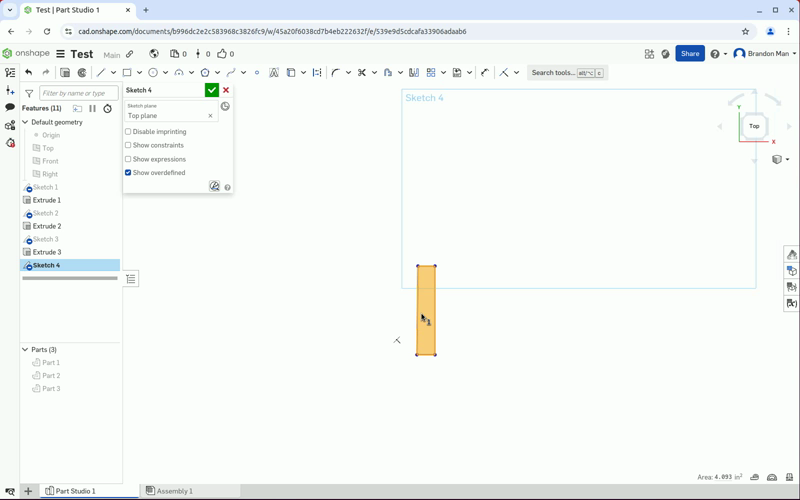
scroll(-6)
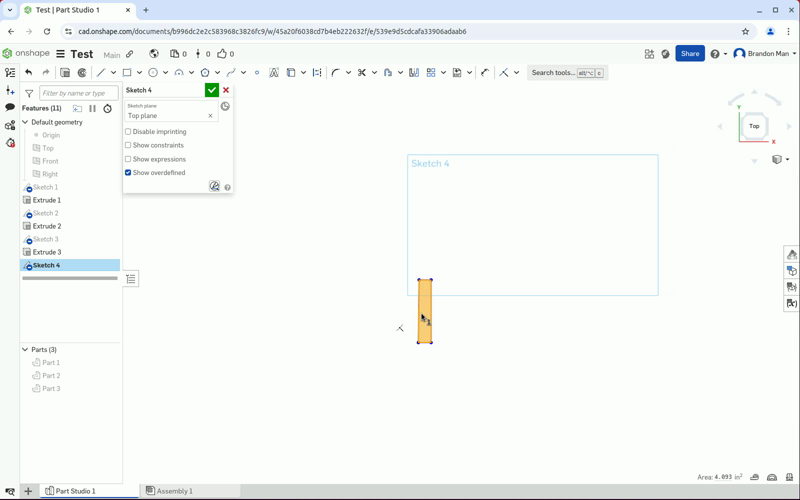
scroll(-6)
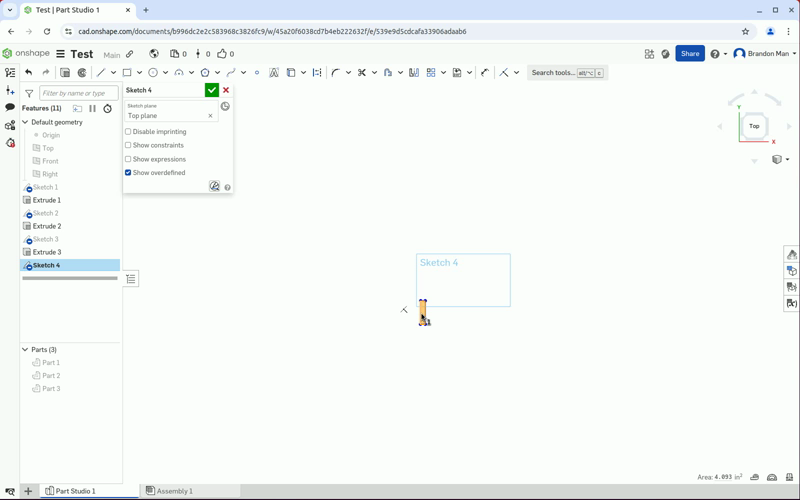
mouse_move(73, 352)
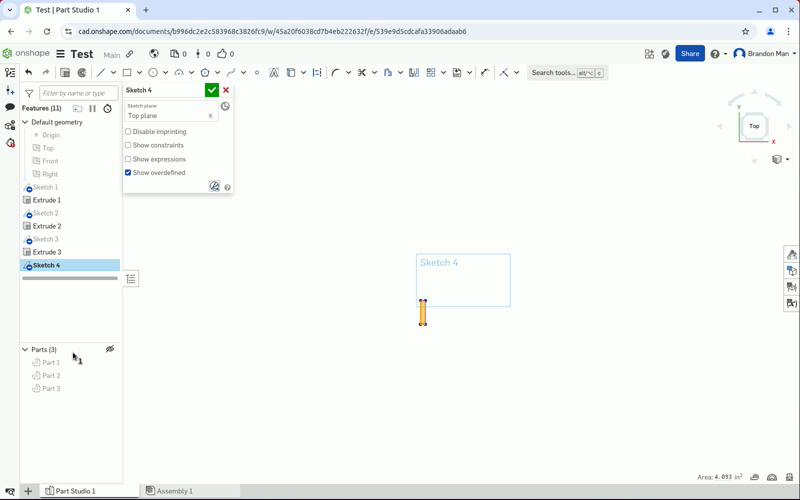
key(shift+y)
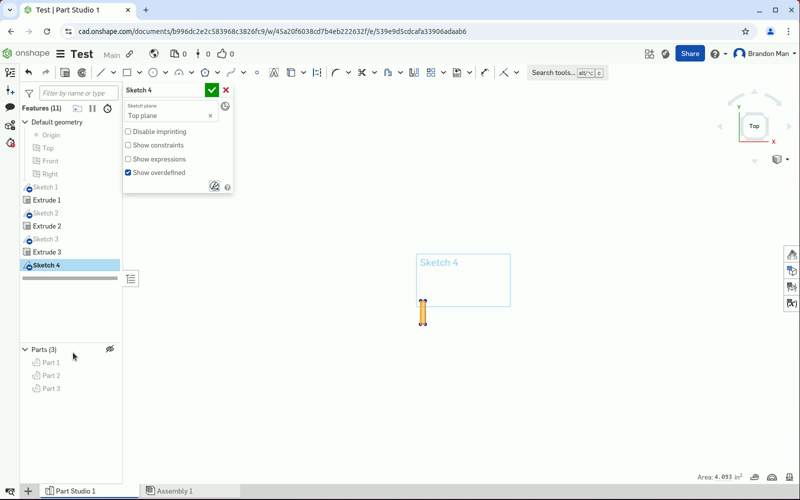
key(shift+e)
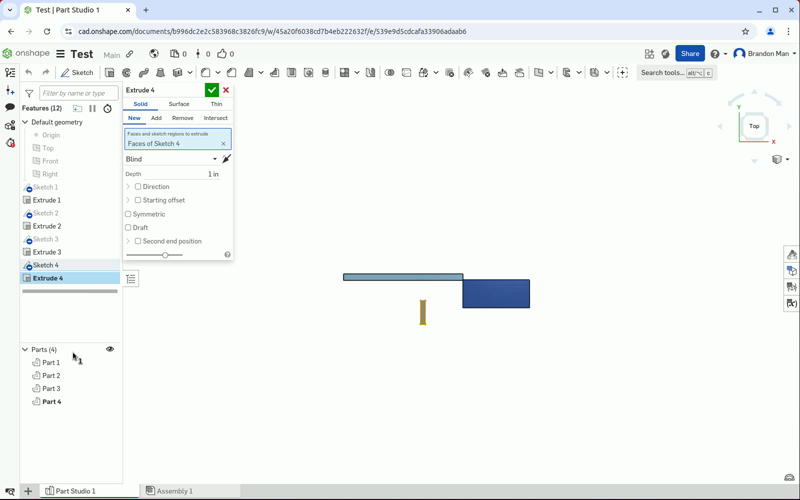
mouse_move(143, 106)
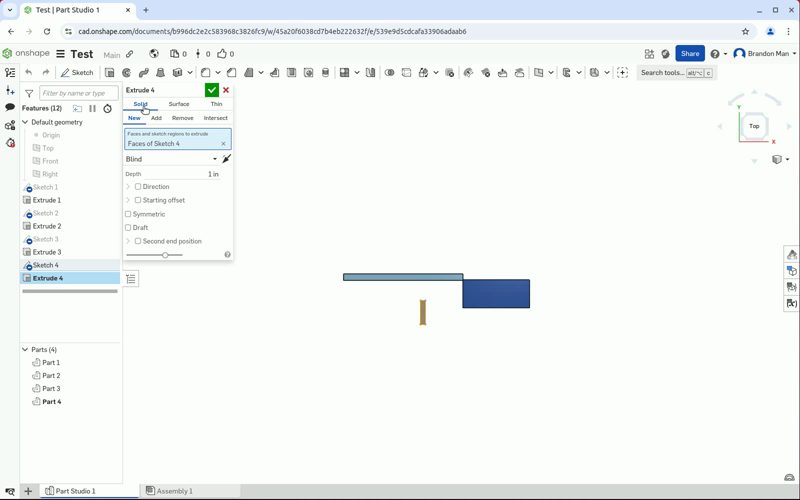
click(143, 106)
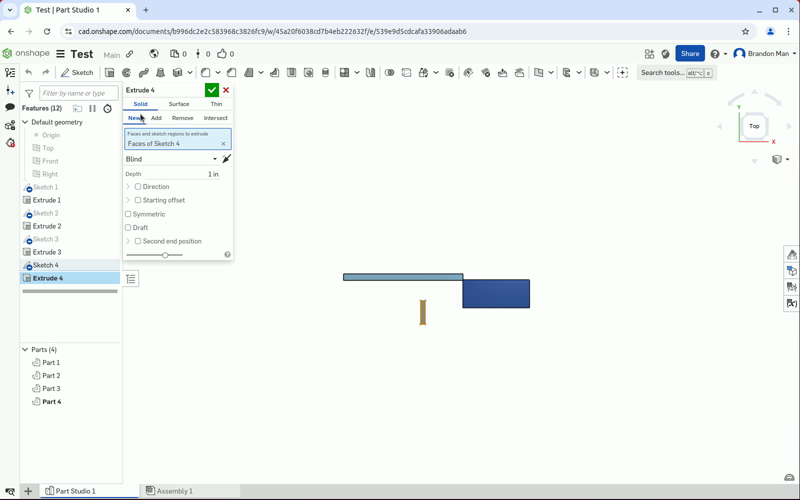
mouse_move(137, 120)
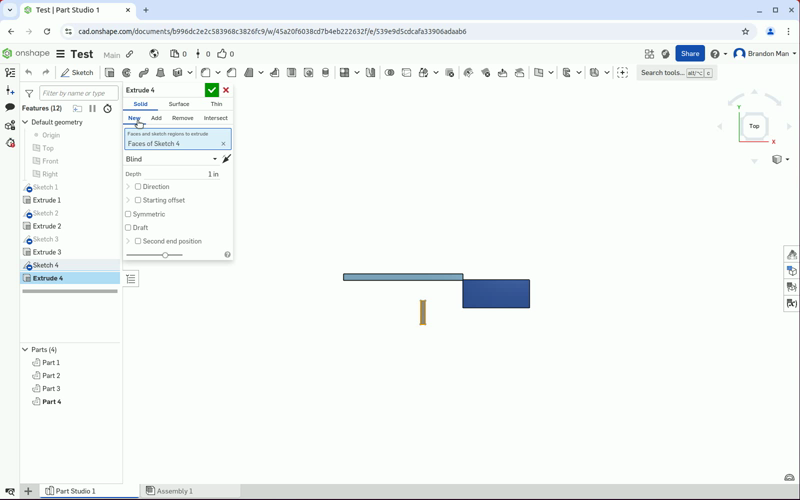
click(137, 120)
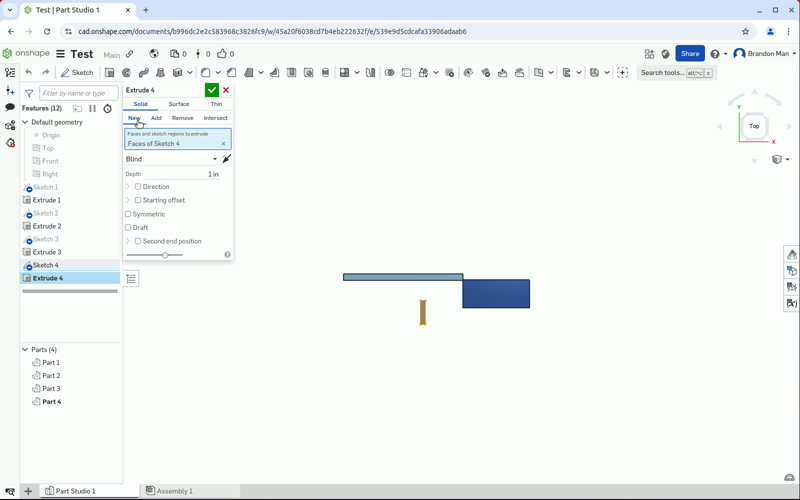
key(tab, 4)
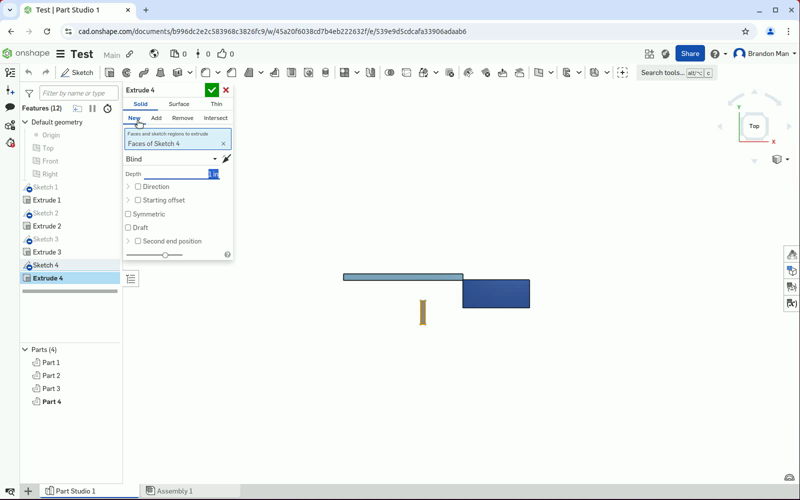
text(-3.37)
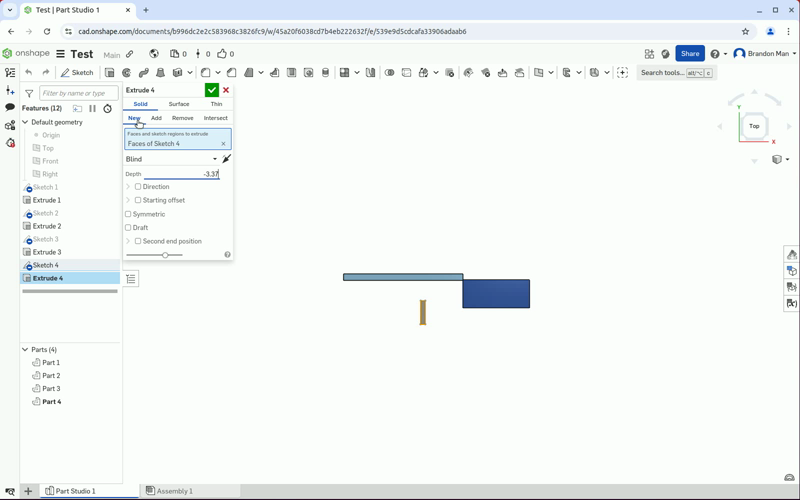
key(enter)
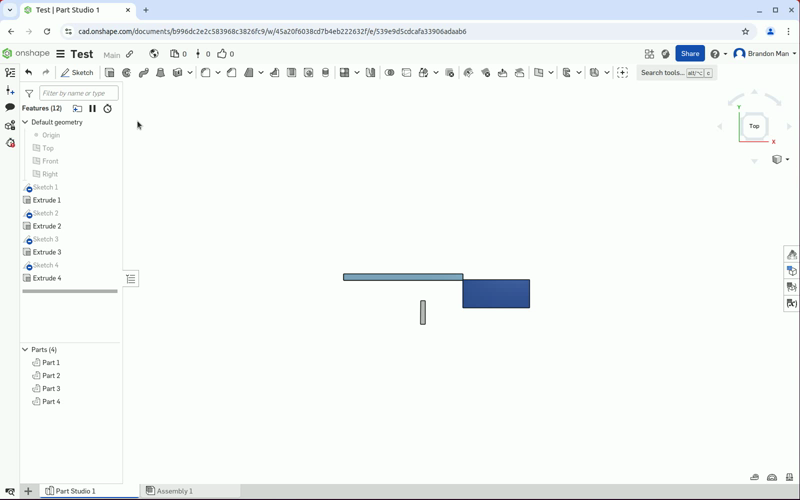
key(shift+h)
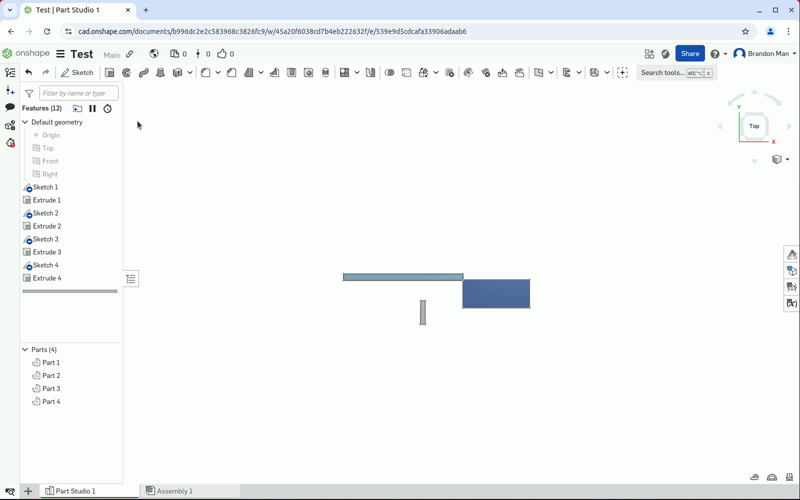
key(shift+h)
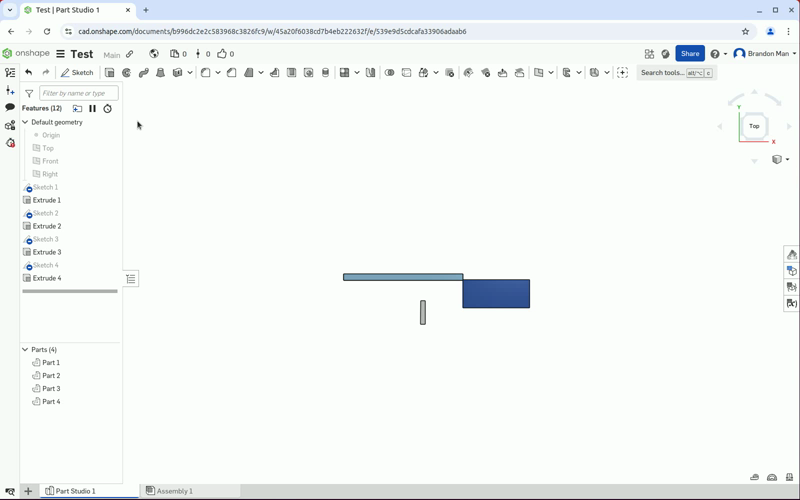
mouse_move(73, 189)
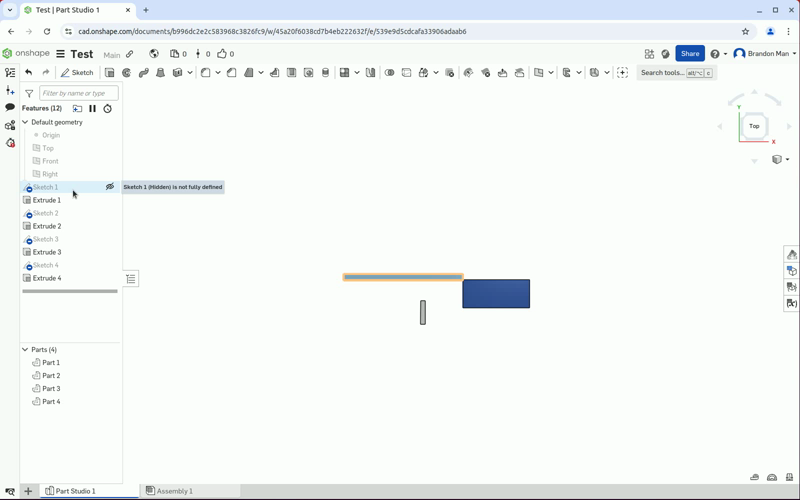
click(73, 189)
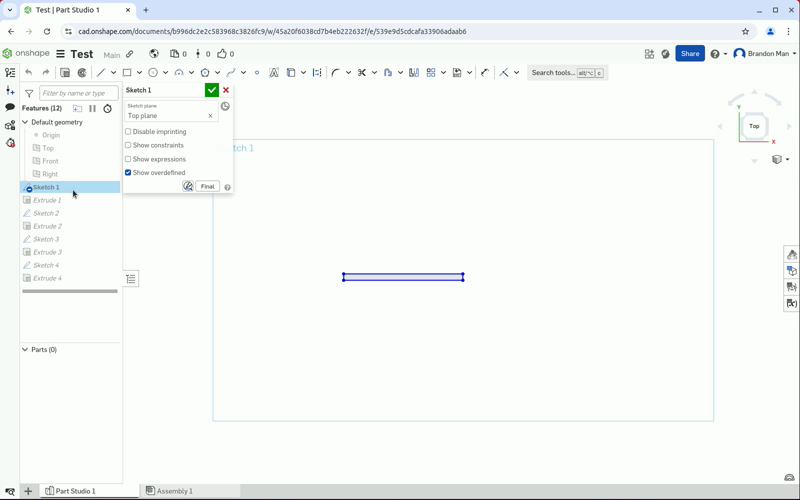
mouse_move(229, 92)
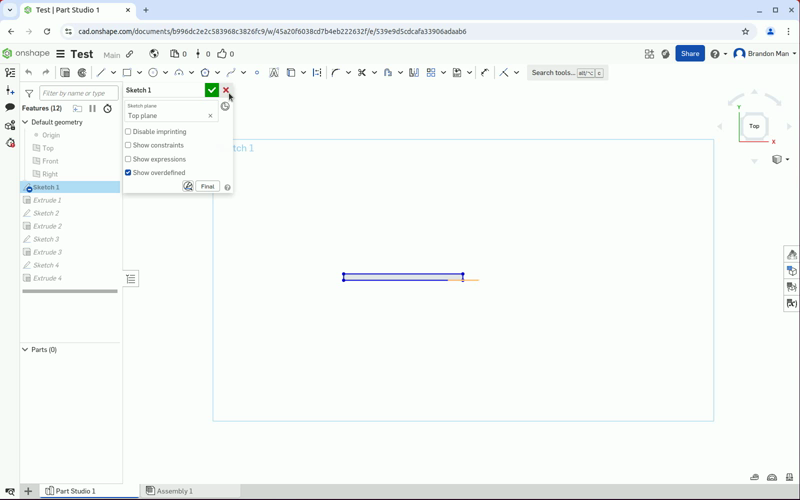
click(229, 92)
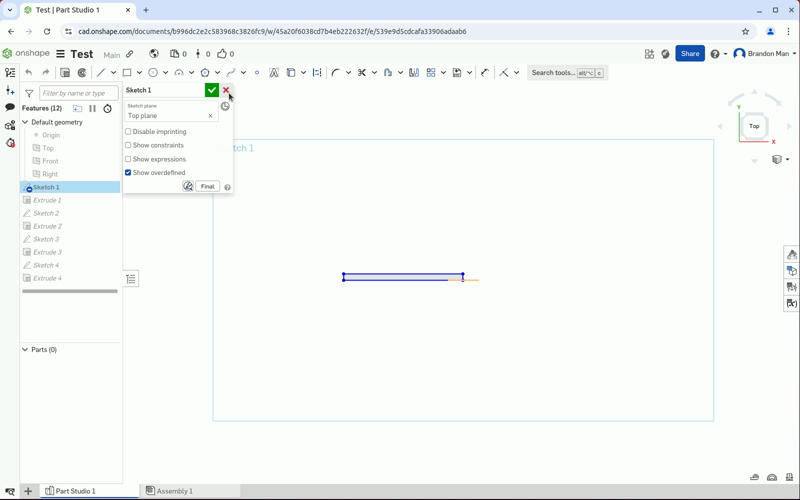
key(shift+s)
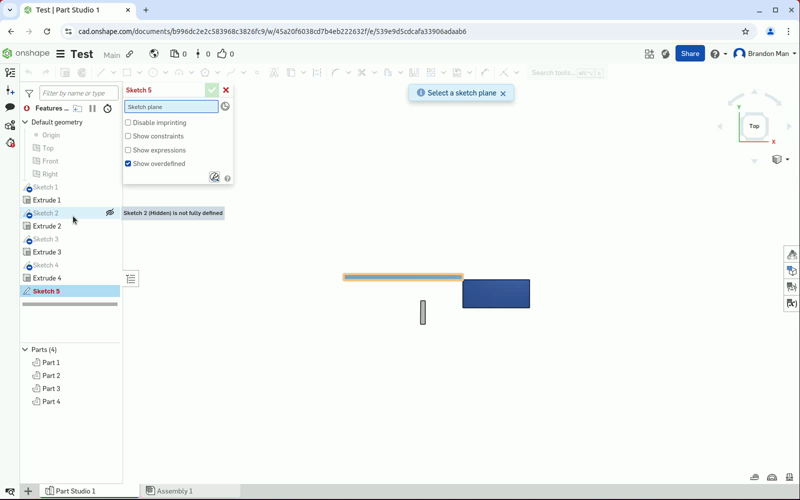
scroll(3)
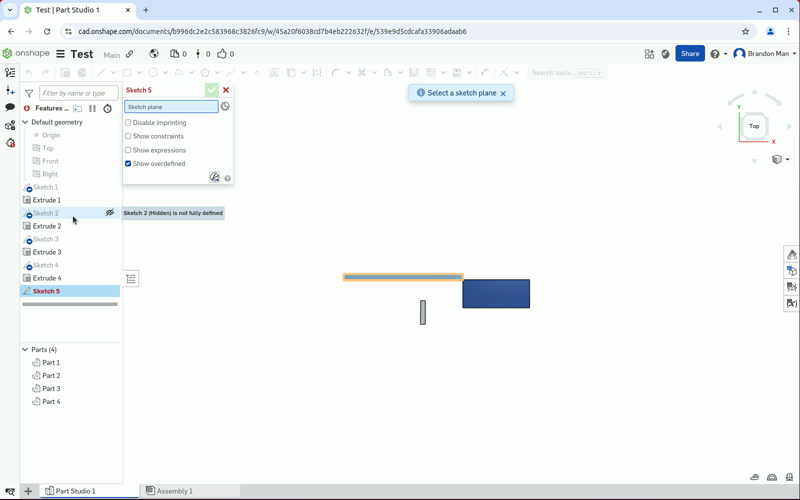
mouse_move(73, 150)
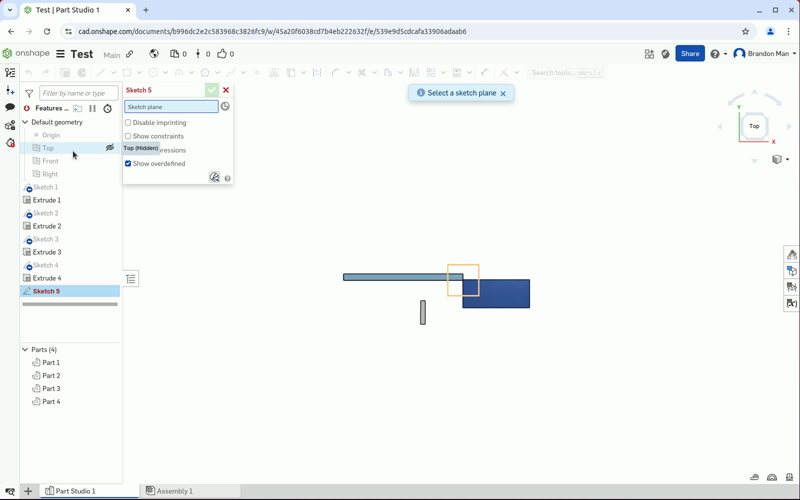
click(73, 150)
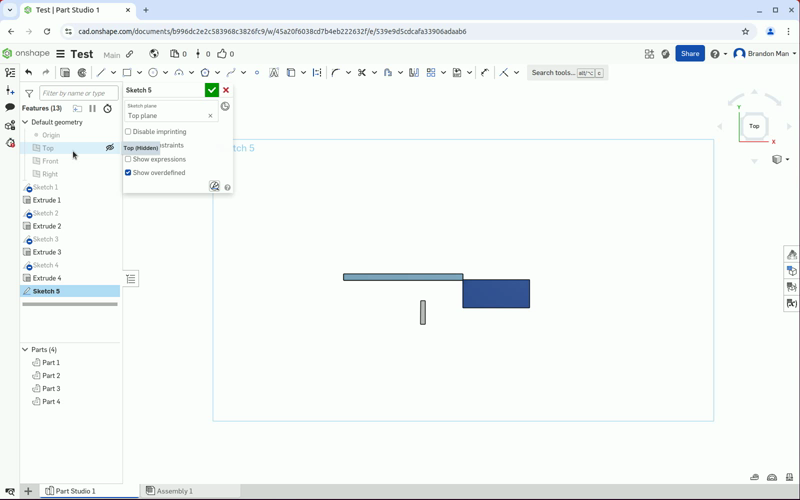
mouse_move(73, 352)
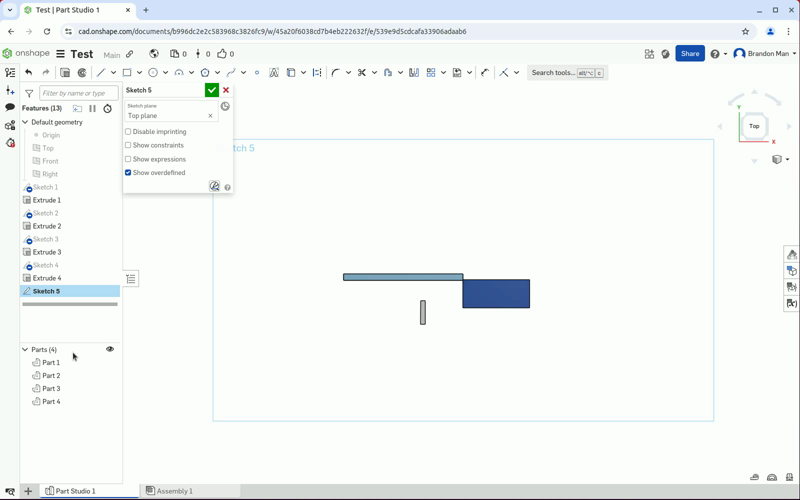
key(y)
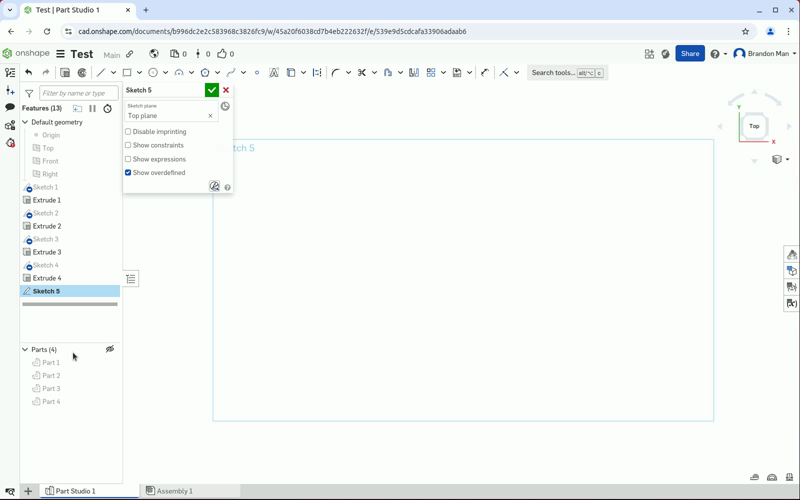
key(l)
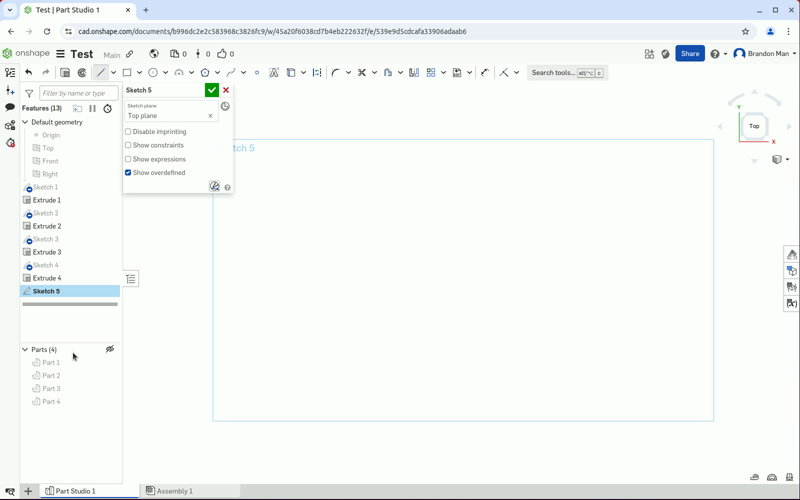
key_down(shift)
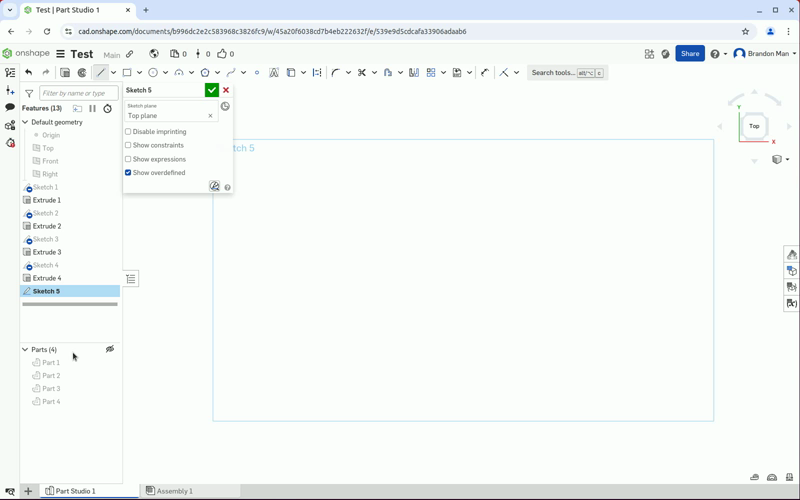
mouse_move(452, 330)
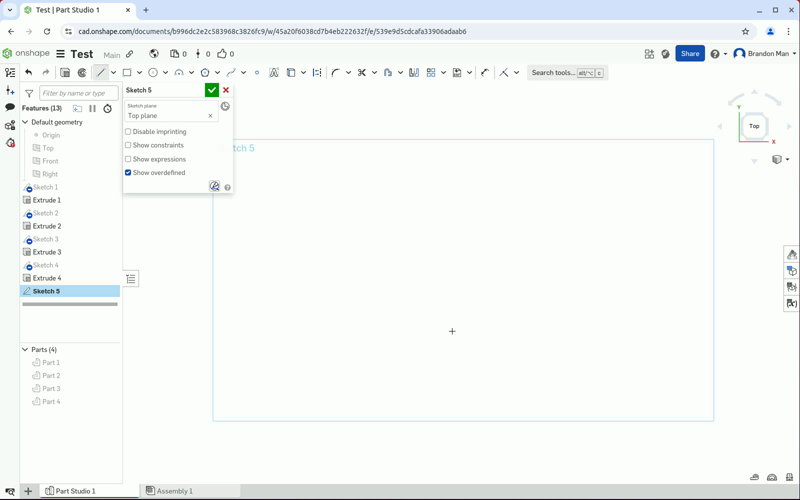
click(452, 330)
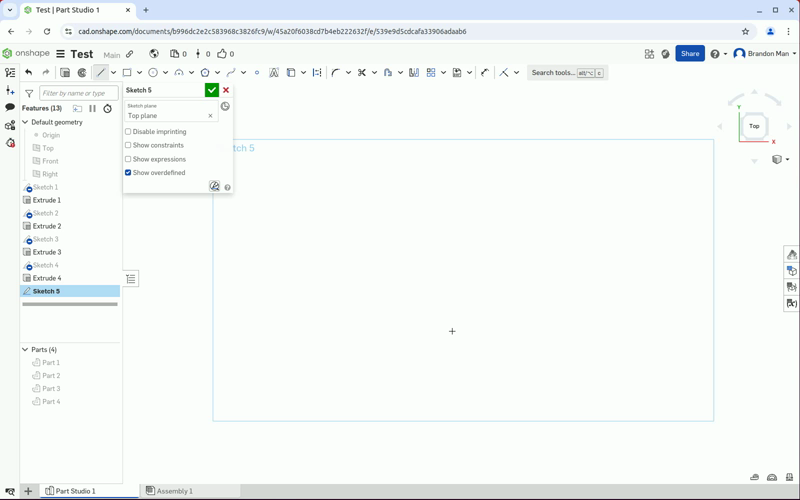
key_up(shift)
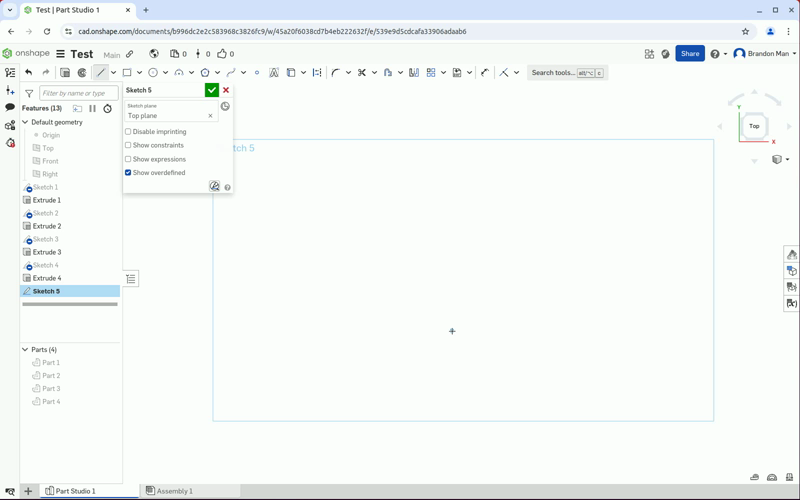
key_down(shift)
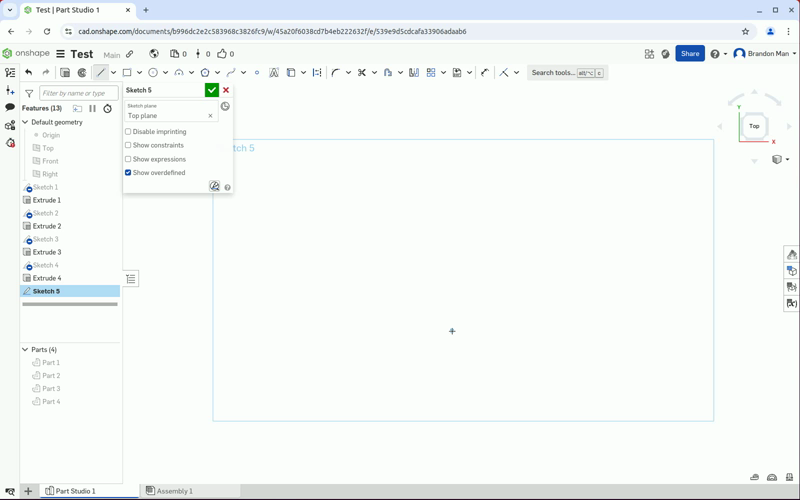
mouse_move(482, 330)
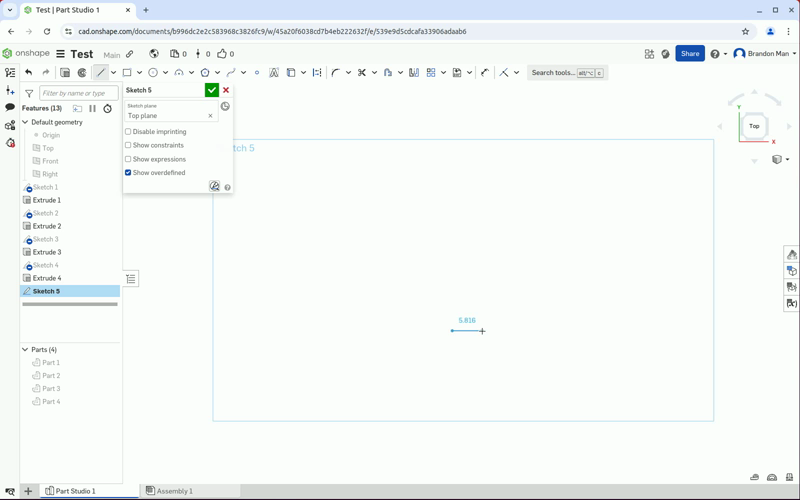
mouse_move(453, 330)
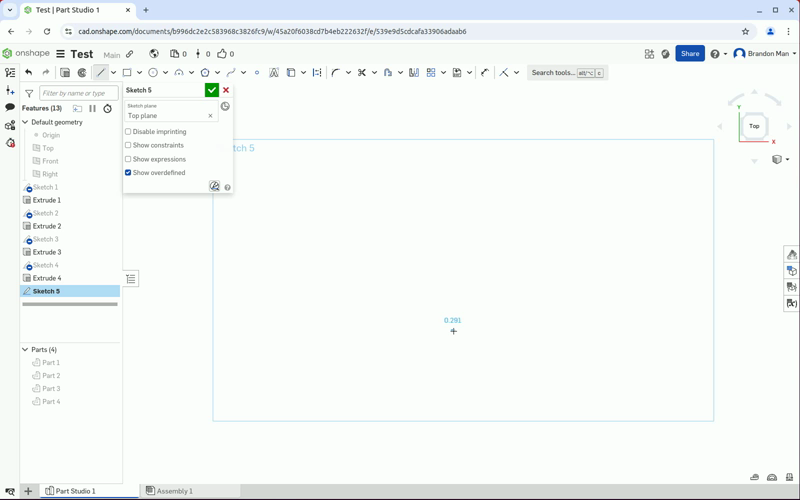
scroll(6)
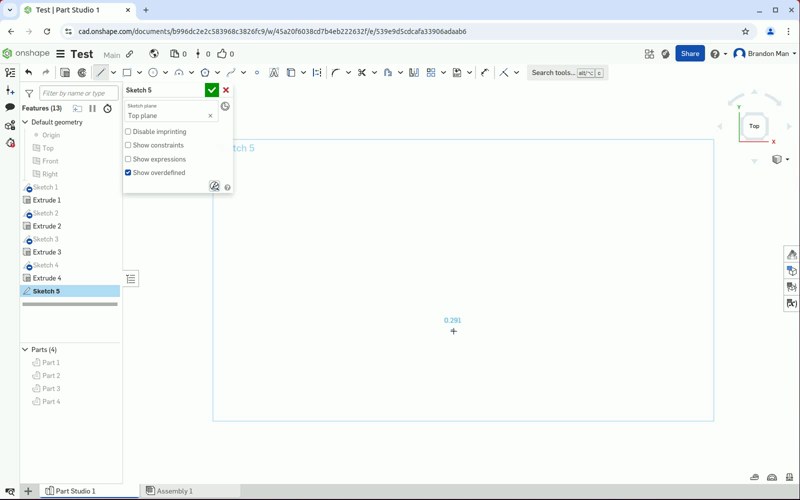
scroll(6)
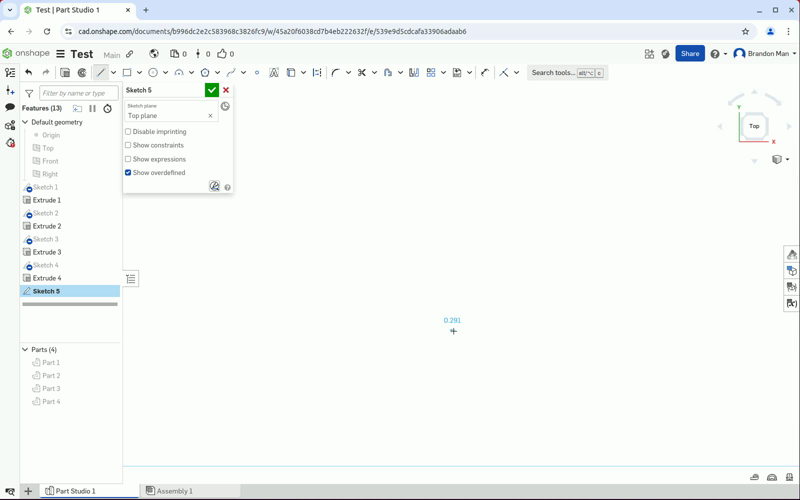
scroll(6)
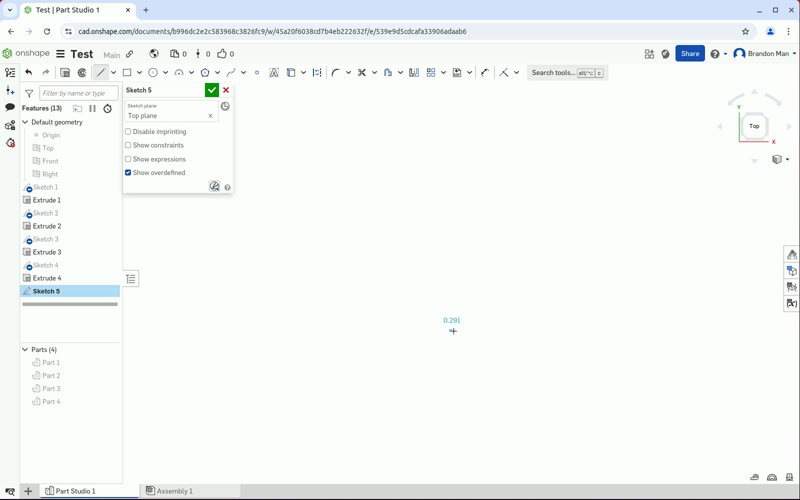
scroll(6)
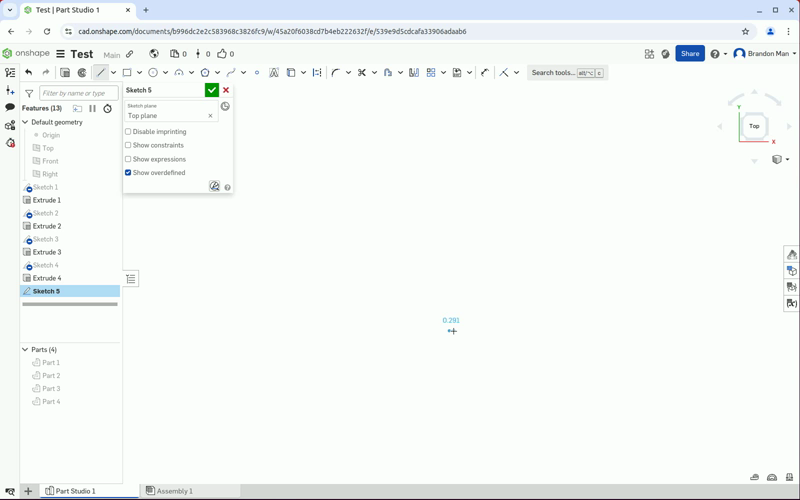
scroll(6)
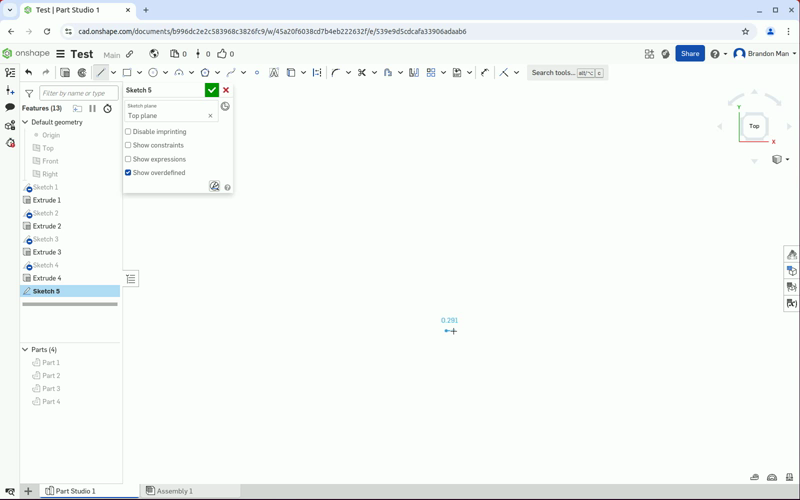
scroll(6)
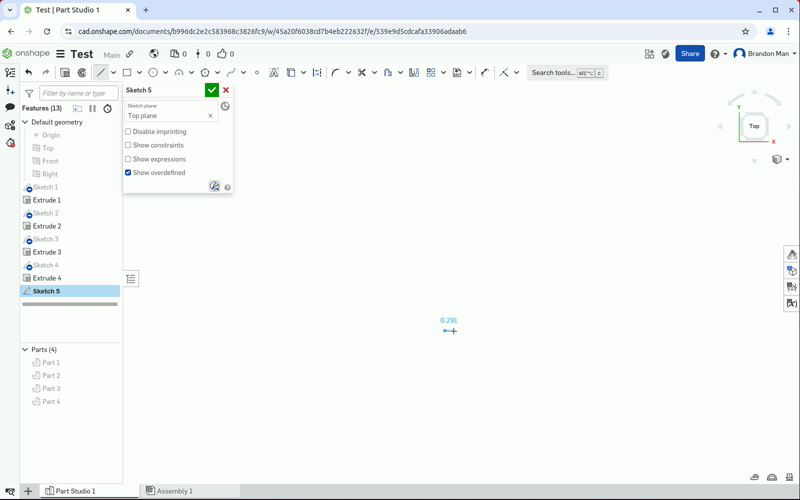
scroll(6)
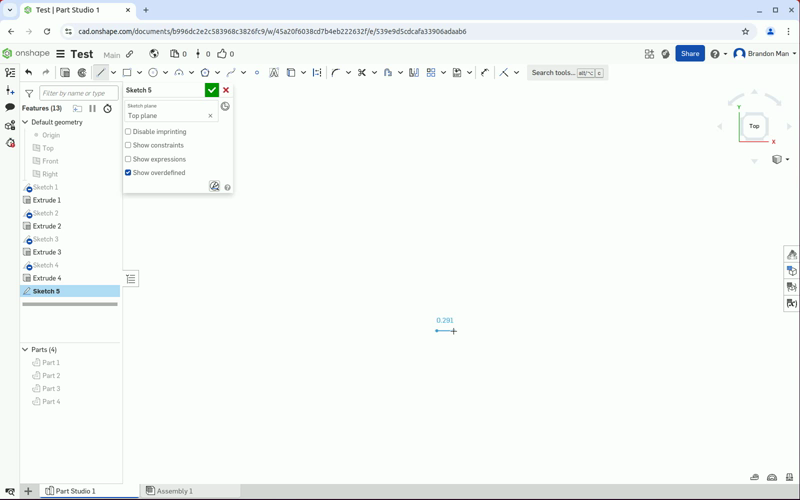
click(453, 330)
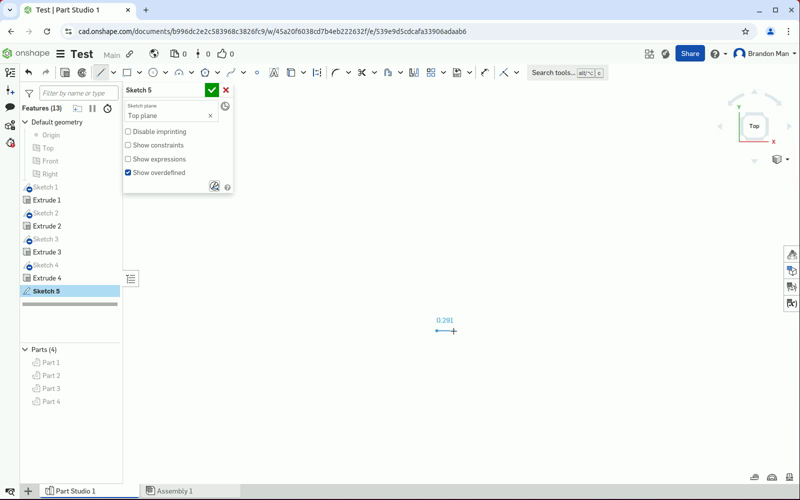
scroll(-6)
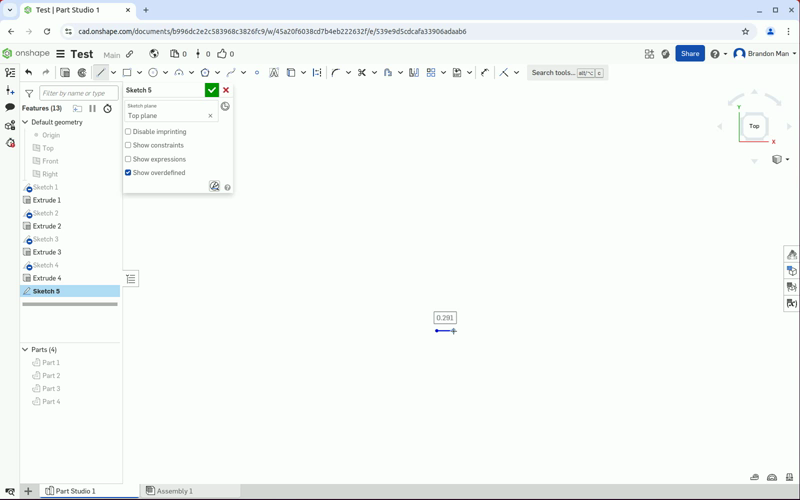
scroll(-6)
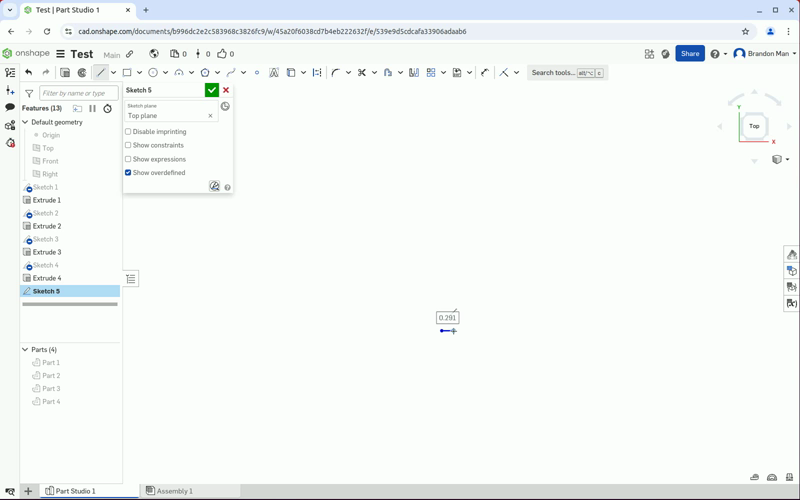
scroll(-6)
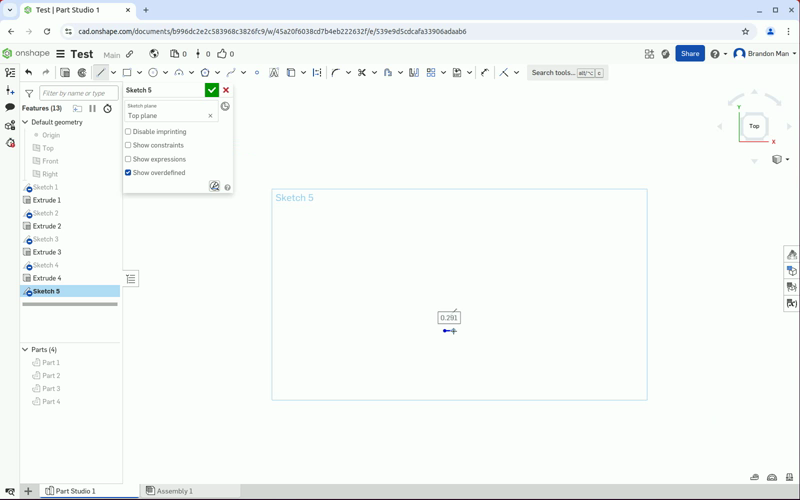
scroll(-6)
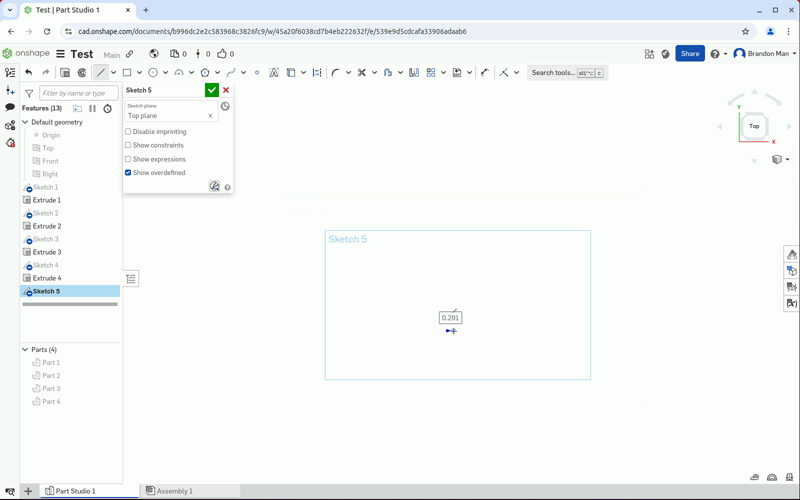
scroll(-6)
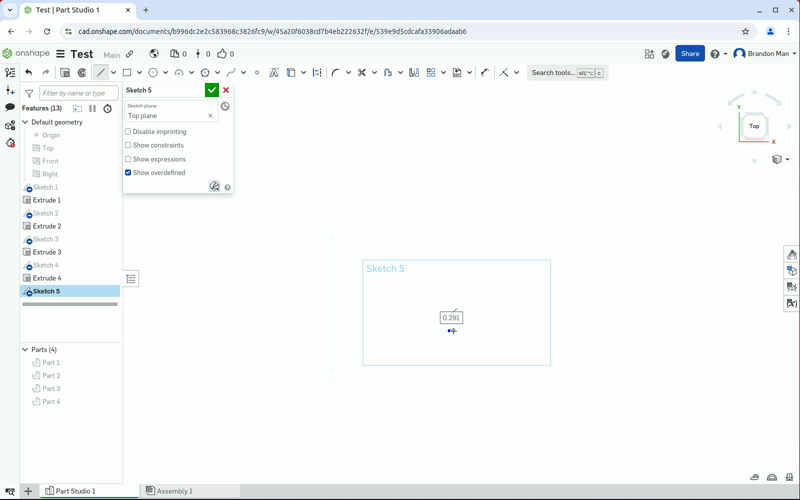
scroll(-6)
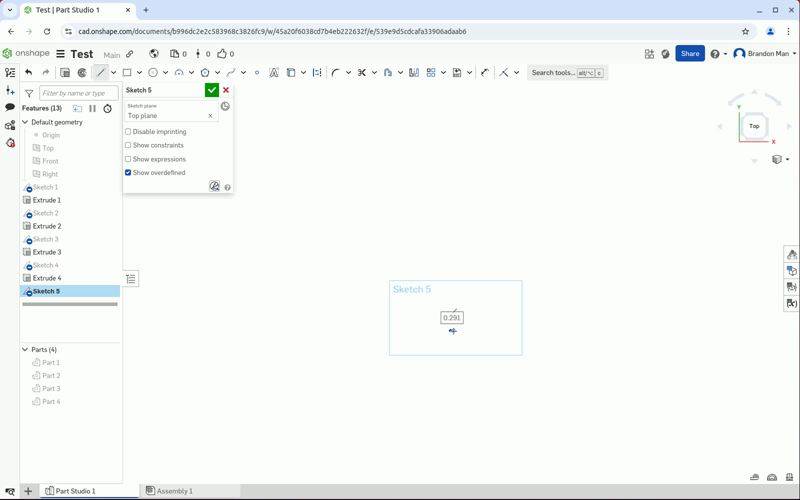
scroll(-6)
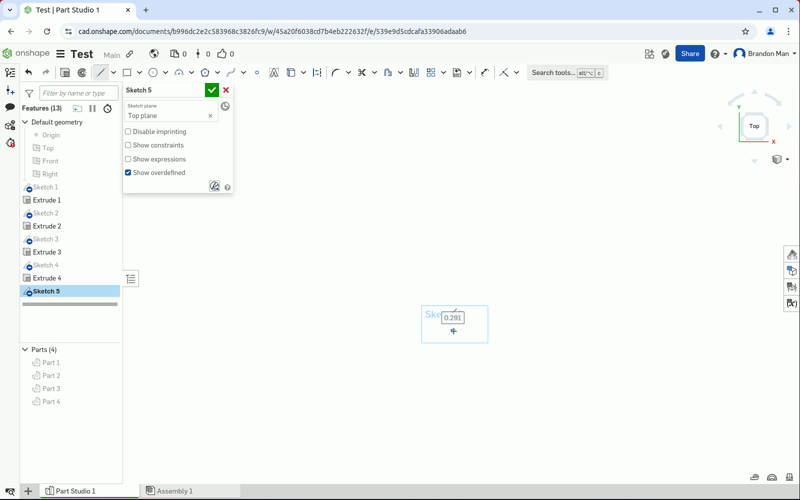
key_up(shift)
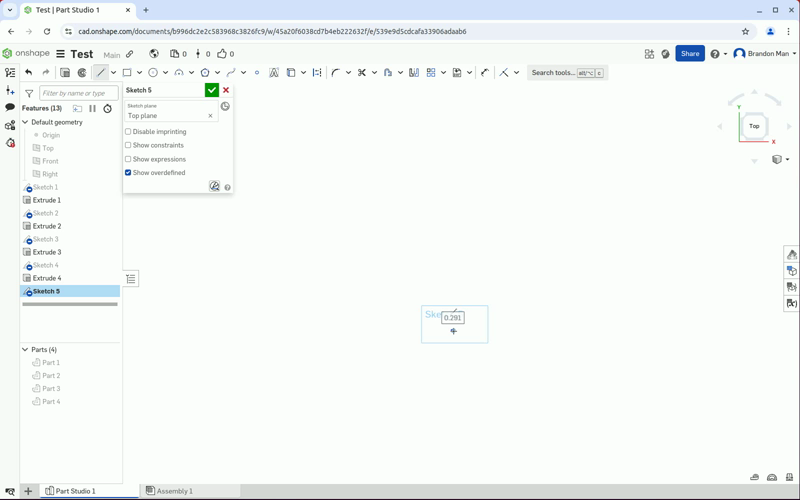
key_down(shift)
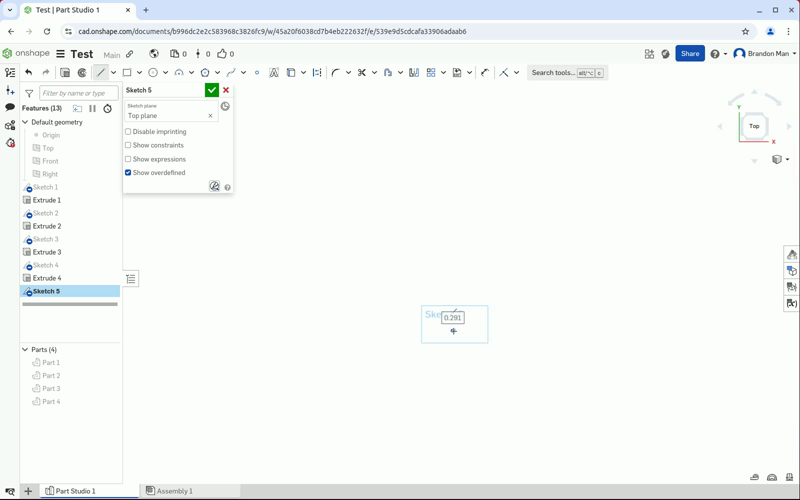
mouse_move(483, 330)
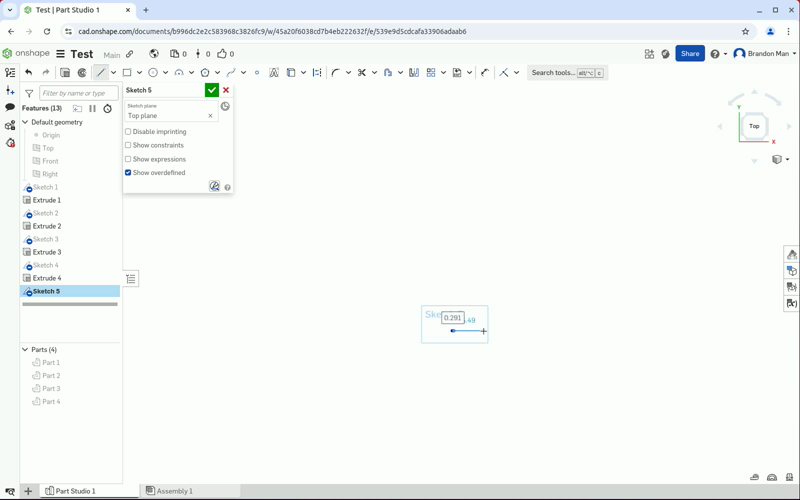
mouse_move(453, 301)
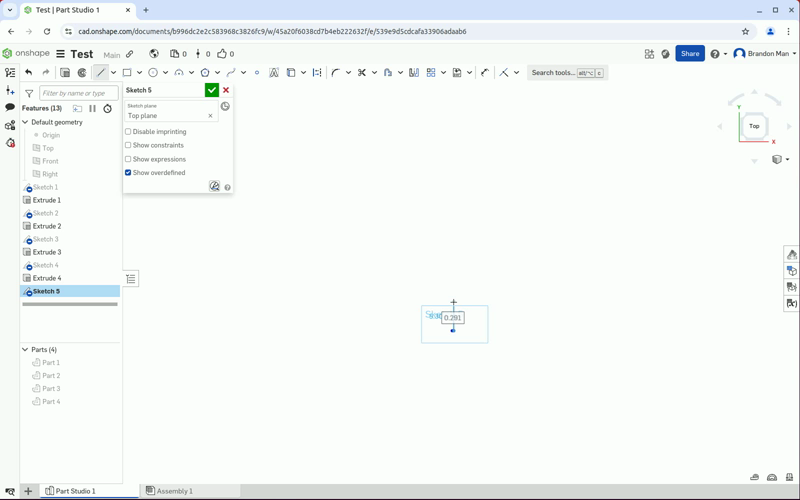
click(453, 301)
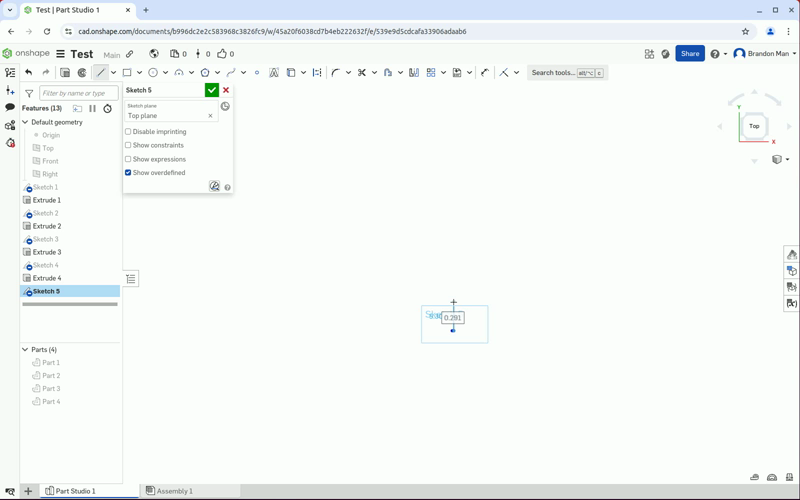
key_up(shift)
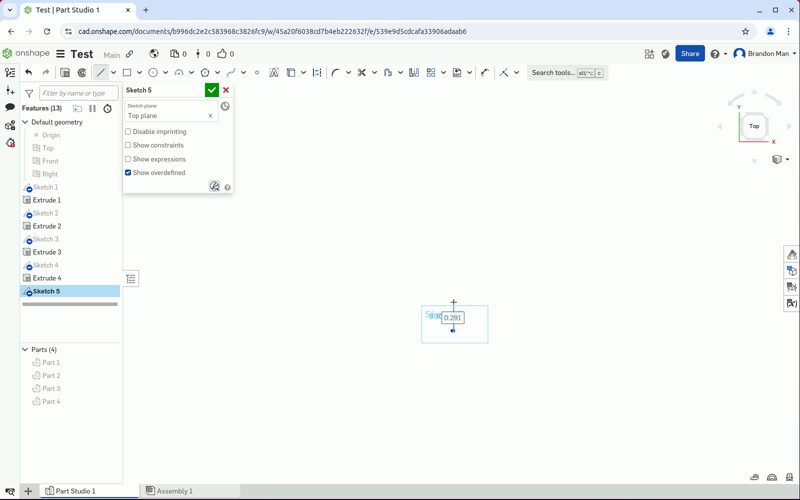
key_down(shift)
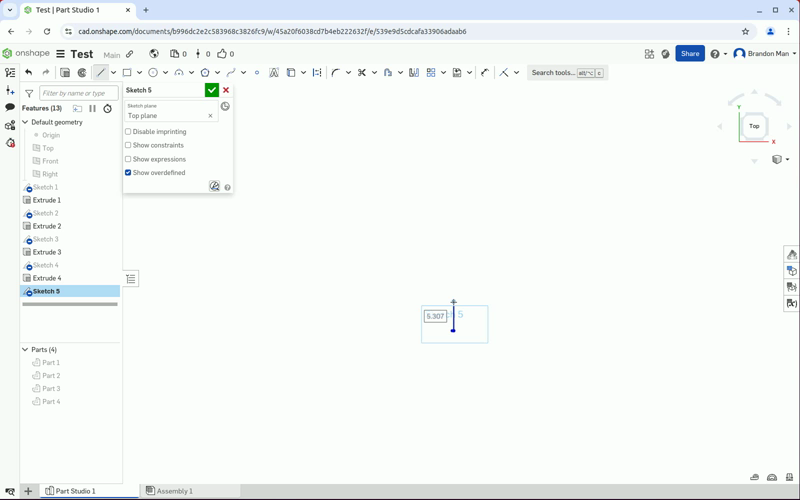
mouse_move(483, 301)
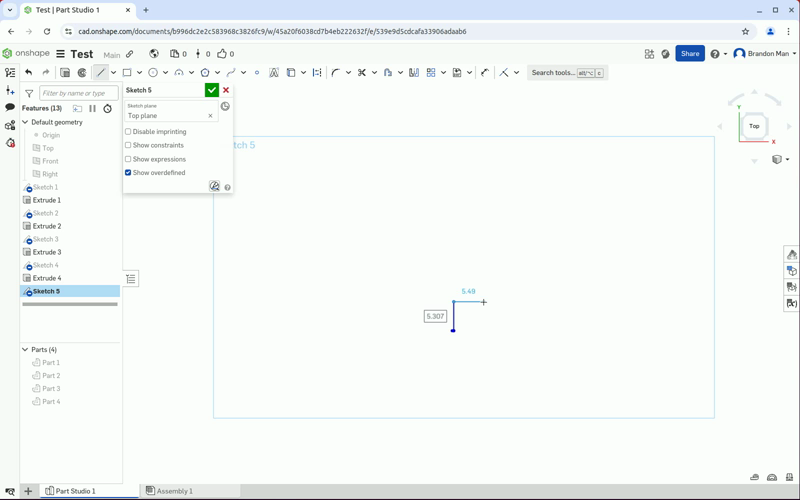
mouse_move(452, 301)
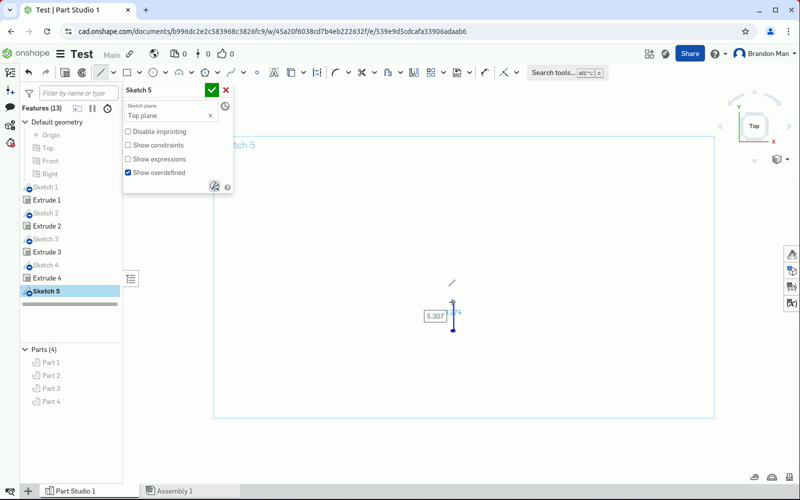
scroll(6)
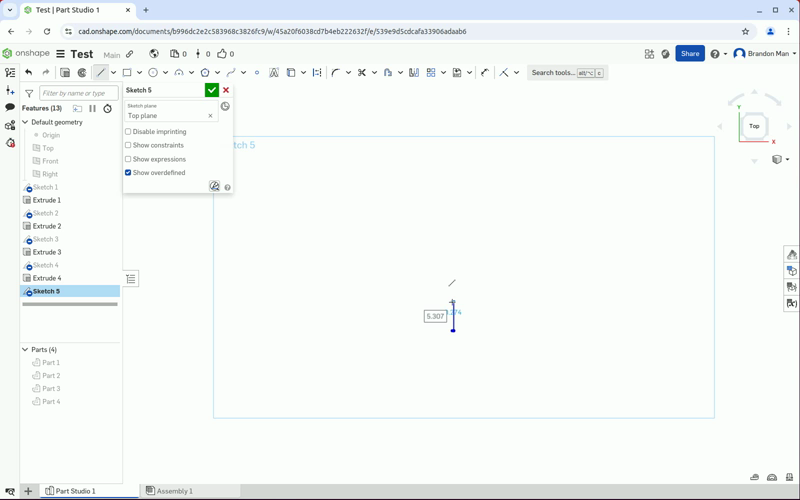
scroll(6)
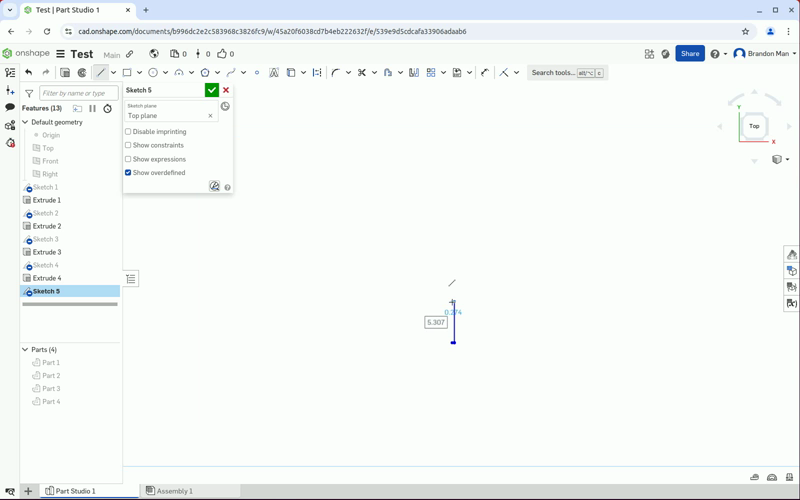
scroll(6)
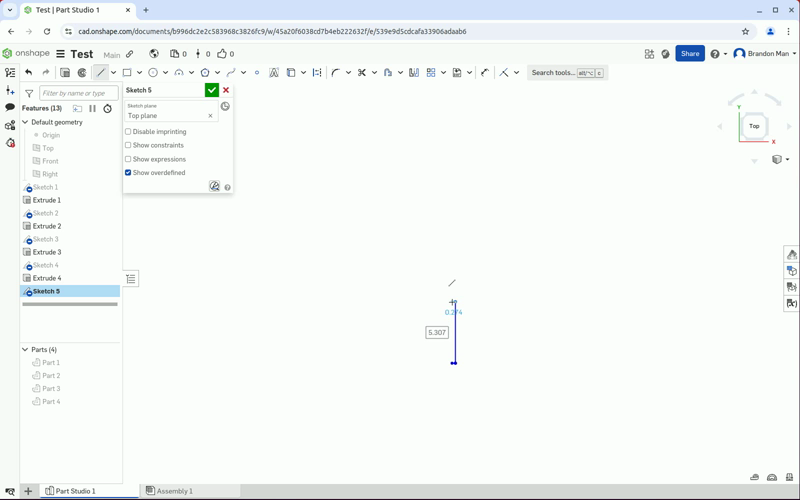
scroll(6)
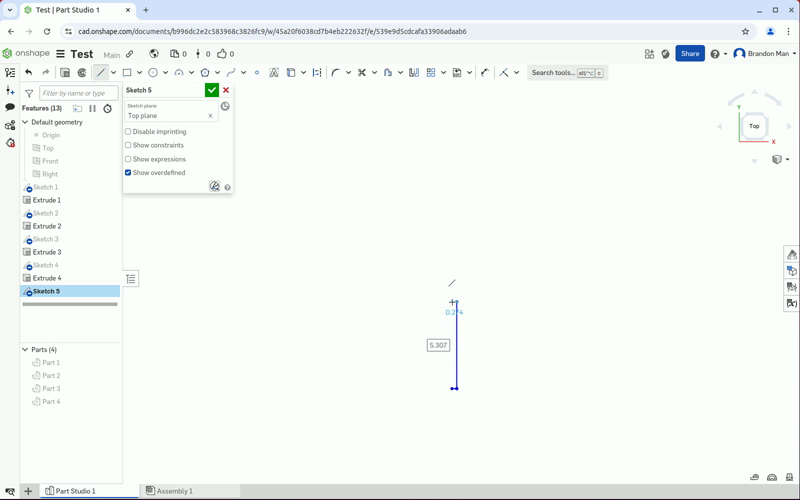
scroll(6)
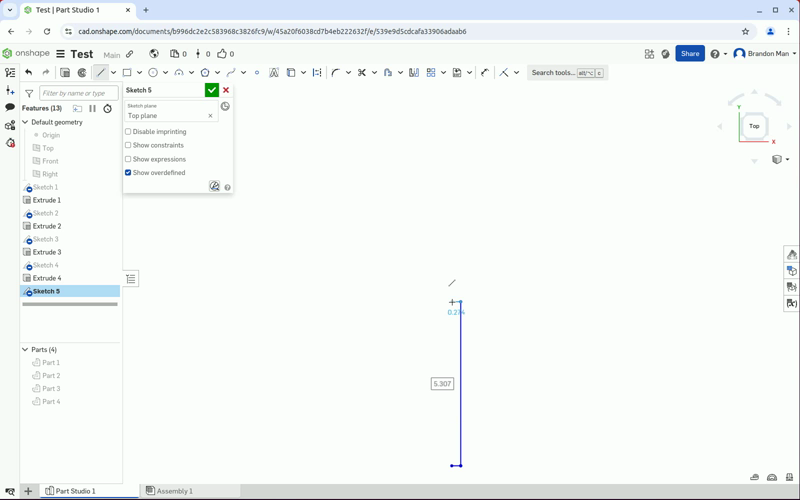
scroll(6)
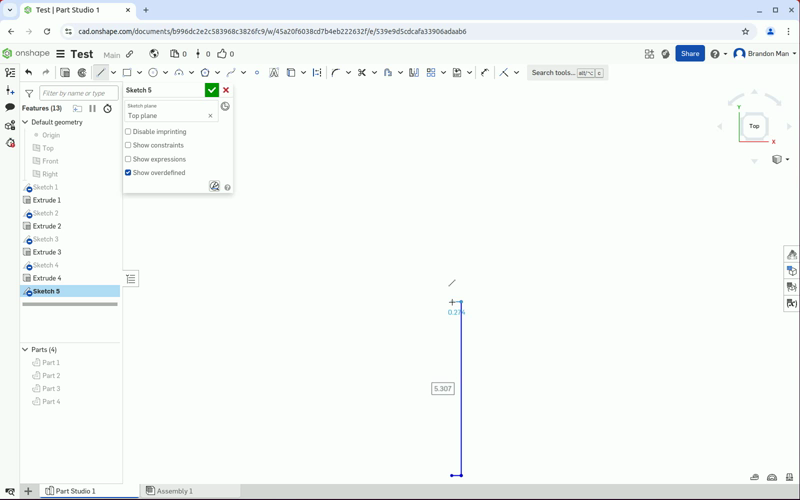
scroll(6)
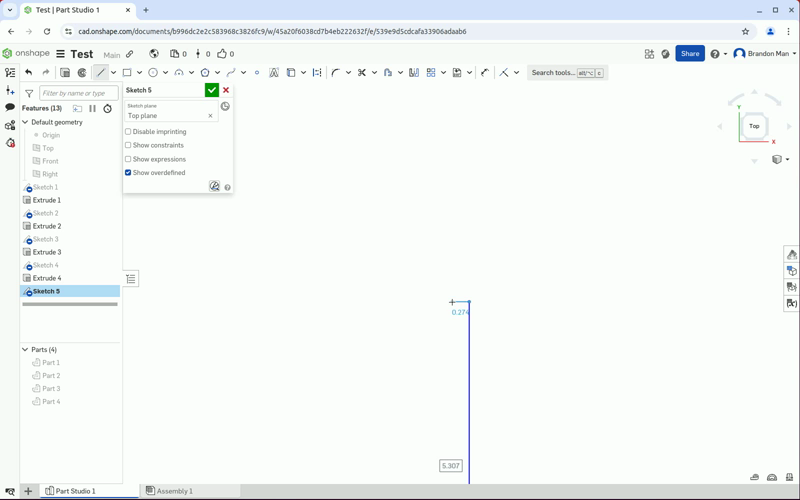
click(452, 301)
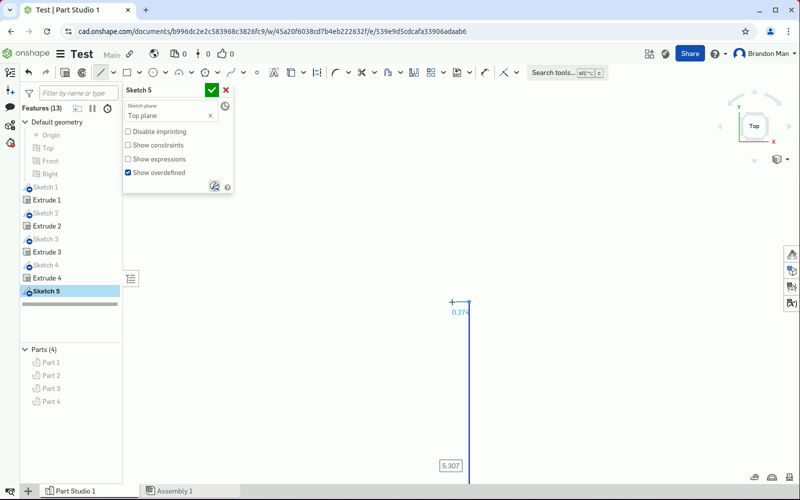
scroll(-6)
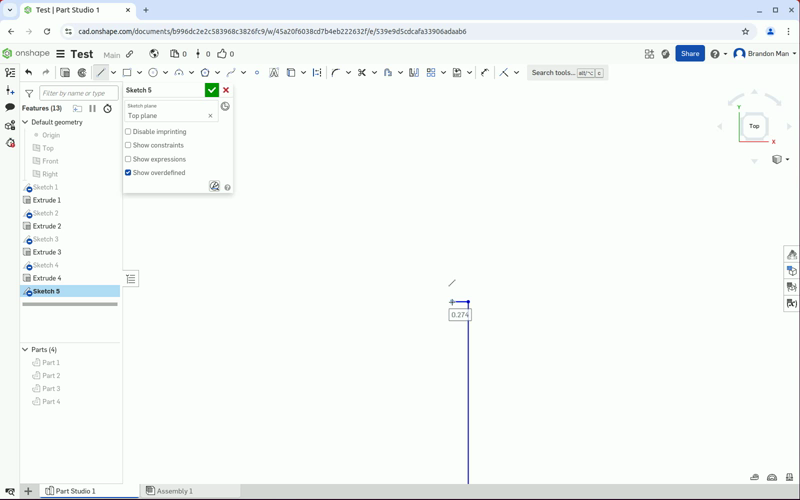
scroll(-6)
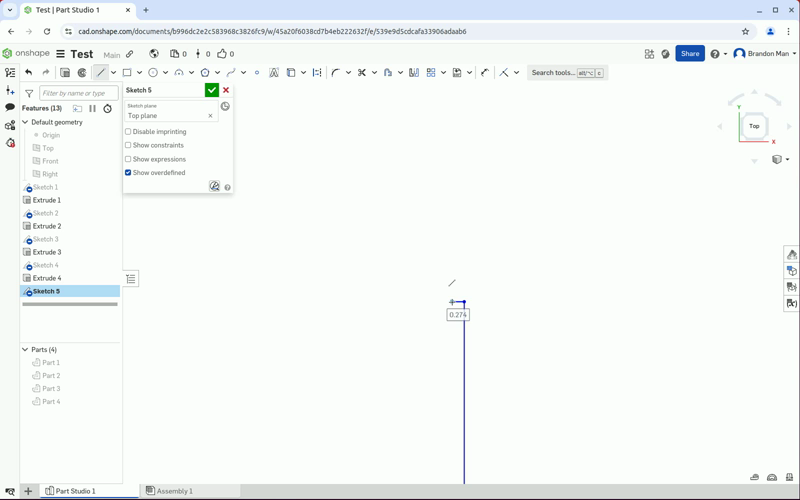
scroll(-6)
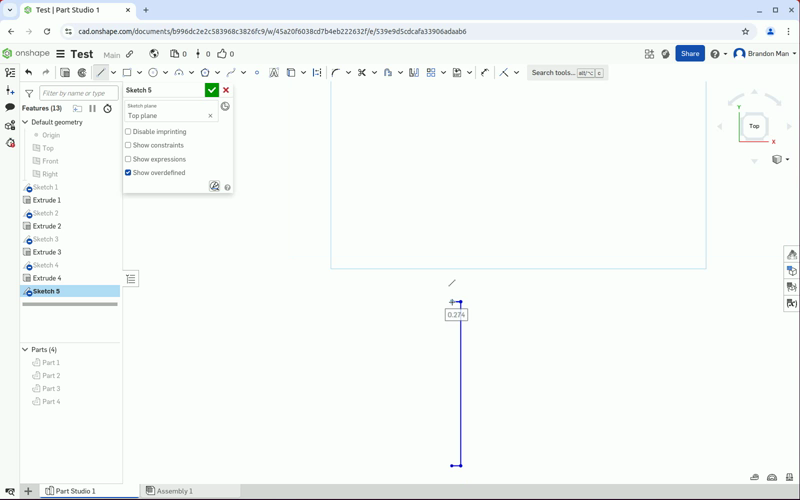
scroll(-6)
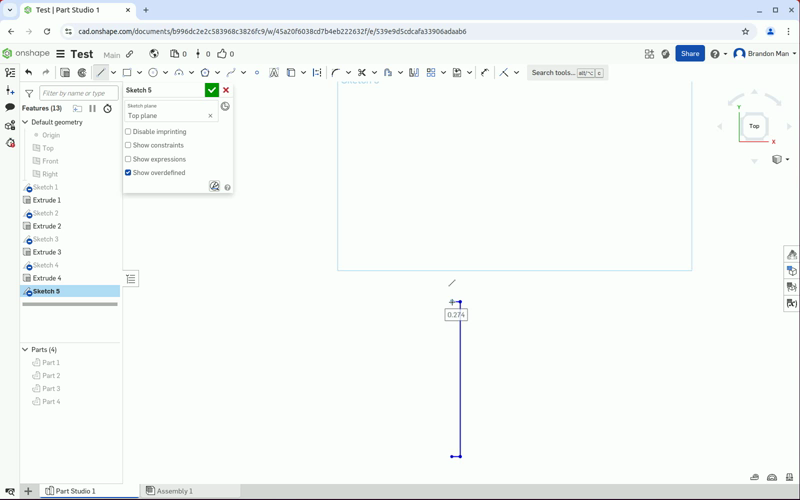
scroll(-6)
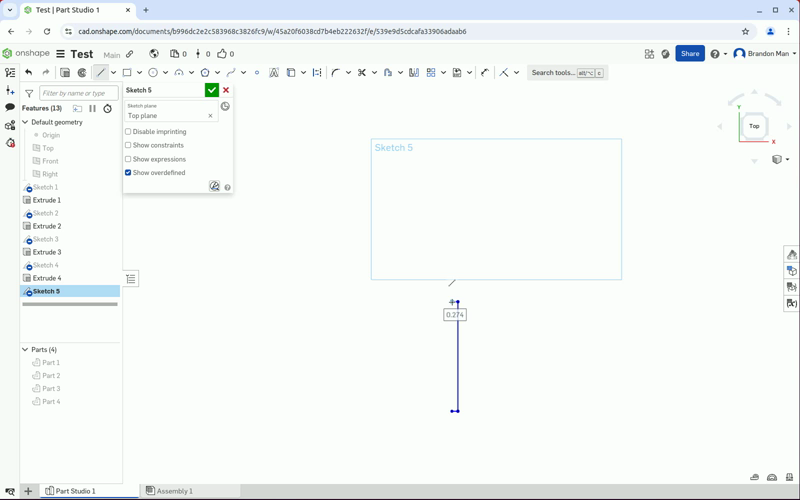
scroll(-6)
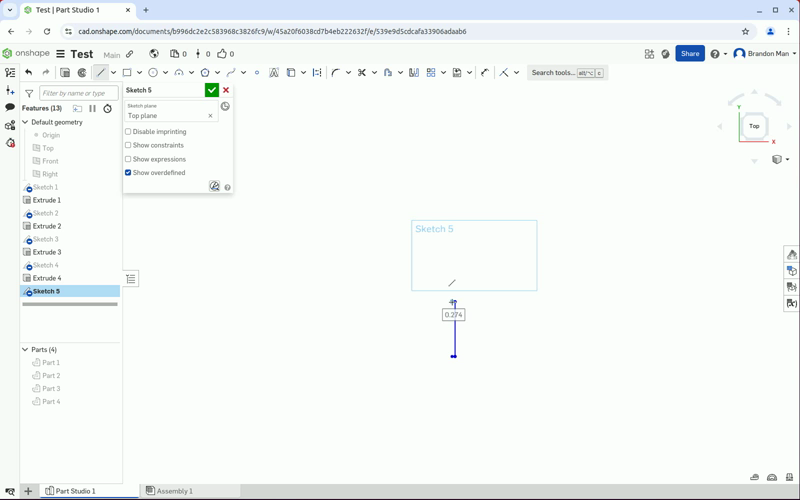
scroll(-6)
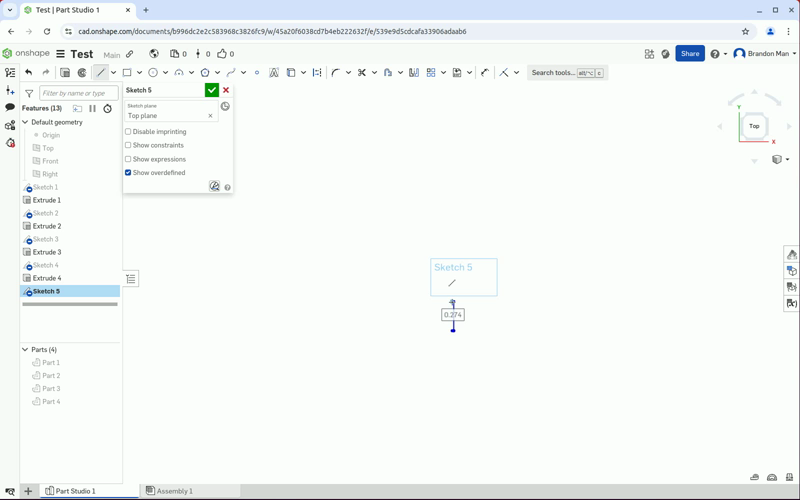
key_up(shift)
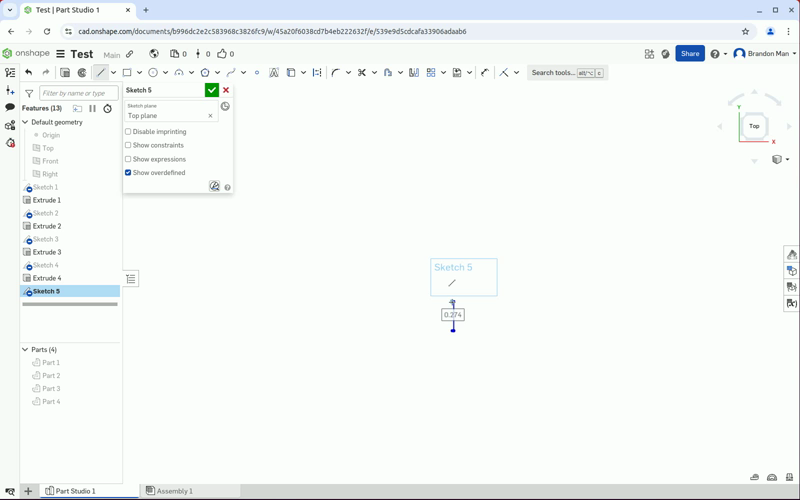
mouse_move(482, 301)
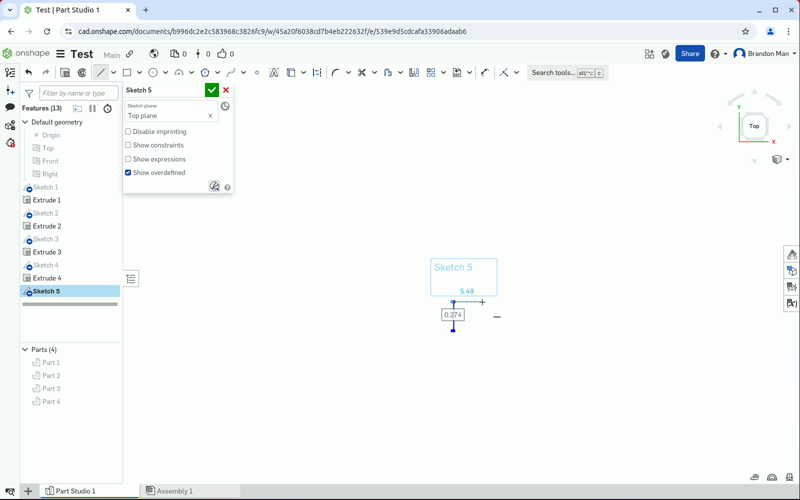
key_down(shift)
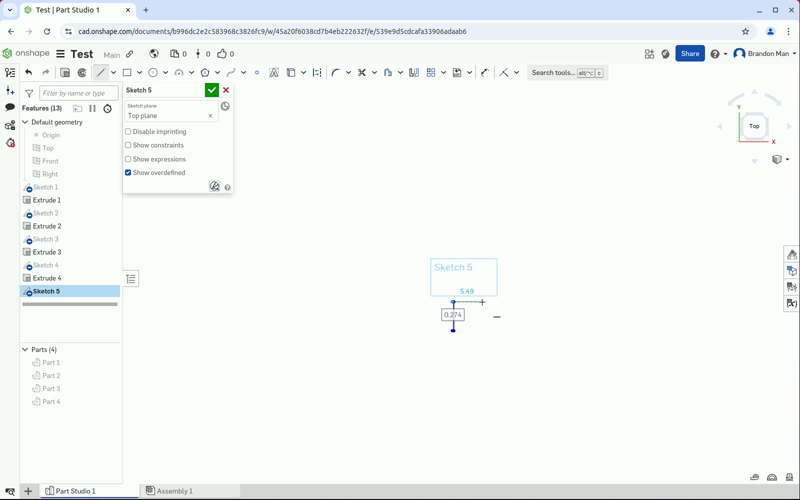
mouse_move(452, 330)
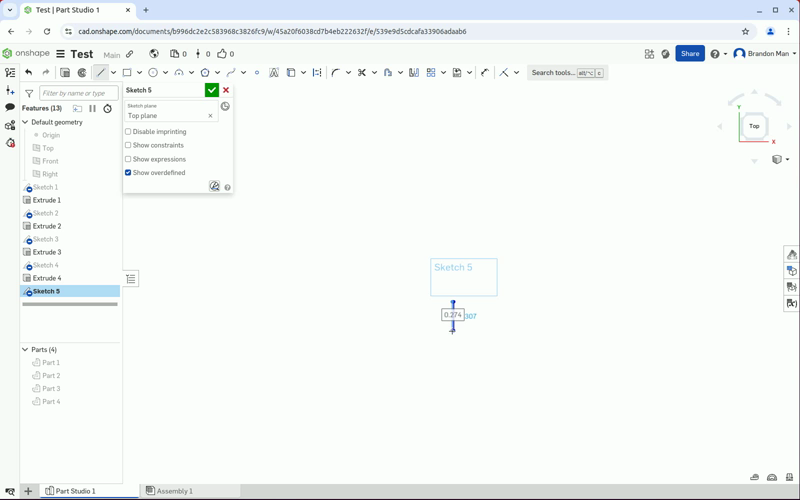
scroll(6)
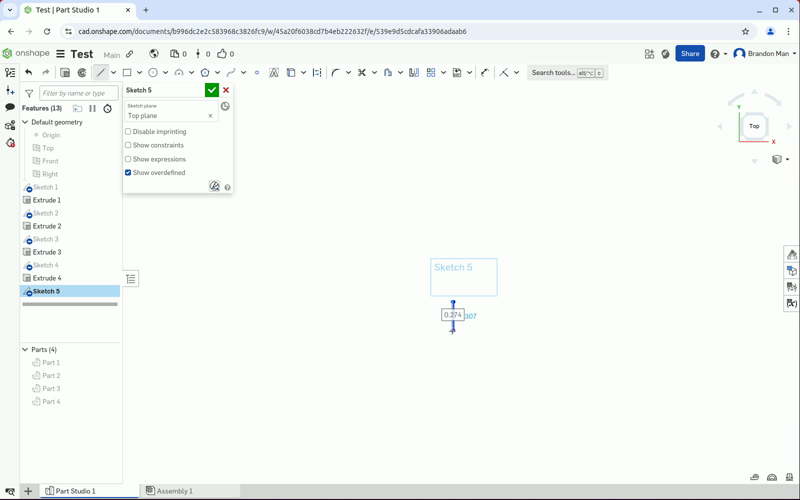
scroll(6)
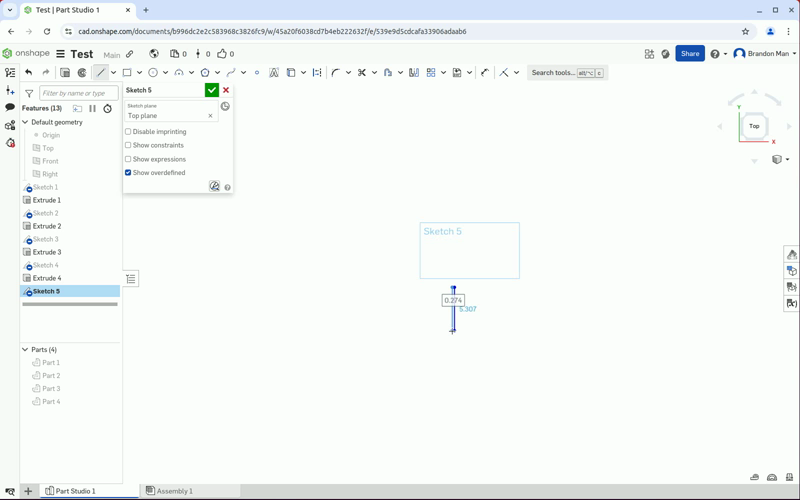
scroll(6)
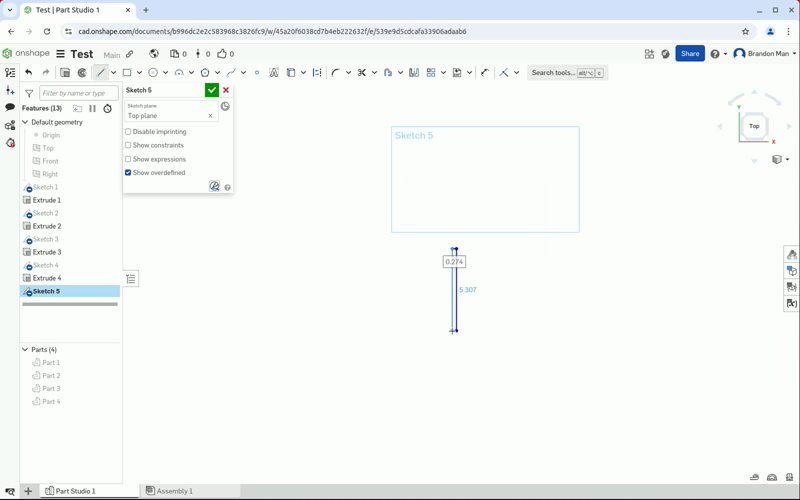
scroll(6)
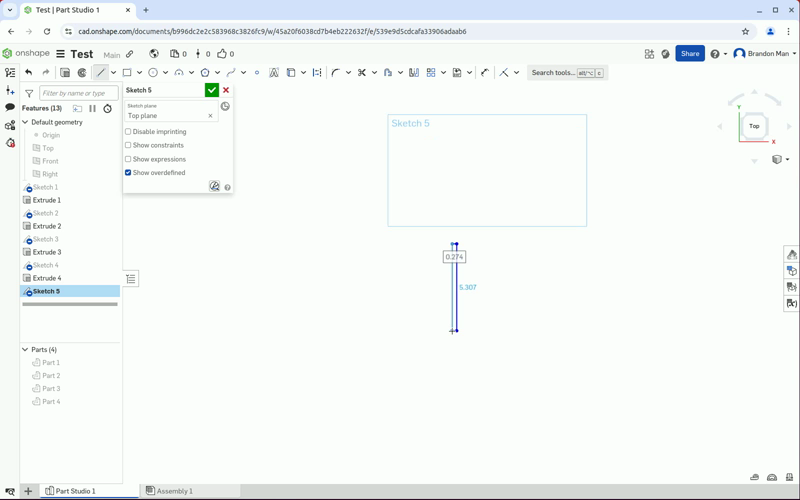
scroll(6)
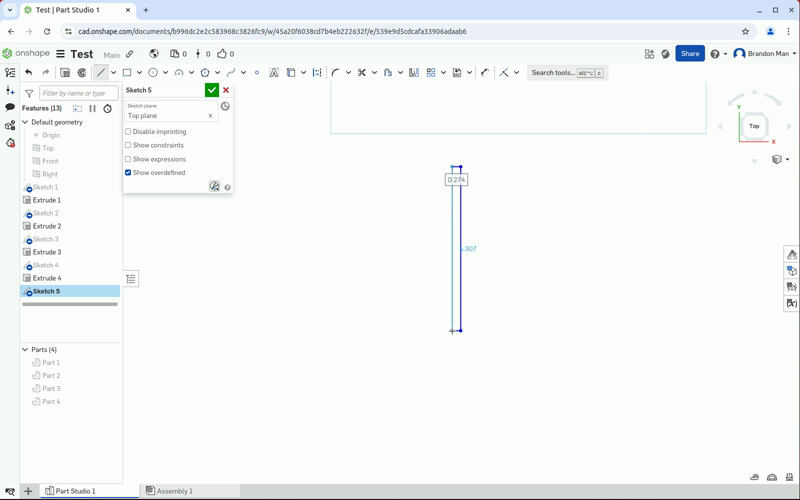
scroll(6)
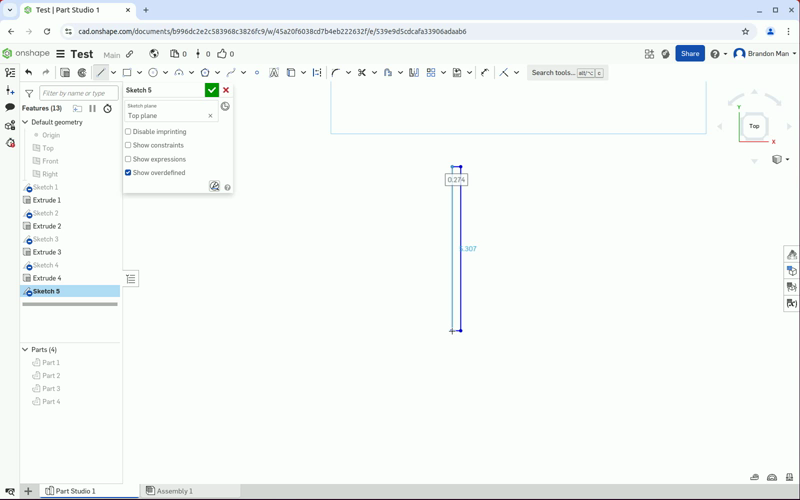
scroll(6)
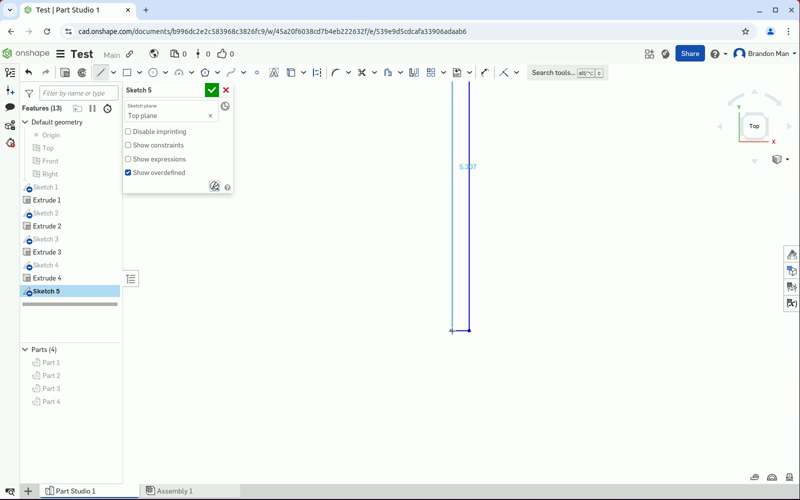
key_up(shift)
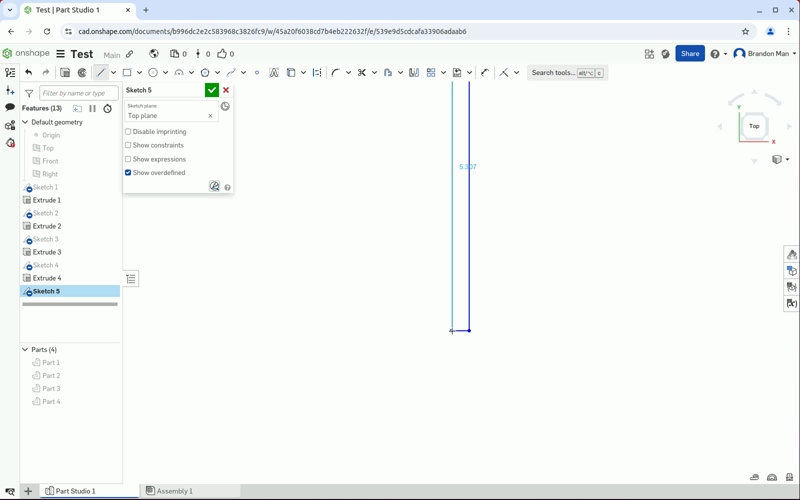
click(452, 330)
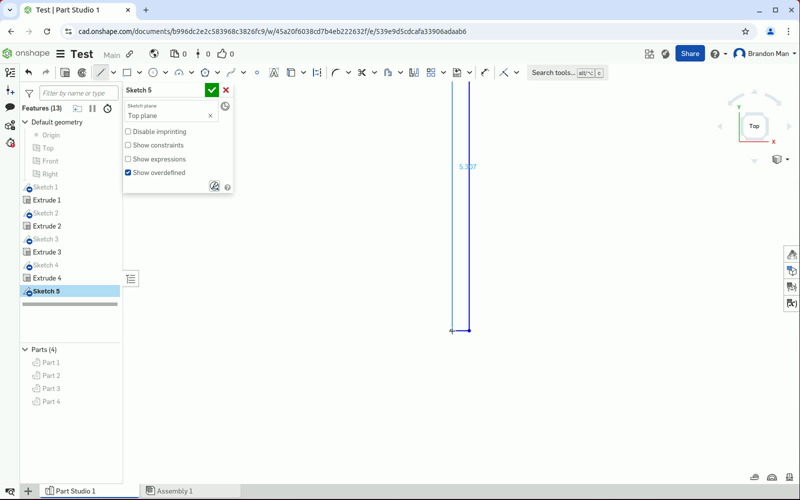
scroll(-6)
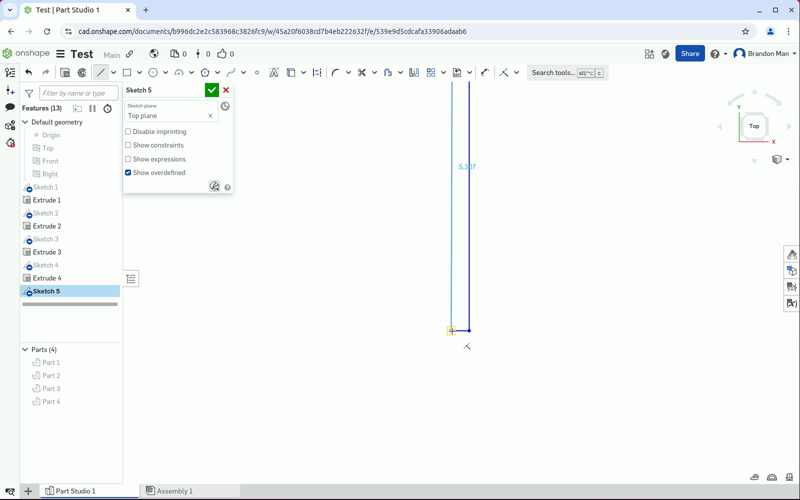
scroll(-6)
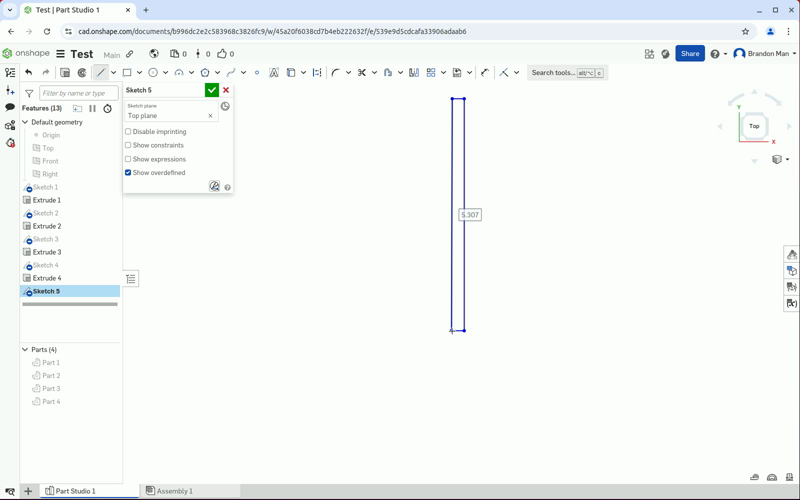
scroll(-6)
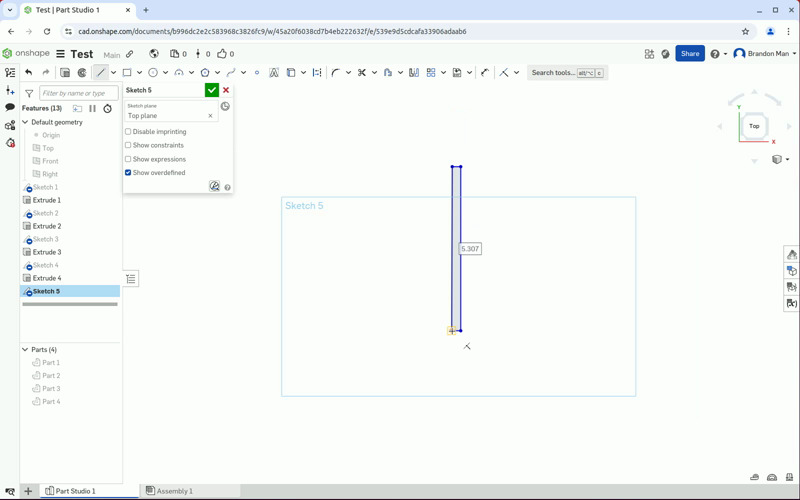
scroll(-6)
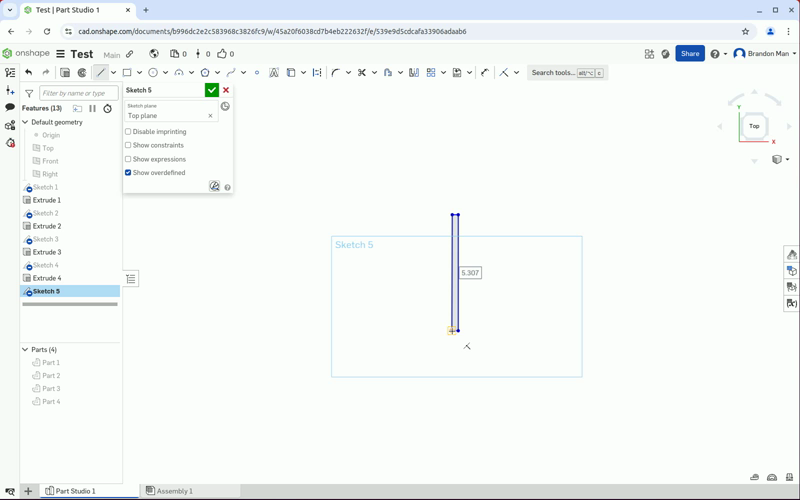
scroll(-6)
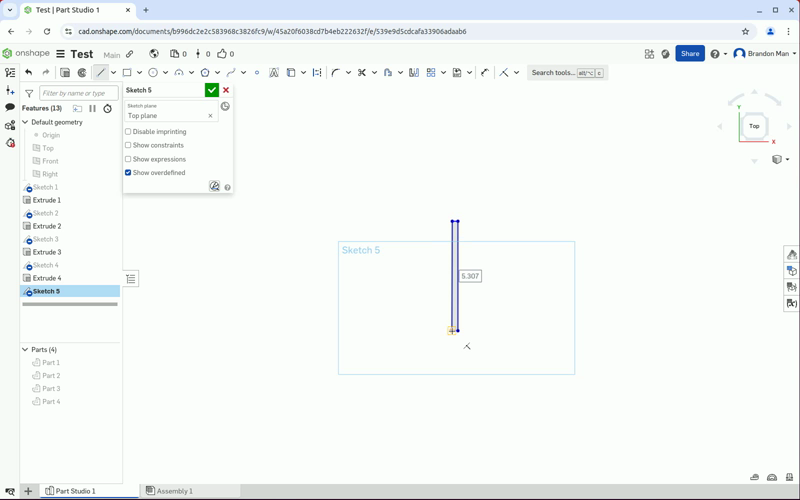
scroll(-6)
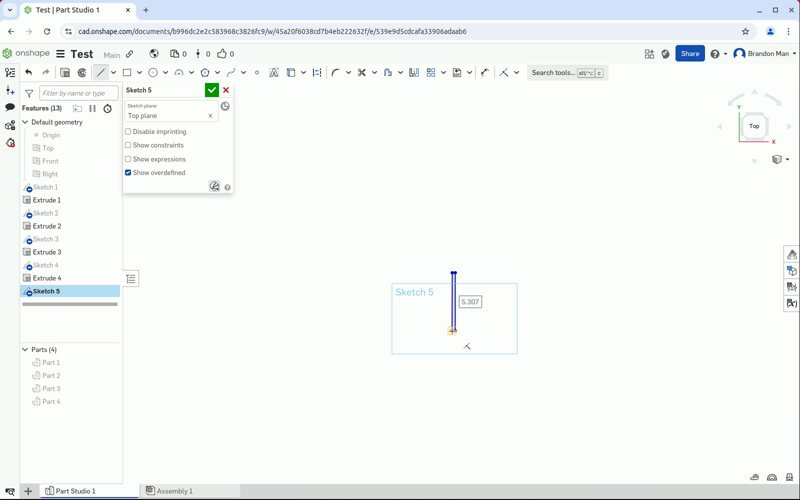
scroll(-6)
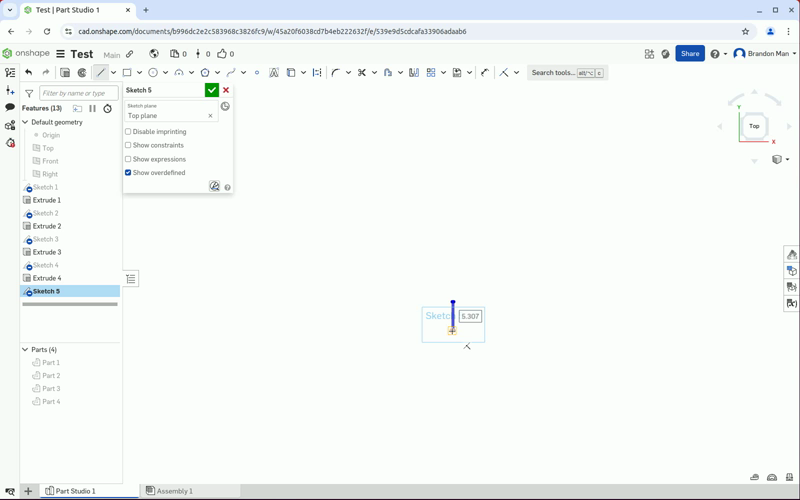
key(esc)
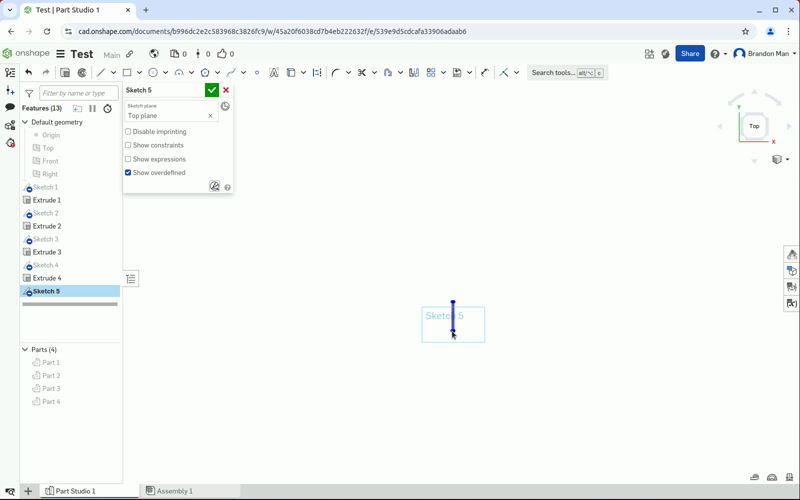
mouse_move(452, 311)
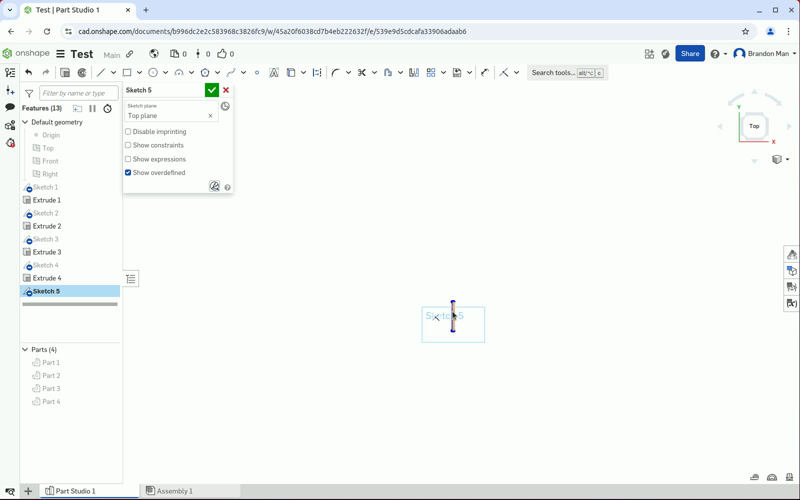
scroll(6)
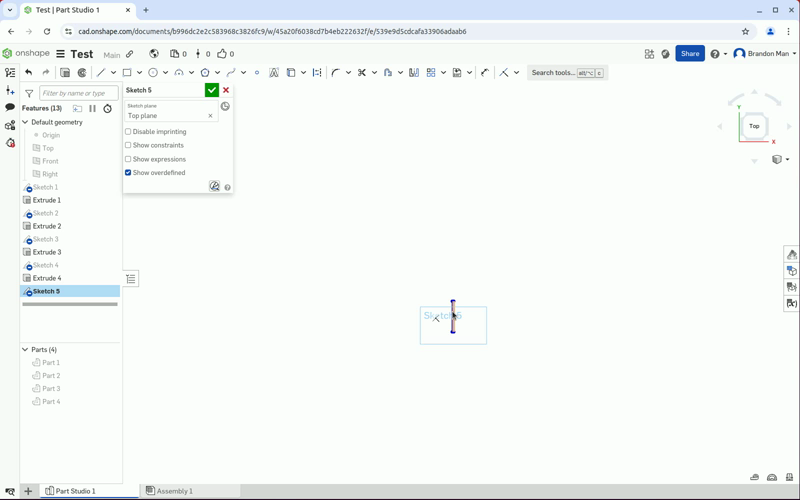
scroll(6)
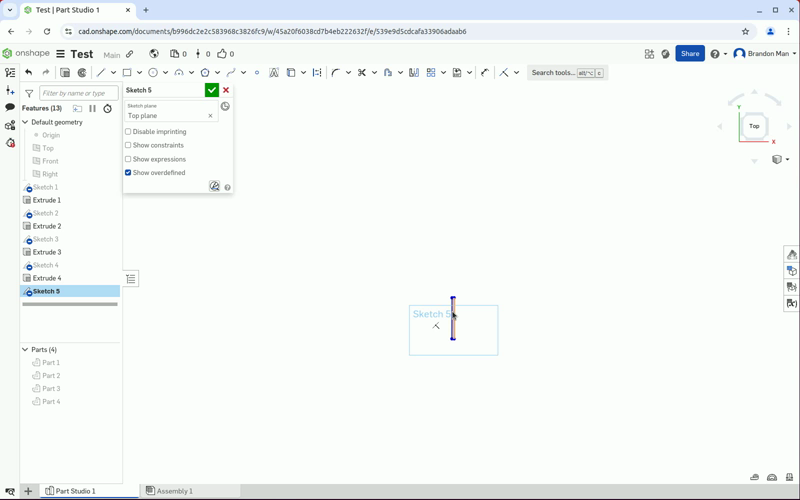
scroll(6)
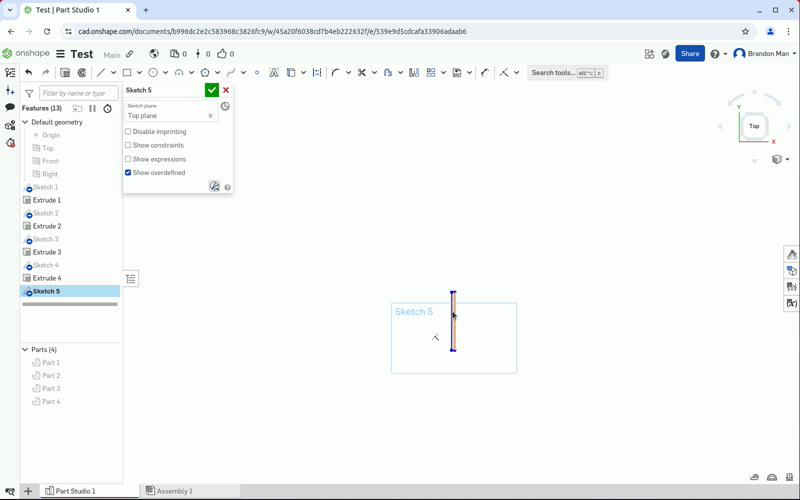
scroll(6)
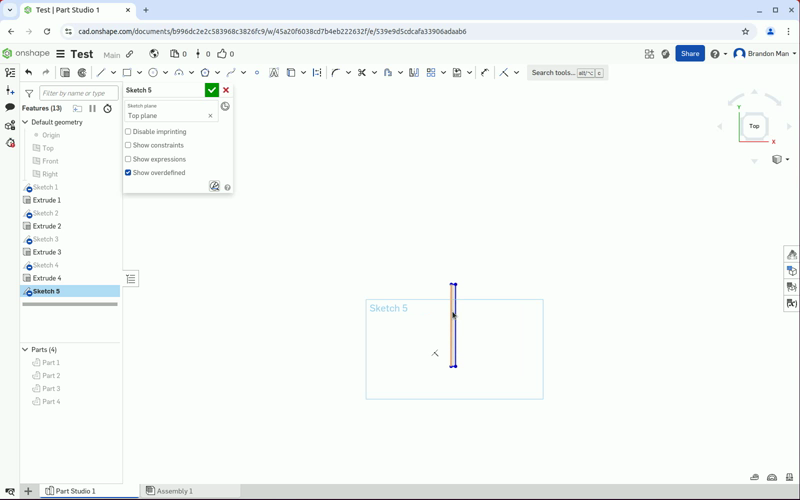
scroll(6)
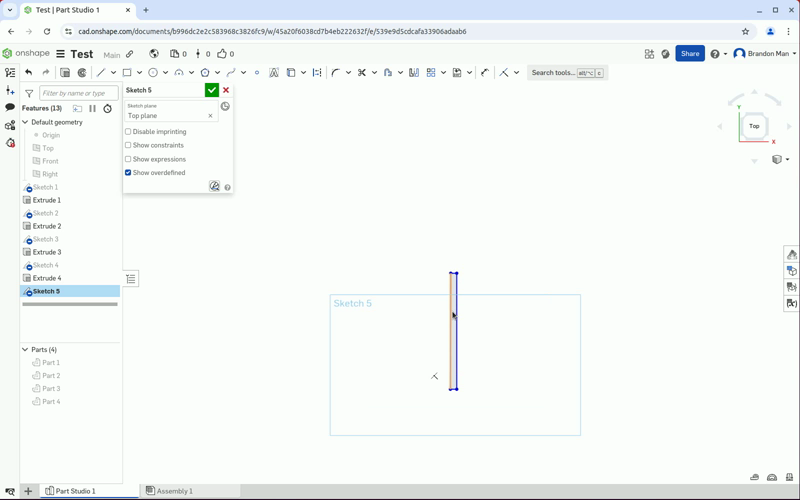
scroll(6)
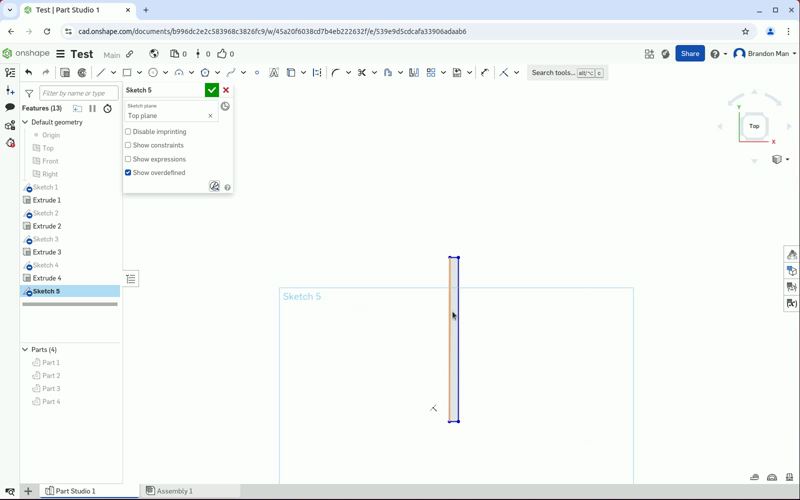
scroll(6)
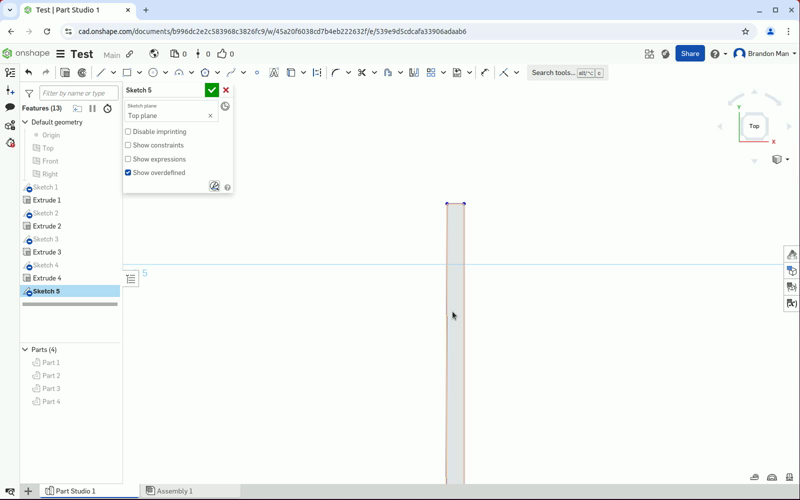
click(452, 311)
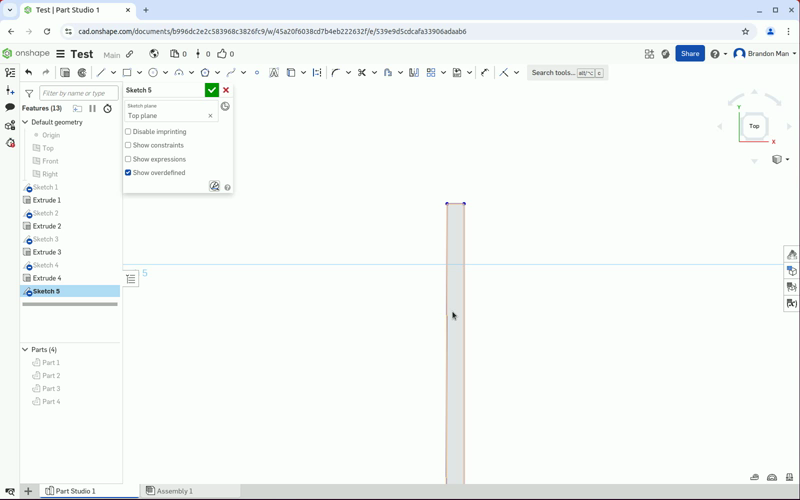
scroll(-6)
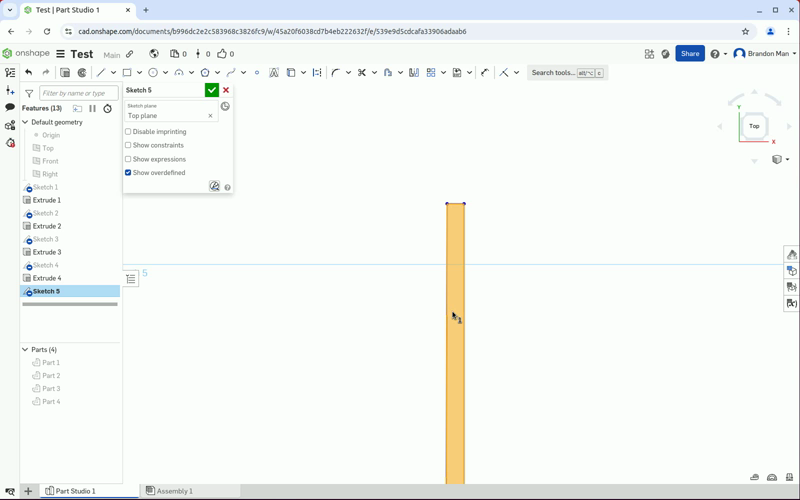
scroll(-6)
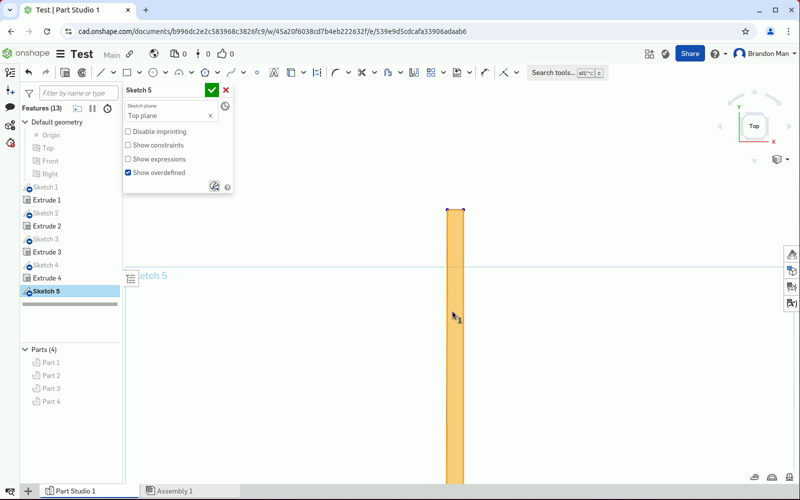
scroll(-6)
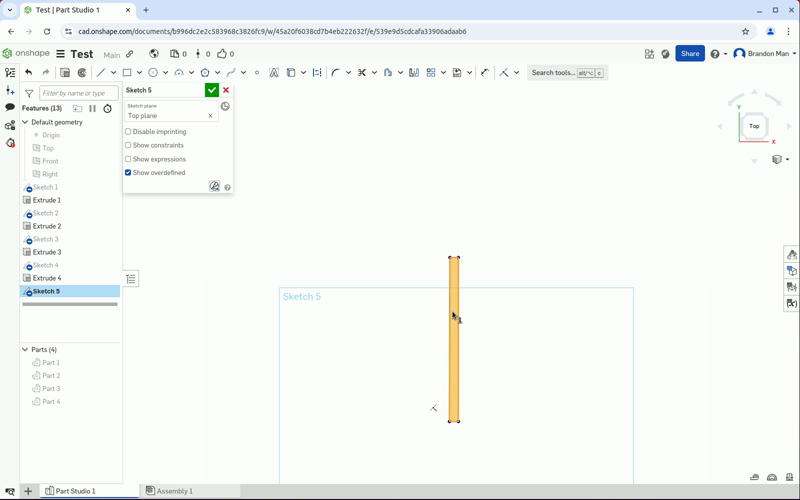
scroll(-6)
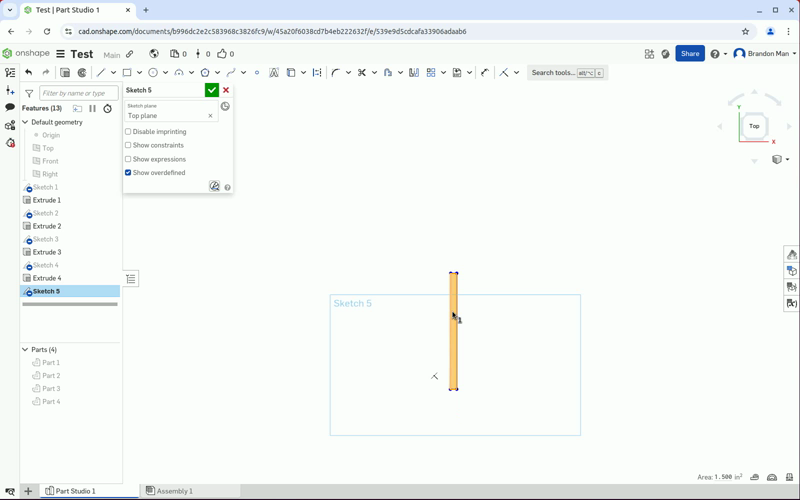
scroll(-6)
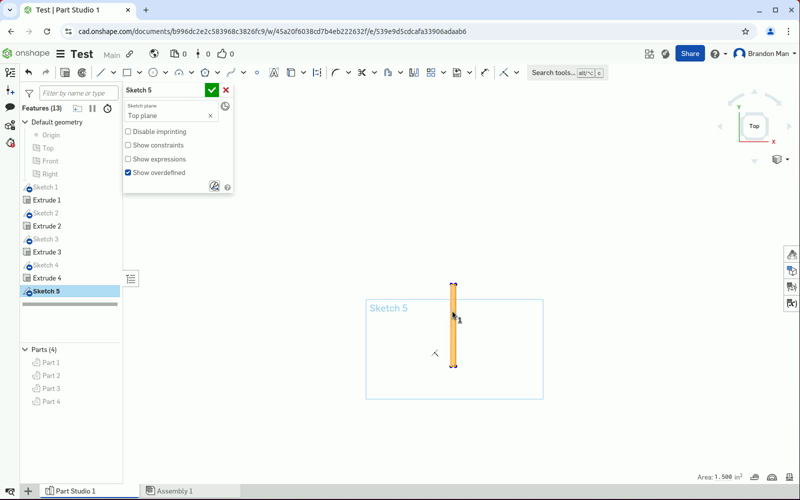
scroll(-6)
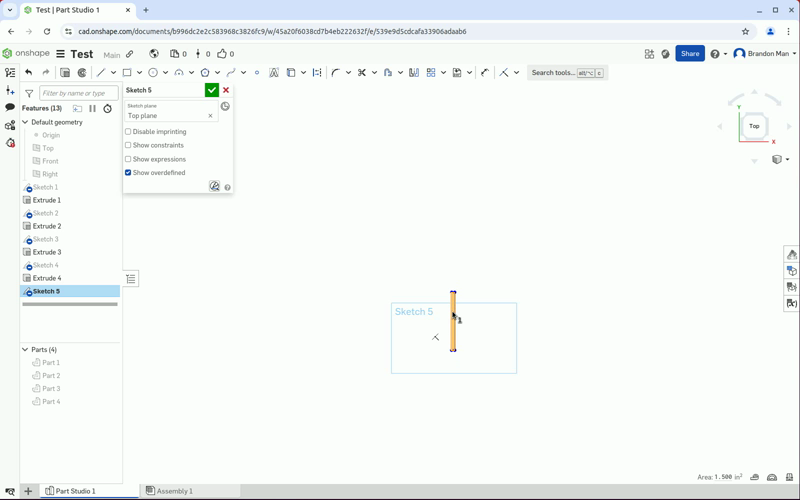
scroll(-6)
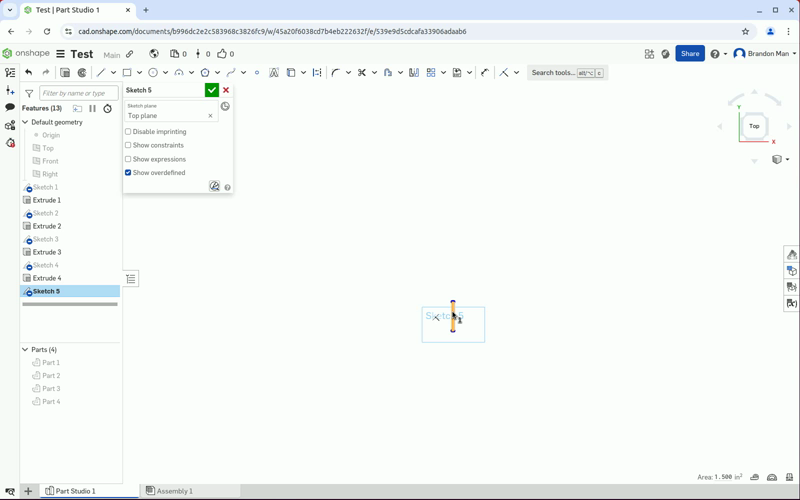
mouse_move(73, 352)
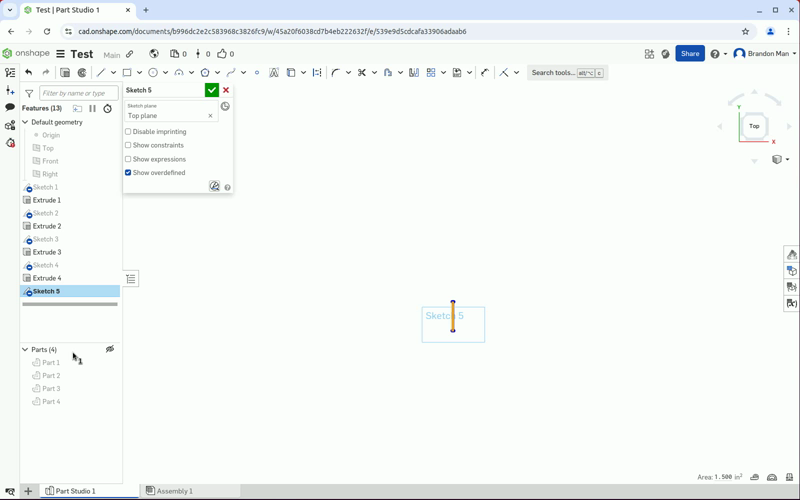
key(shift+y)
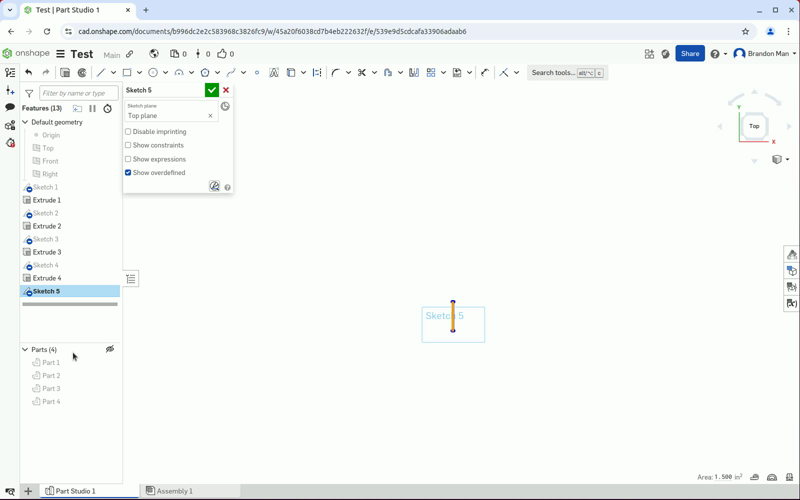
key(shift+e)
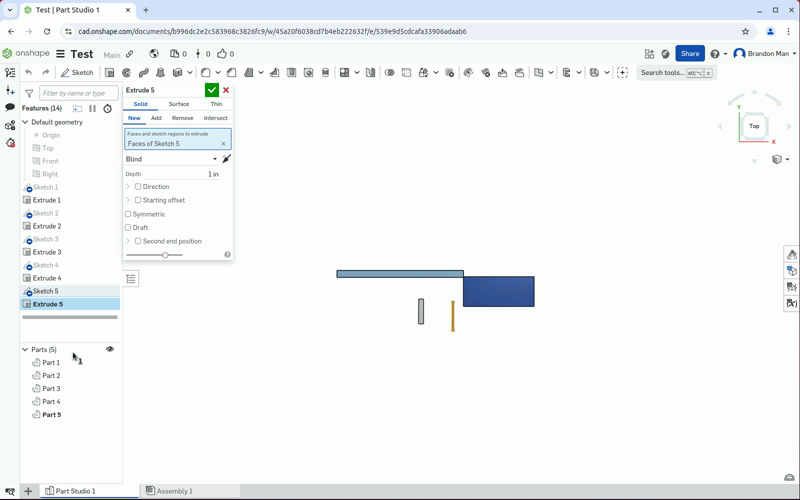
mouse_move(143, 106)
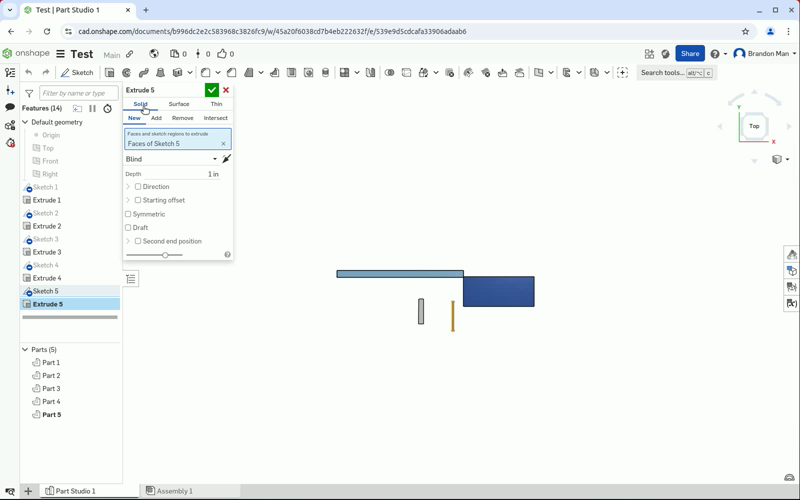
click(143, 106)
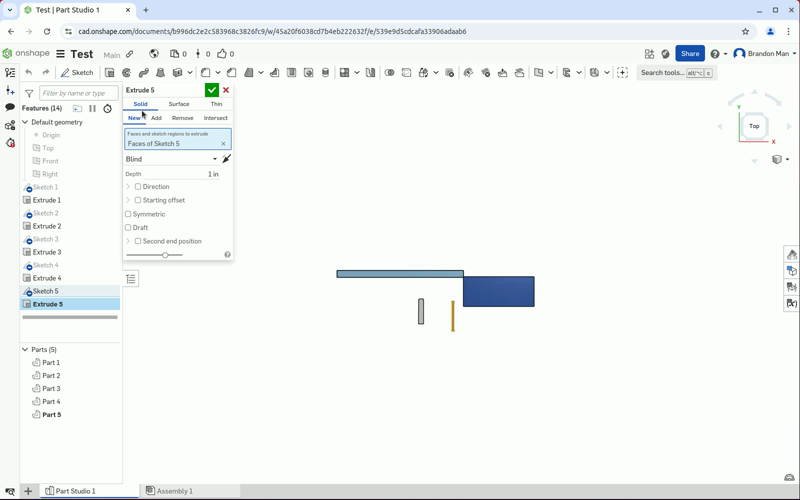
mouse_move(137, 120)
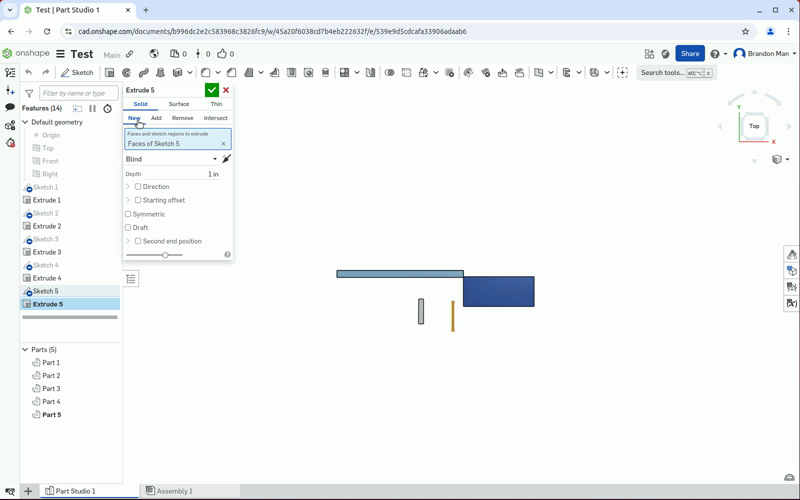
click(137, 120)
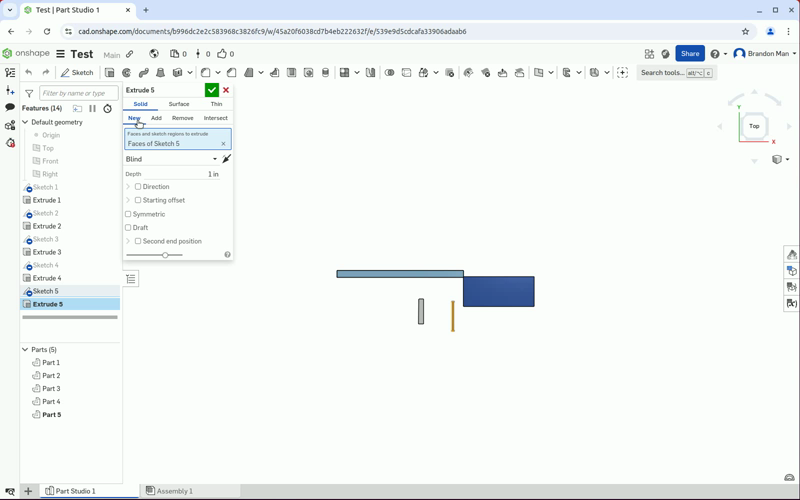
key(tab, 4)
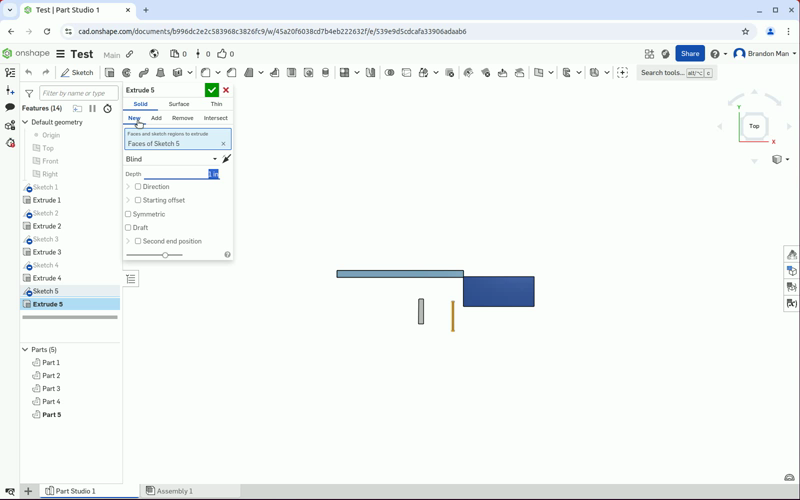
text(-3.37)
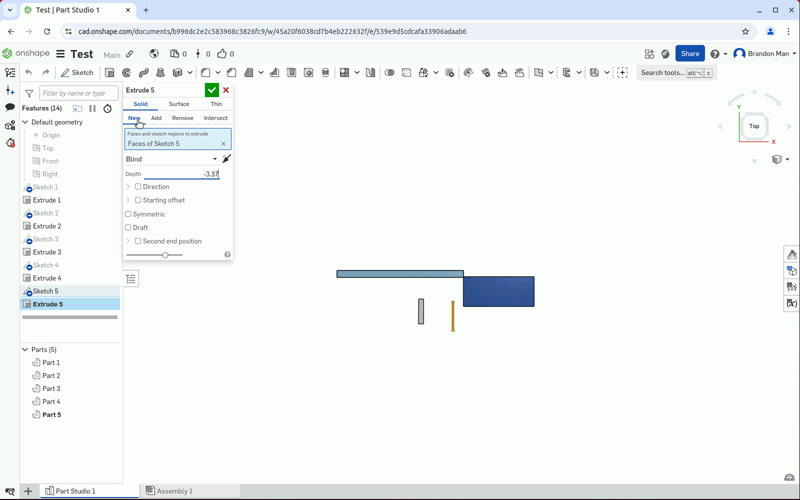
key(enter)
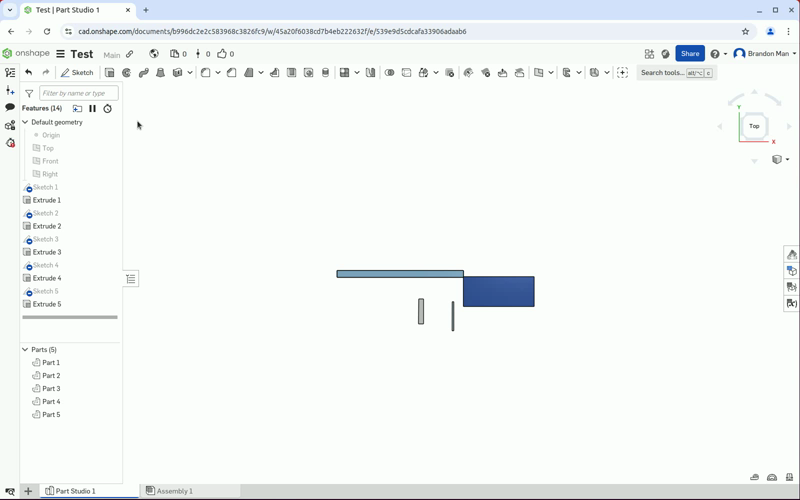
key(shift+h)
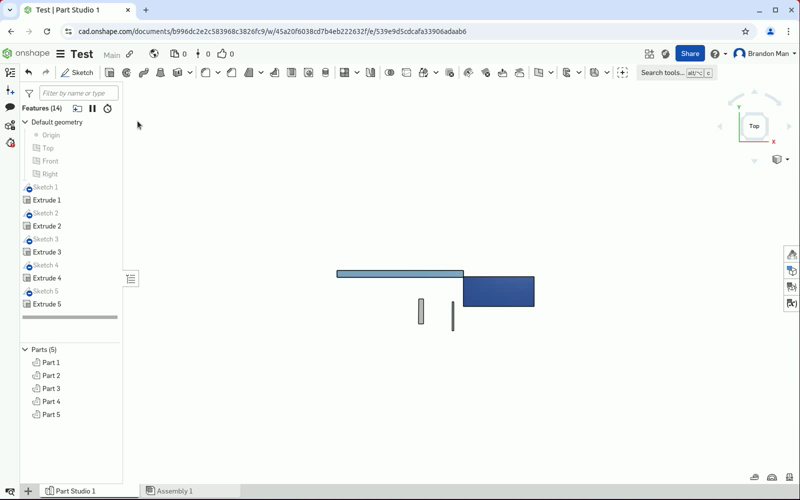
key(shift+h)
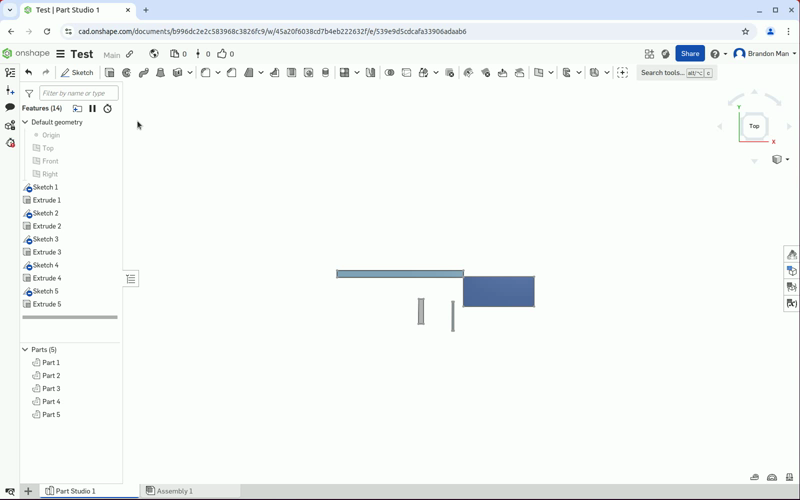
key(shift+7)
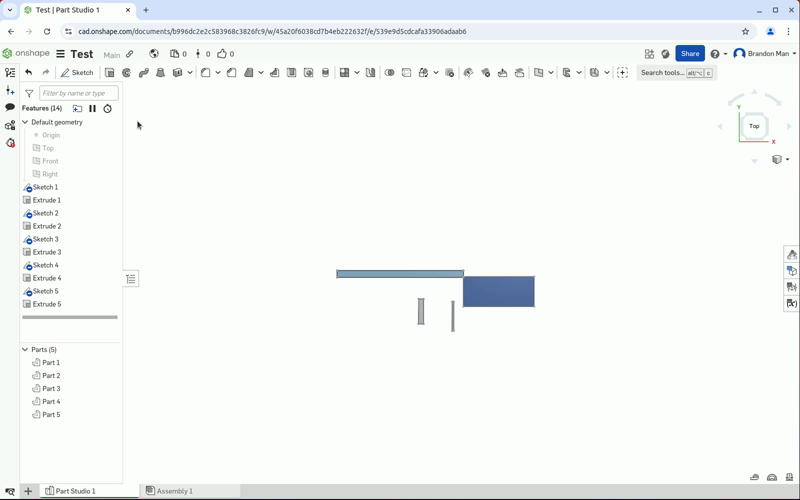
key(up, 3)
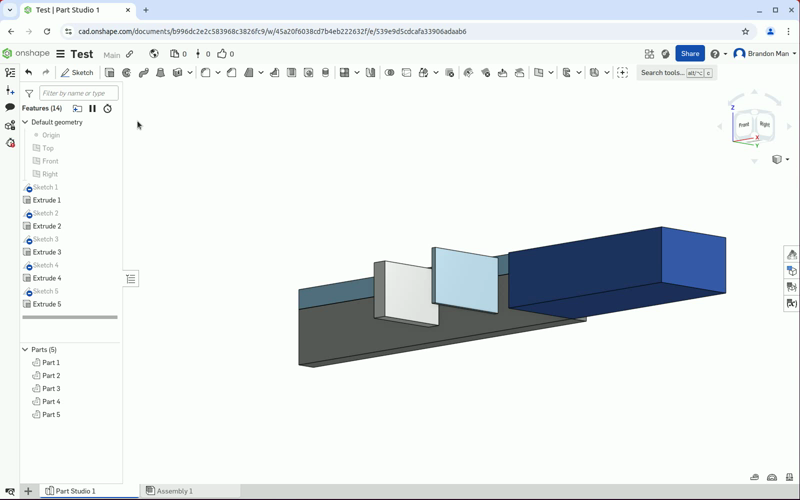
key(left, 3)
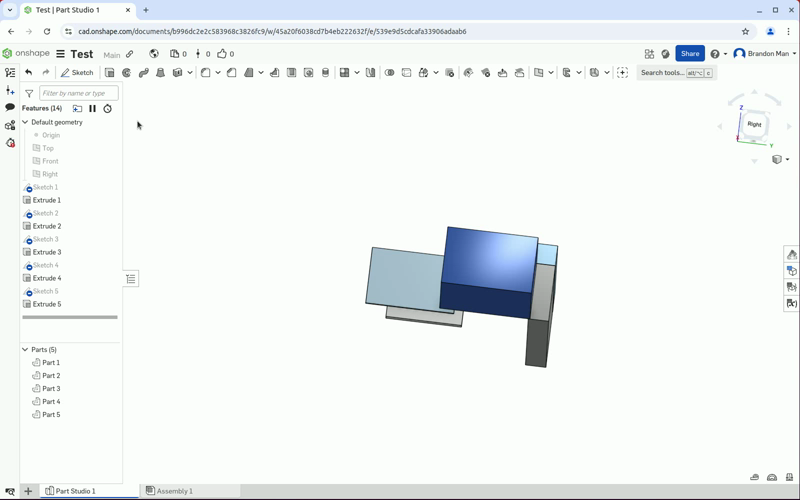
key(right, 3)
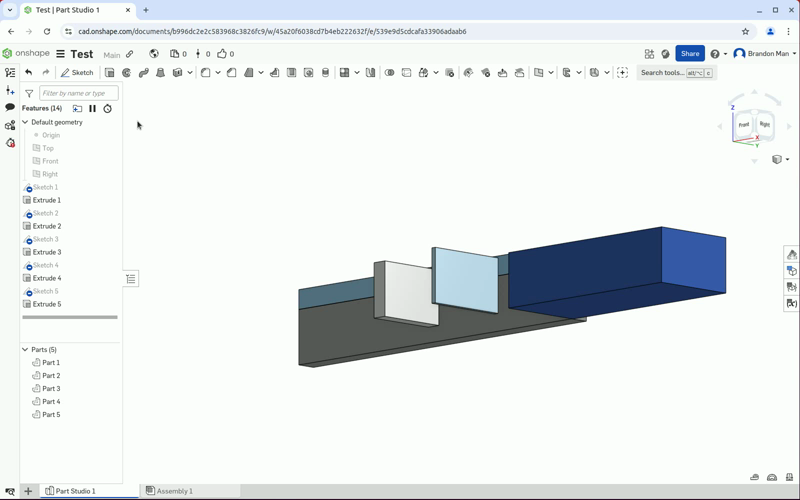
key(down, 3)
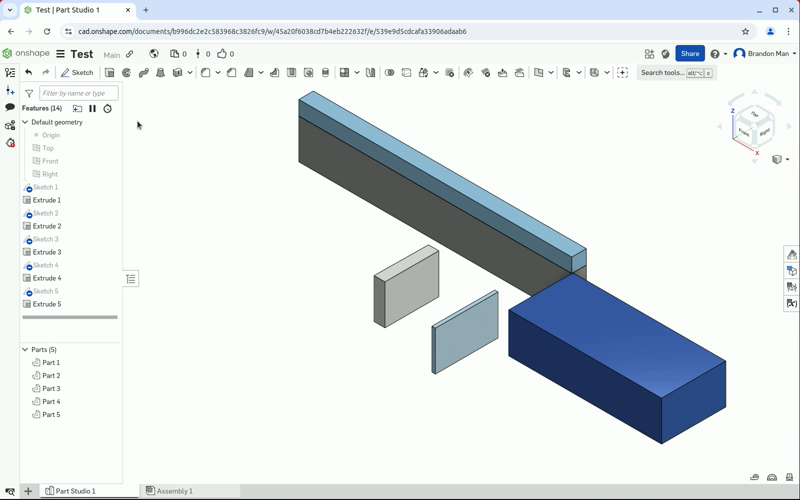
mouse_move(73, 189)
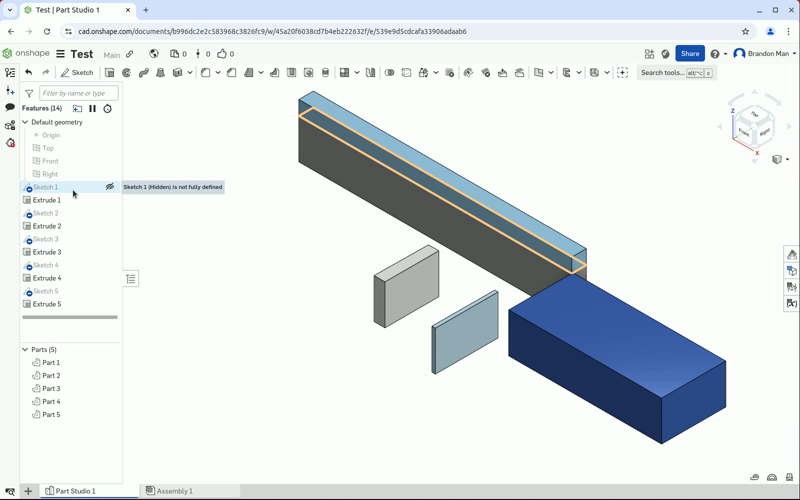
click(73, 189)